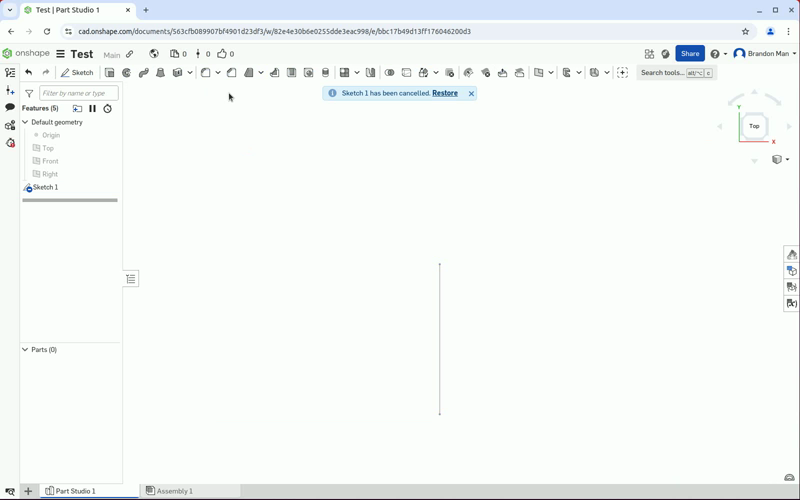
key(shift+h)
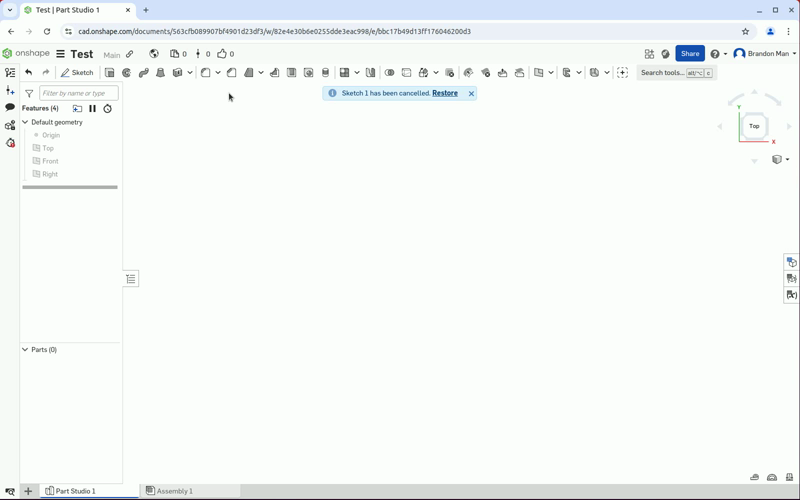
mouse_move(73, 352)
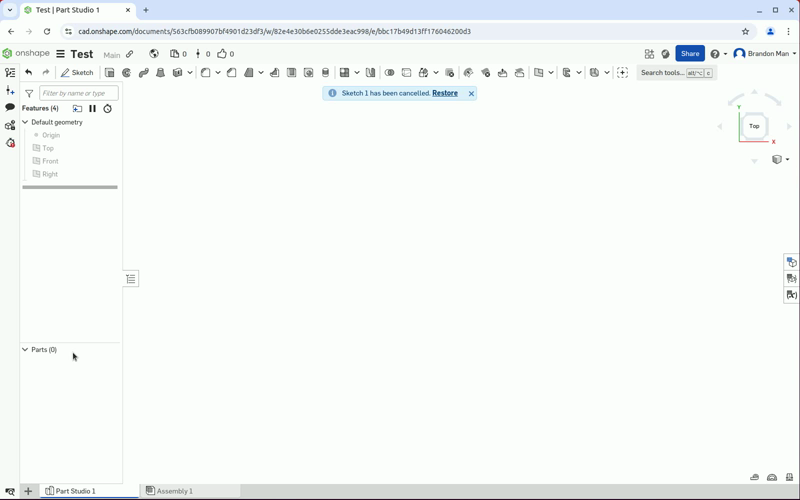
key(y)
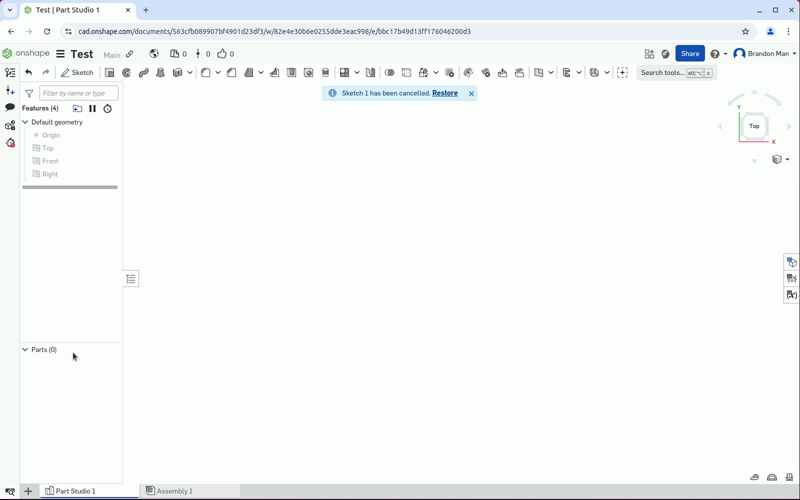
key(shift+p)
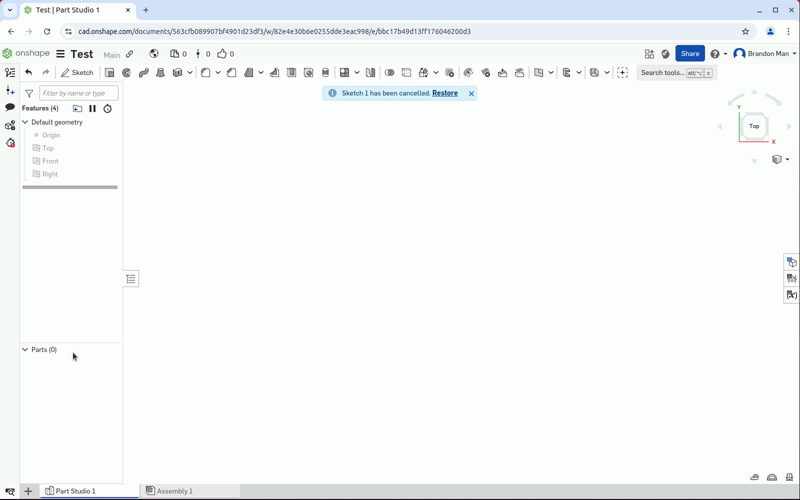
key(space)
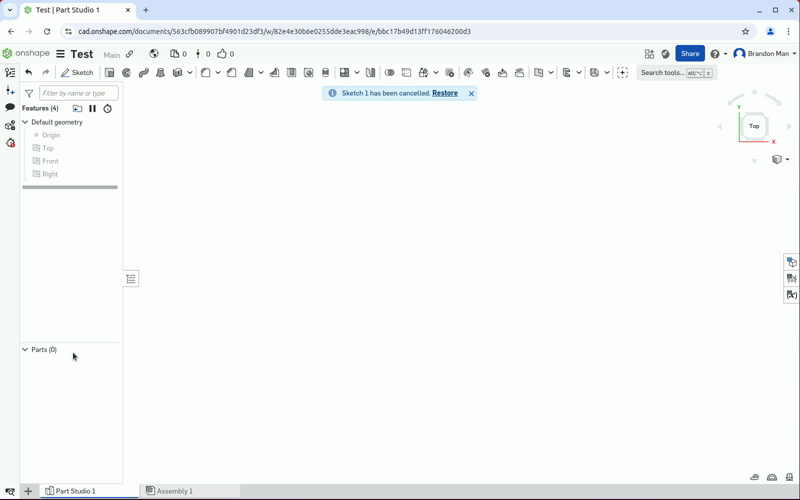
key_down(shift)
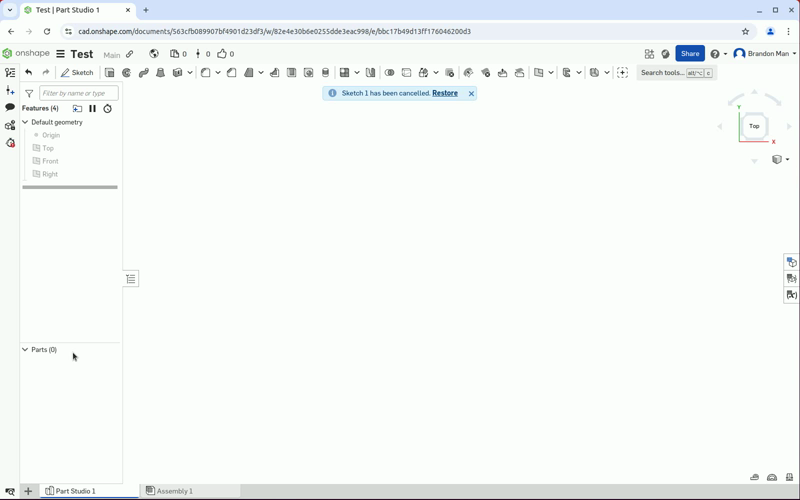
key(up)
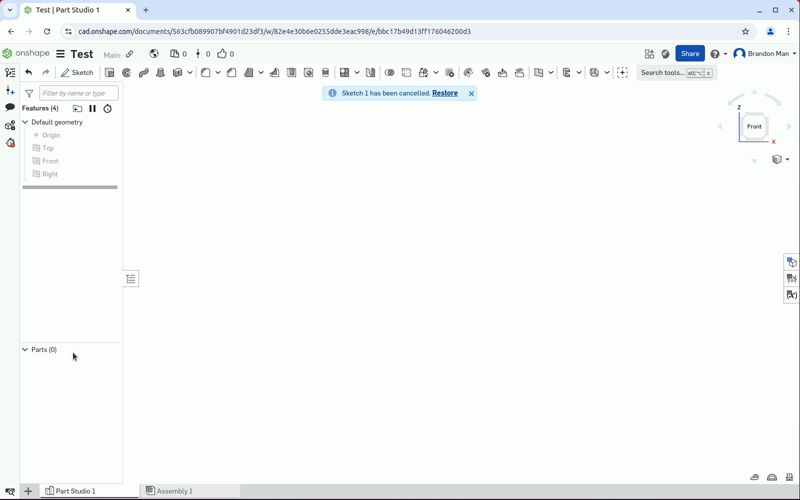
key_up(shift)
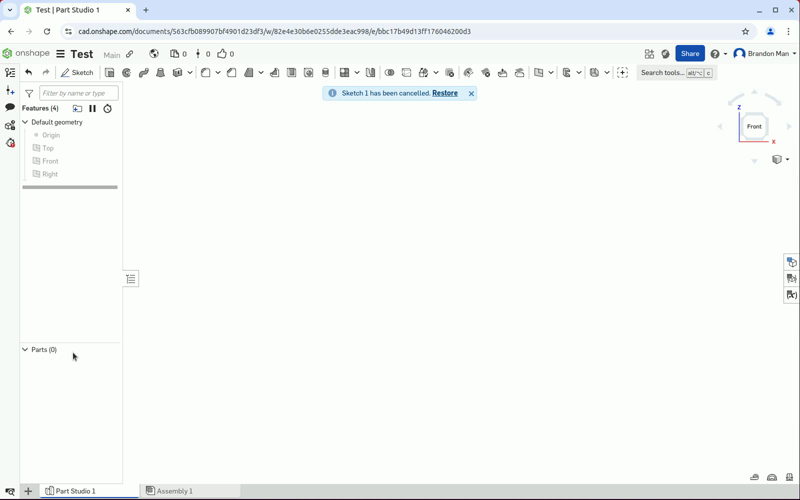
key(space)
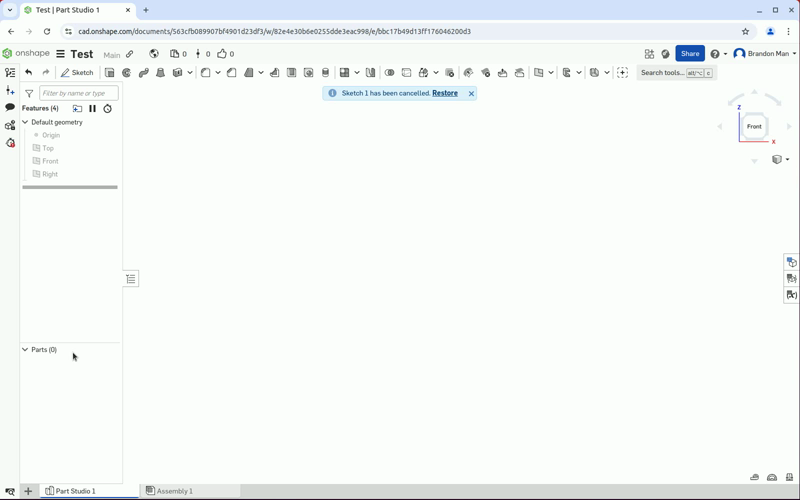
key_down(shift)
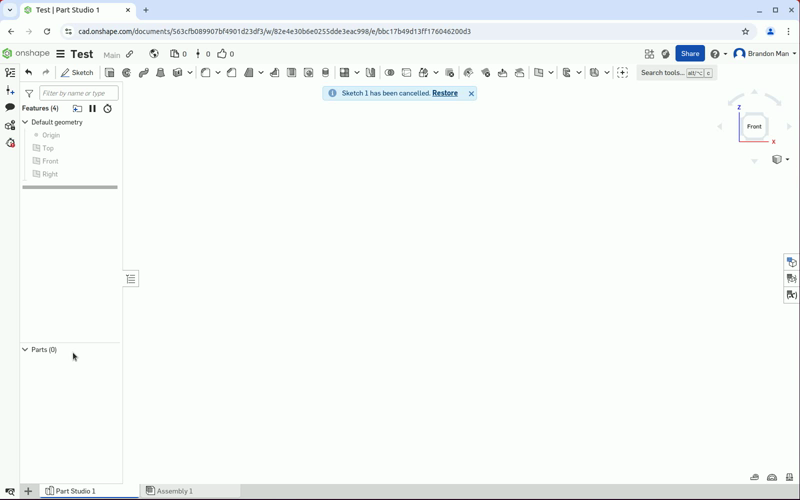
key(left)
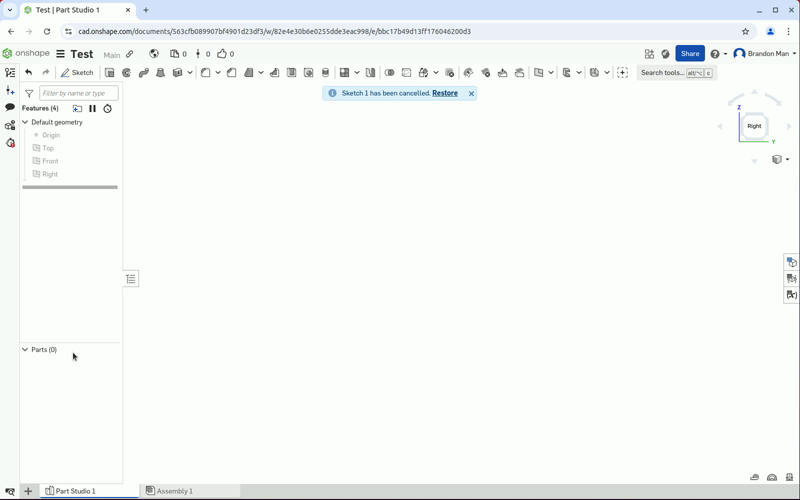
key_up(shift)
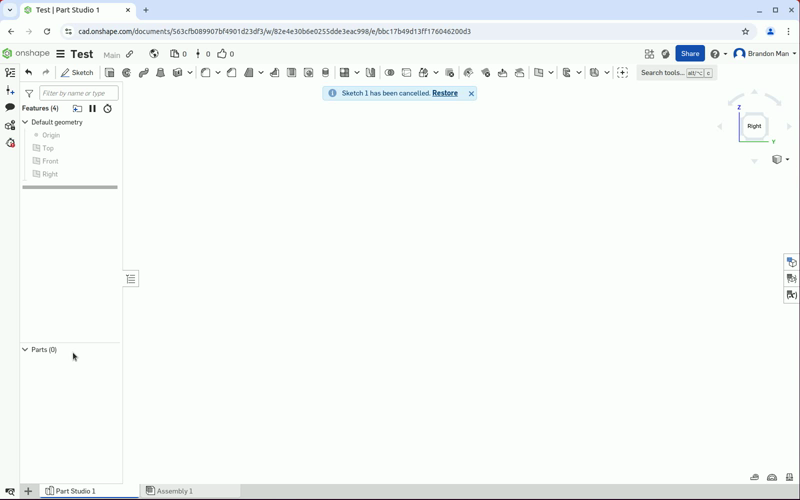
mouse_move(73, 352)
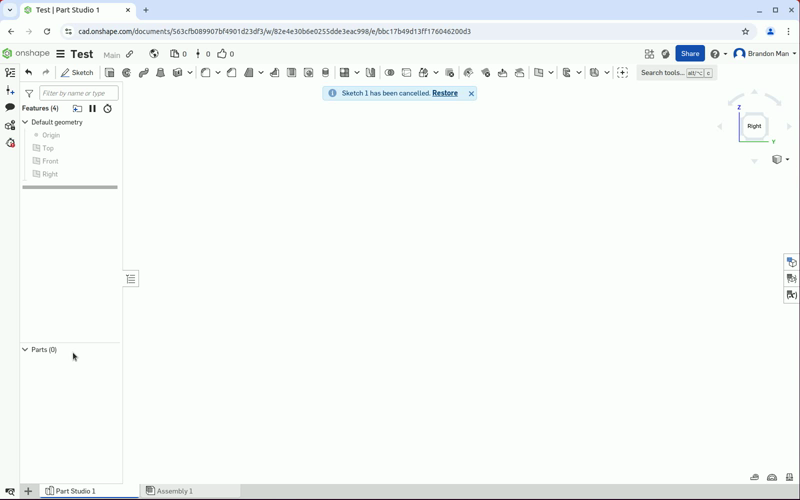
key(shift+y)
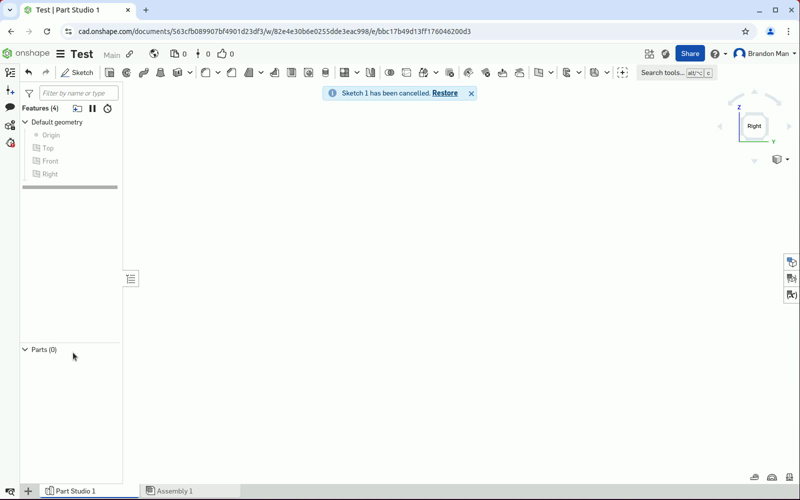
key(shift+s)
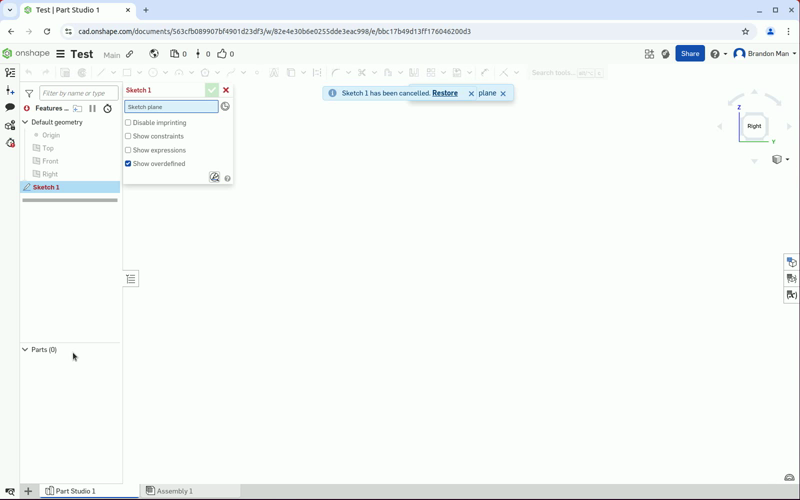
mouse_move(73, 176)
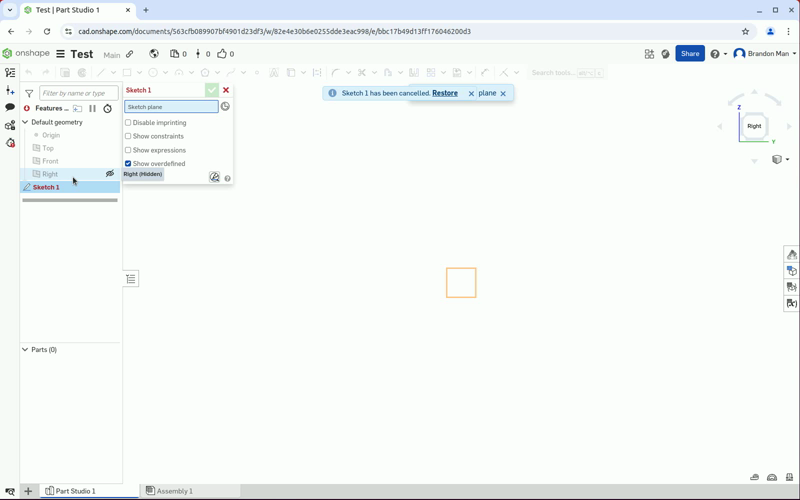
click(73, 176)
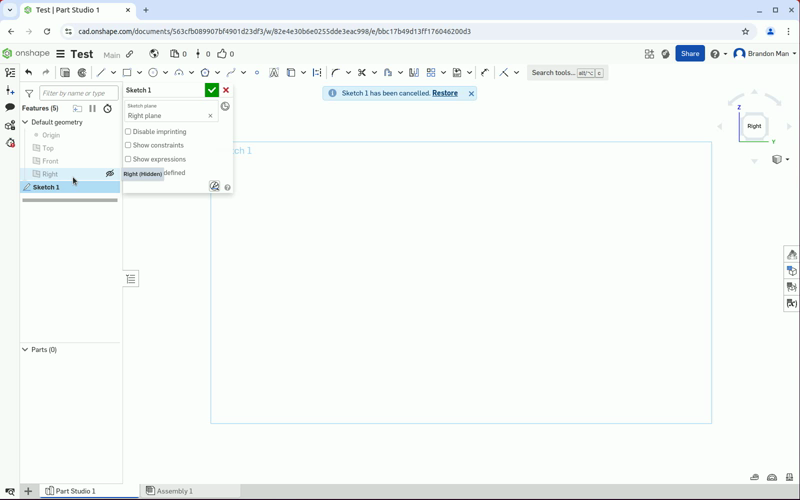
mouse_move(73, 352)
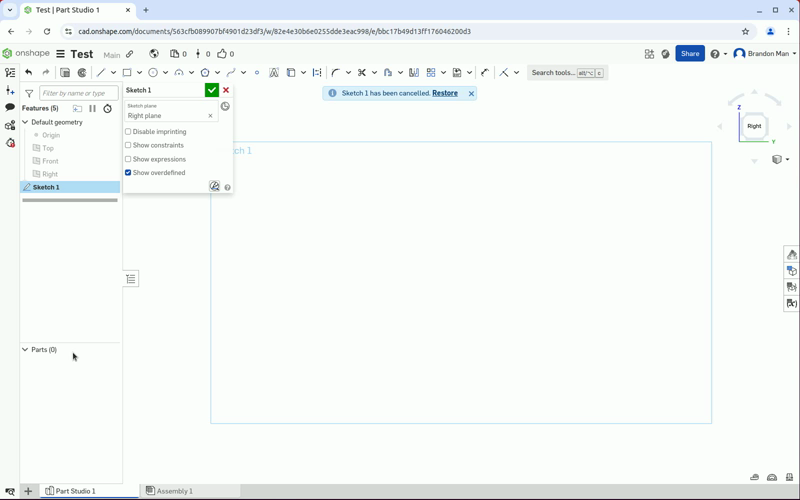
key(y)
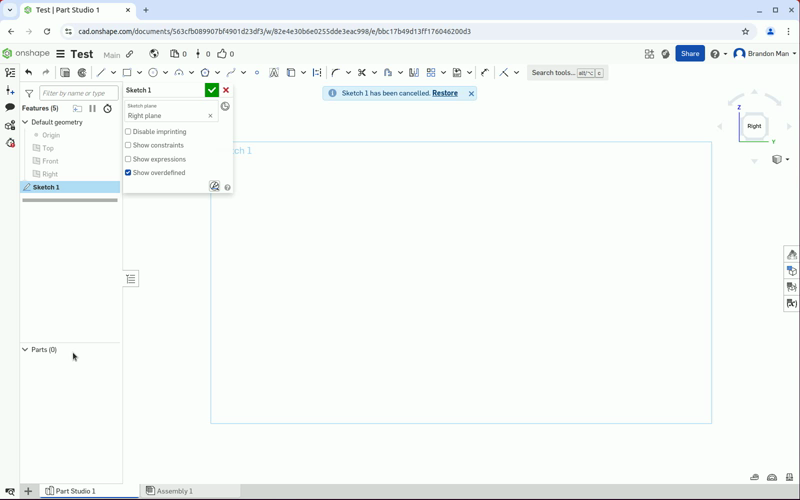
key(l)
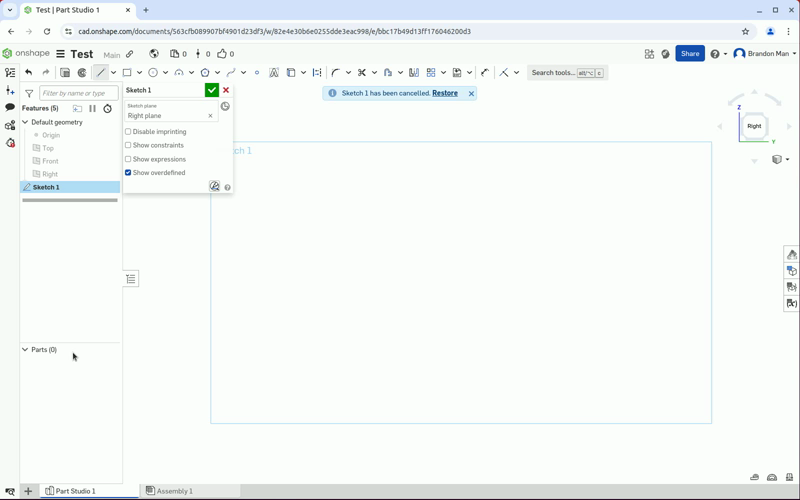
key_down(shift)
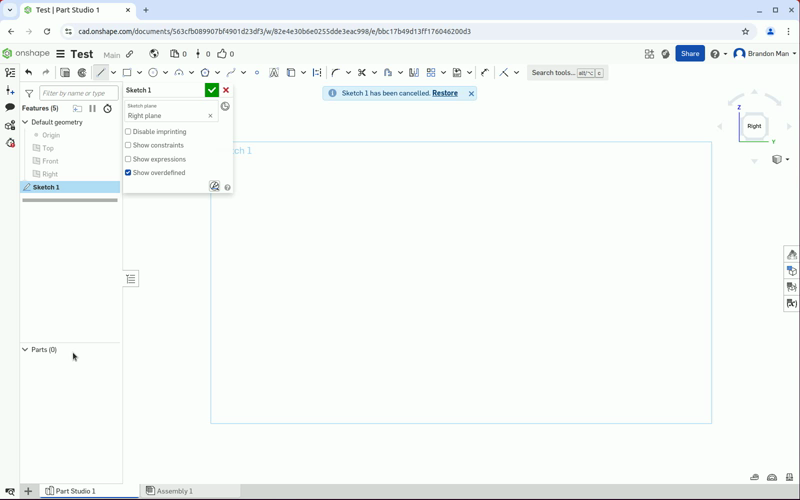
mouse_move(460, 282)
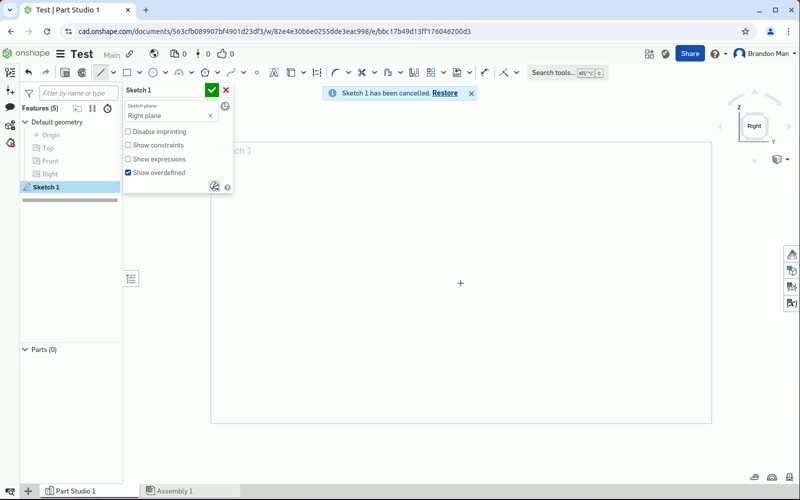
click(460, 282)
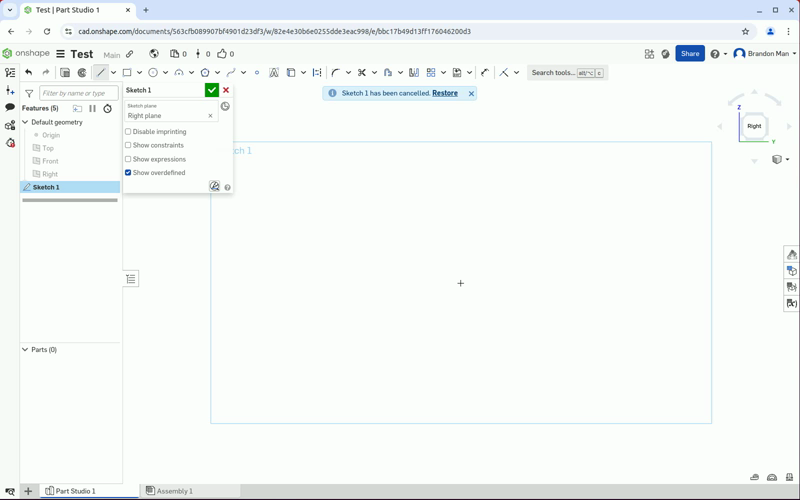
key_up(shift)
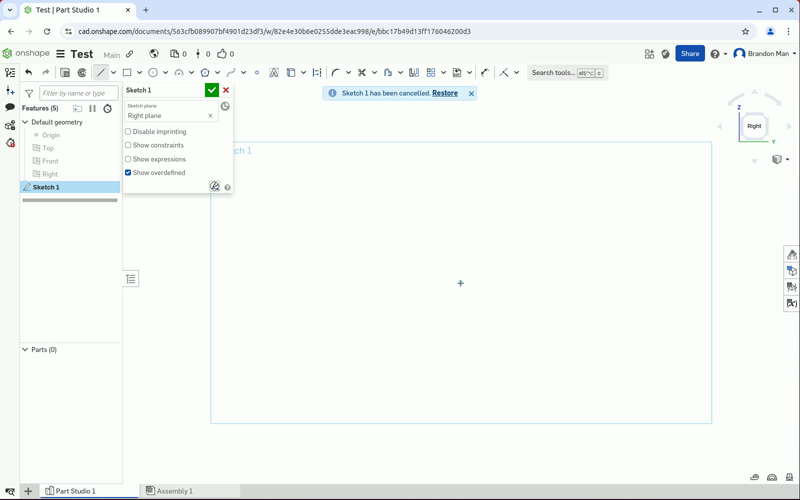
key_down(shift)
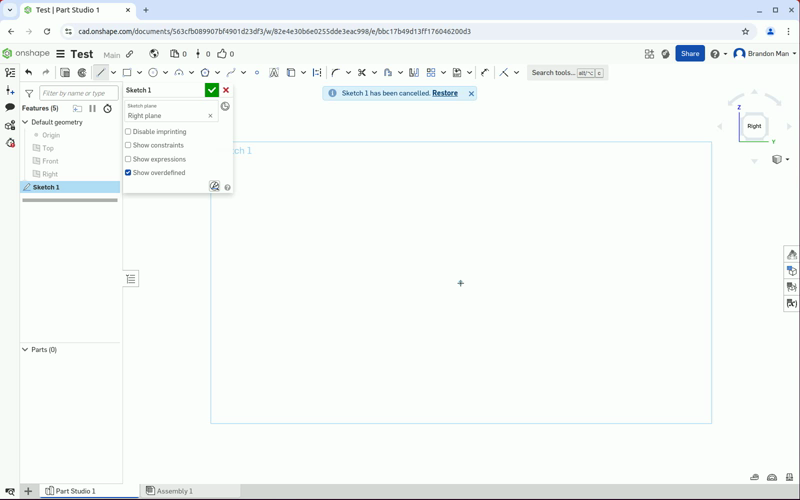
mouse_move(573, 282)
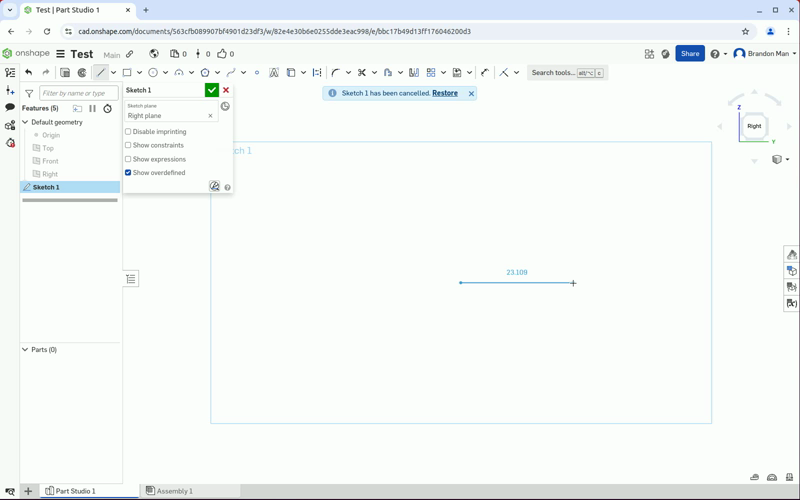
click(573, 282)
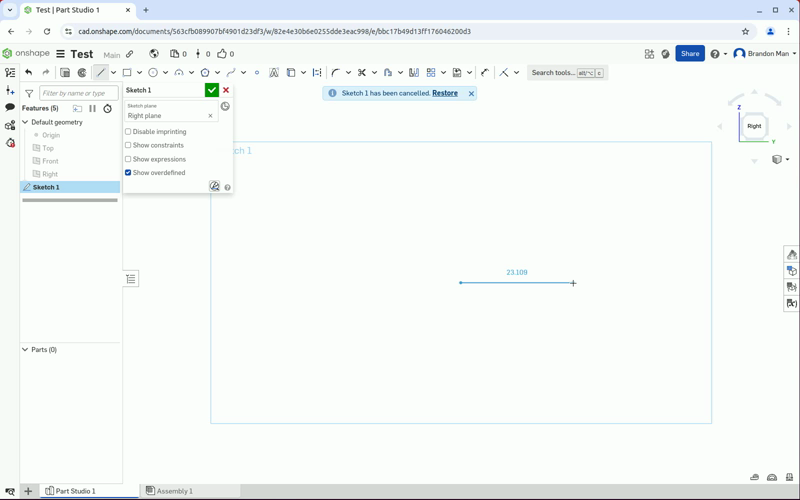
key_up(shift)
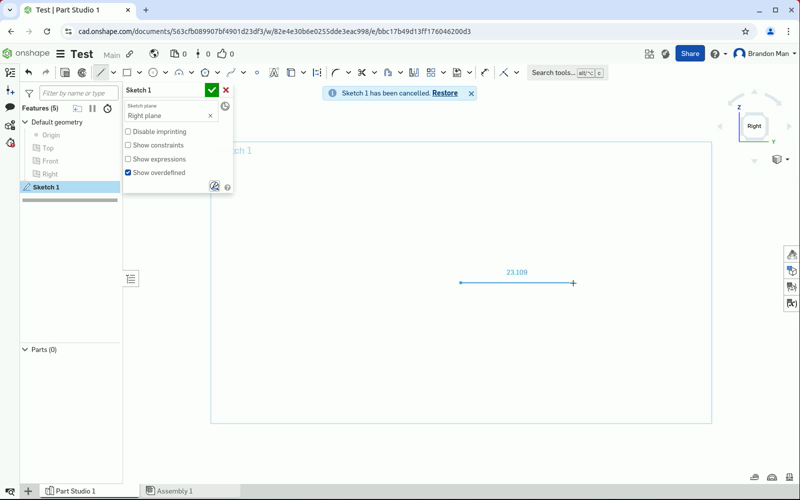
key_down(shift)
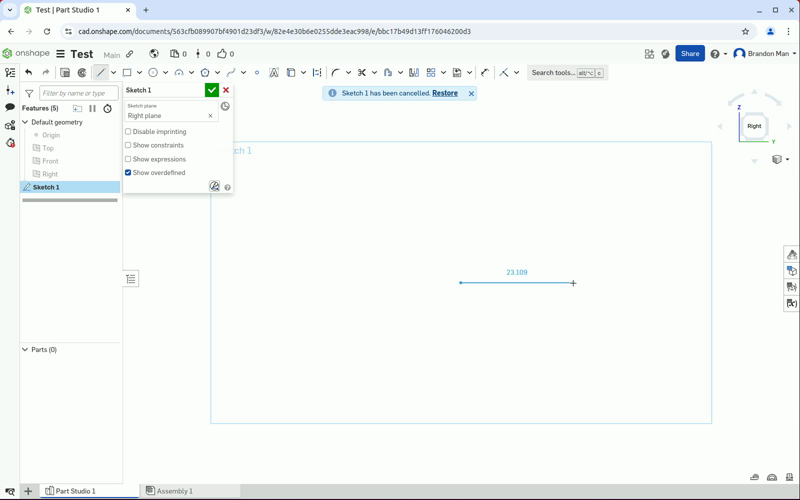
mouse_move(589, 282)
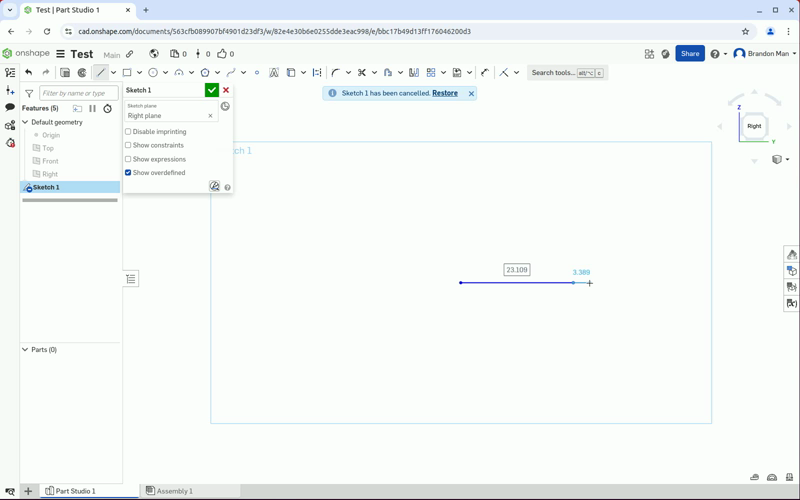
mouse_move(573, 273)
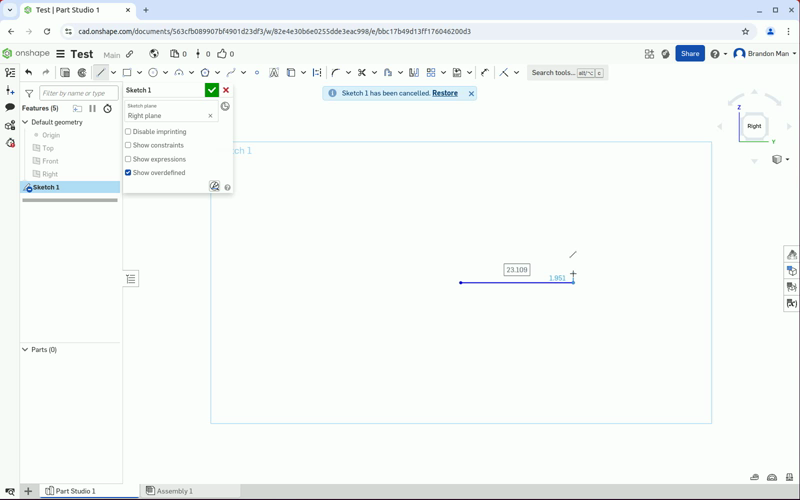
click(573, 273)
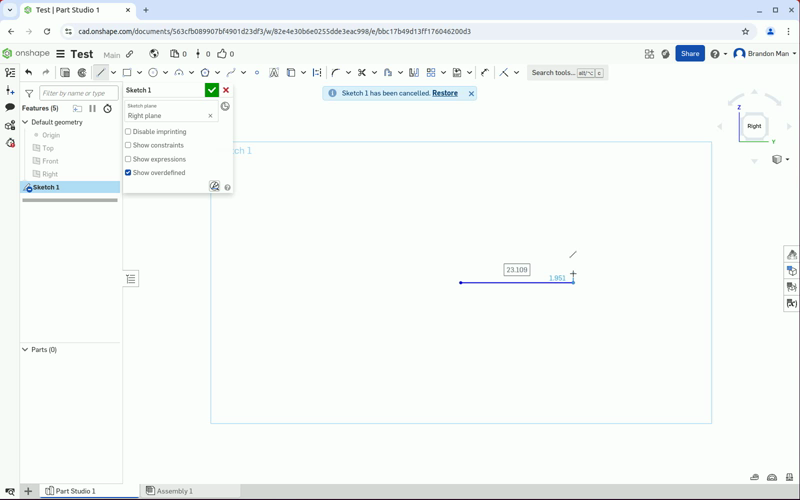
key_up(shift)
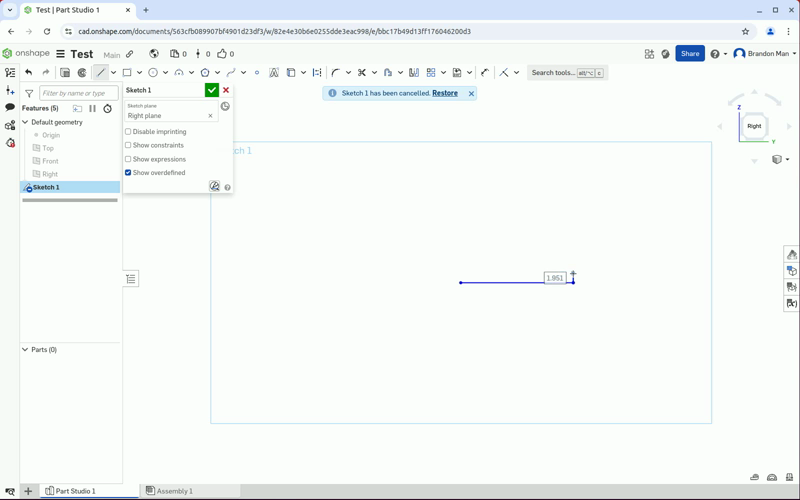
key_down(shift)
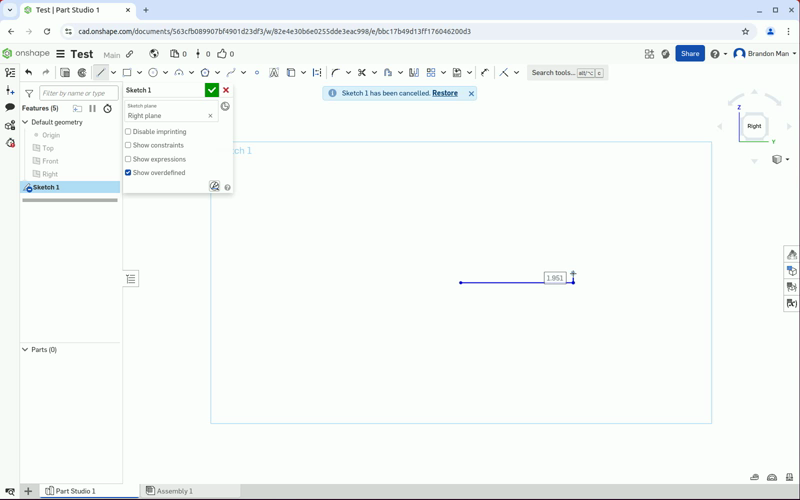
mouse_move(589, 273)
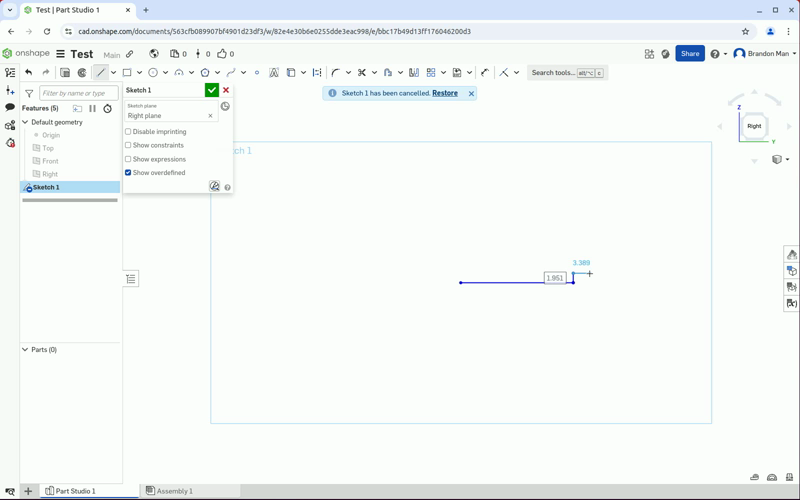
mouse_move(572, 273)
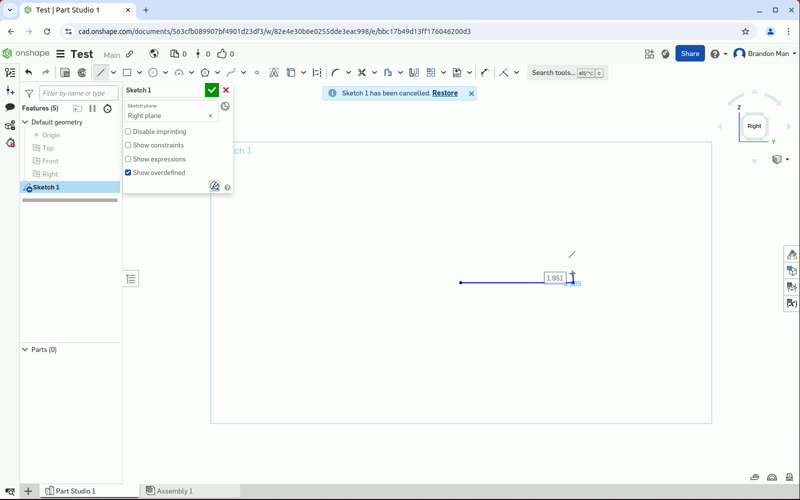
scroll(6)
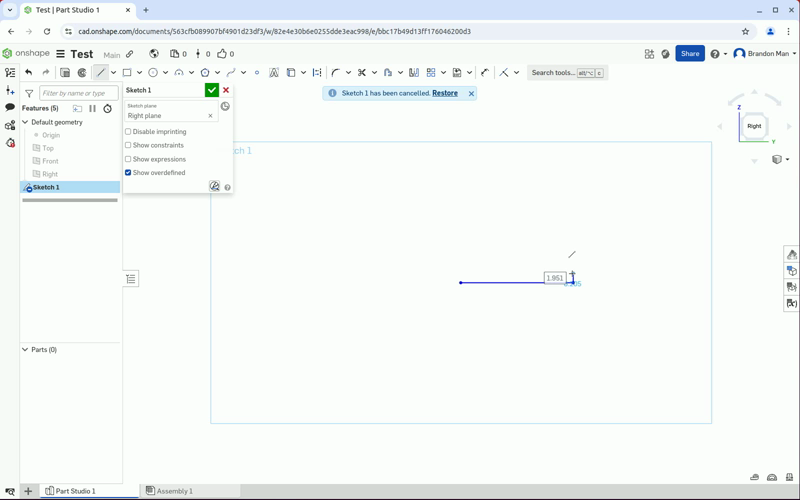
scroll(6)
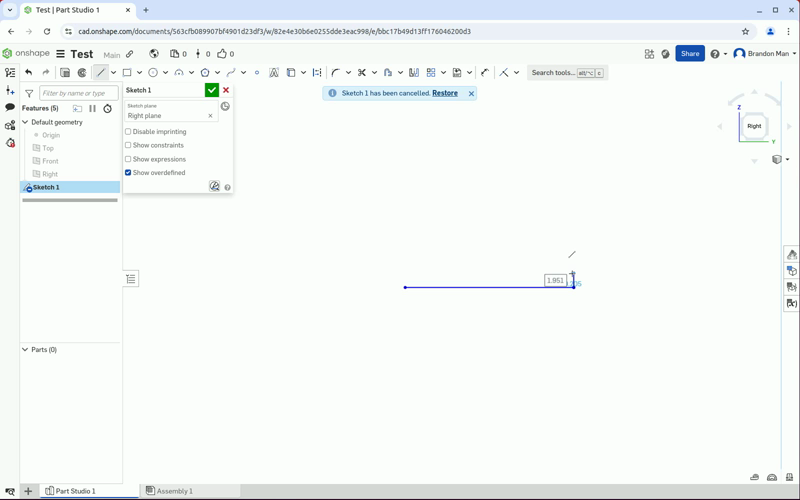
scroll(6)
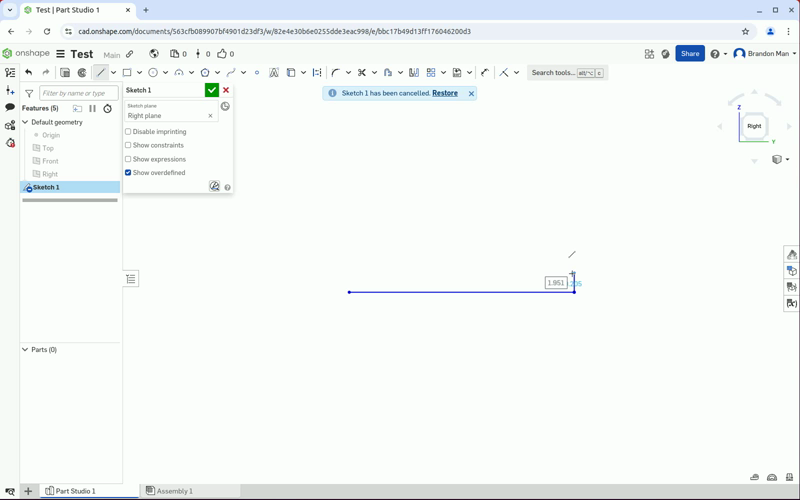
scroll(6)
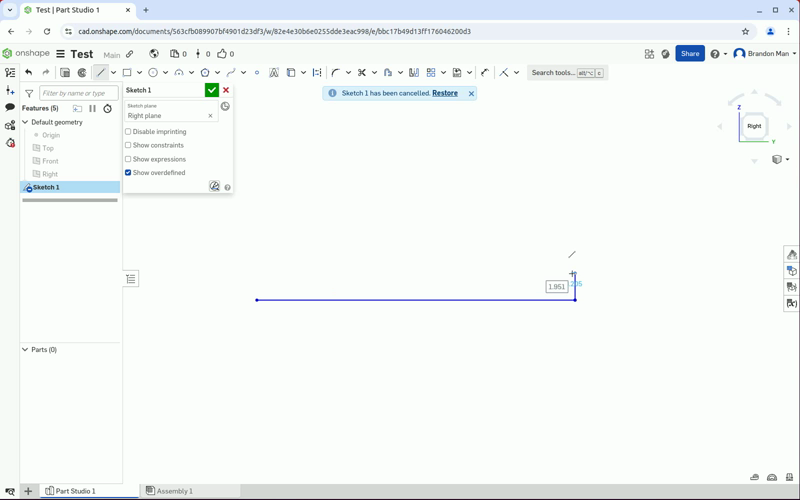
scroll(6)
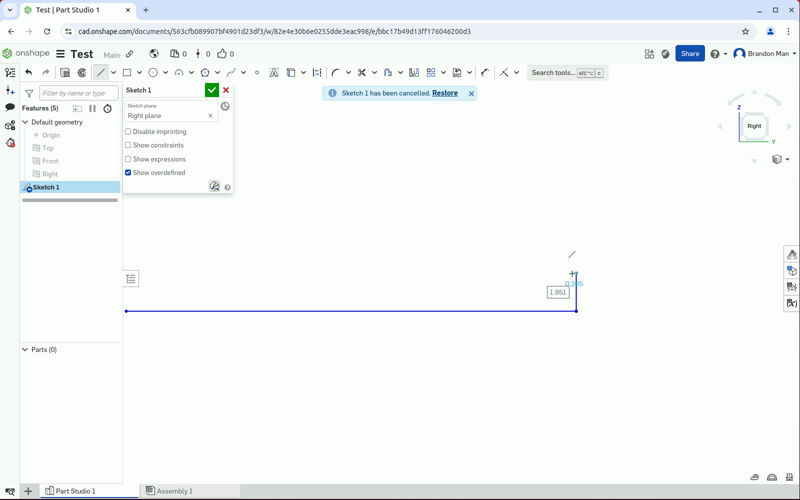
scroll(6)
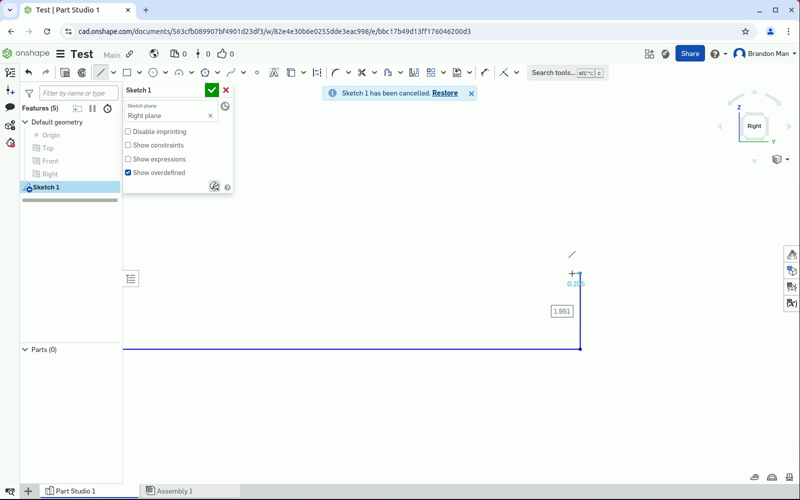
scroll(6)
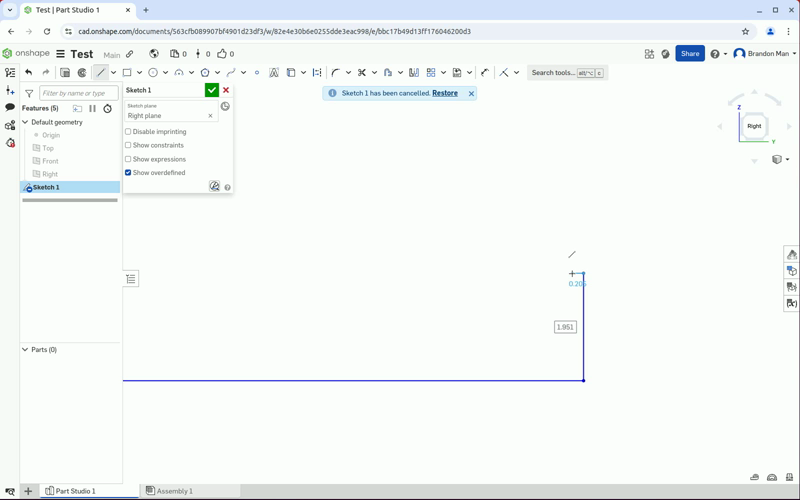
click(572, 273)
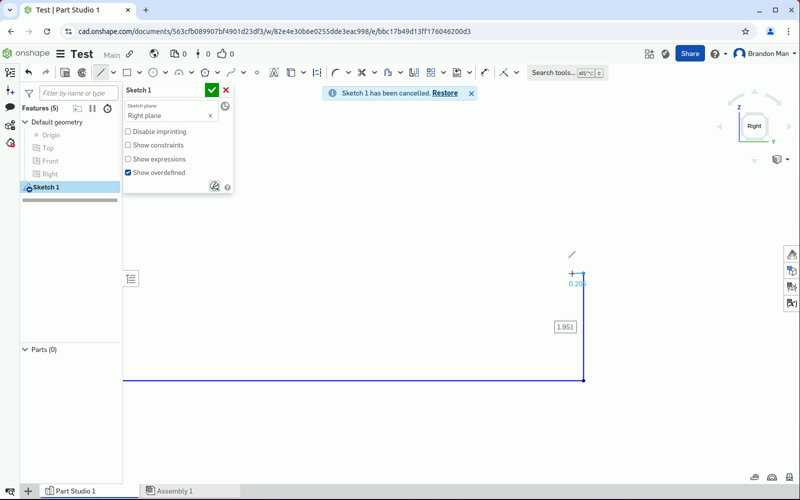
scroll(-6)
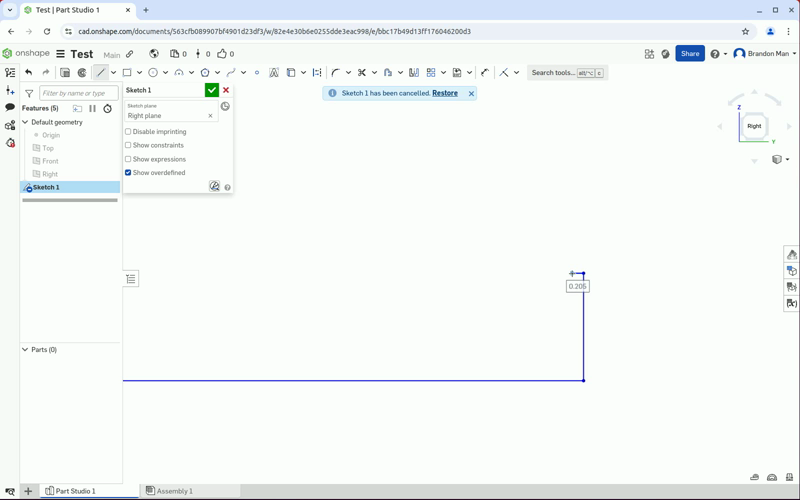
scroll(-6)
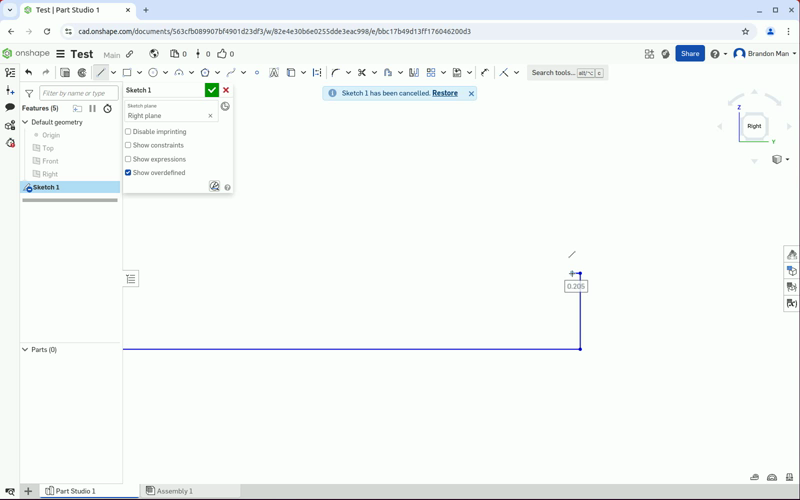
scroll(-6)
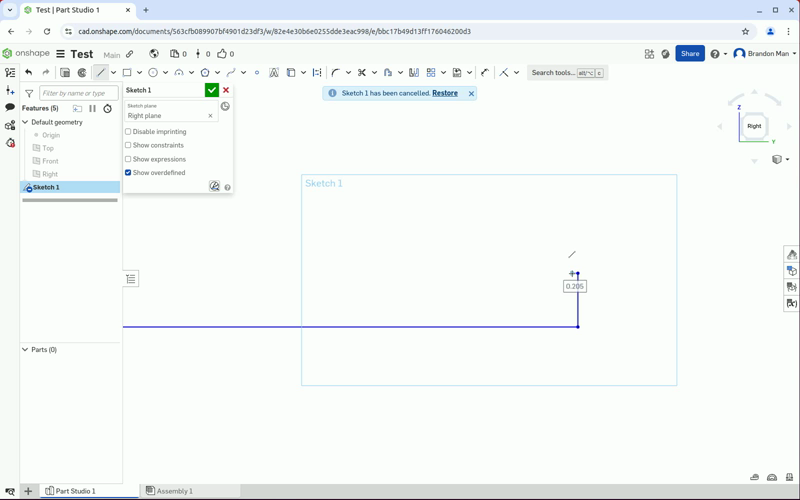
scroll(-6)
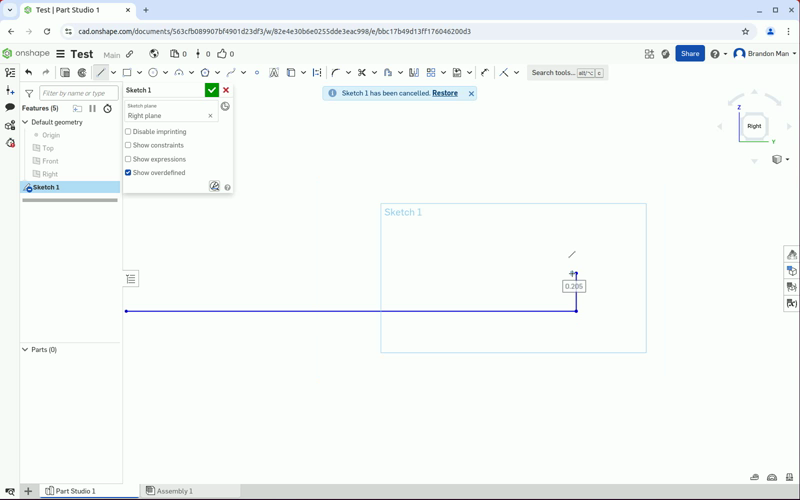
scroll(-6)
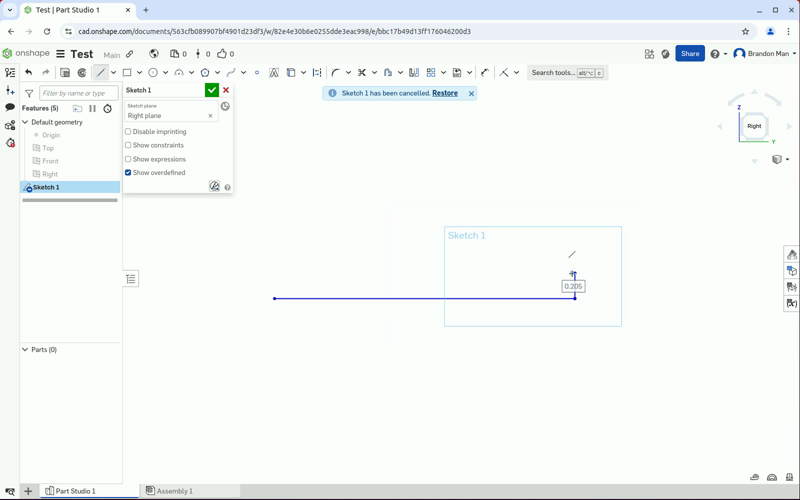
scroll(-6)
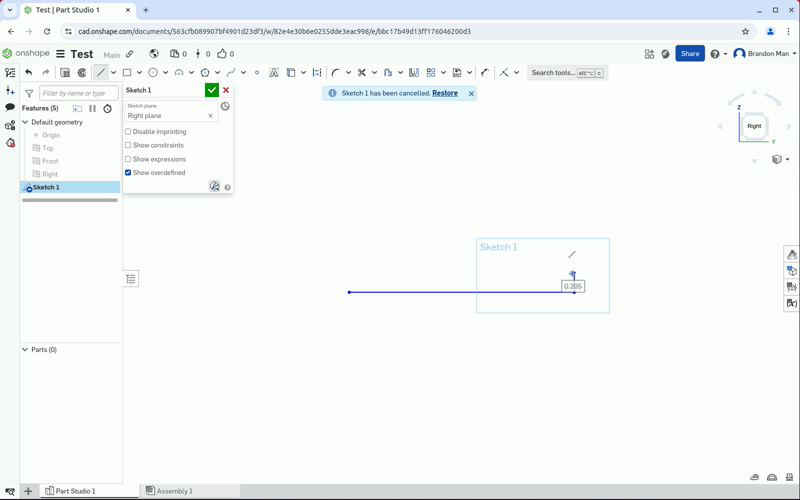
scroll(-6)
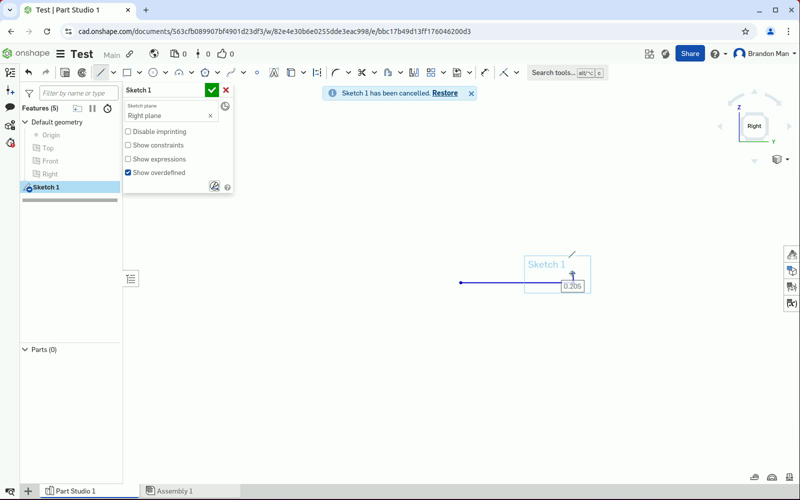
key_up(shift)
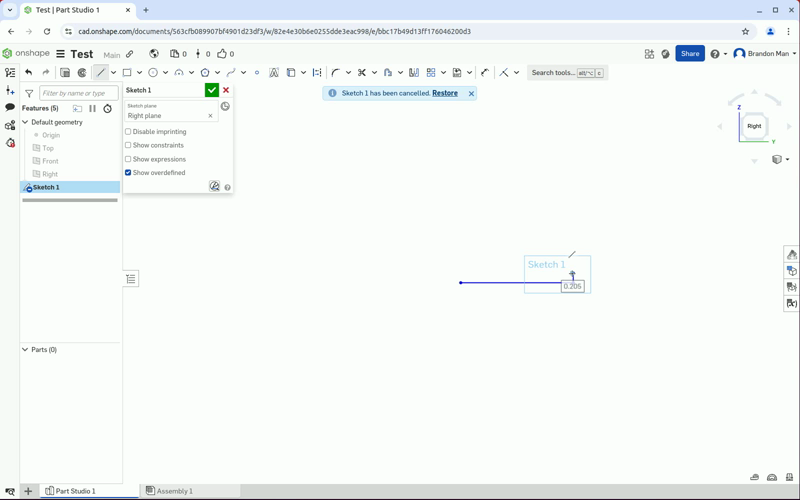
key_down(shift)
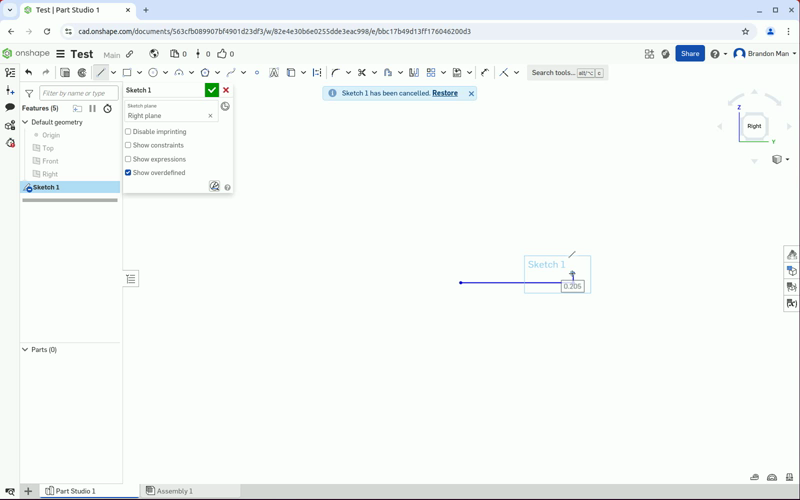
mouse_move(461, 273)
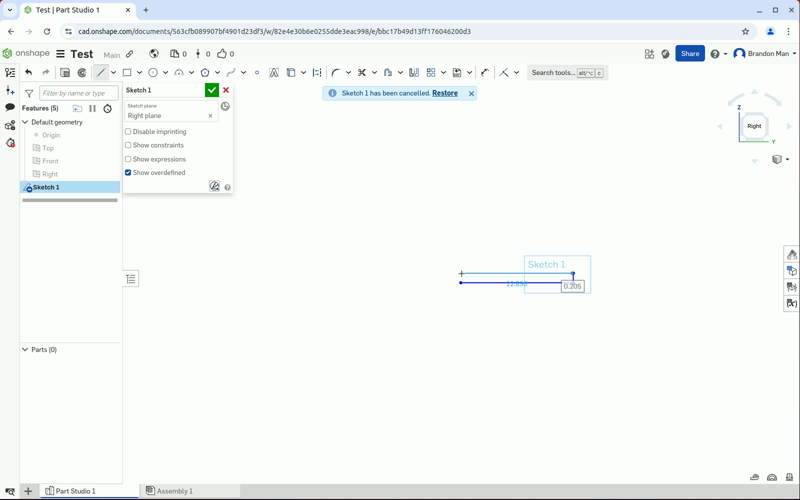
click(461, 273)
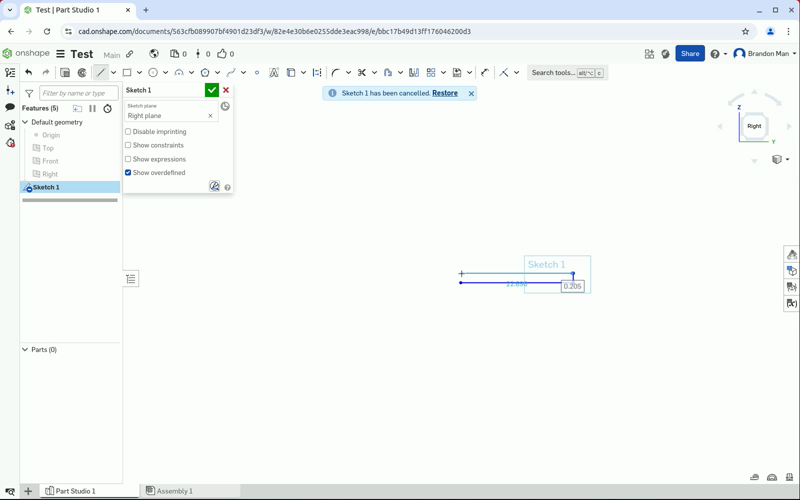
key_up(shift)
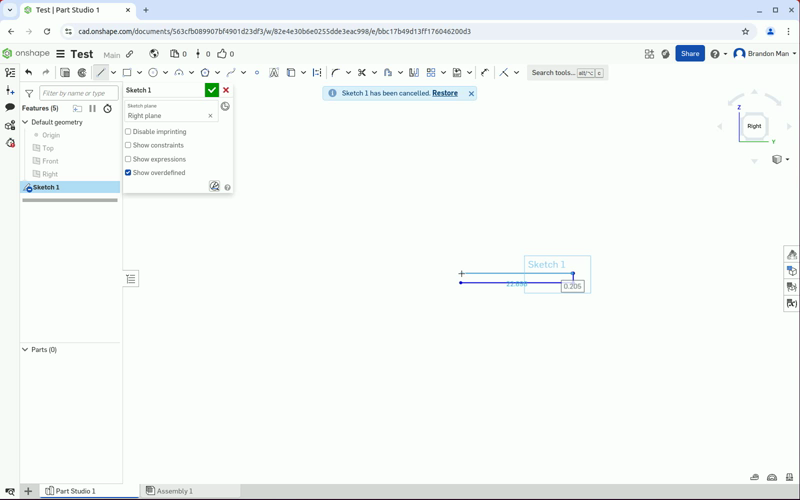
key_down(shift)
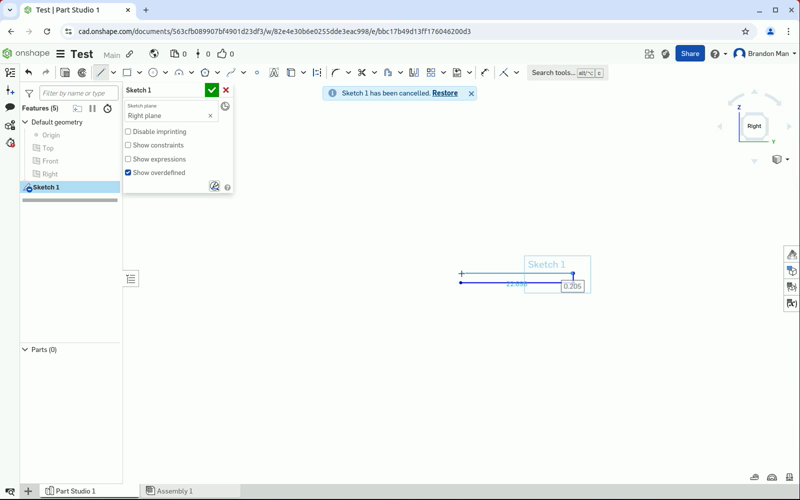
mouse_move(492, 273)
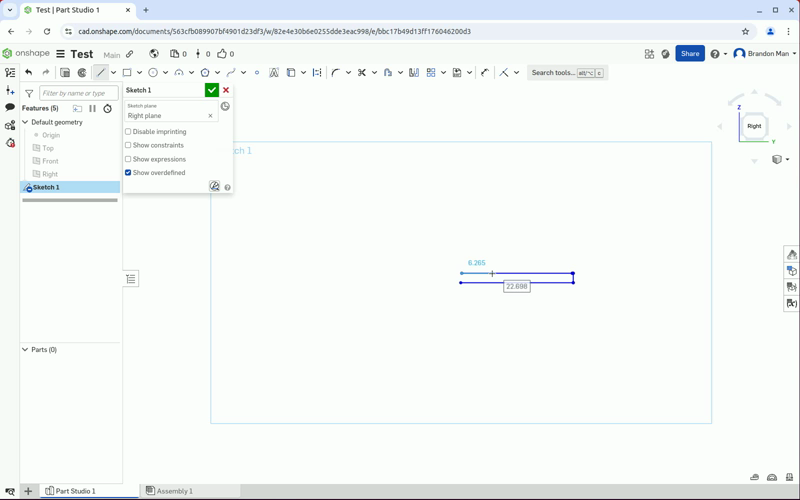
mouse_move(460, 273)
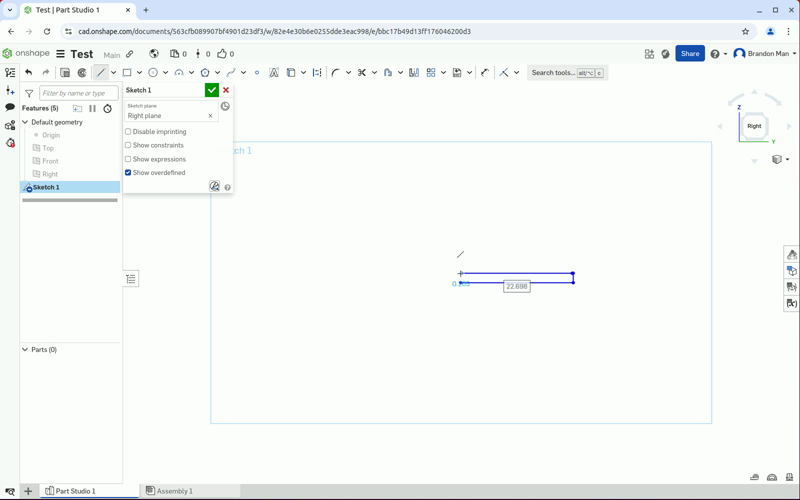
scroll(6)
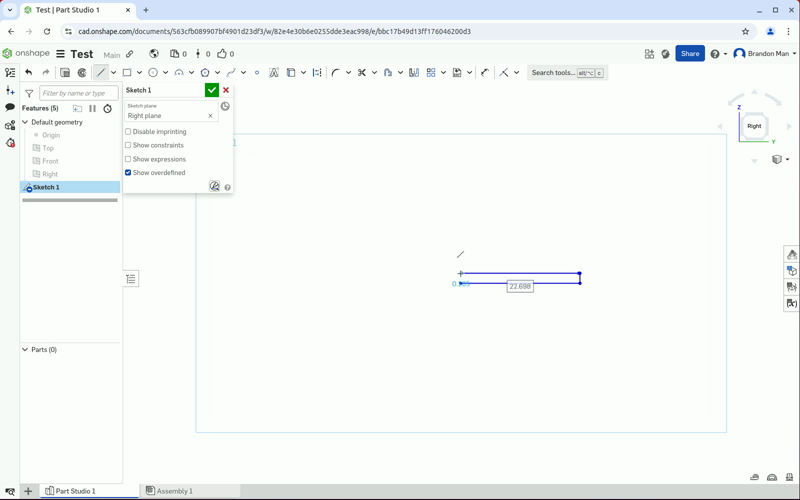
scroll(6)
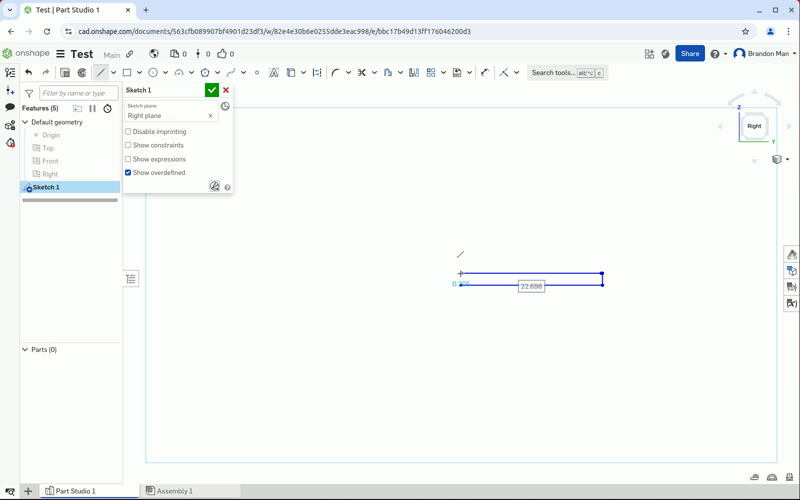
scroll(6)
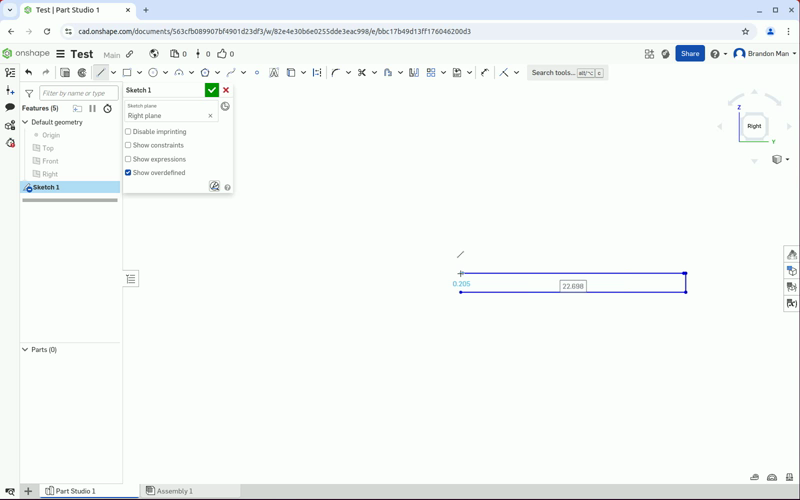
scroll(6)
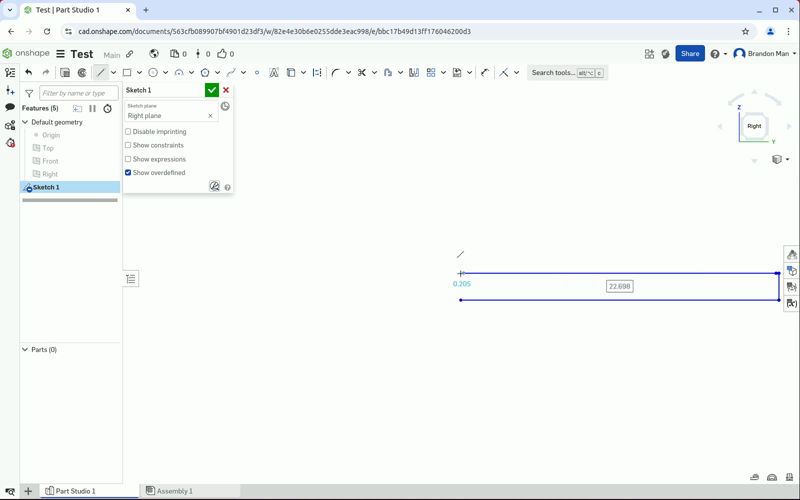
scroll(6)
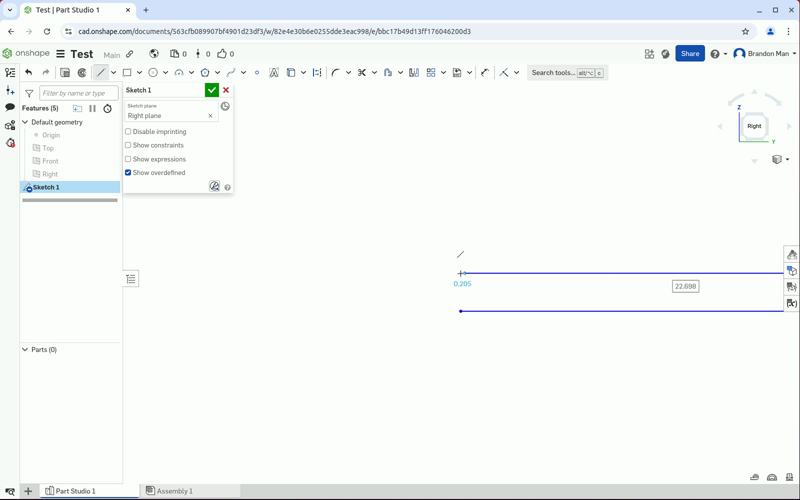
scroll(6)
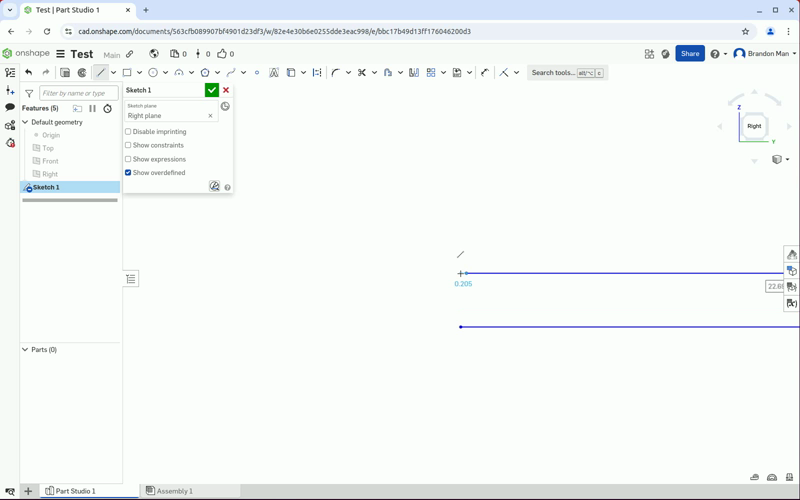
scroll(6)
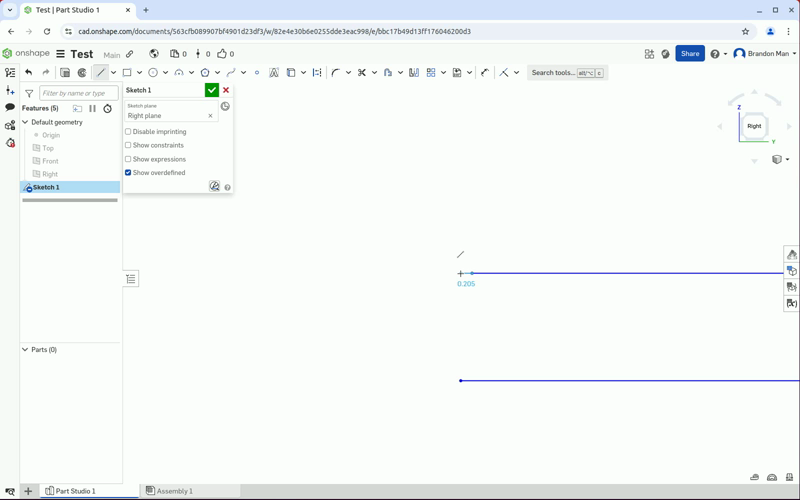
click(460, 273)
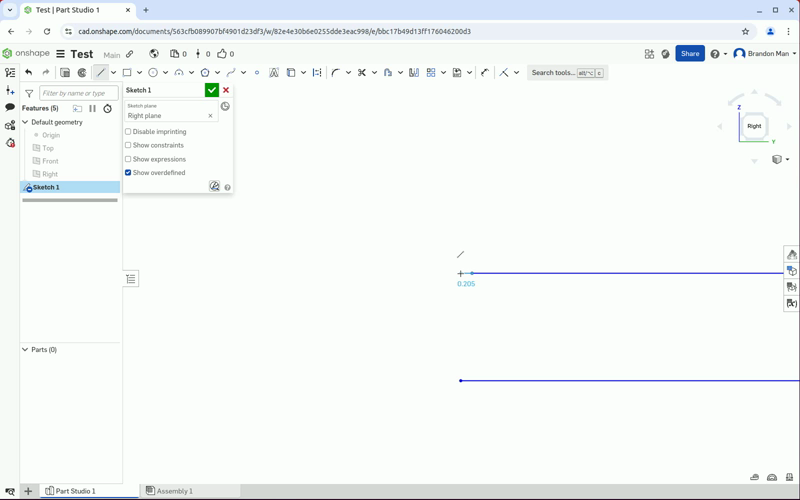
scroll(-6)
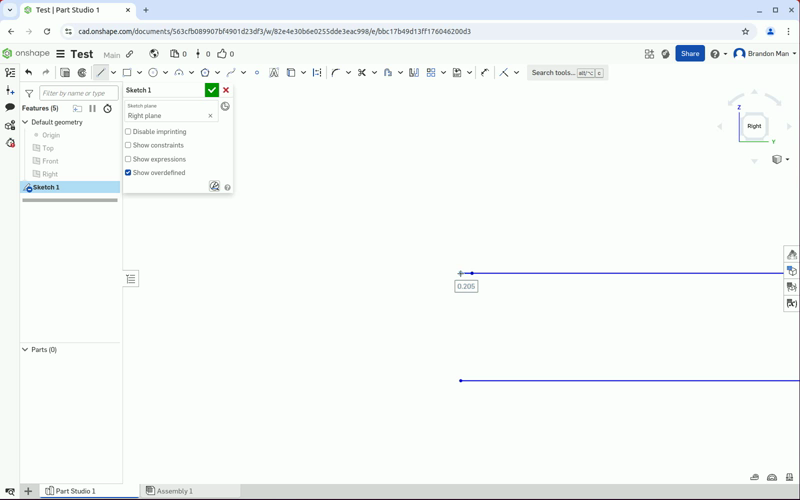
scroll(-6)
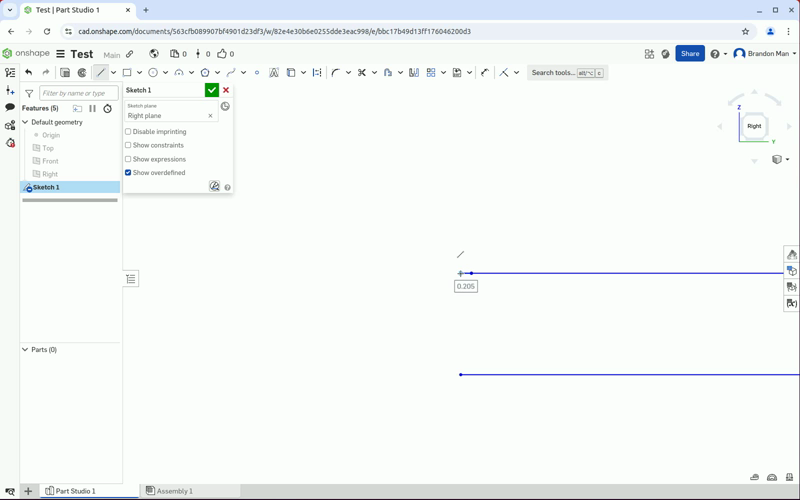
scroll(-6)
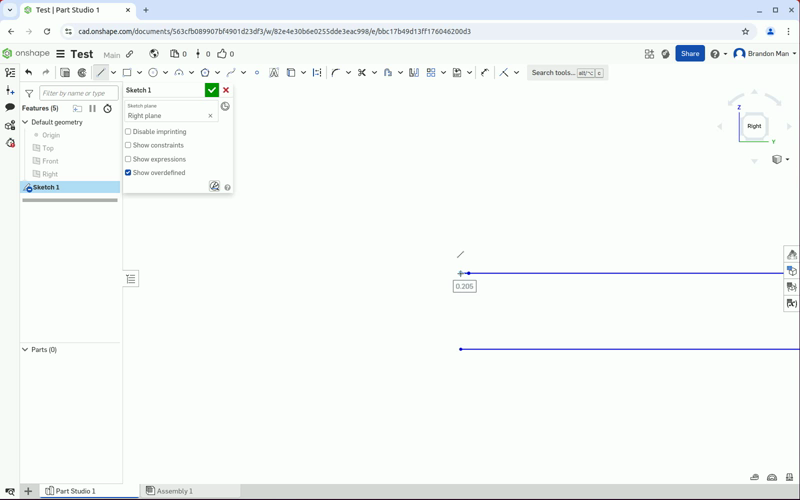
scroll(-6)
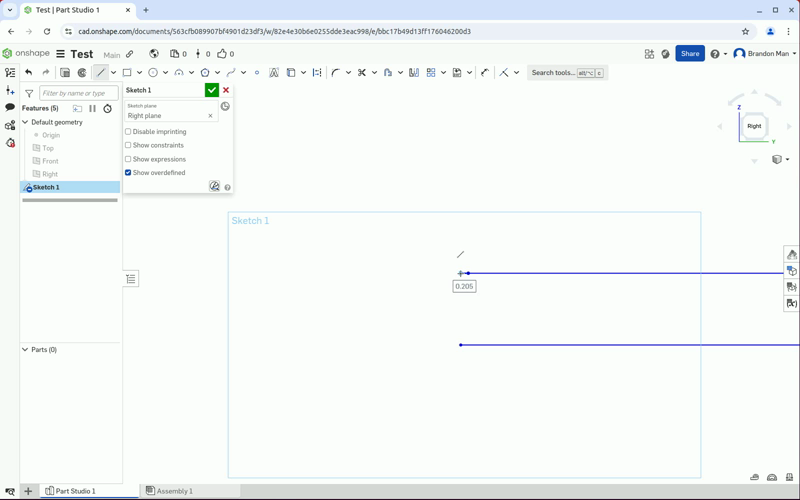
scroll(-6)
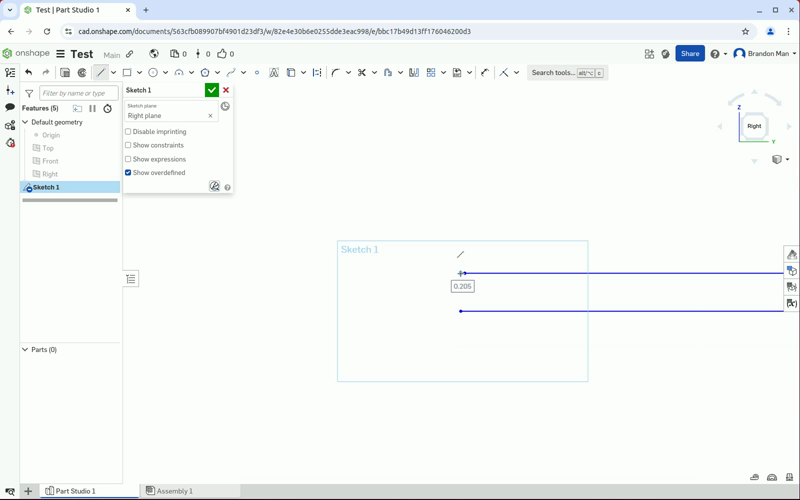
scroll(-6)
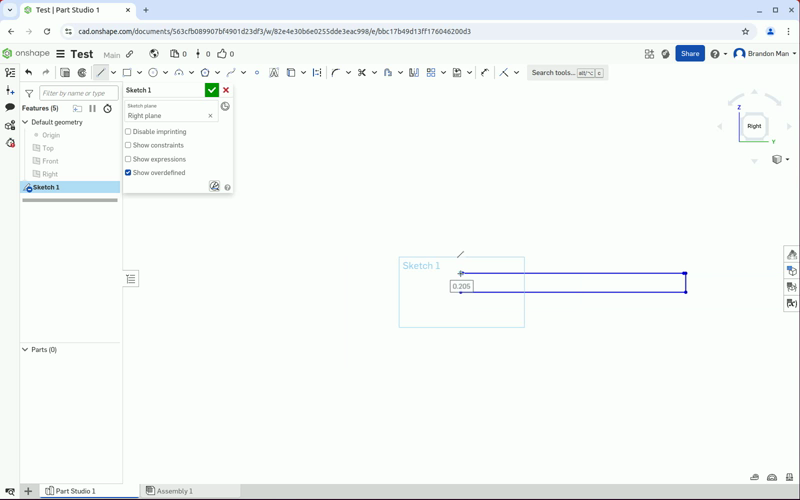
scroll(-6)
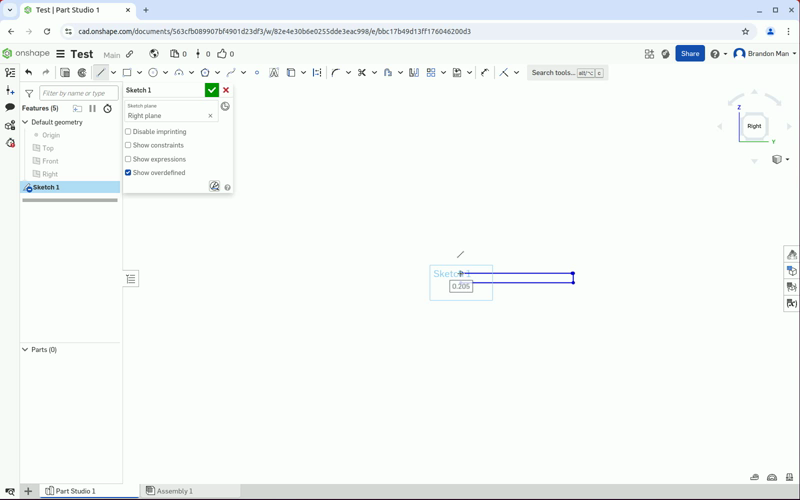
key_up(shift)
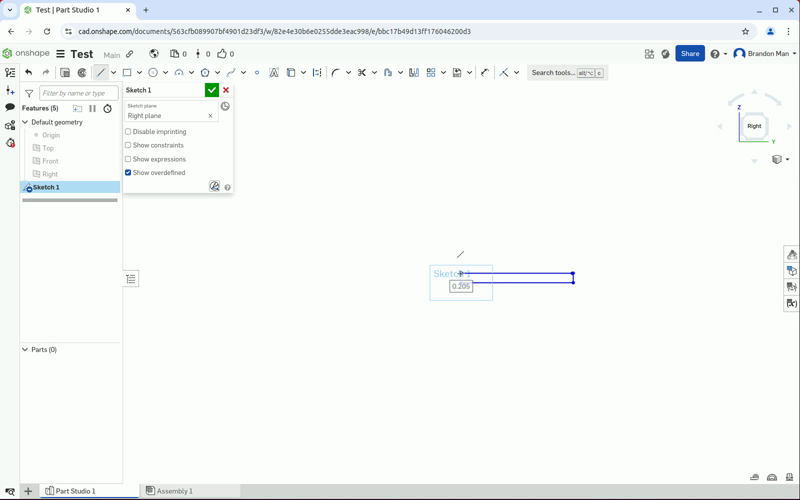
mouse_move(490, 273)
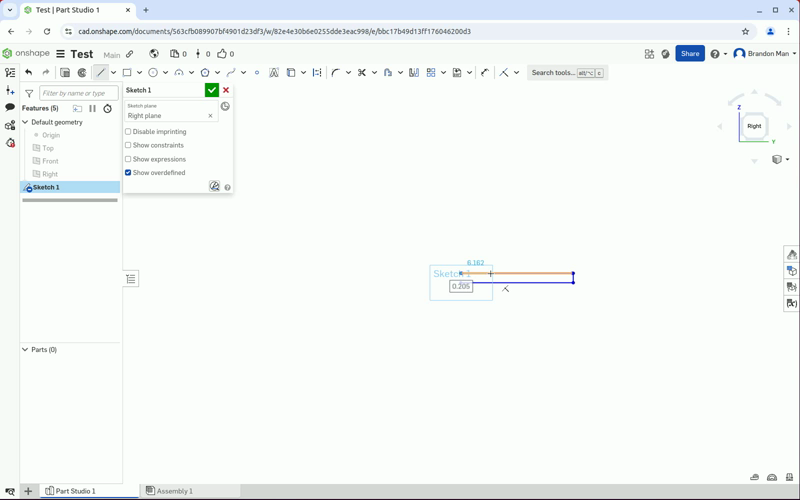
key_down(shift)
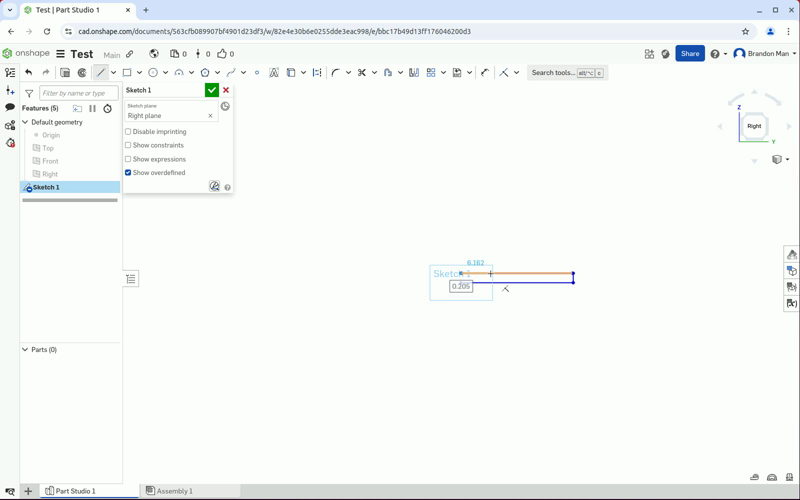
mouse_move(460, 282)
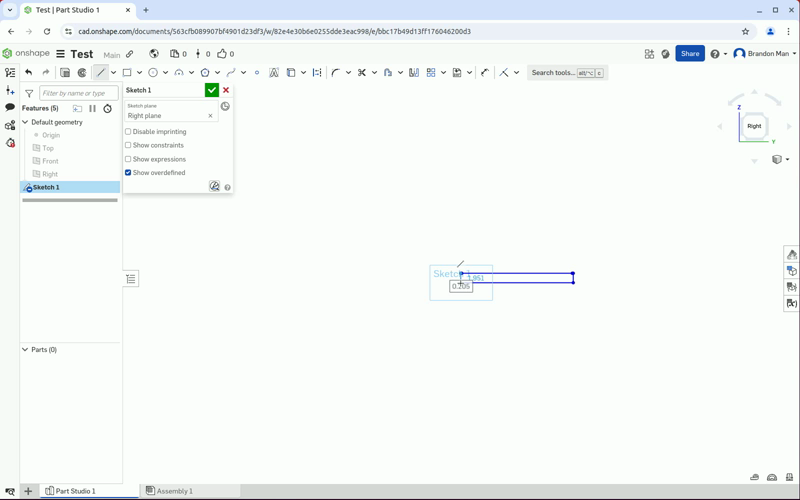
key_up(shift)
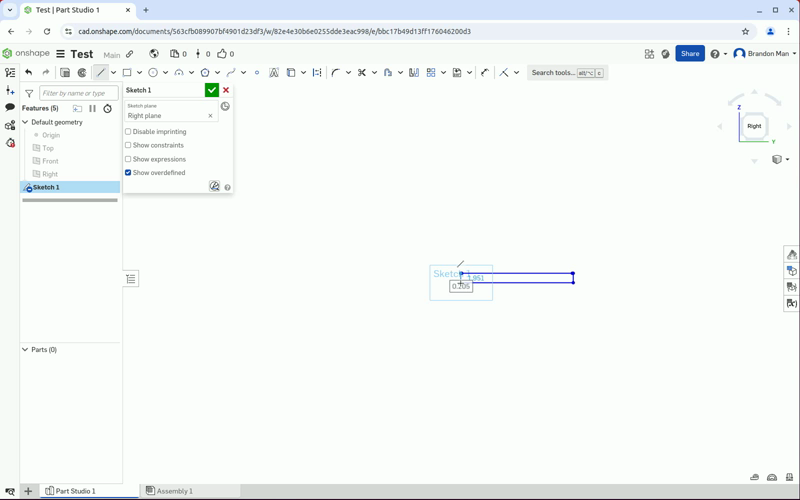
click(460, 282)
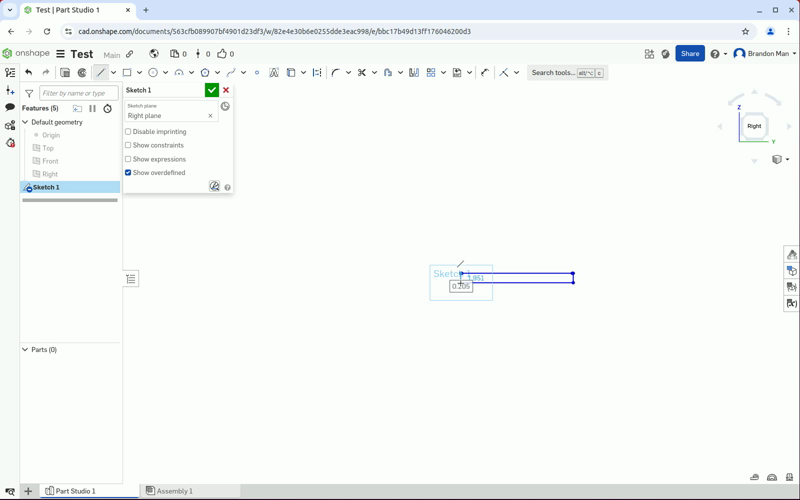
key(esc)
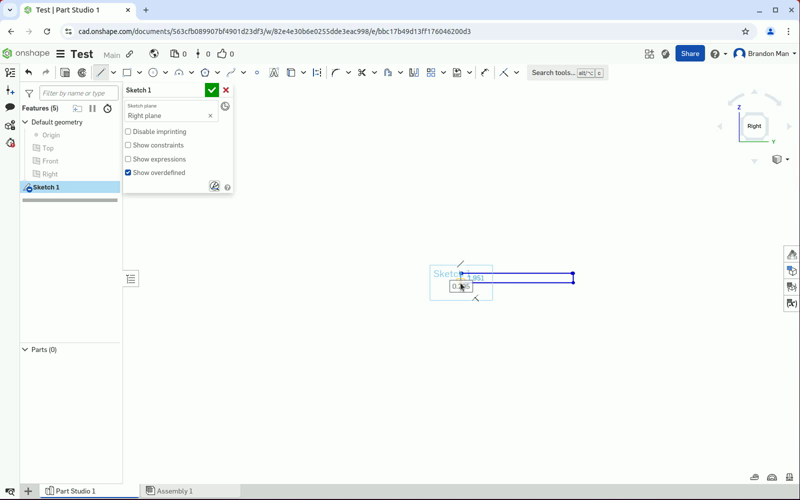
mouse_move(500, 279)
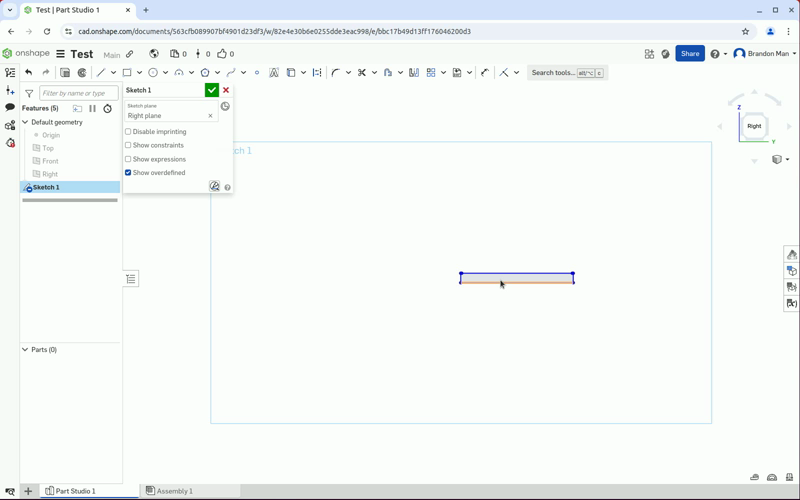
scroll(6)
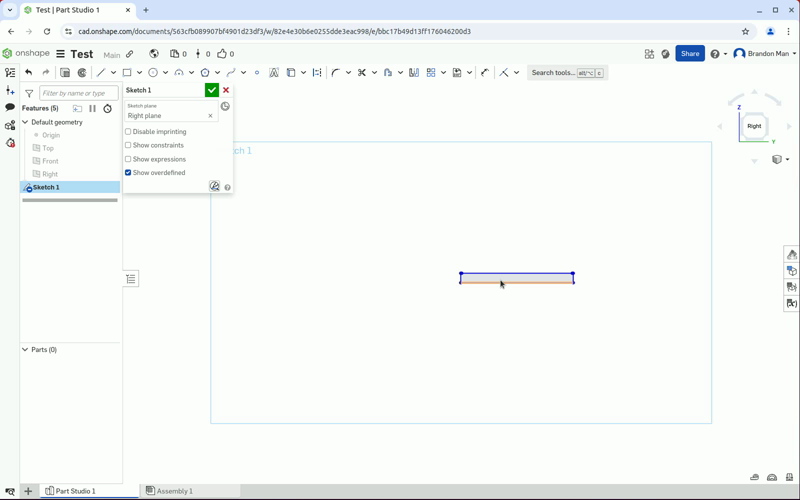
scroll(6)
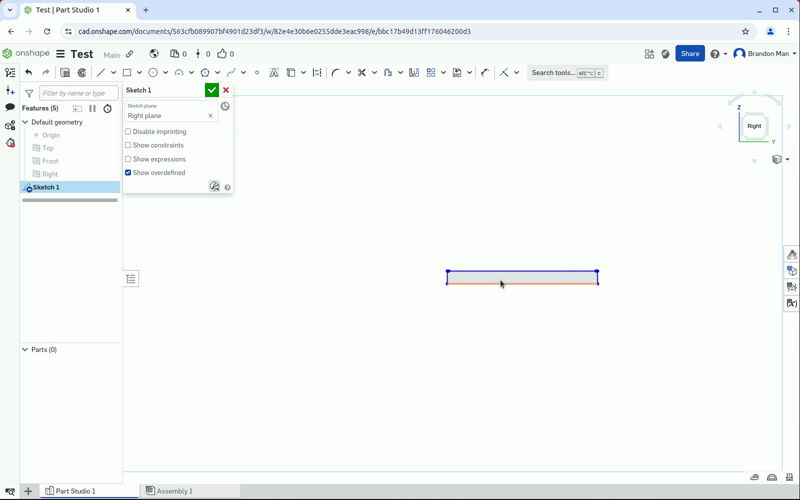
scroll(6)
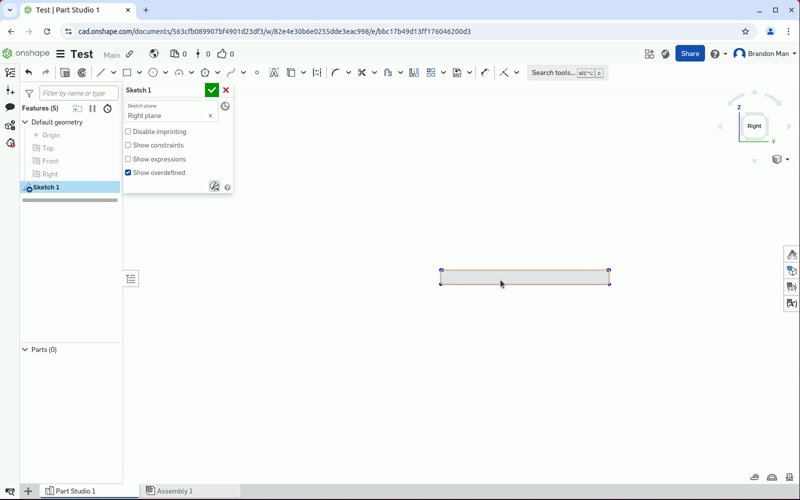
scroll(6)
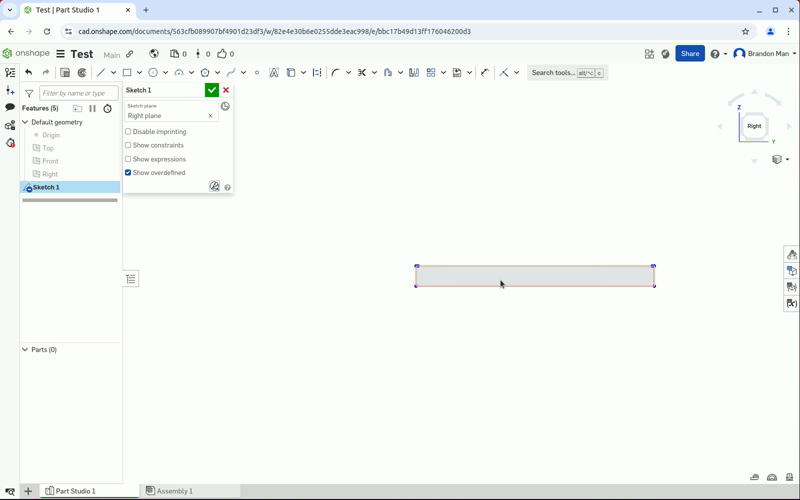
scroll(6)
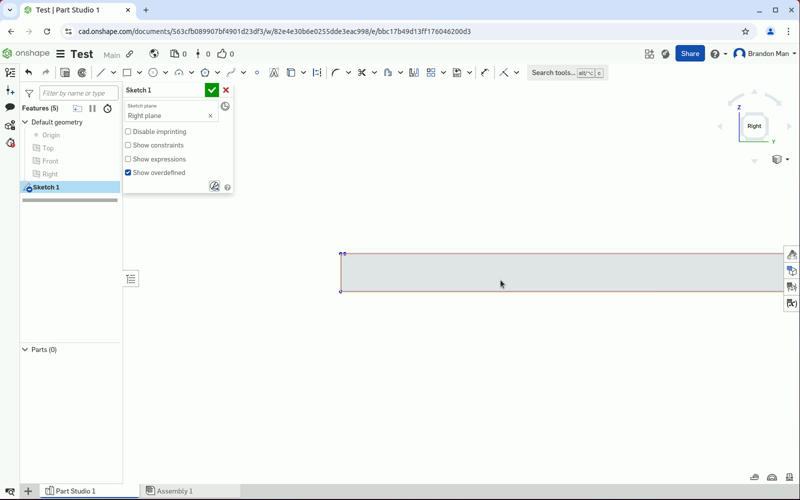
scroll(6)
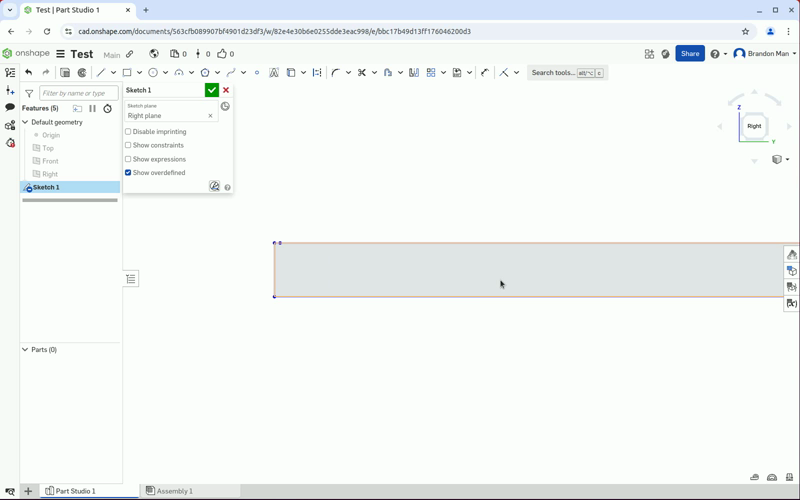
scroll(6)
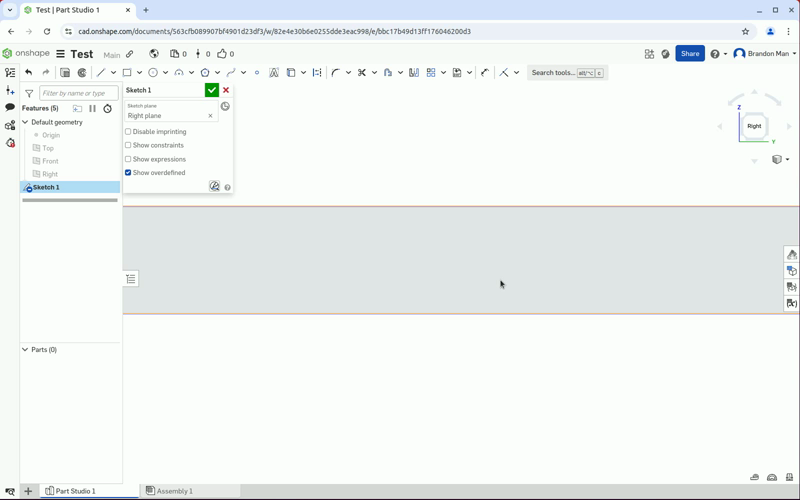
click(500, 279)
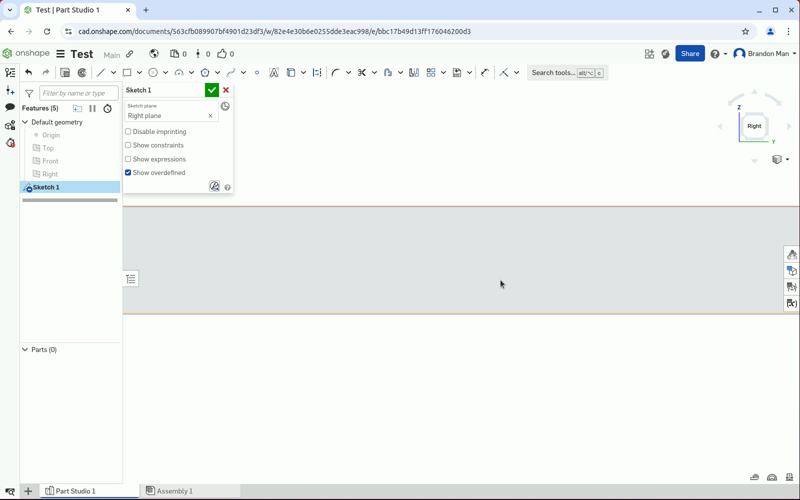
scroll(-6)
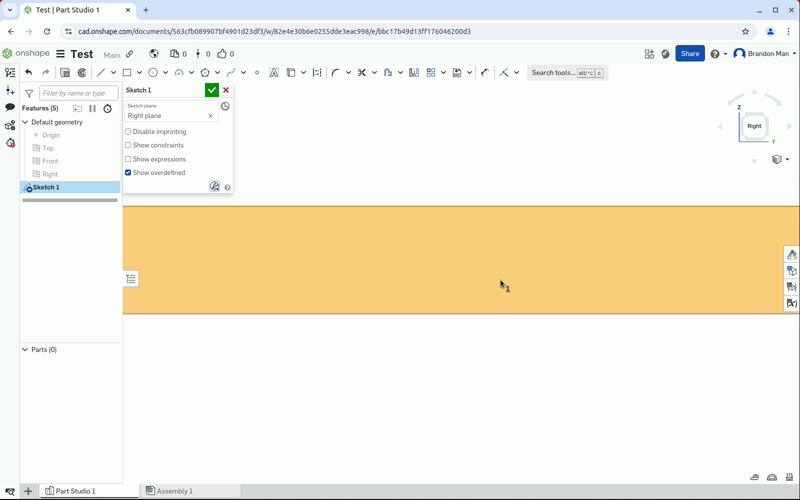
scroll(-6)
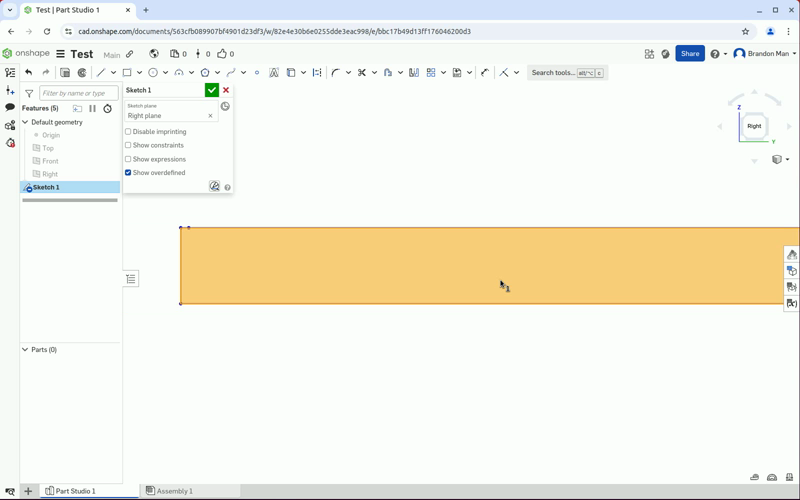
scroll(-6)
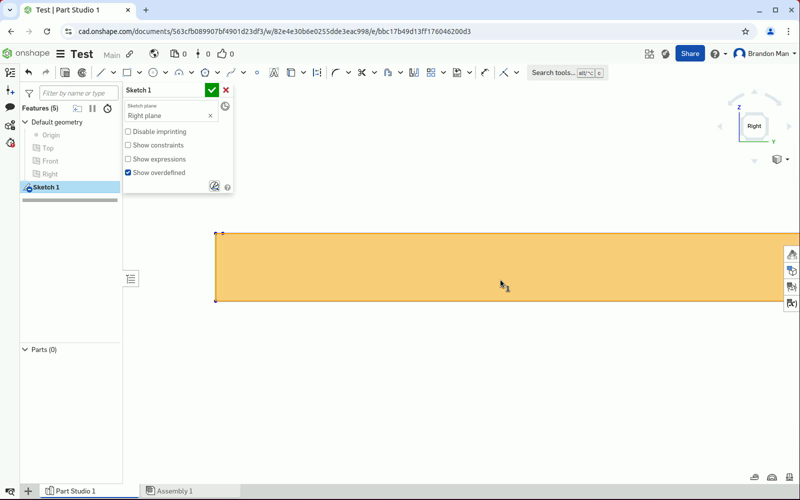
scroll(-6)
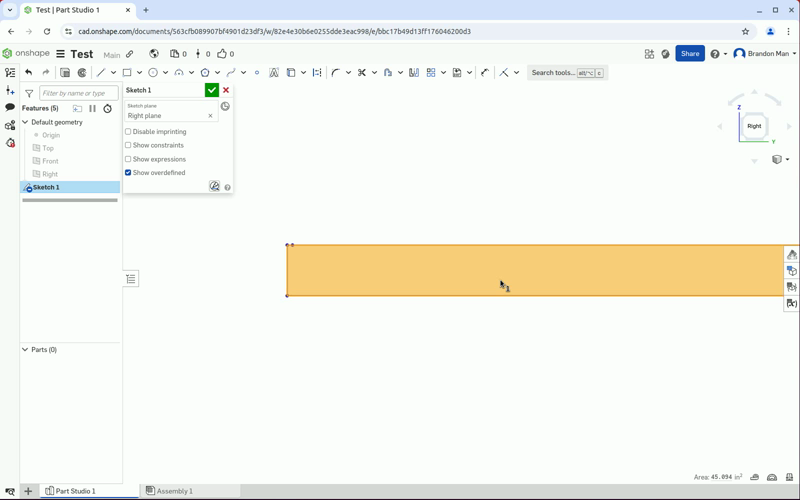
scroll(-6)
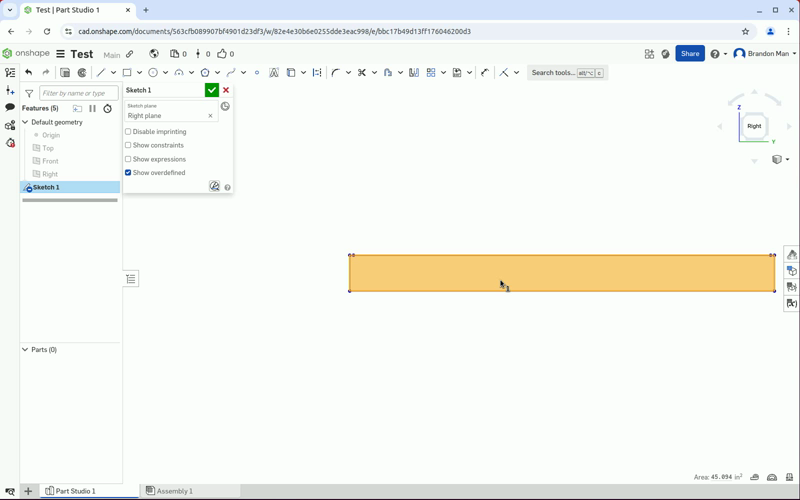
scroll(-6)
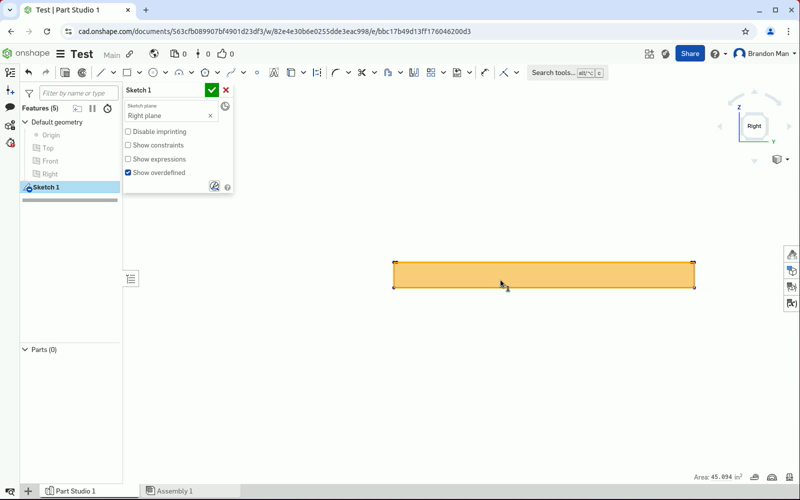
scroll(-6)
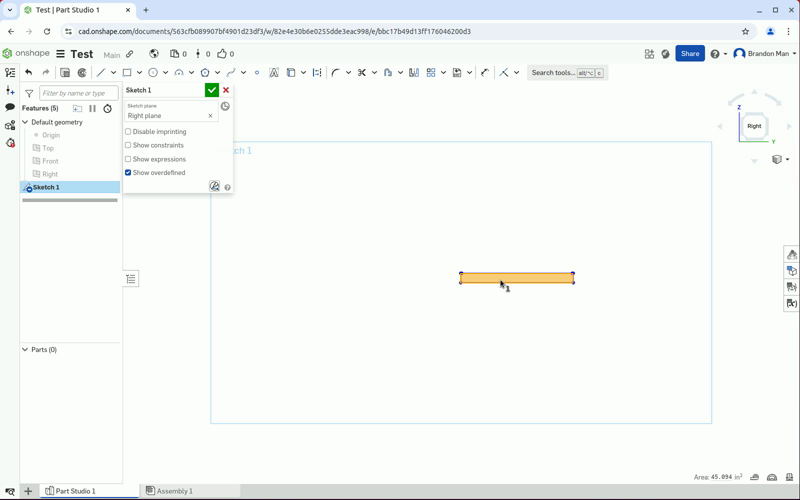
mouse_move(73, 352)
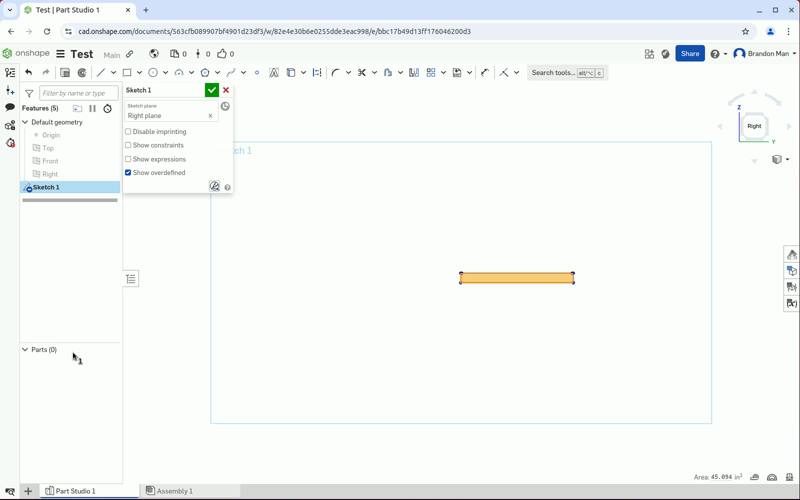
key(shift+y)
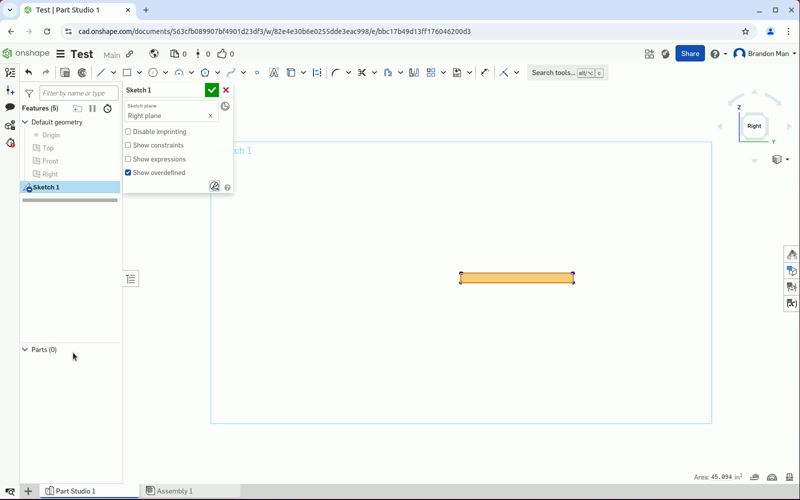
key(shift+e)
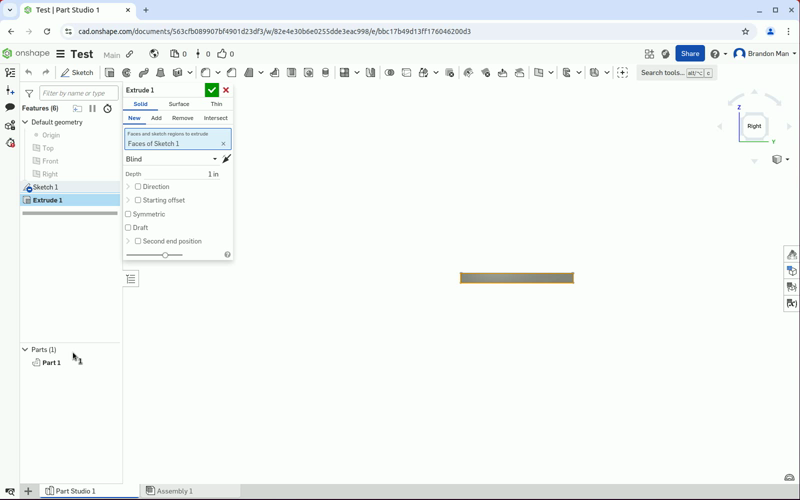
mouse_move(143, 106)
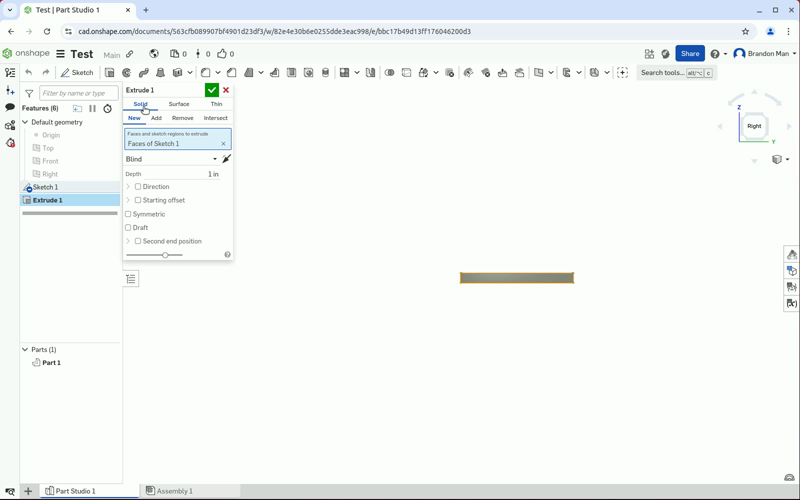
click(143, 106)
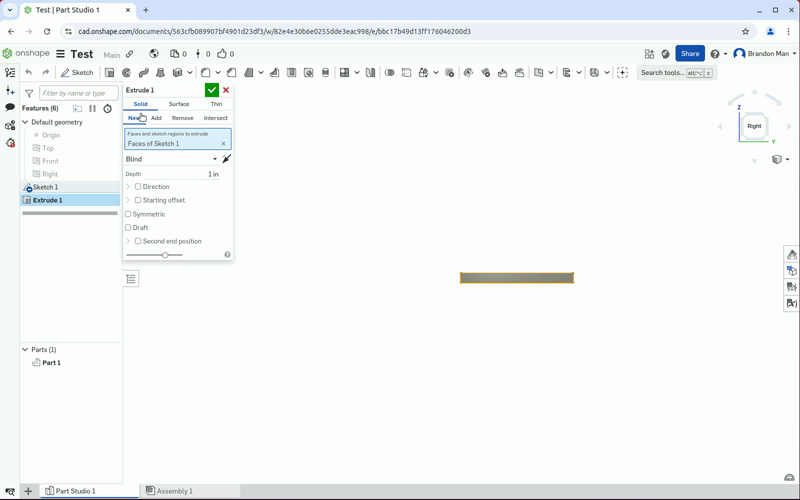
mouse_move(137, 120)
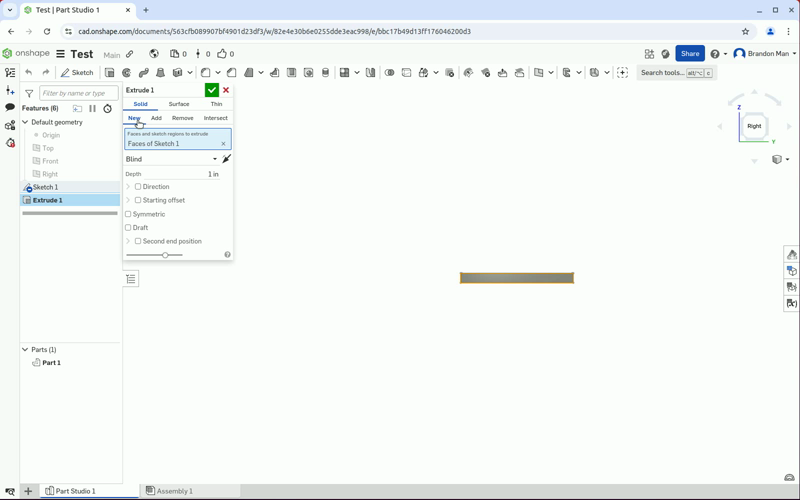
click(137, 120)
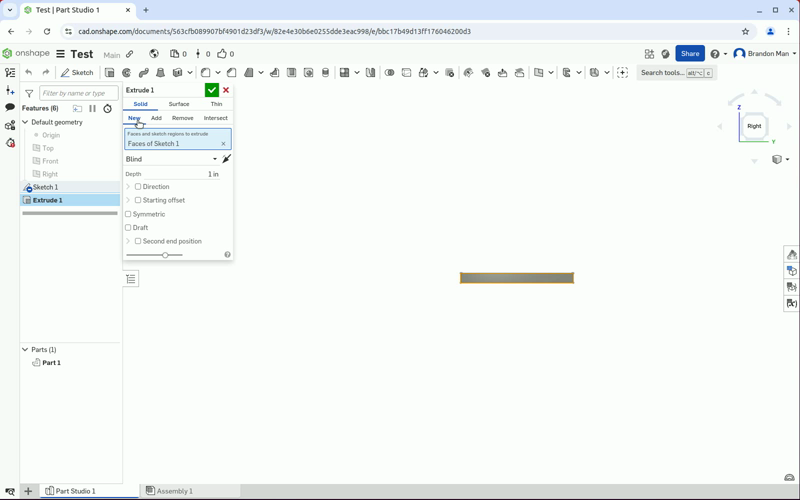
key(tab, 4)
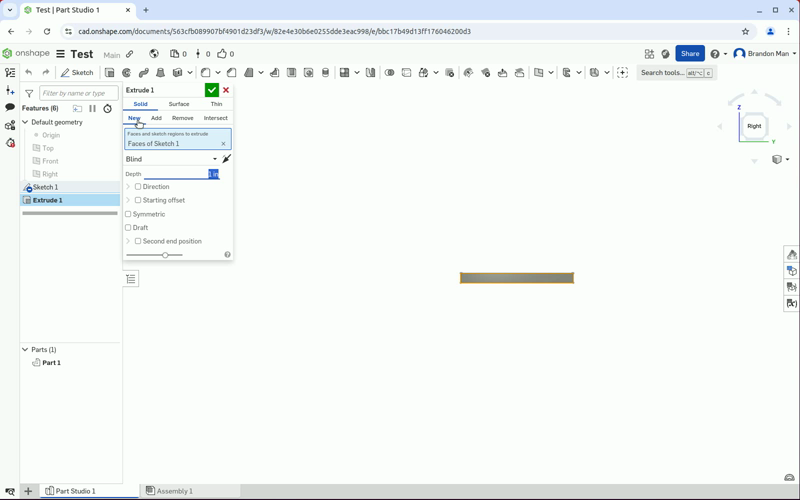
text(1.204)
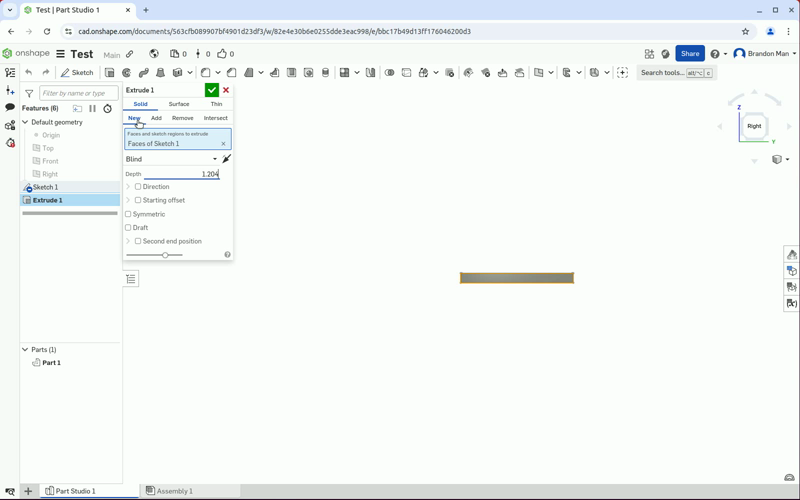
key(enter)
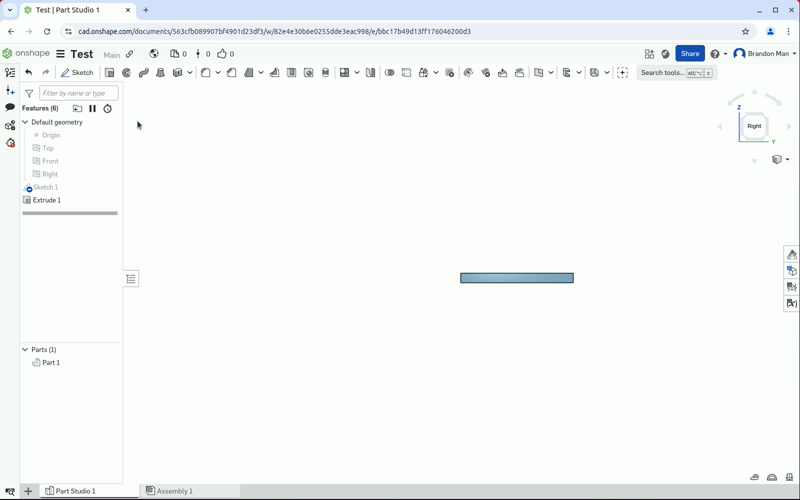
key(shift+h)
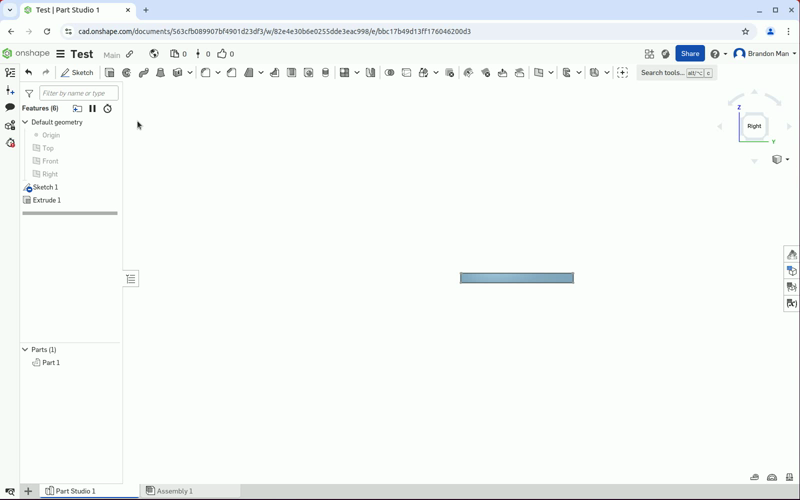
key(shift+h)
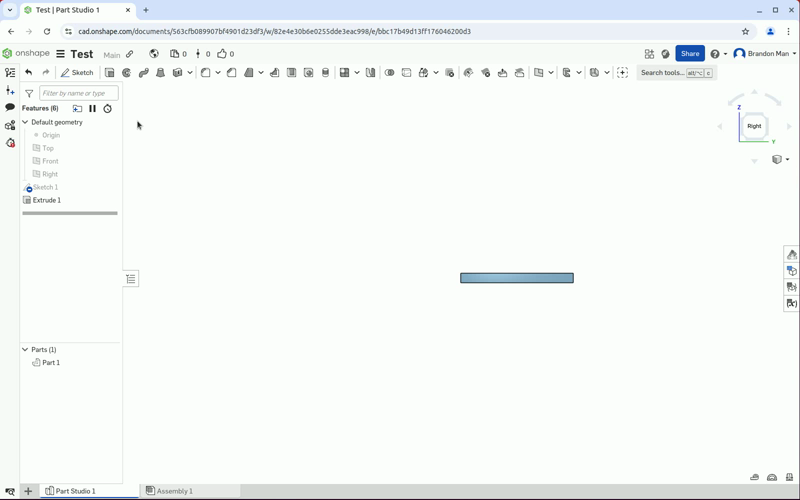
mouse_move(73, 189)
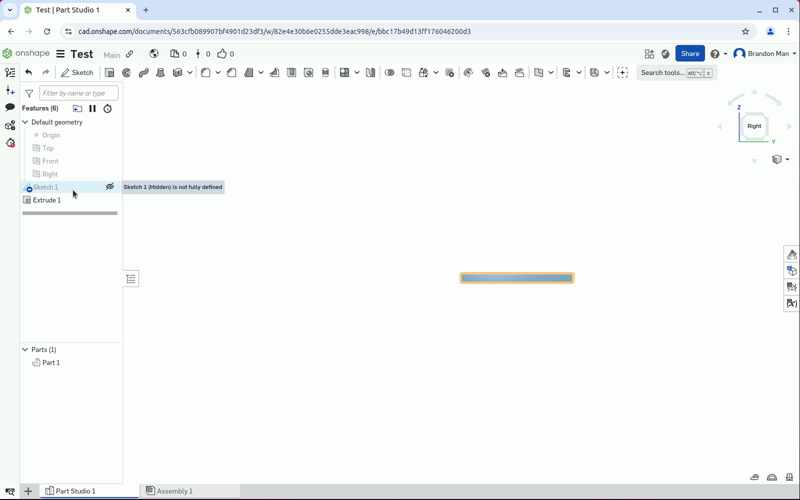
click(73, 189)
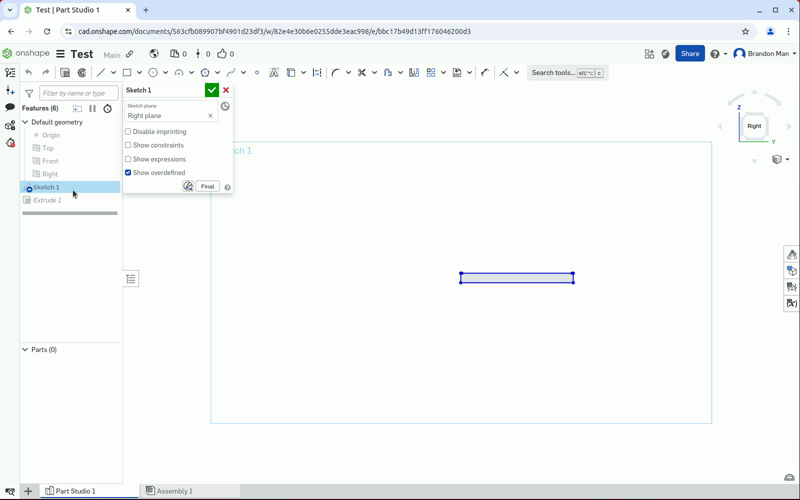
mouse_move(229, 92)
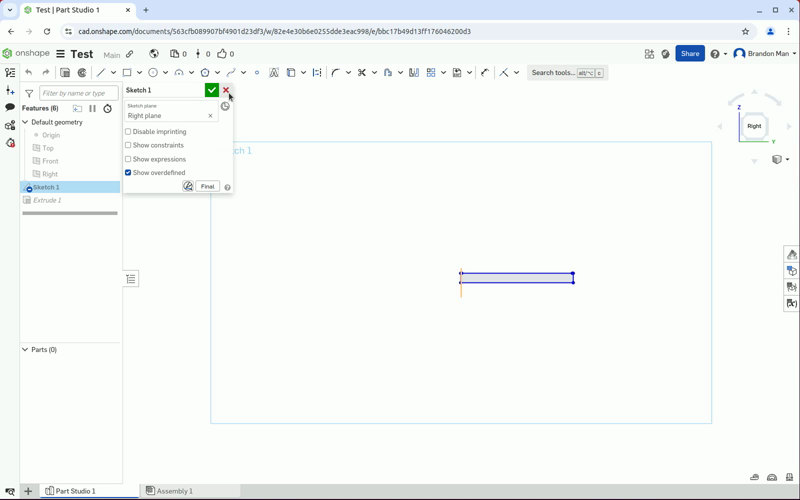
click(229, 92)
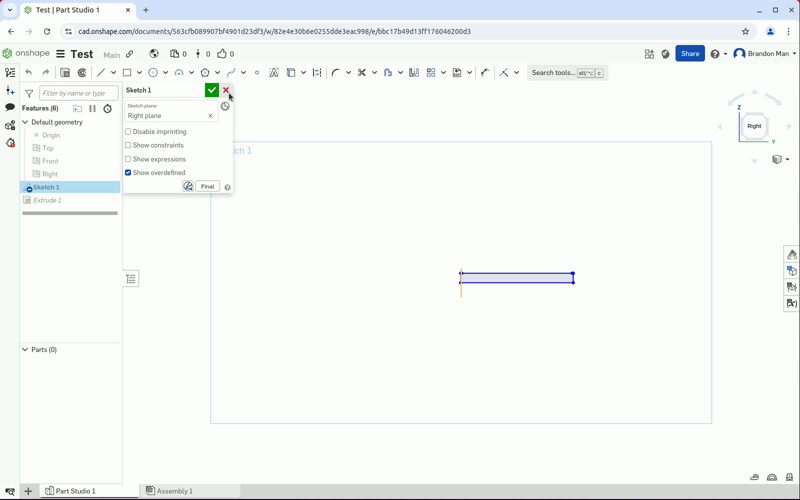
key(shift+s)
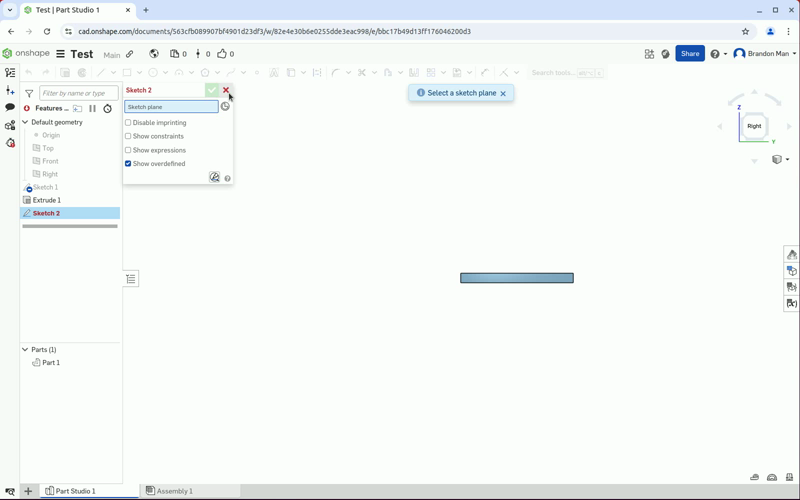
mouse_move(73, 176)
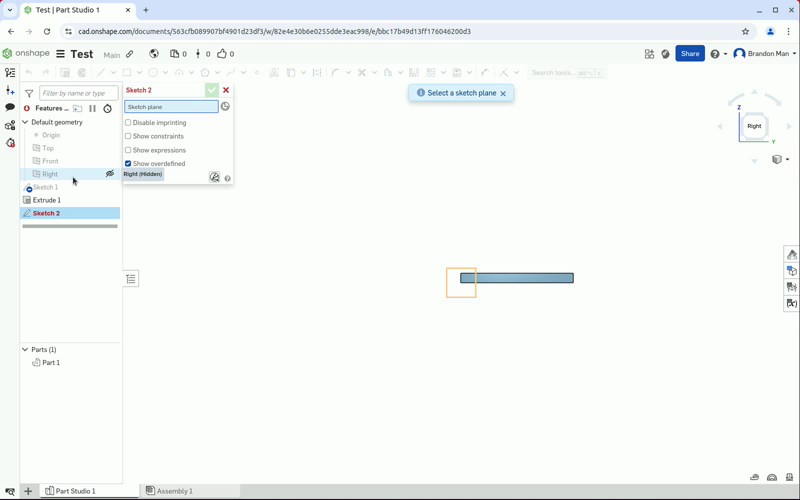
click(73, 176)
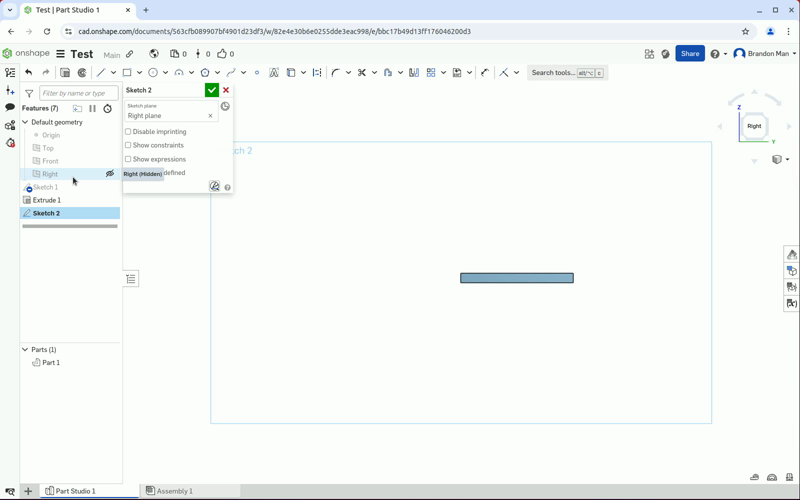
mouse_move(73, 352)
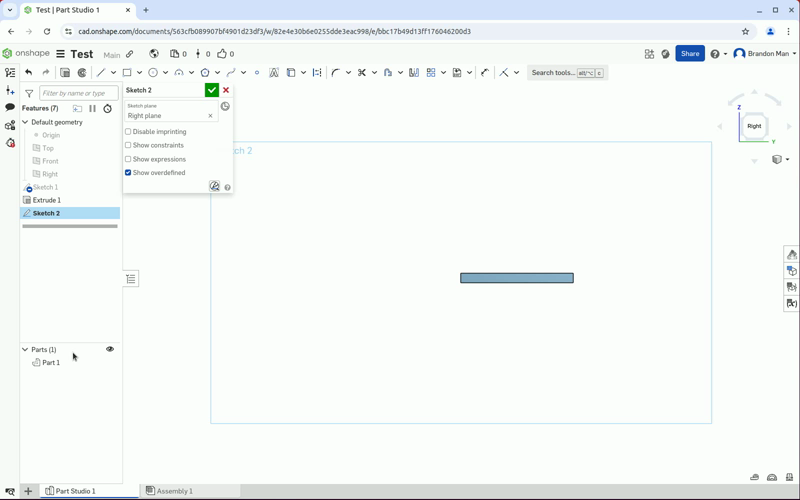
key(y)
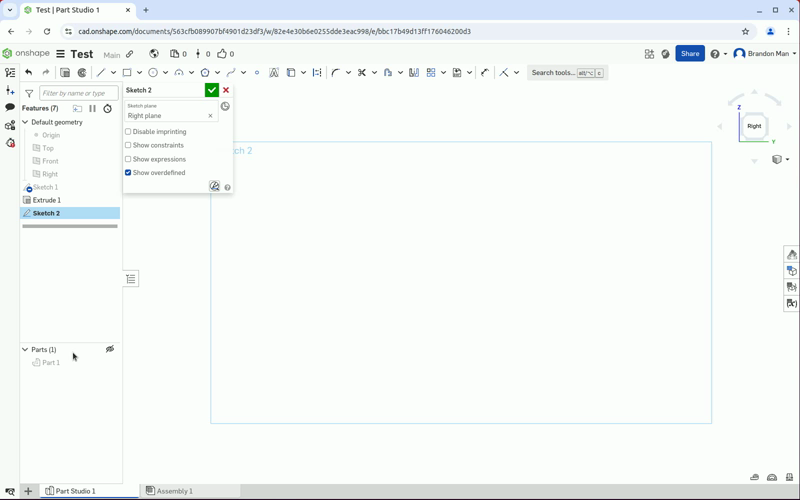
key(l)
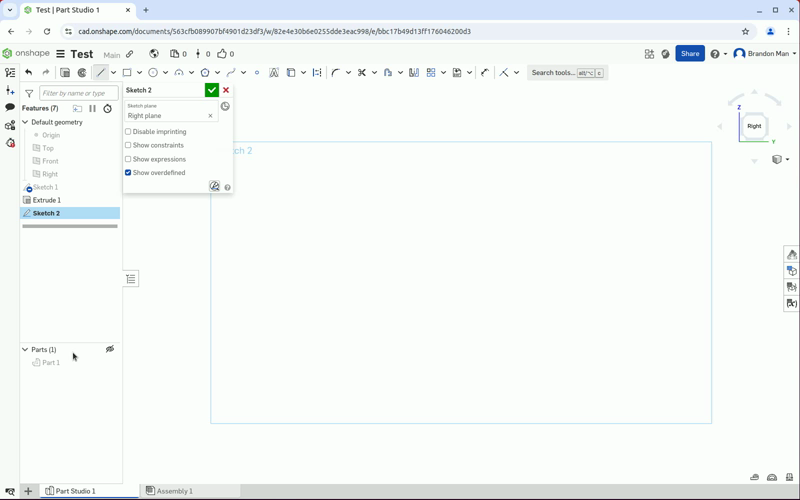
key_down(shift)
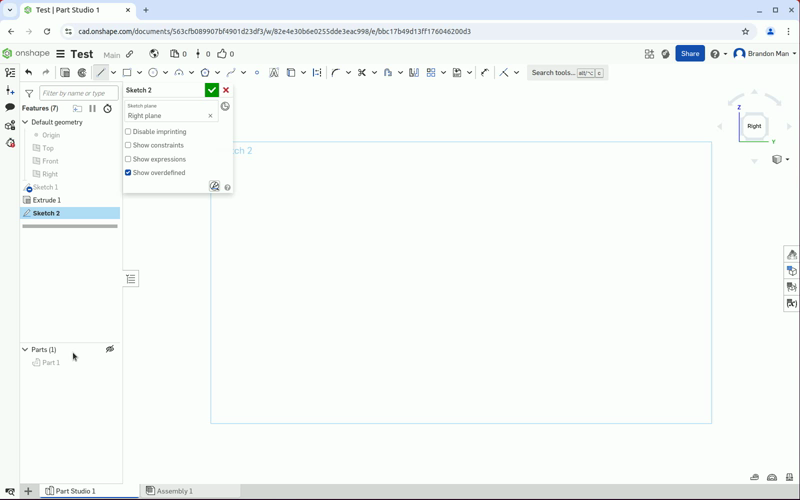
mouse_move(460, 273)
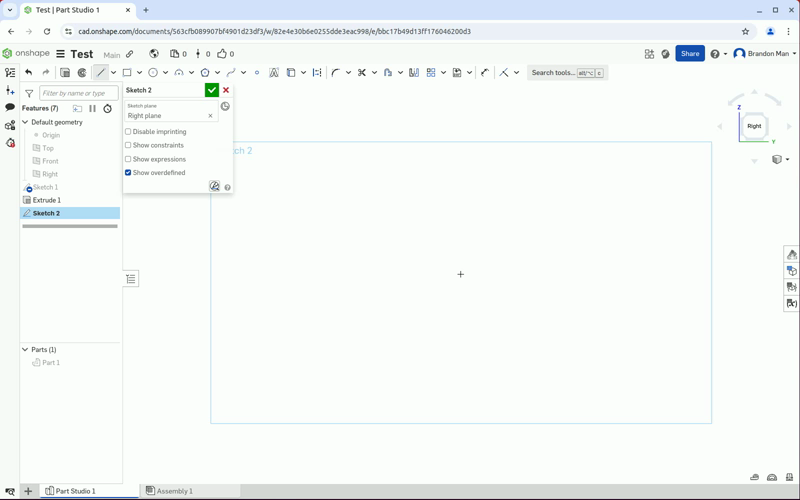
click(460, 273)
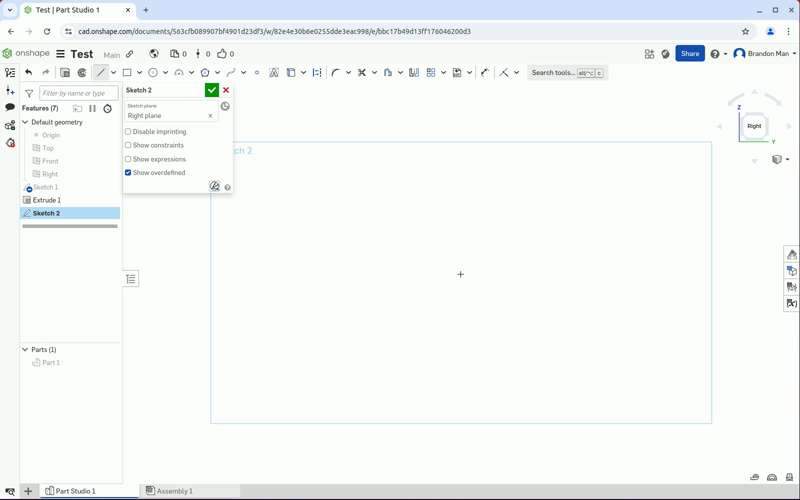
key_up(shift)
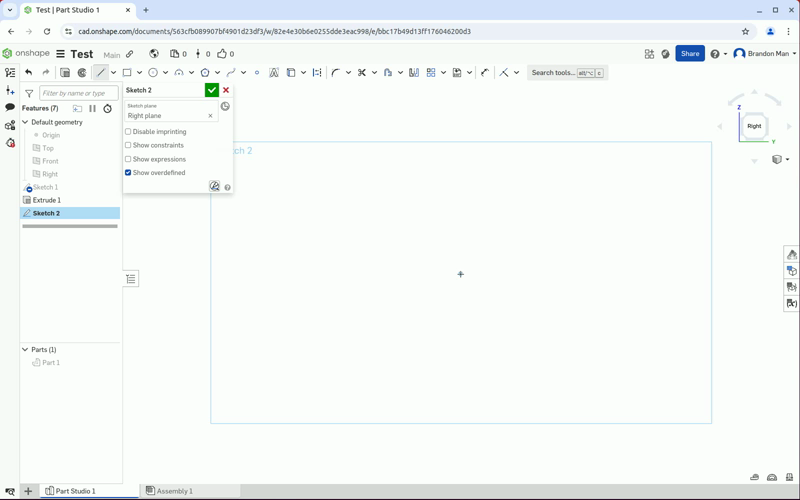
key_down(shift)
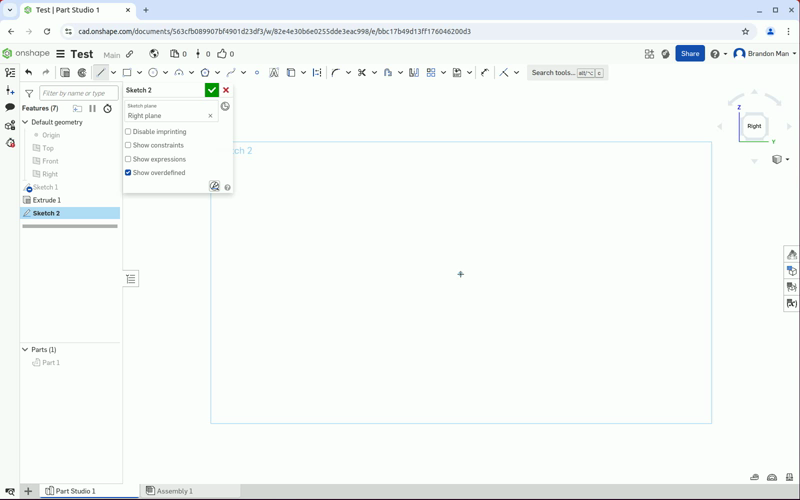
mouse_move(490, 273)
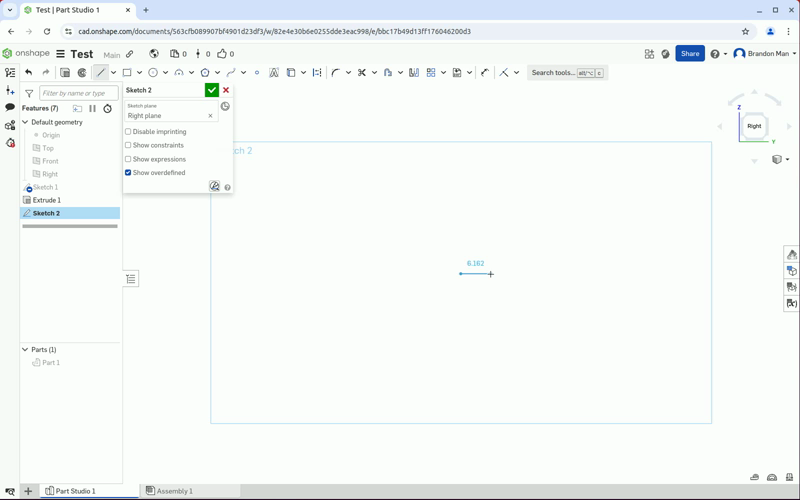
mouse_move(463, 273)
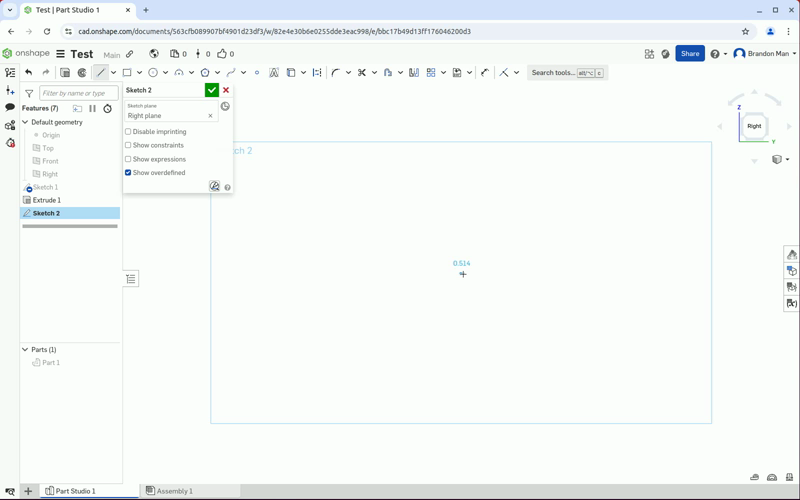
scroll(6)
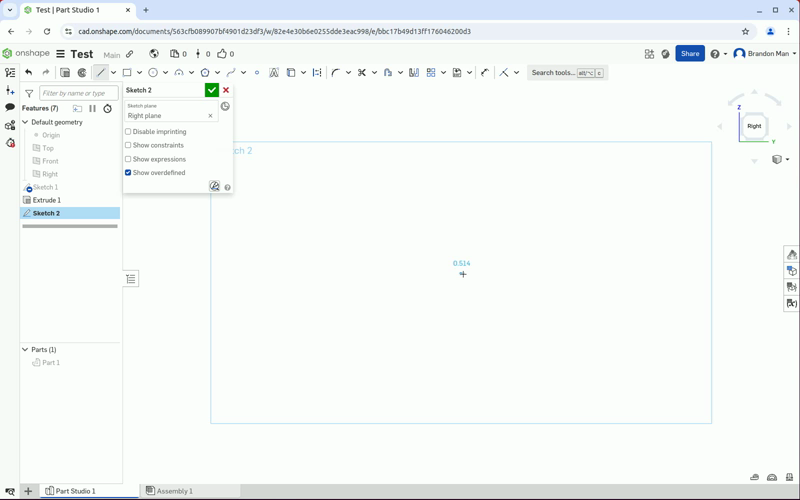
scroll(6)
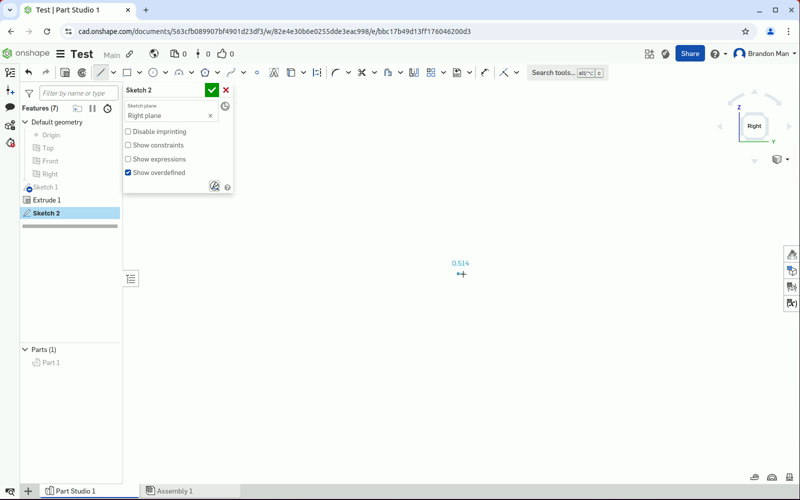
scroll(6)
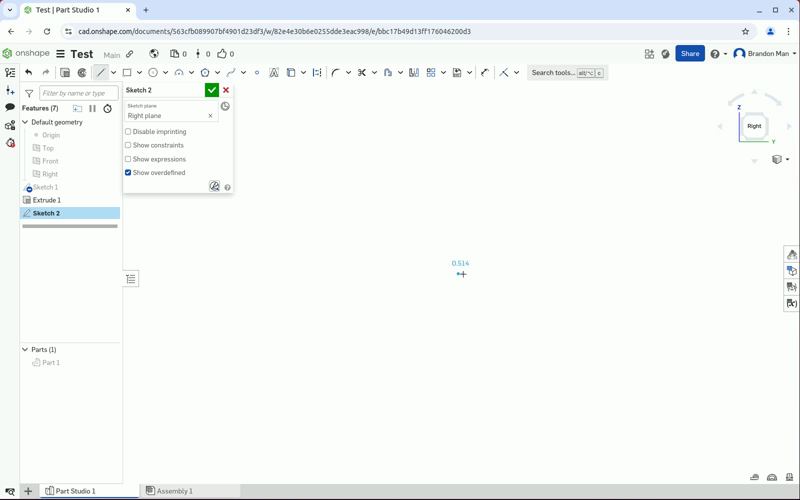
scroll(6)
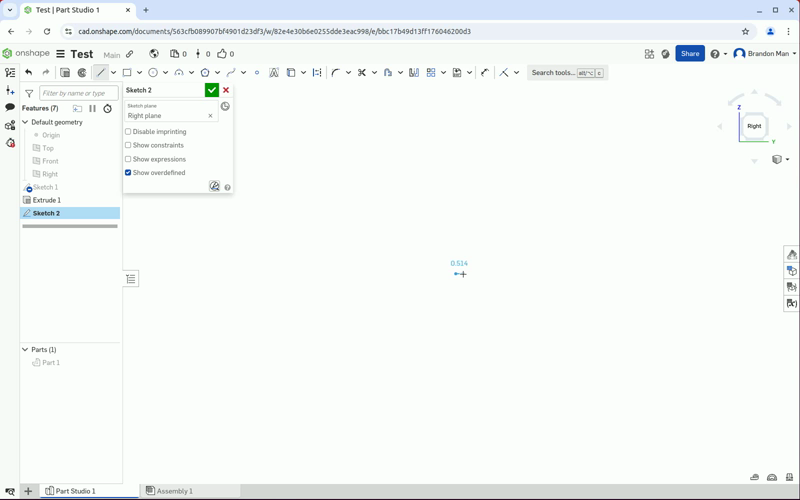
scroll(6)
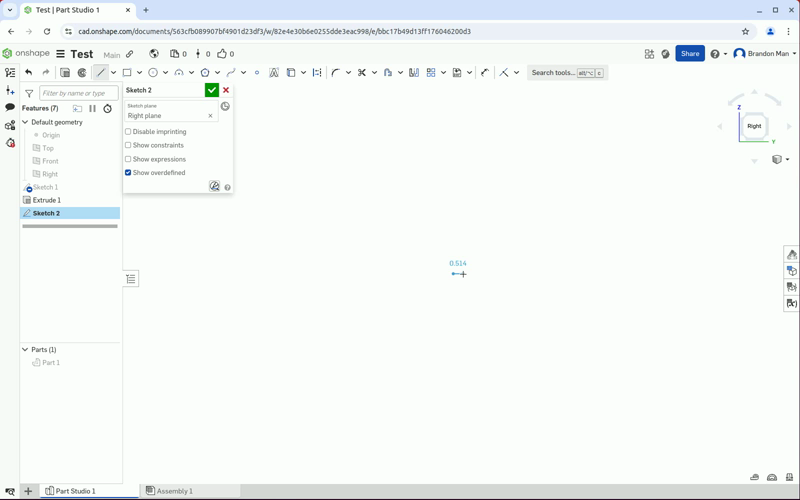
scroll(6)
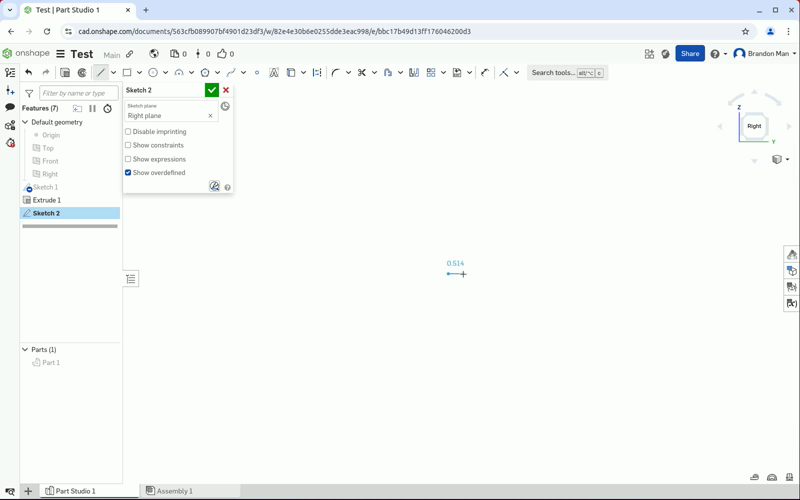
scroll(6)
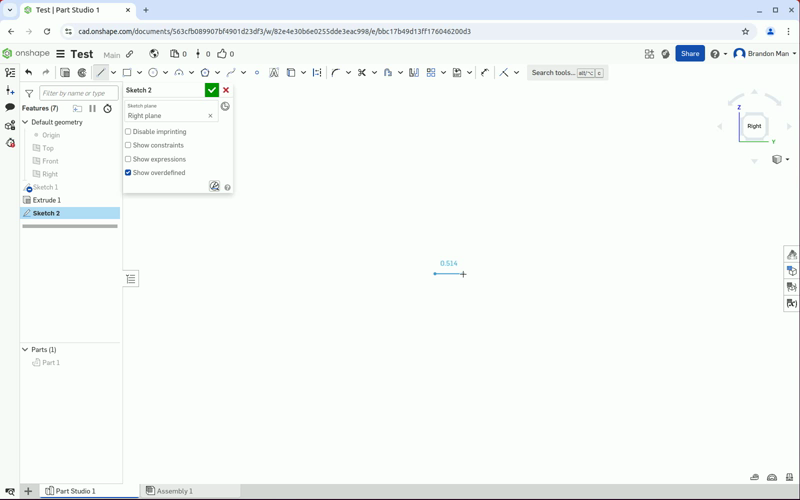
click(463, 273)
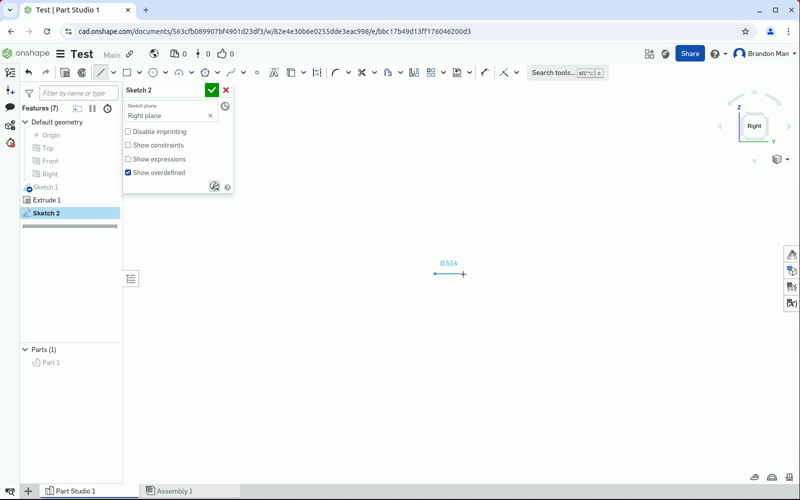
scroll(-6)
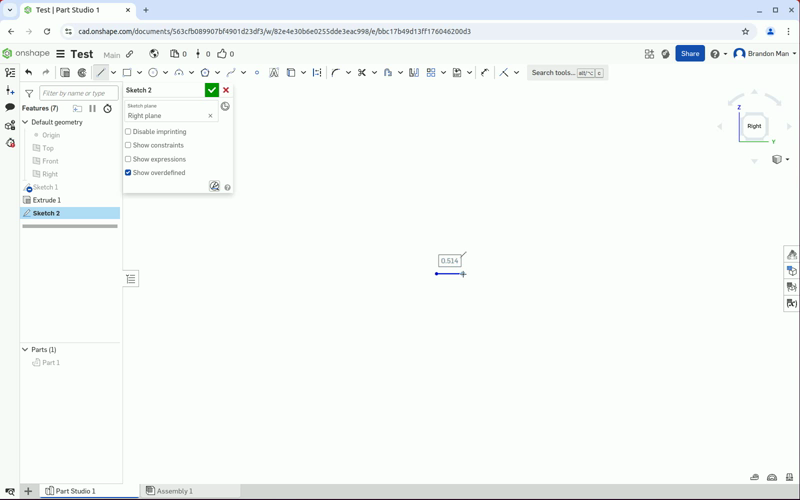
scroll(-6)
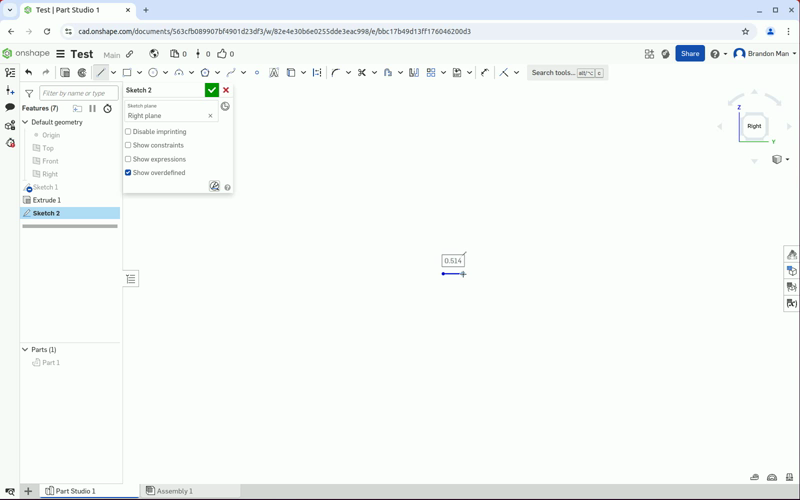
scroll(-6)
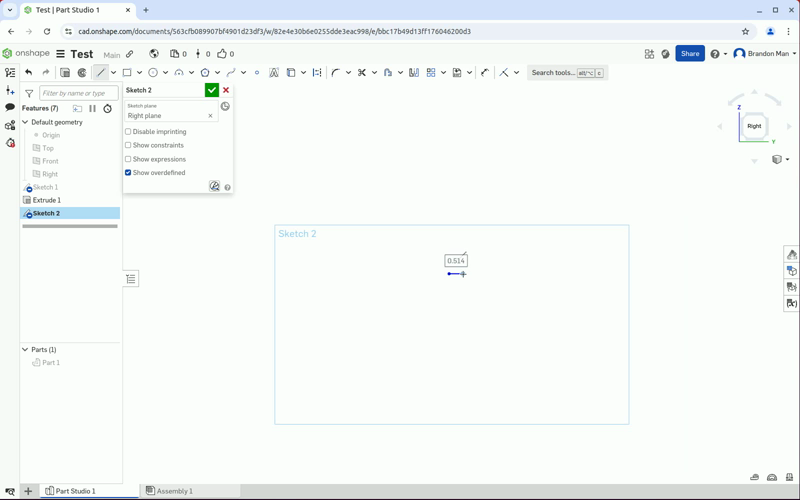
scroll(-6)
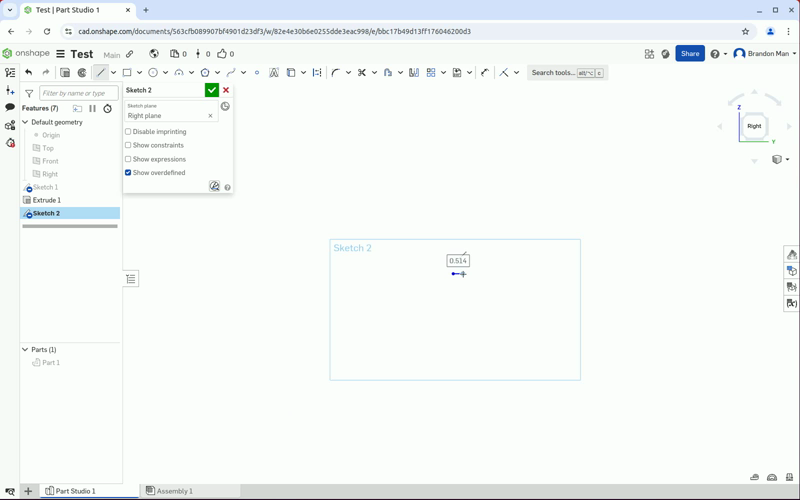
scroll(-6)
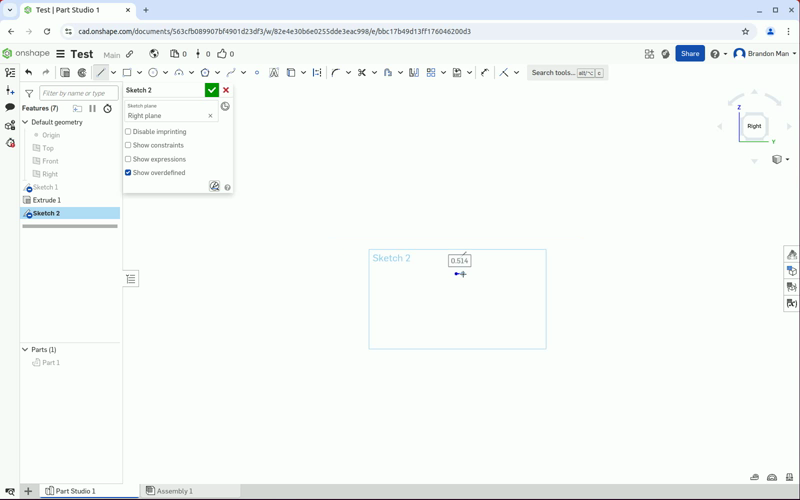
scroll(-6)
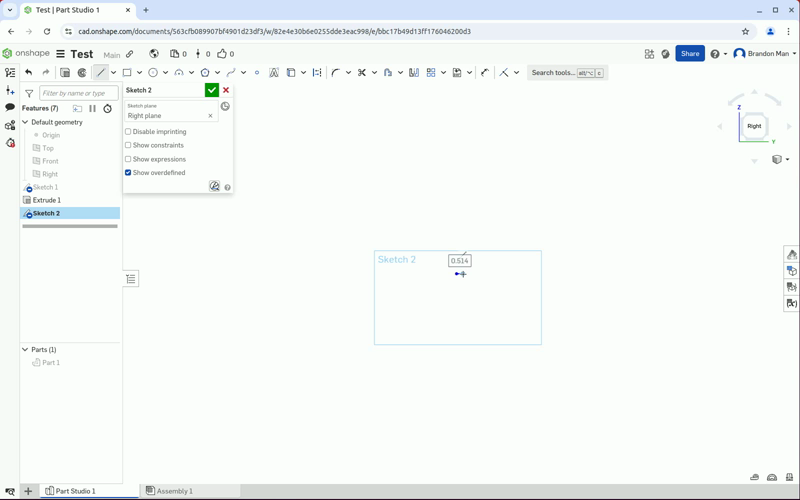
scroll(-6)
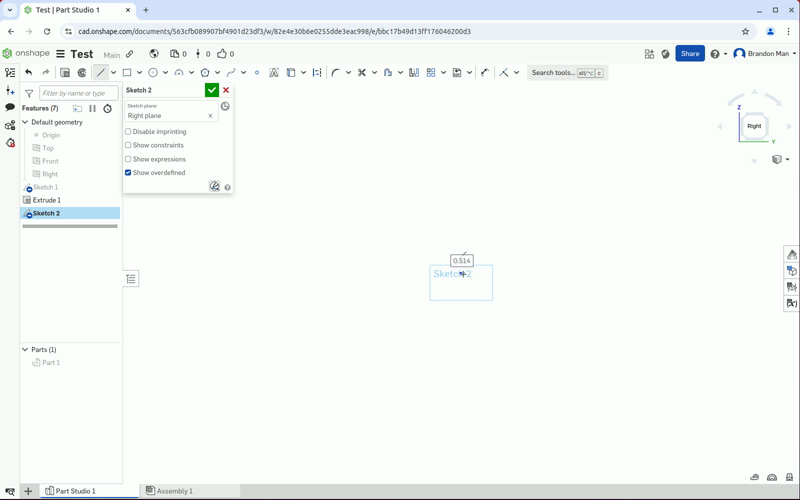
key_up(shift)
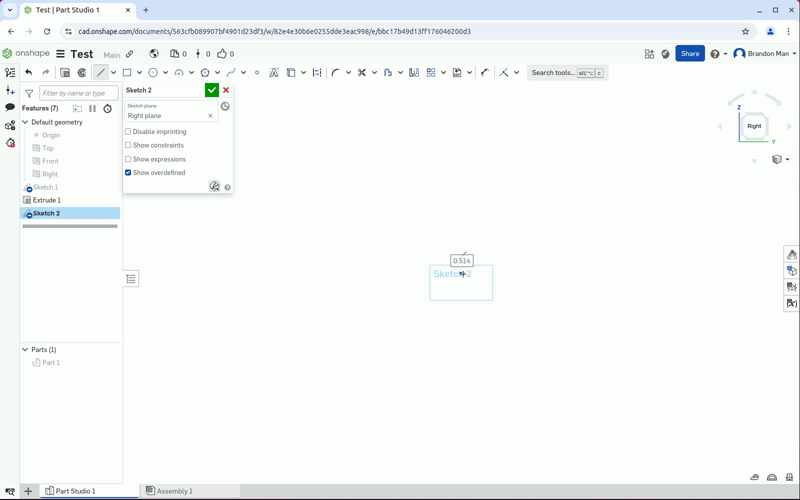
key_down(shift)
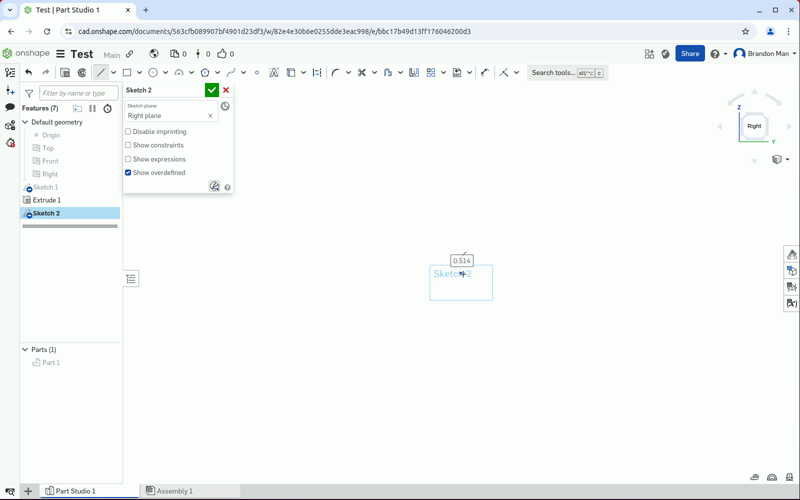
mouse_move(493, 273)
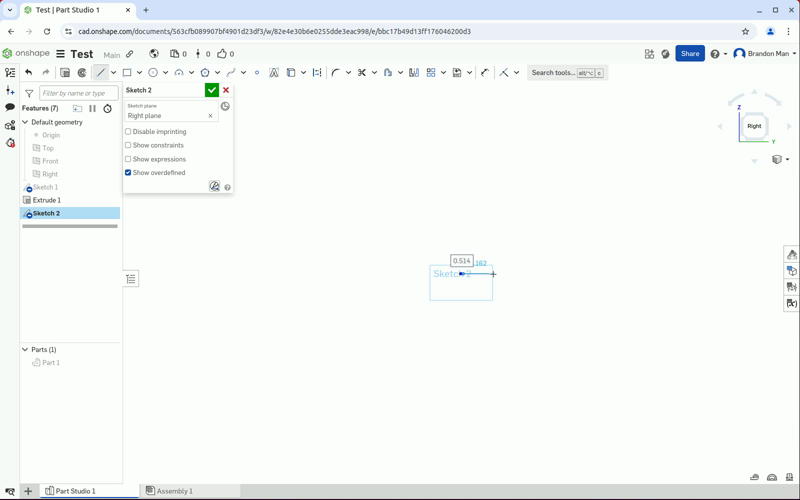
mouse_move(463, 271)
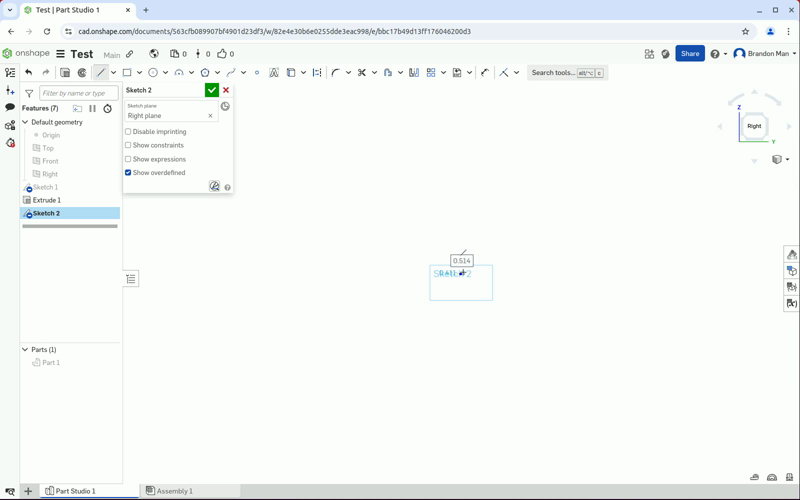
scroll(6)
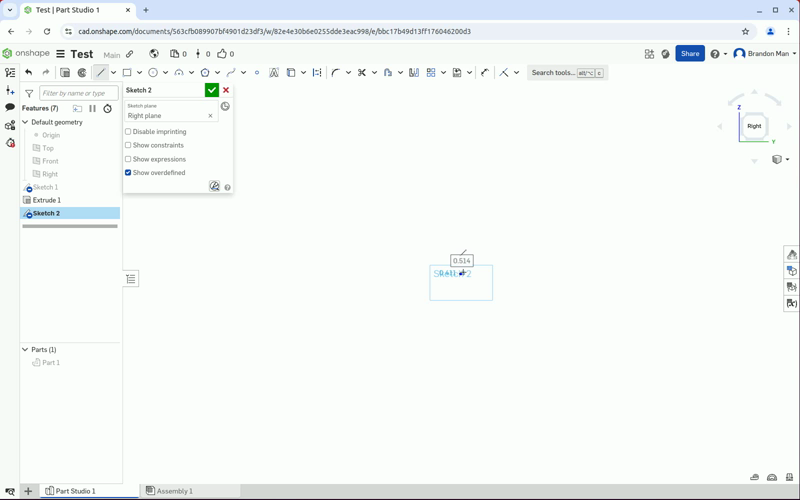
scroll(6)
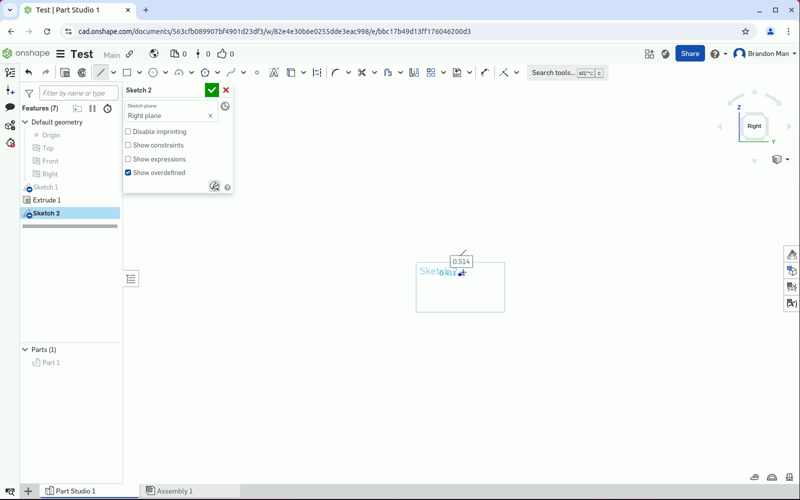
scroll(6)
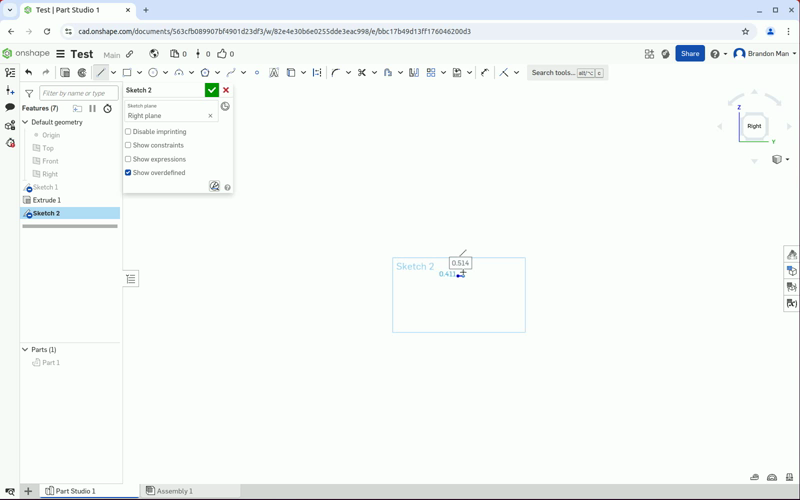
scroll(6)
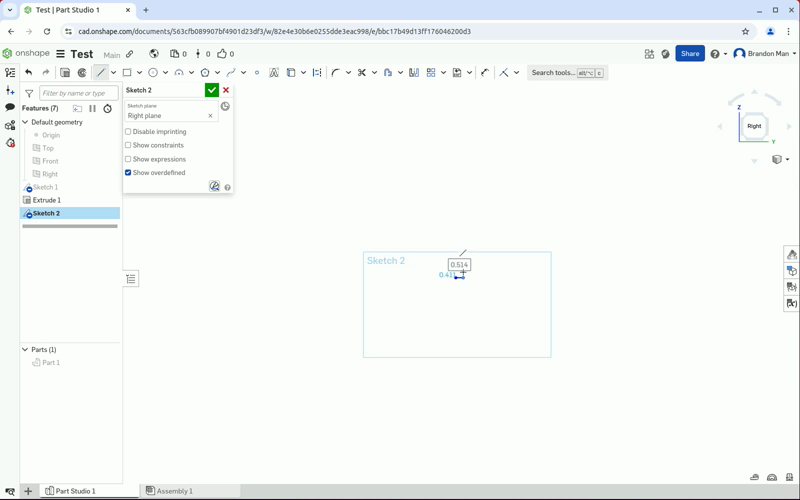
scroll(6)
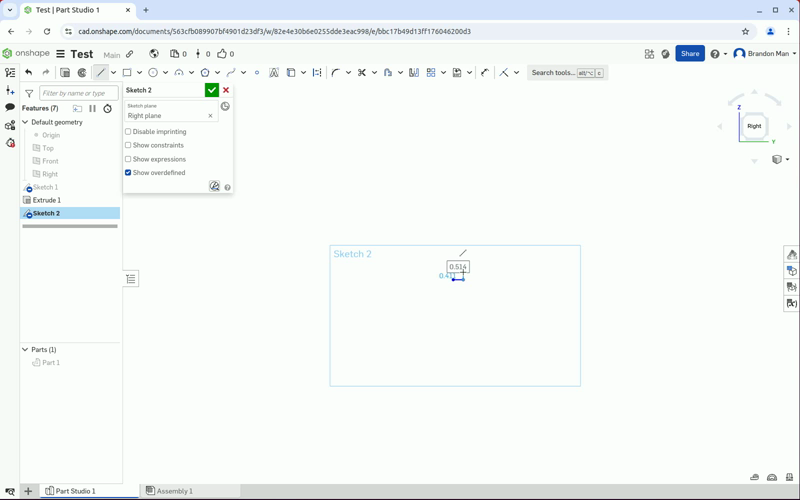
scroll(6)
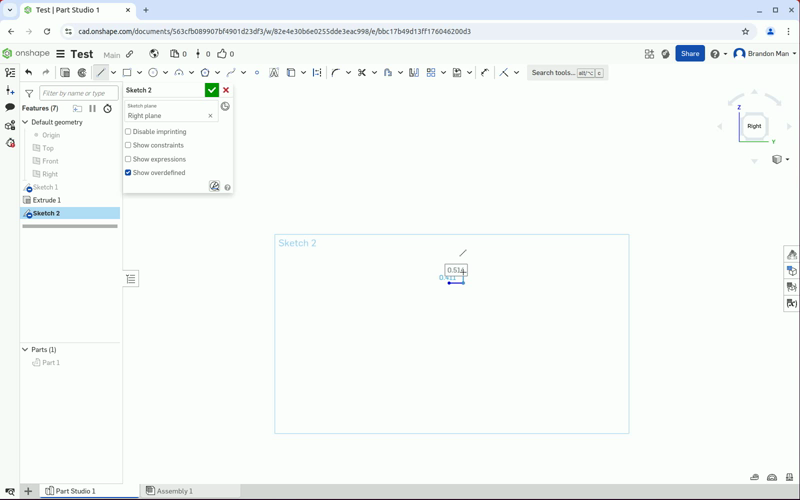
scroll(6)
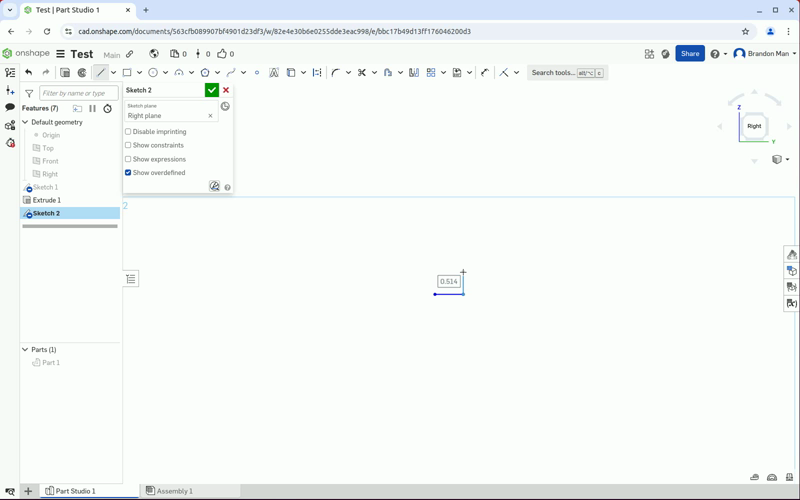
click(463, 271)
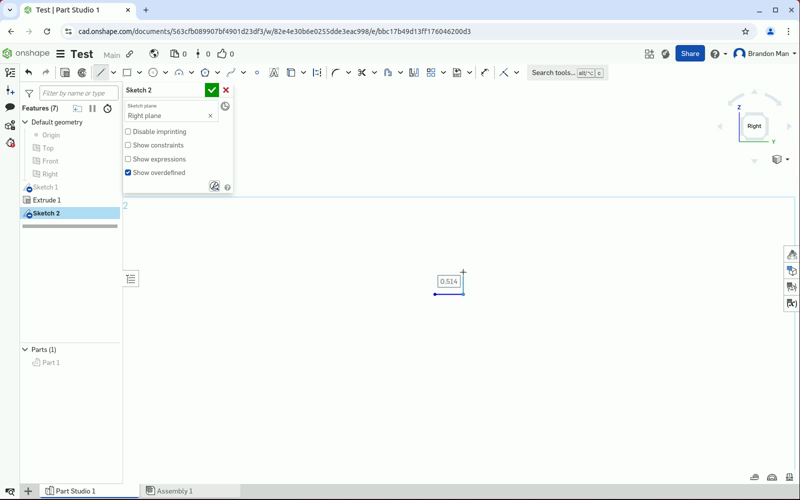
scroll(-6)
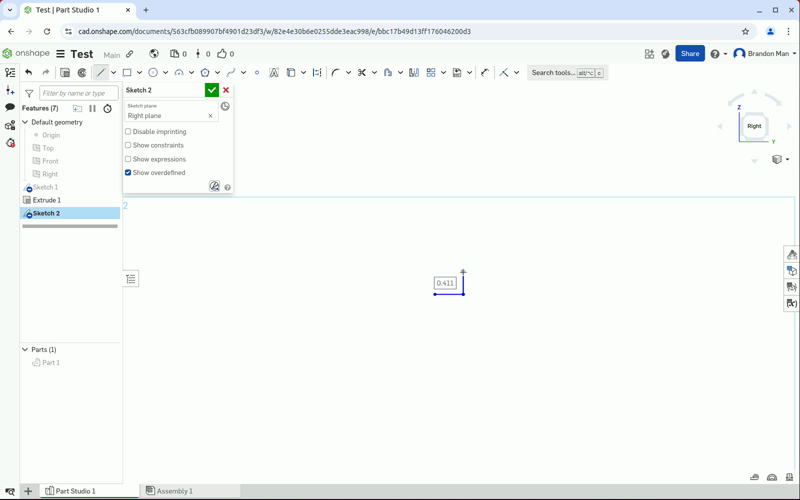
scroll(-6)
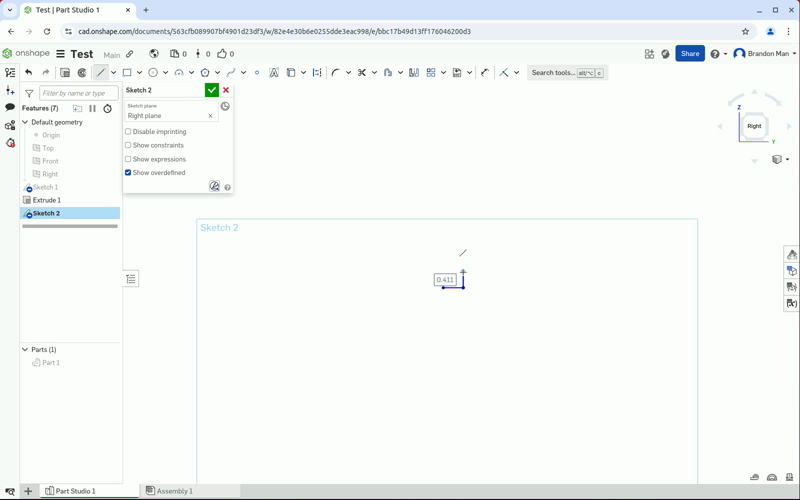
scroll(-6)
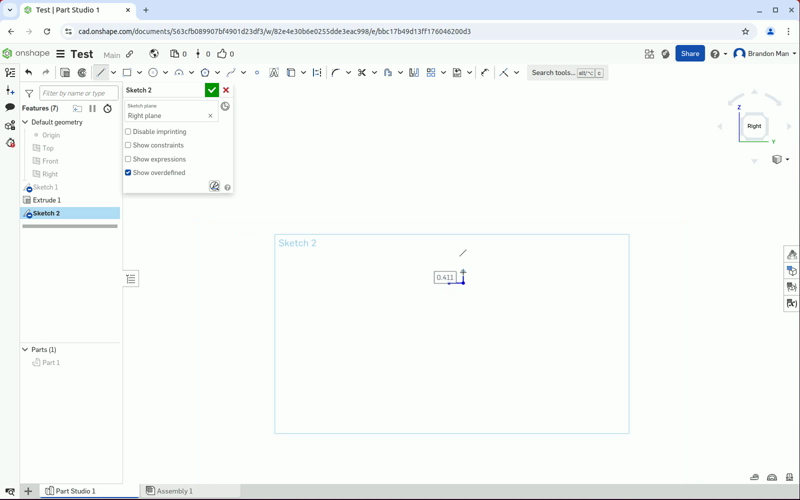
scroll(-6)
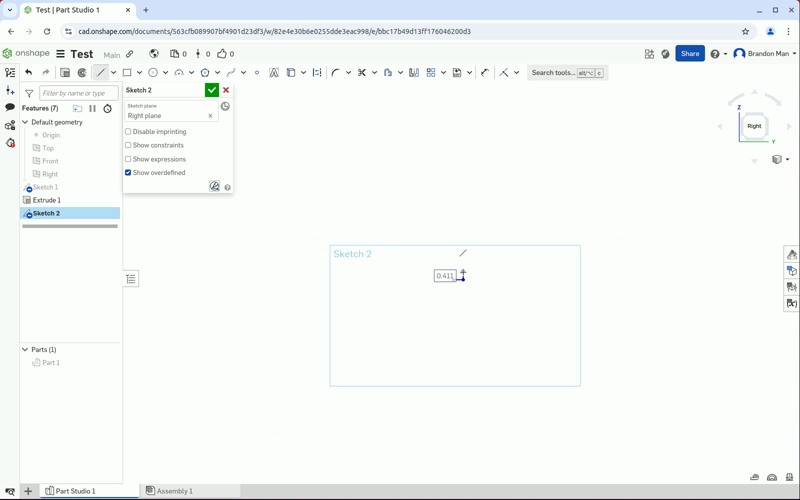
scroll(-6)
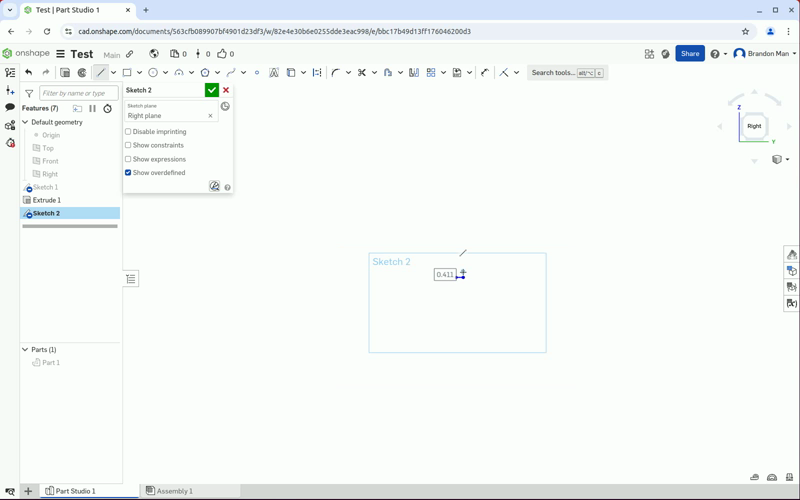
scroll(-6)
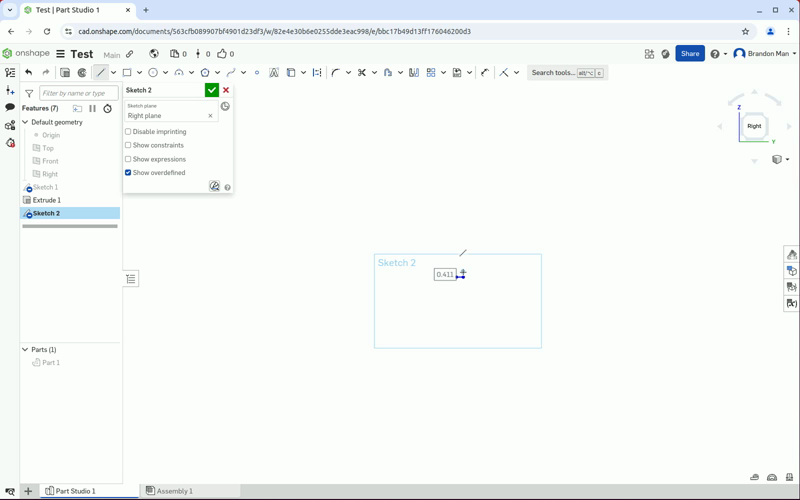
scroll(-6)
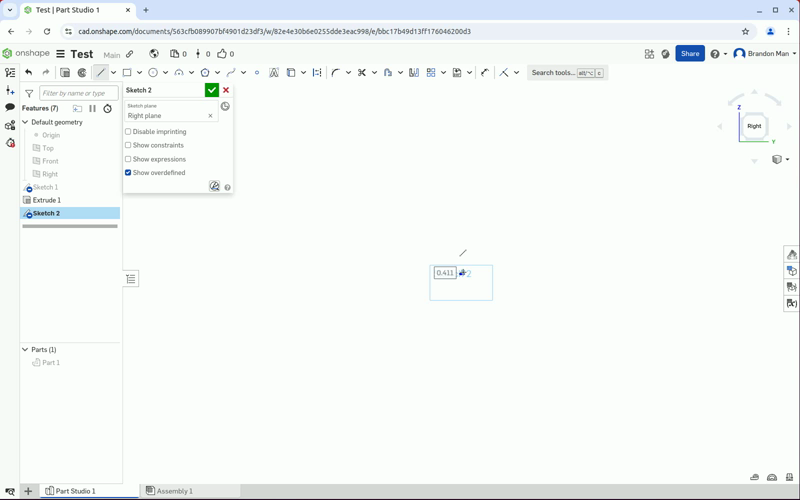
key_up(shift)
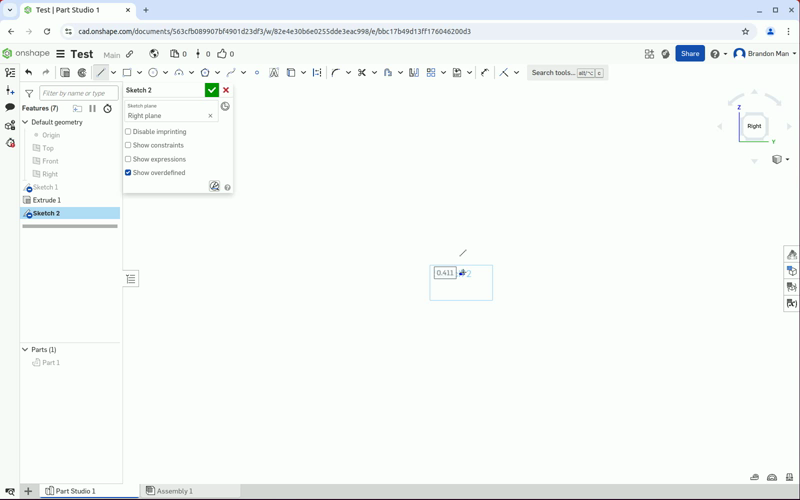
key_down(shift)
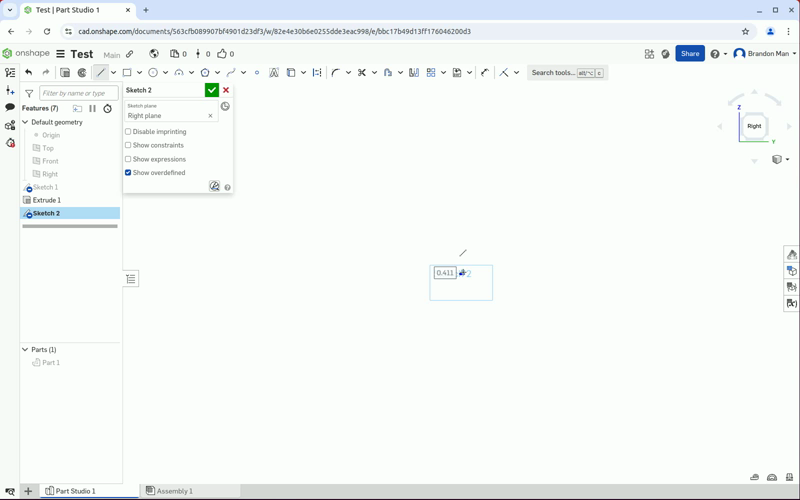
mouse_move(493, 271)
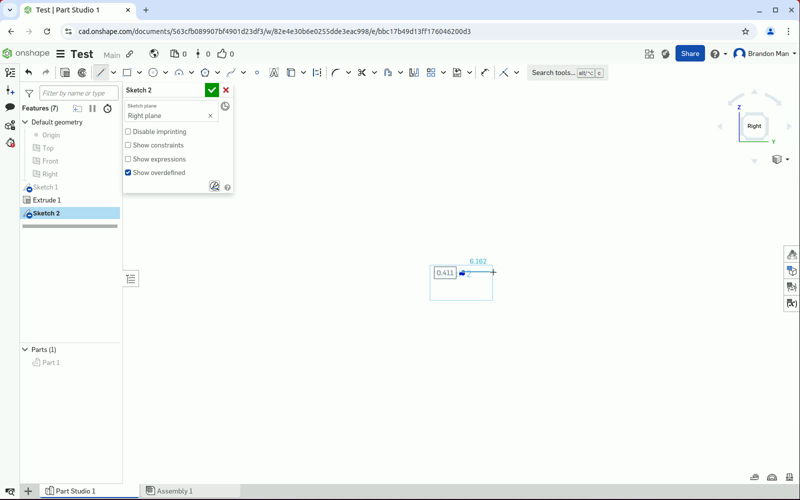
mouse_move(460, 271)
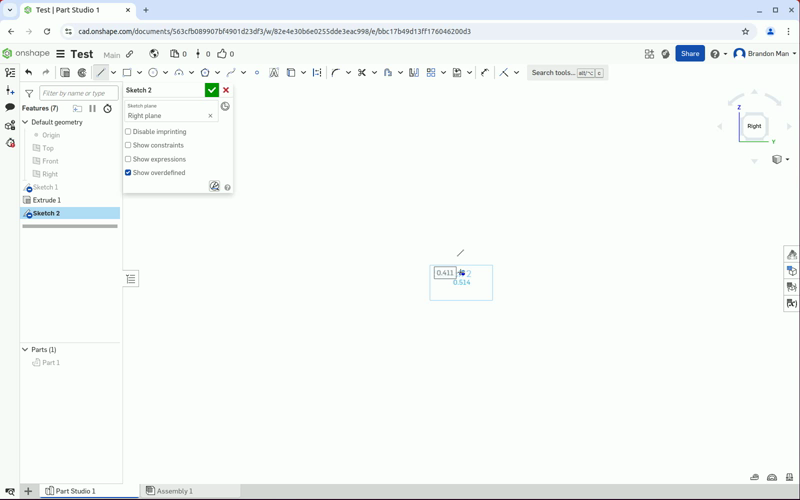
scroll(6)
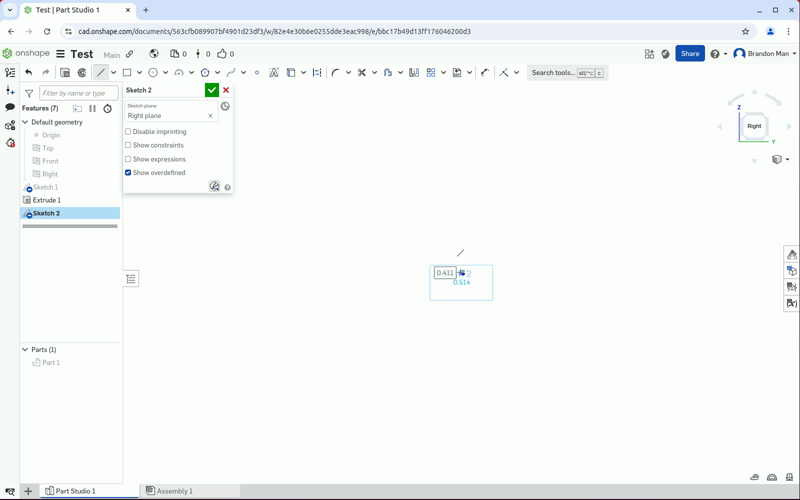
scroll(6)
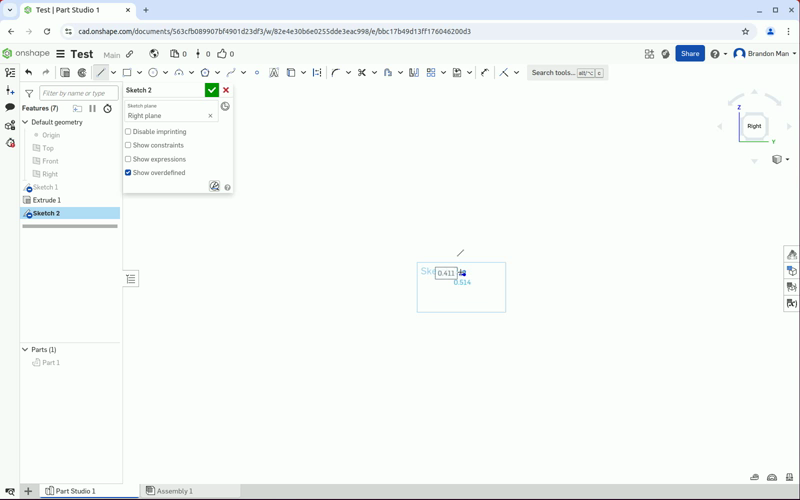
scroll(6)
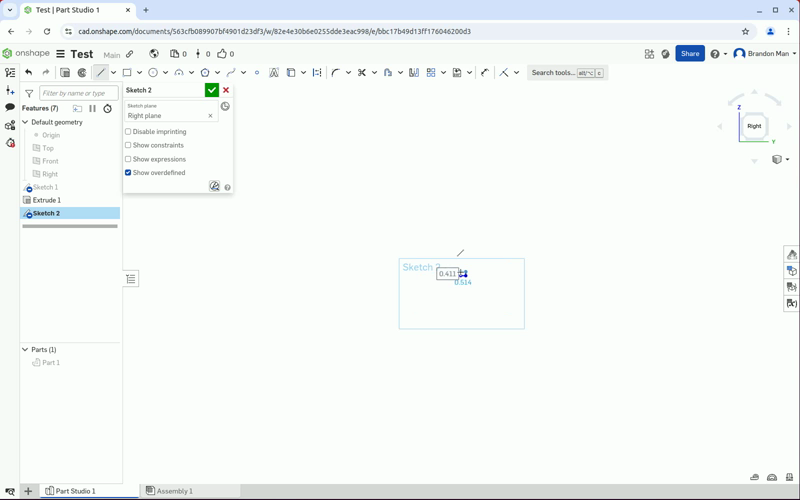
scroll(6)
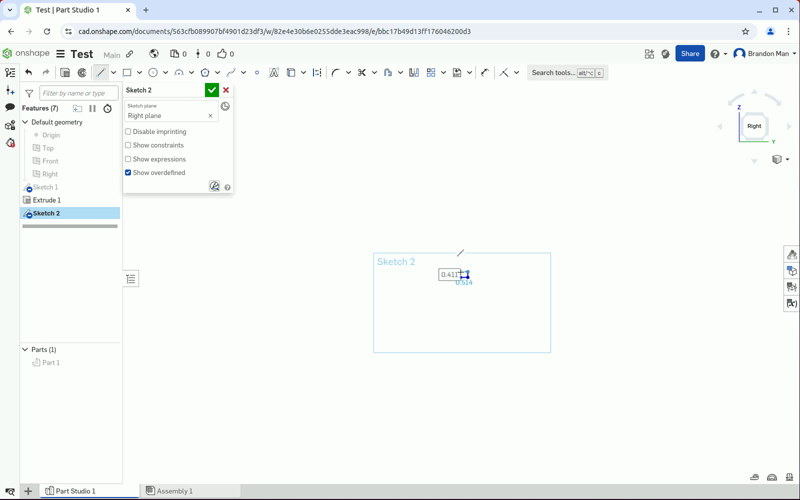
scroll(6)
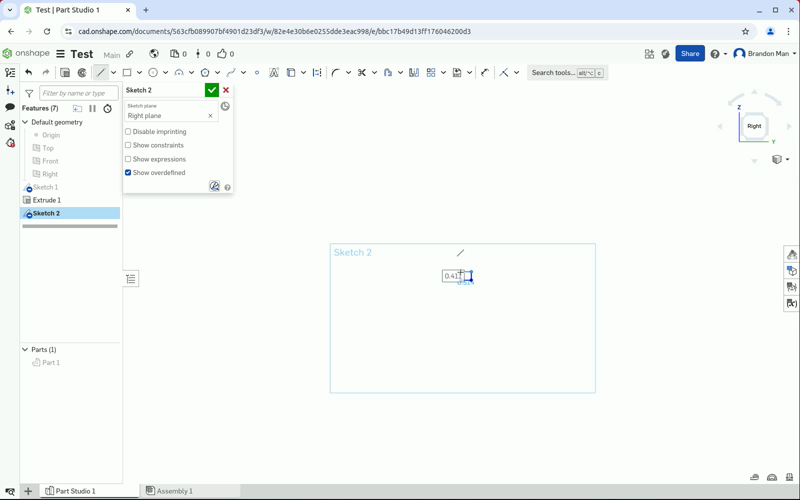
scroll(6)
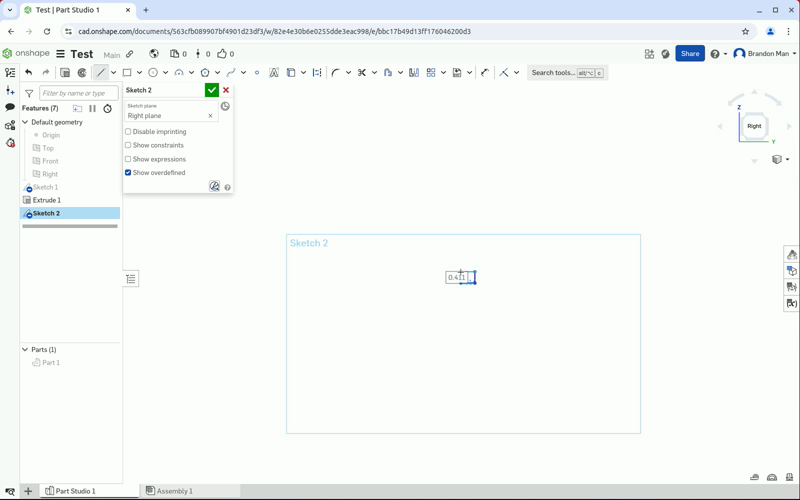
scroll(6)
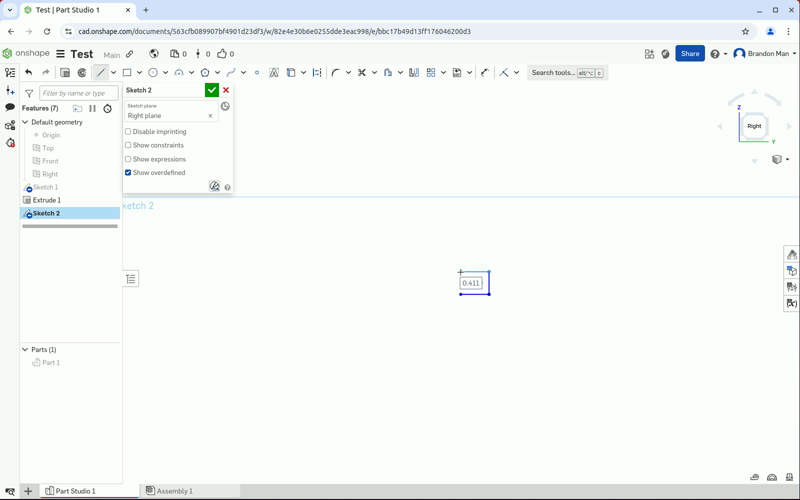
click(460, 271)
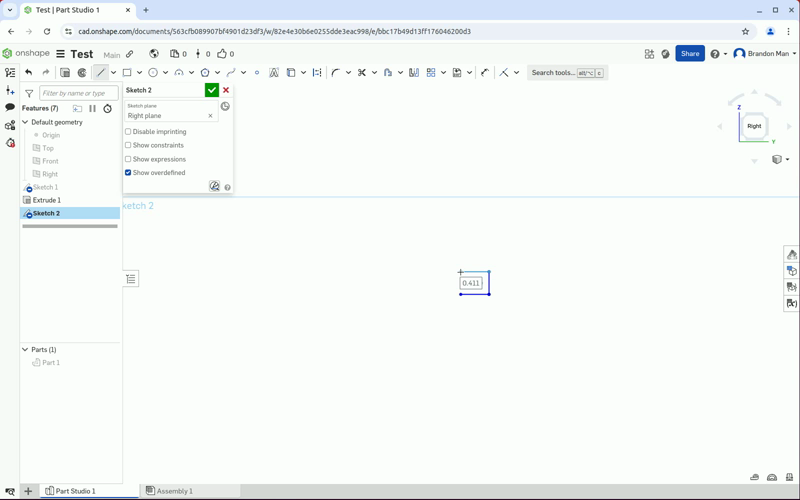
scroll(-6)
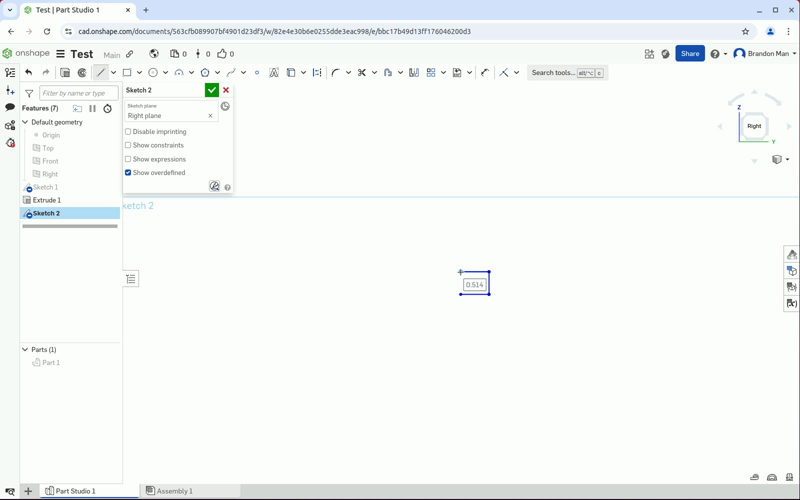
scroll(-6)
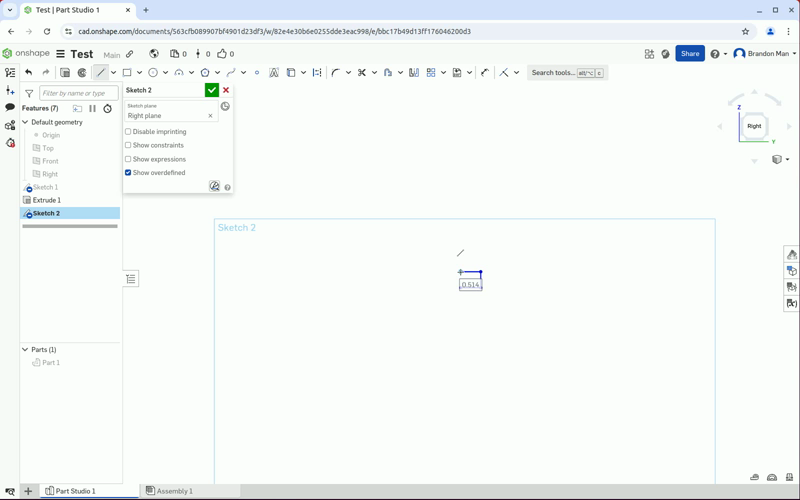
scroll(-6)
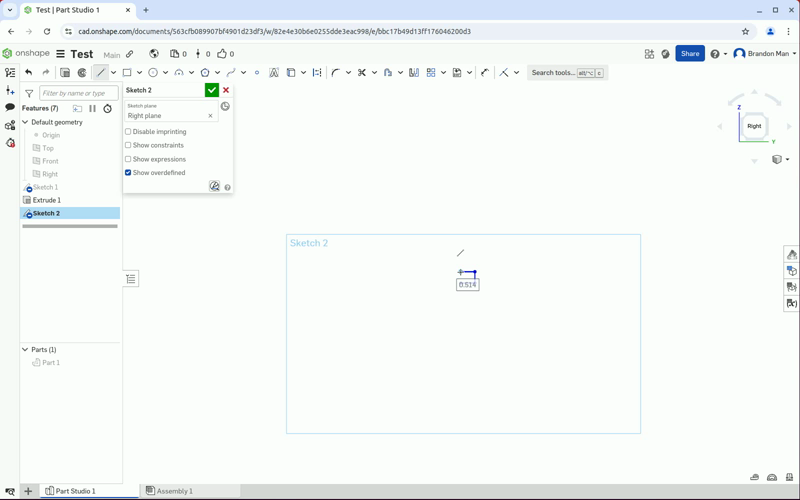
scroll(-6)
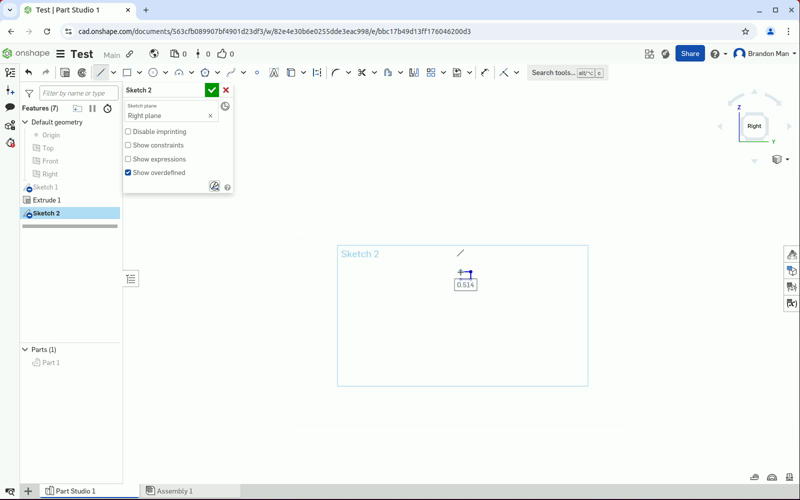
scroll(-6)
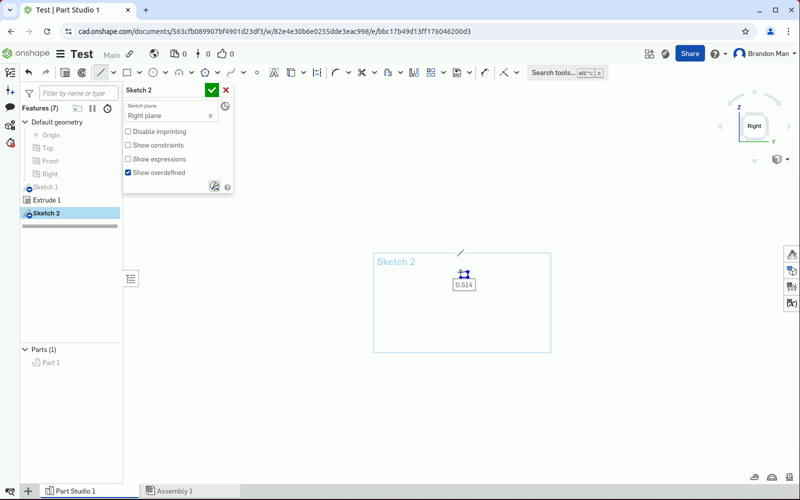
scroll(-6)
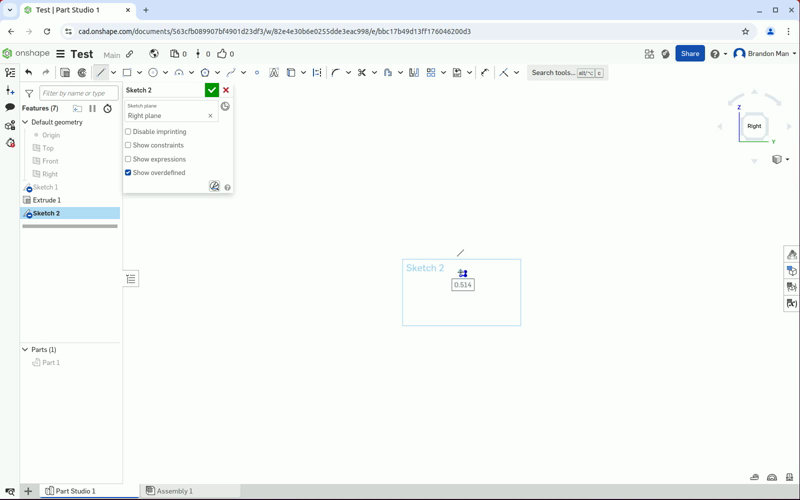
scroll(-6)
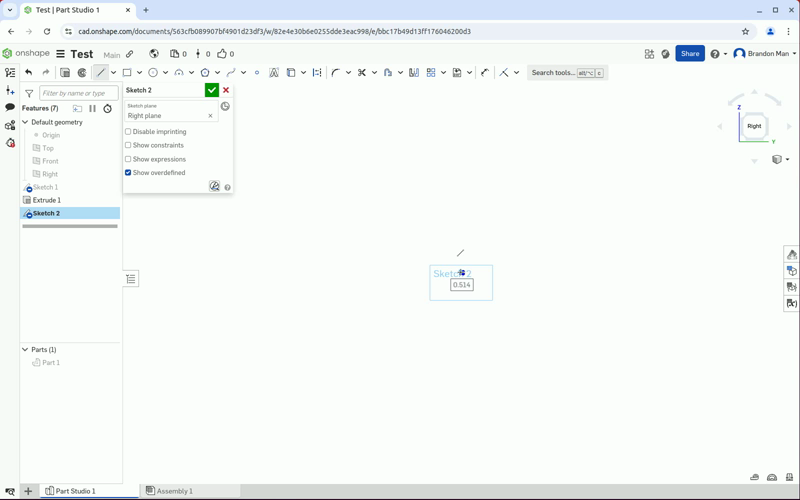
key_up(shift)
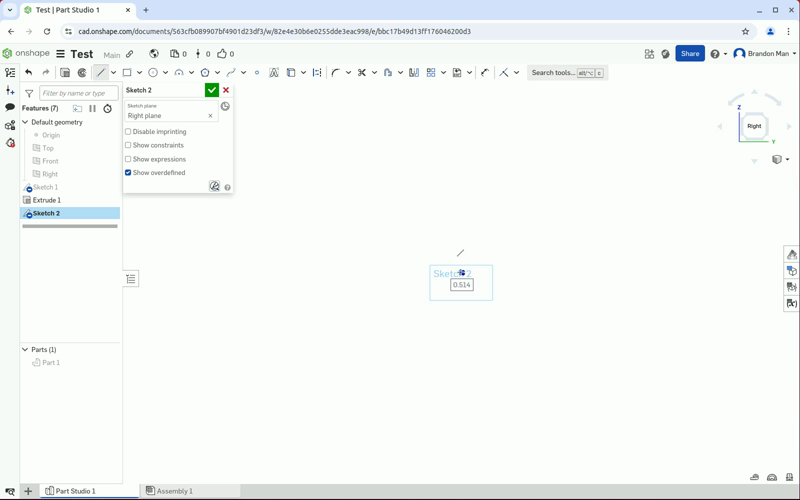
mouse_move(490, 271)
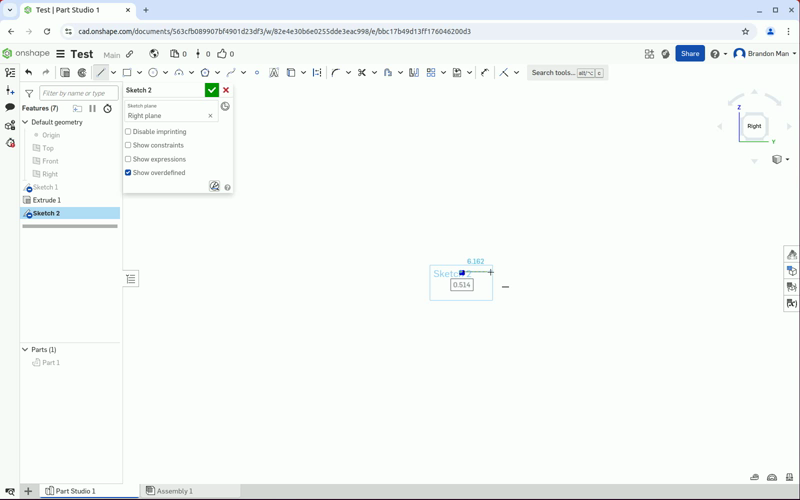
key_down(shift)
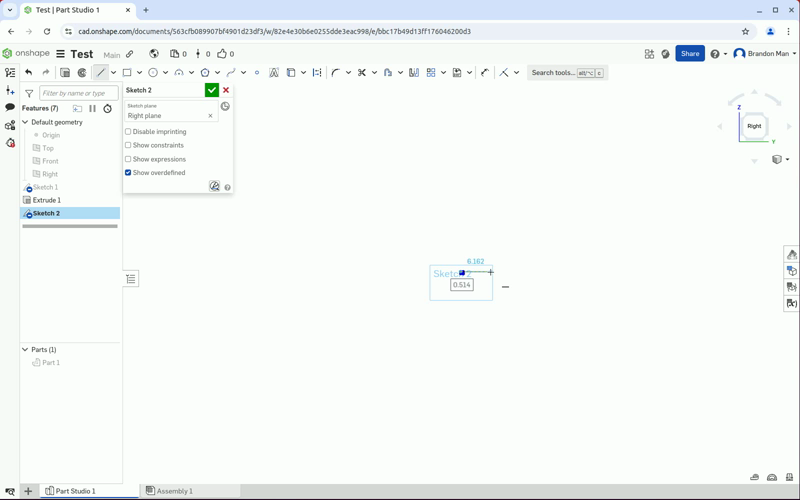
mouse_move(460, 273)
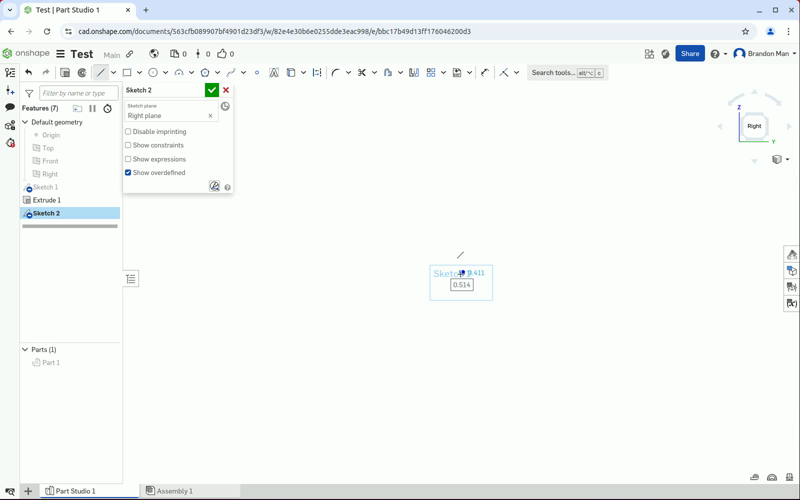
scroll(6)
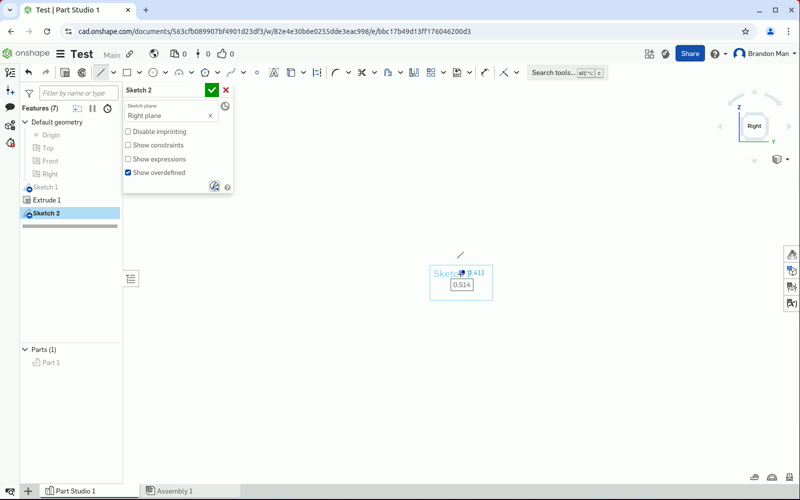
scroll(6)
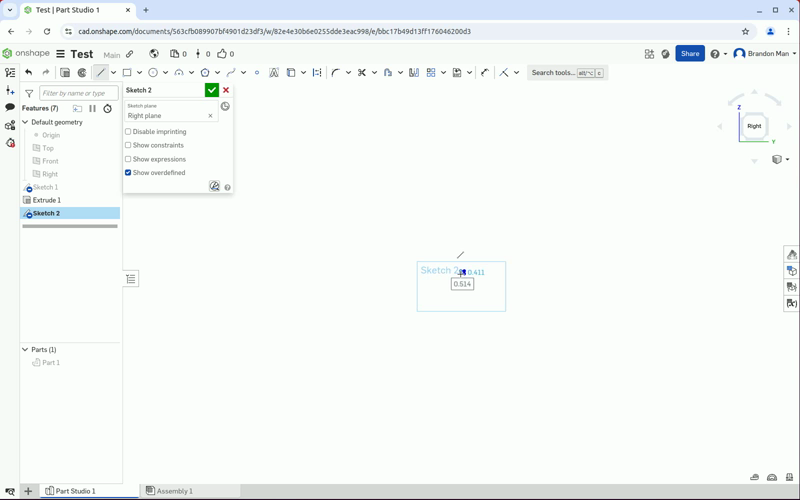
scroll(6)
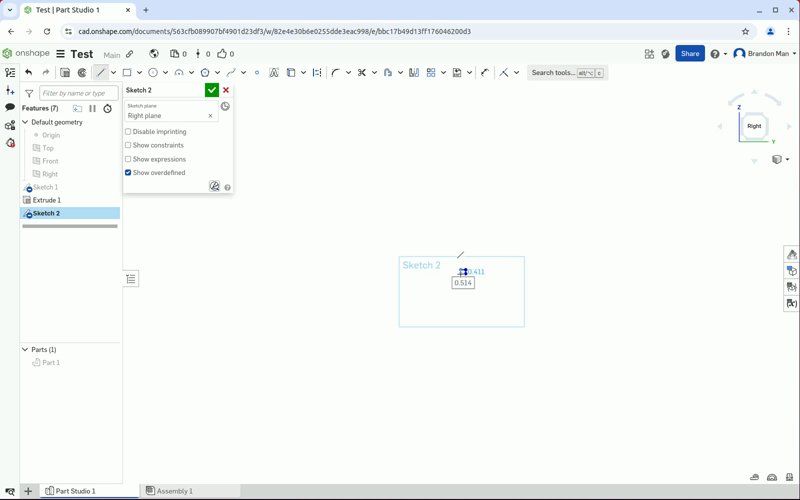
scroll(6)
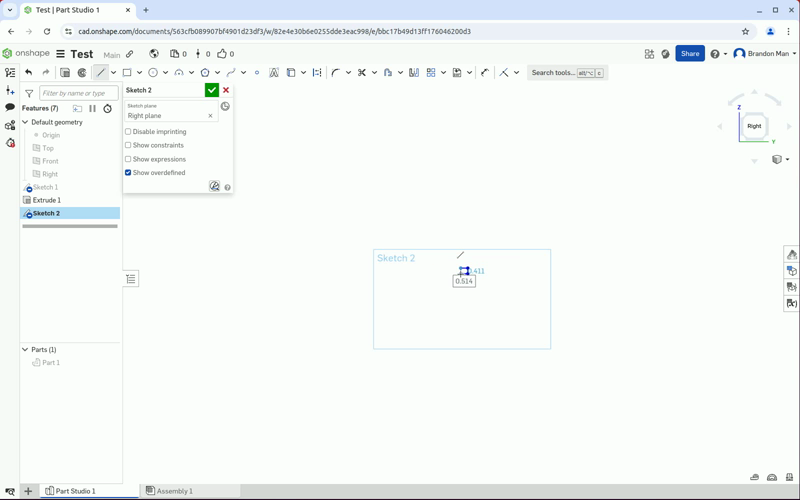
scroll(6)
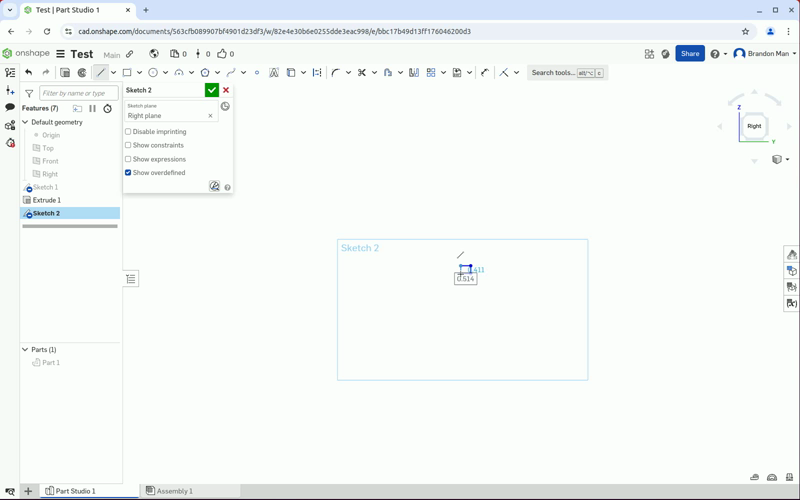
scroll(6)
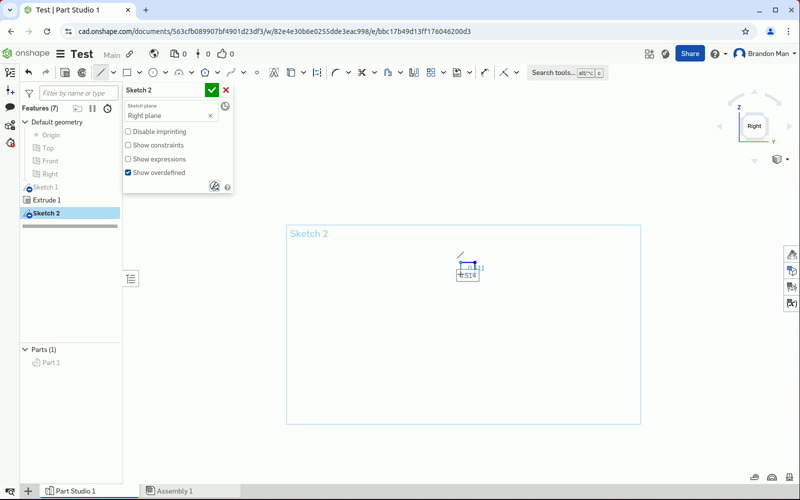
scroll(6)
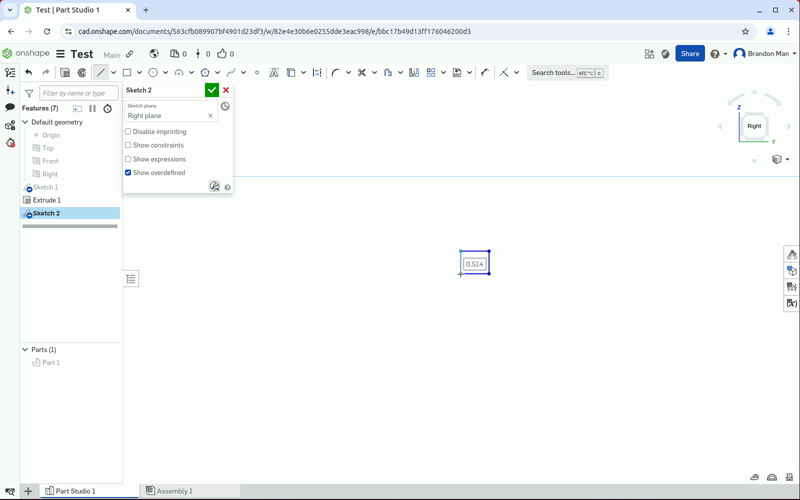
key_up(shift)
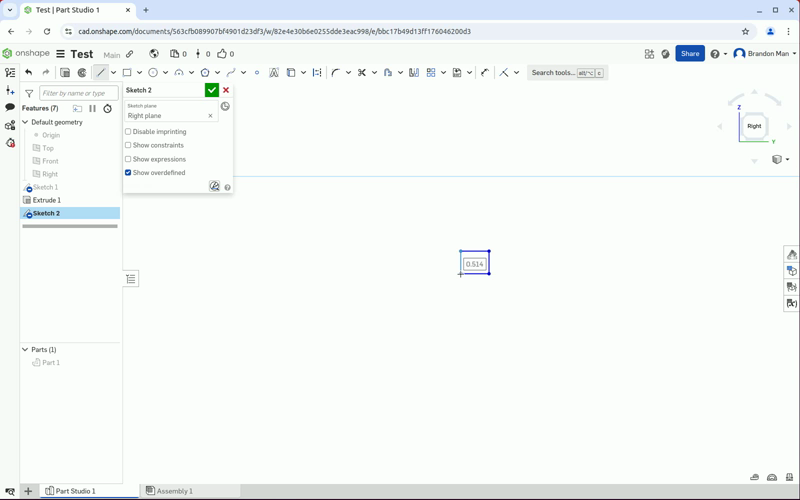
click(460, 273)
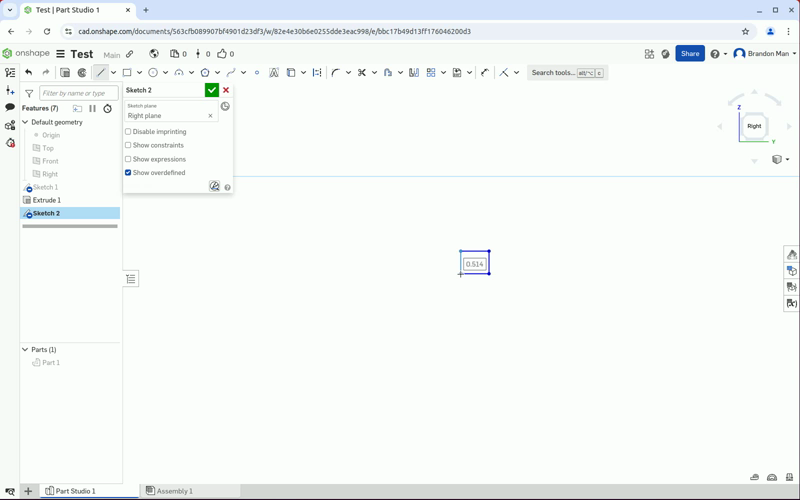
scroll(-6)
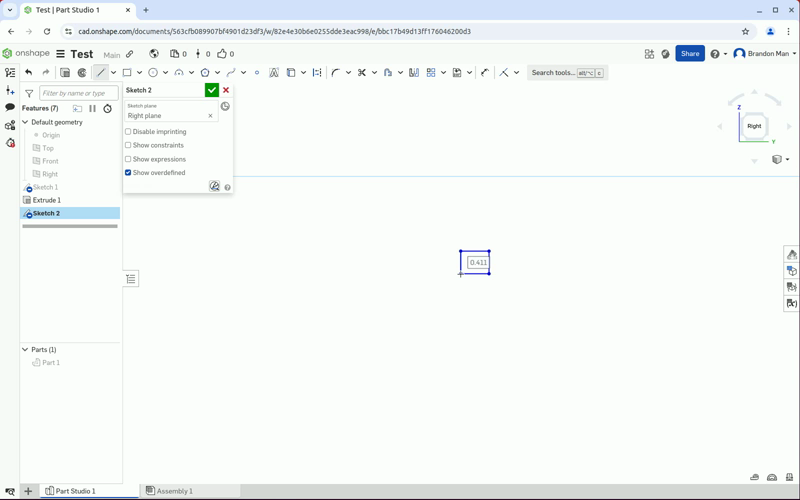
scroll(-6)
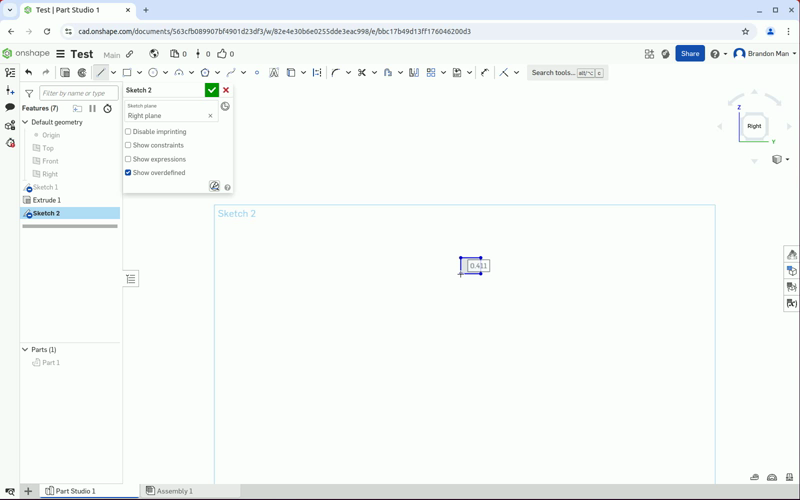
scroll(-6)
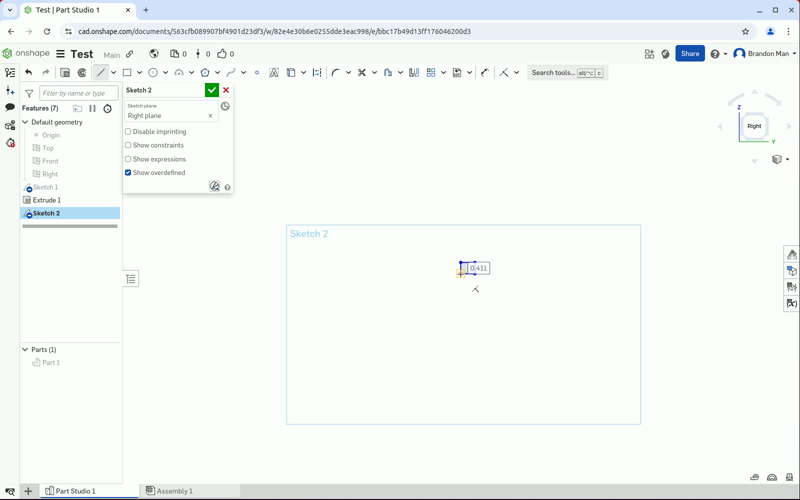
scroll(-6)
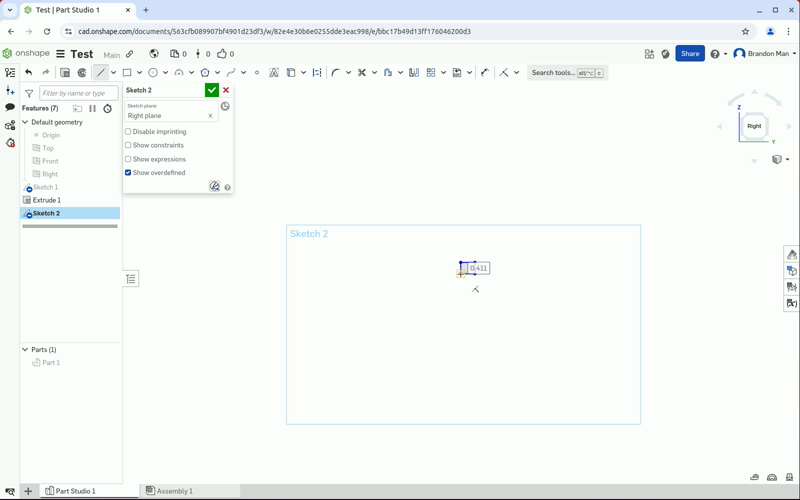
scroll(-6)
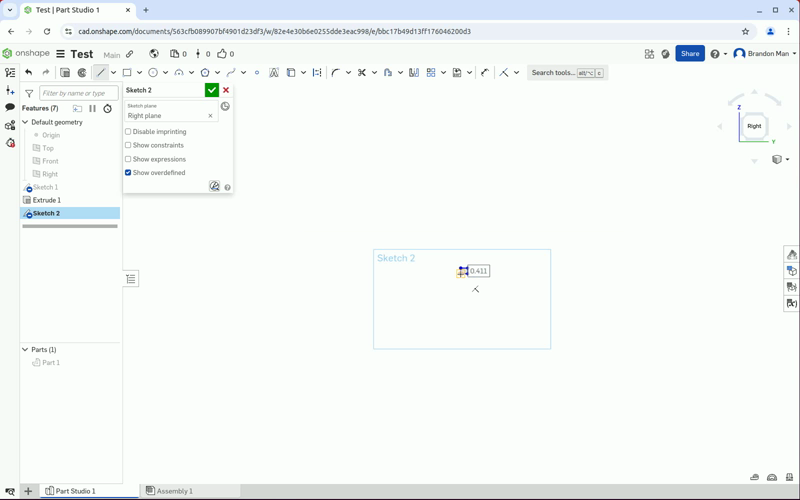
scroll(-6)
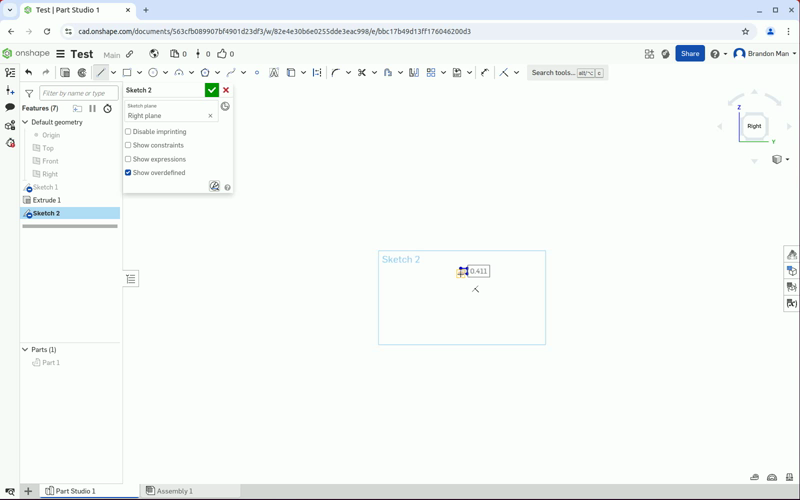
scroll(-6)
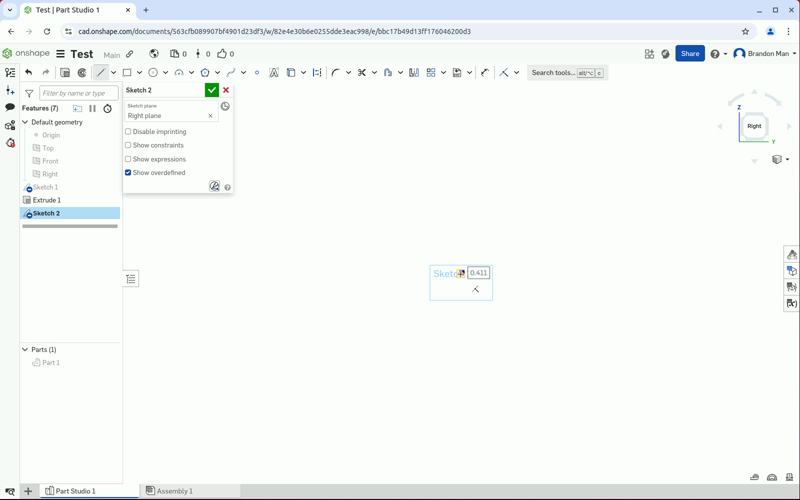
key(esc)
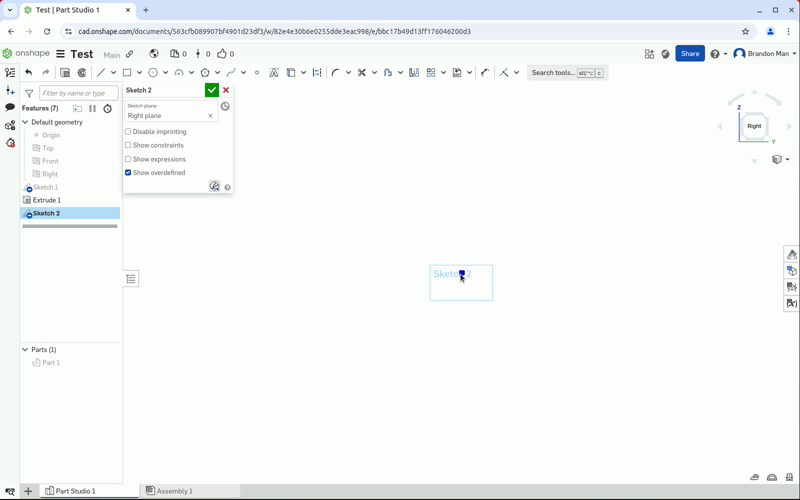
mouse_move(463, 273)
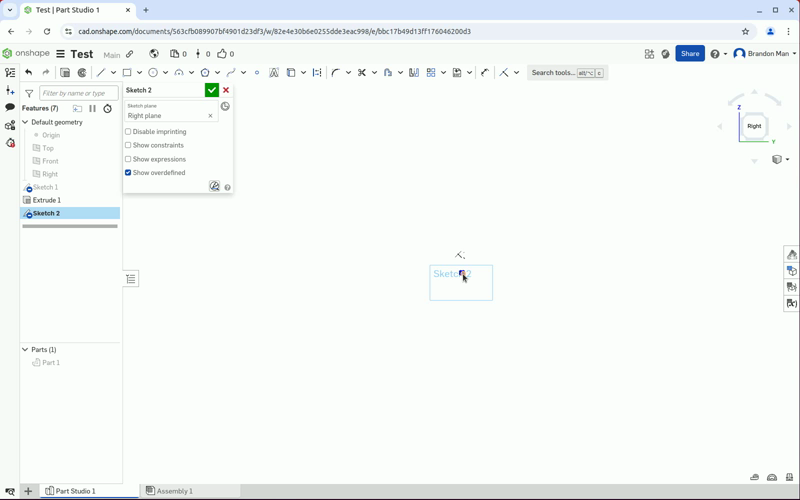
scroll(6)
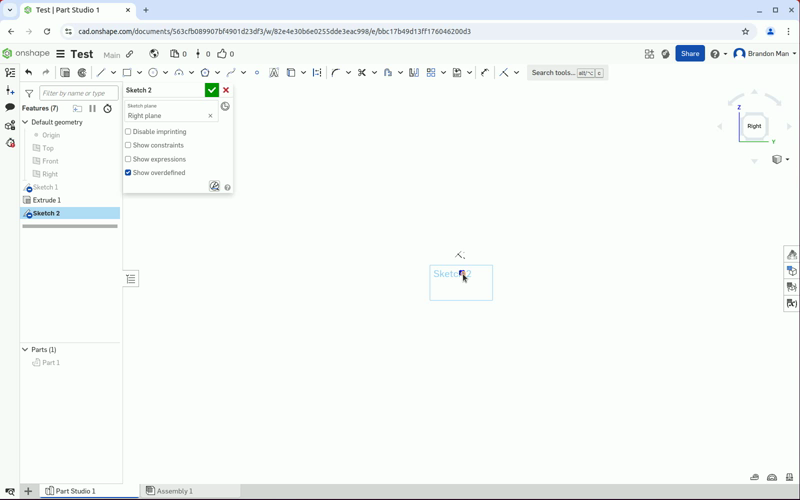
scroll(6)
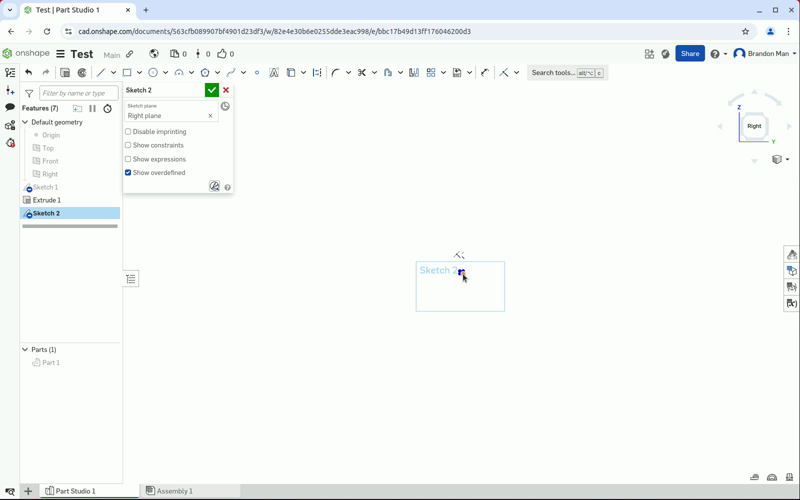
scroll(6)
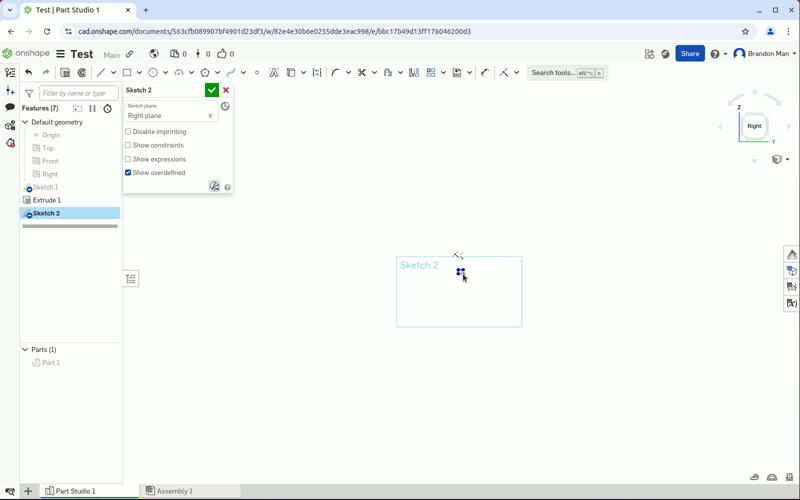
scroll(6)
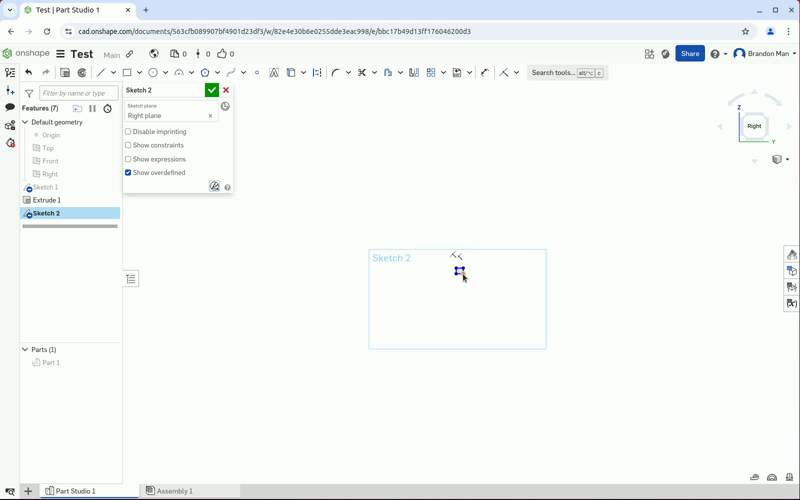
scroll(6)
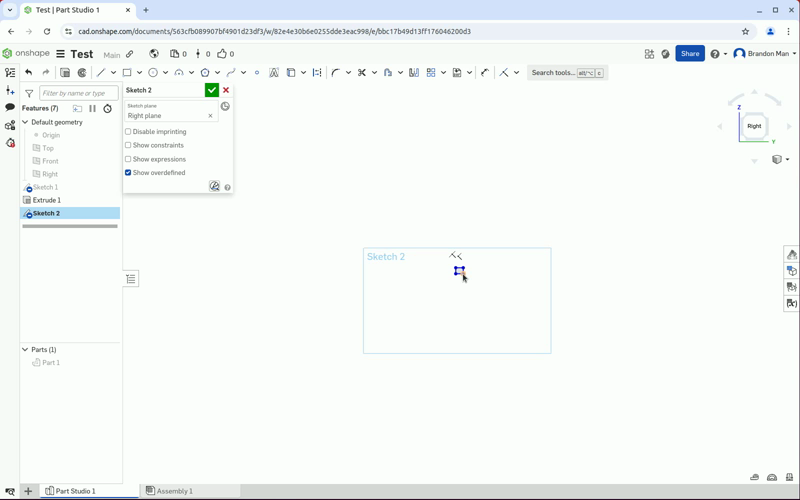
scroll(6)
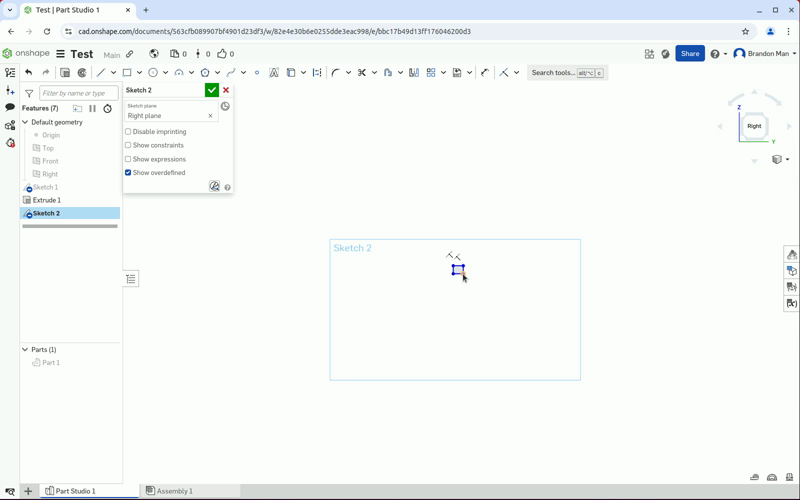
scroll(6)
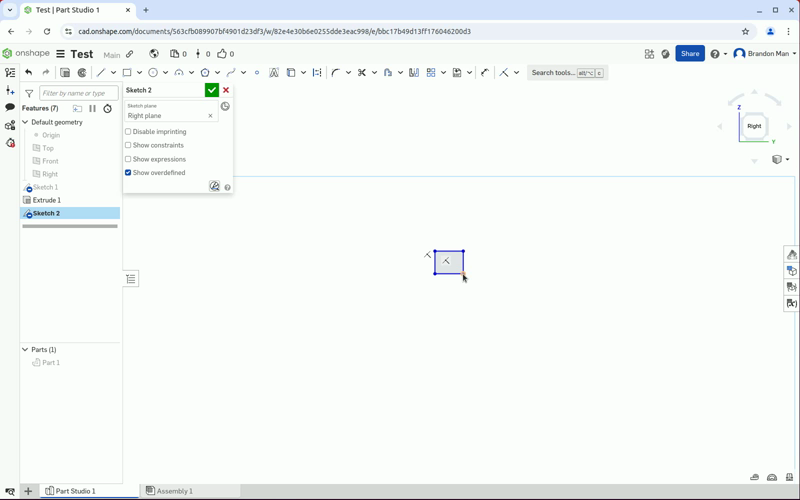
click(463, 273)
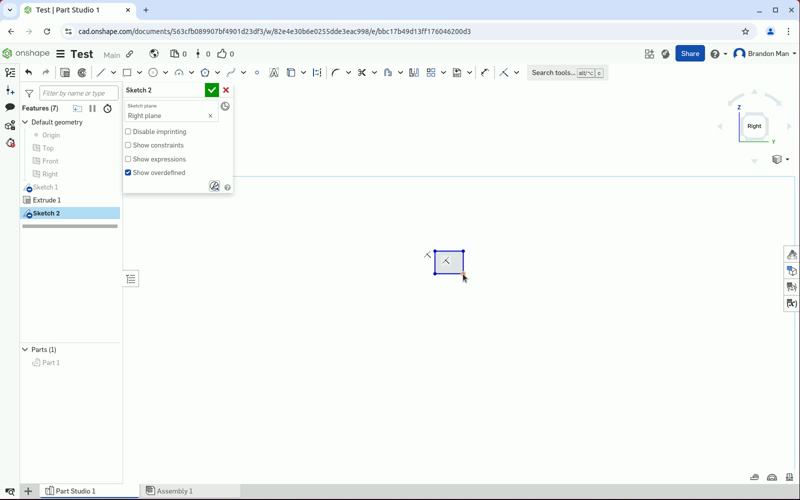
scroll(-6)
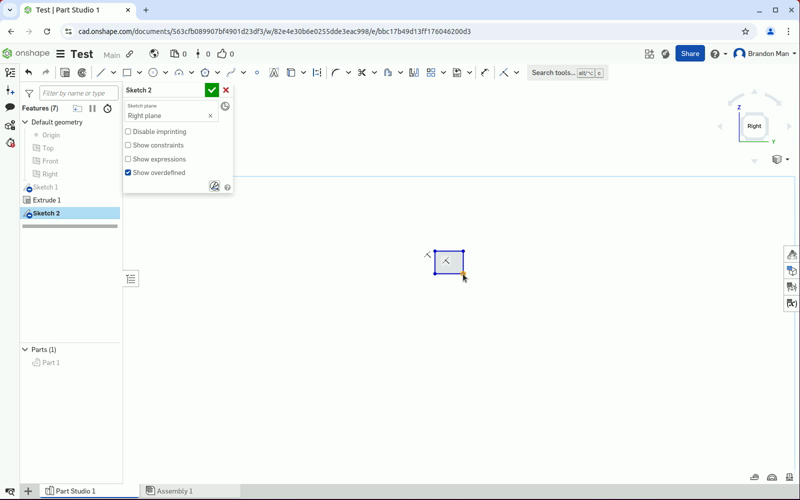
scroll(-6)
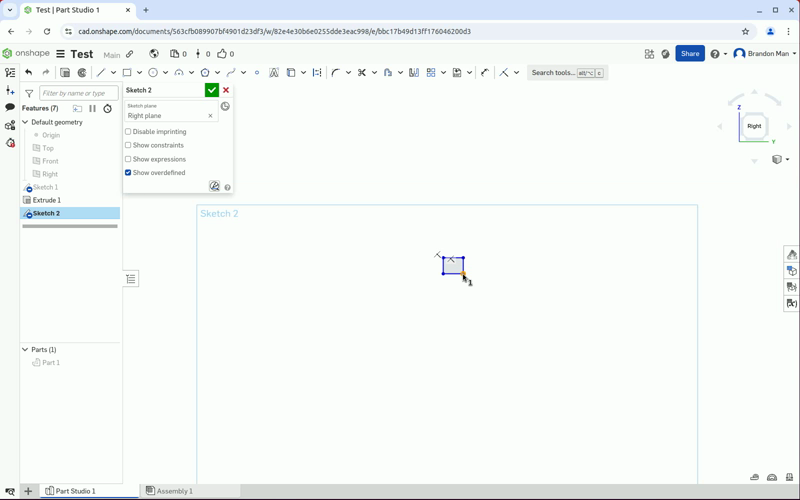
scroll(-6)
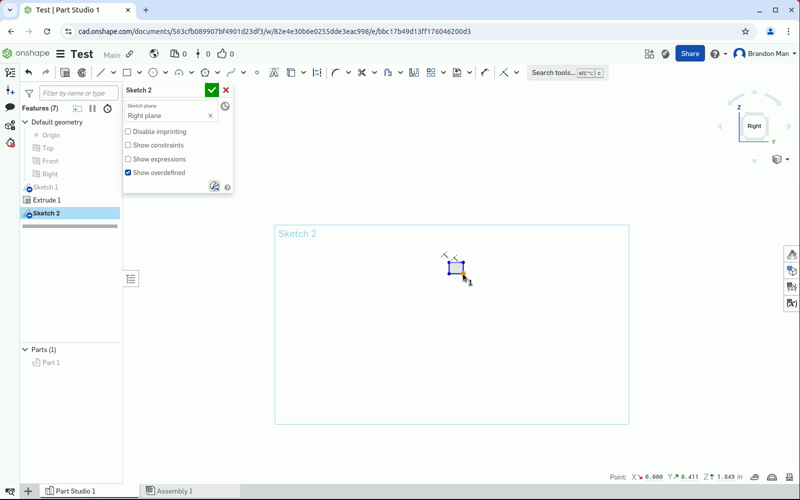
scroll(-6)
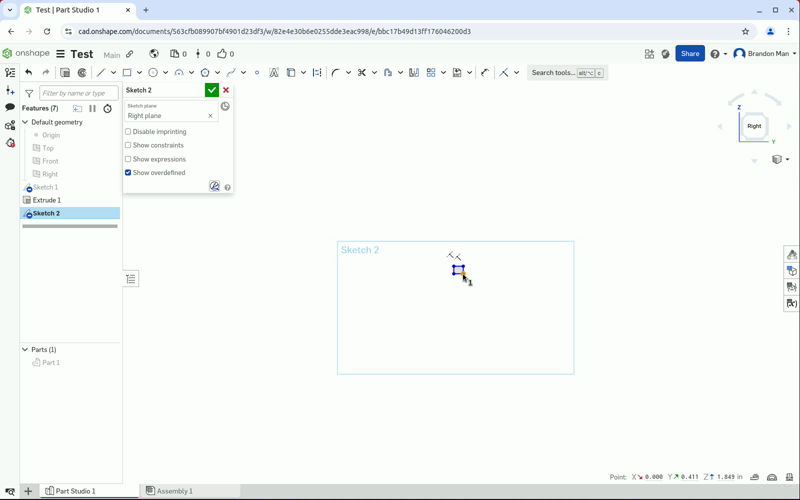
scroll(-6)
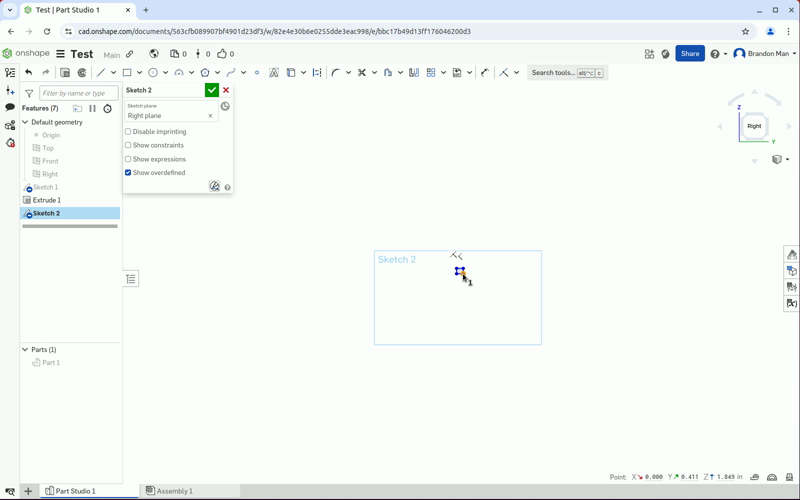
scroll(-6)
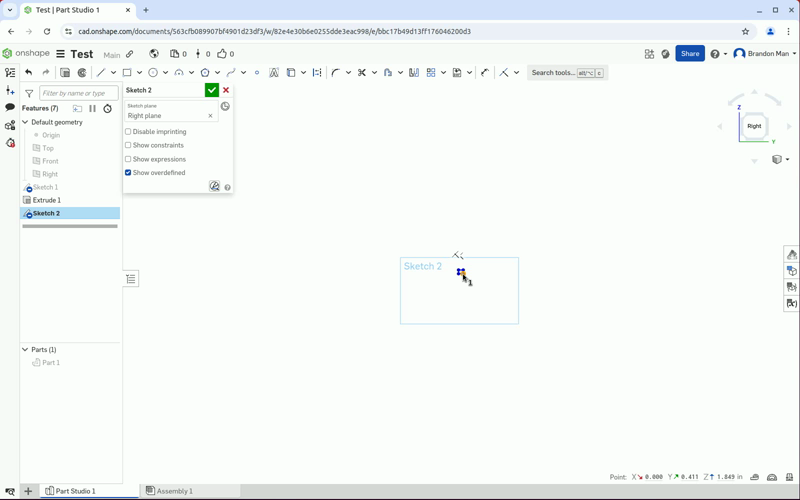
scroll(-6)
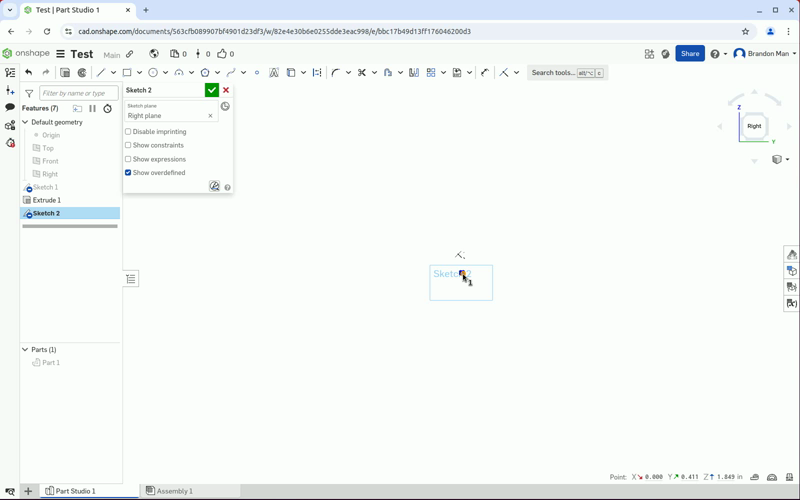
mouse_move(73, 352)
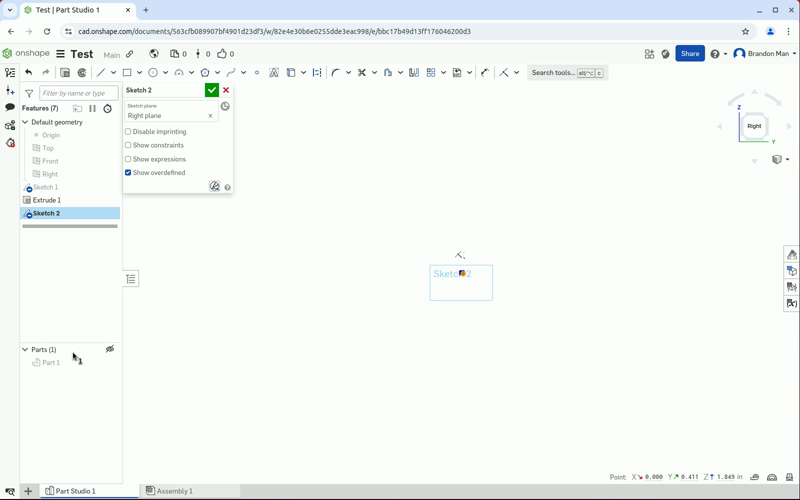
key(shift+y)
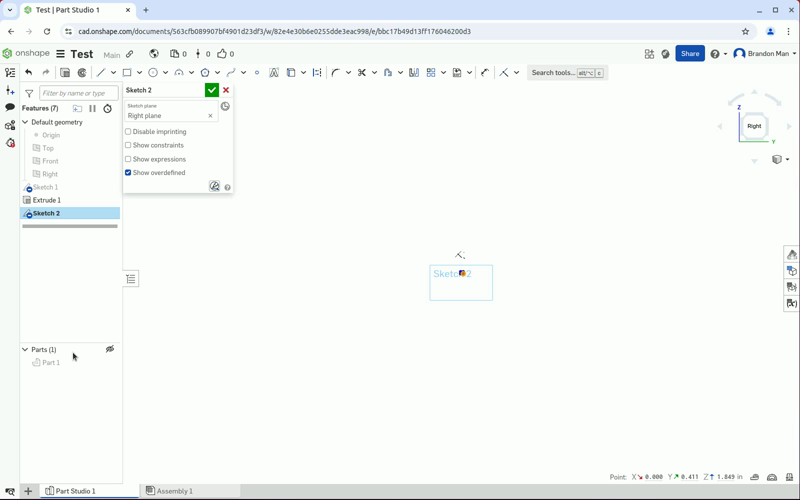
key(shift+e)
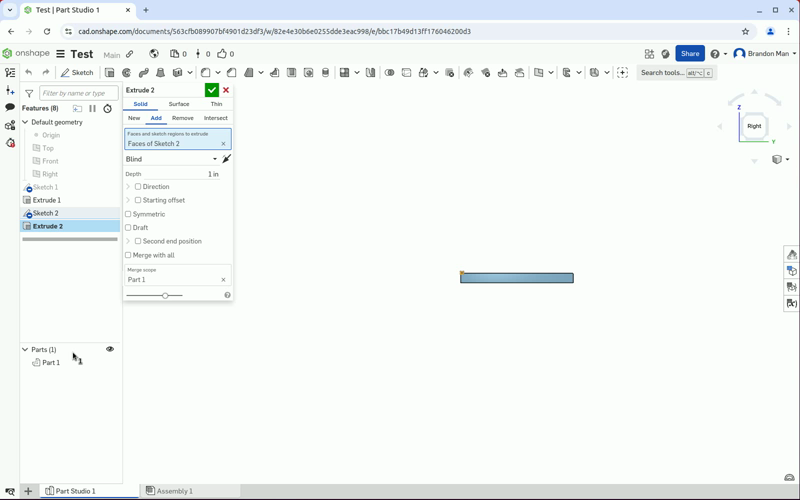
mouse_move(143, 106)
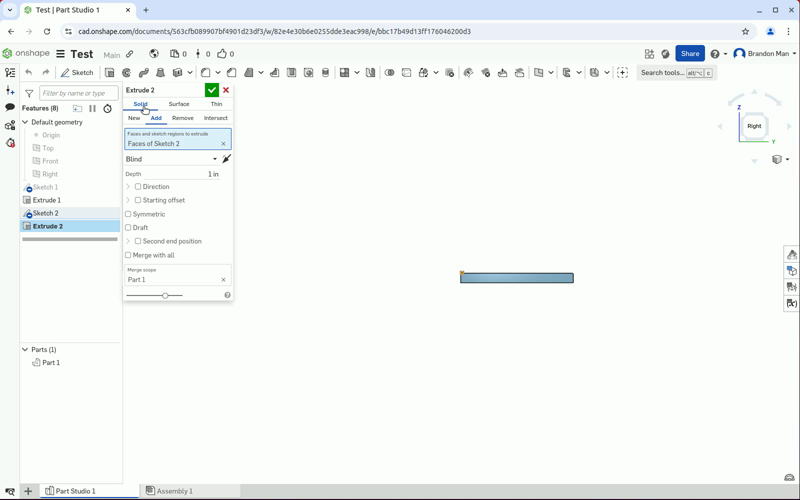
click(143, 106)
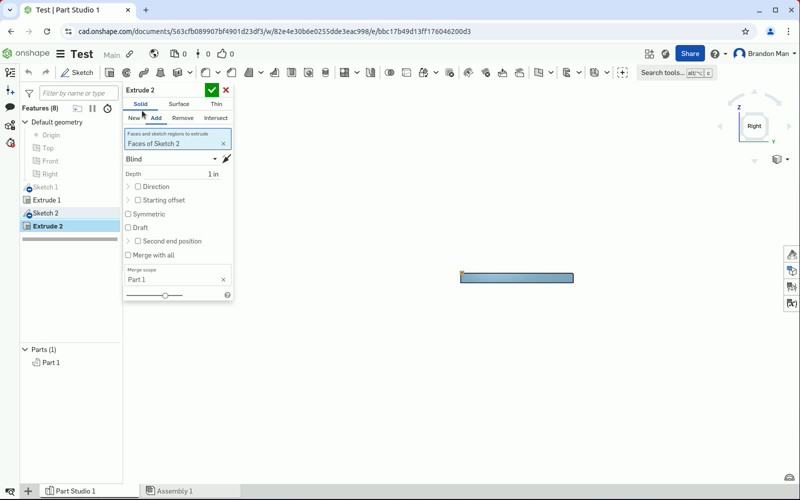
mouse_move(137, 120)
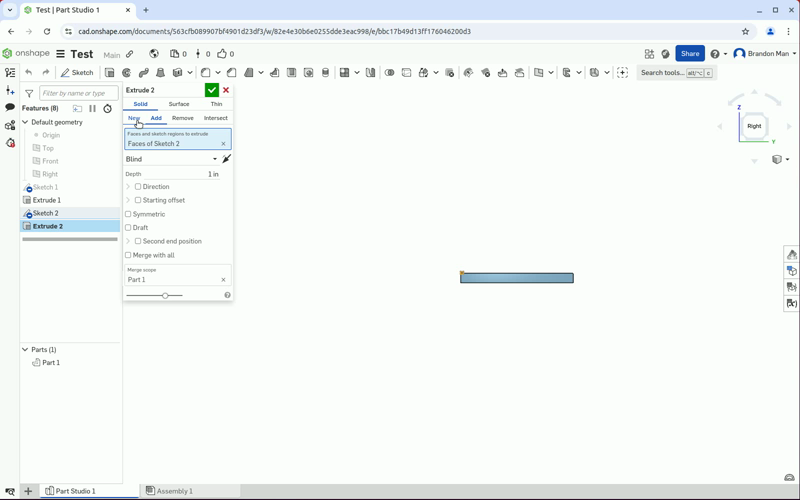
click(137, 120)
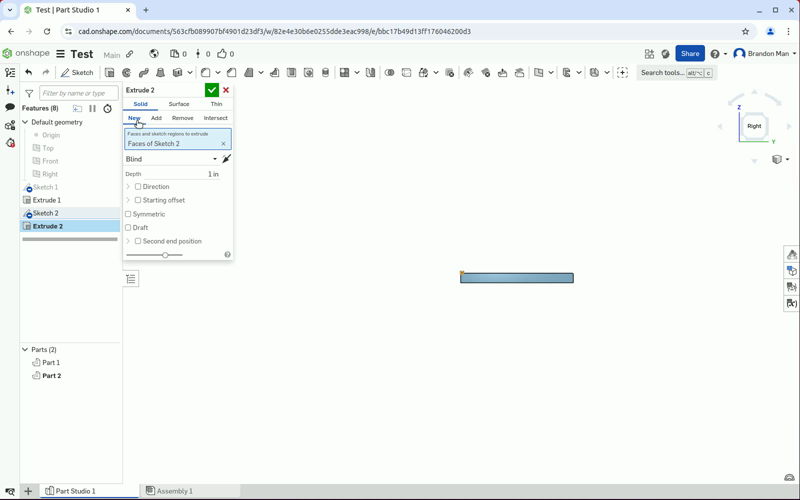
key(tab, 4)
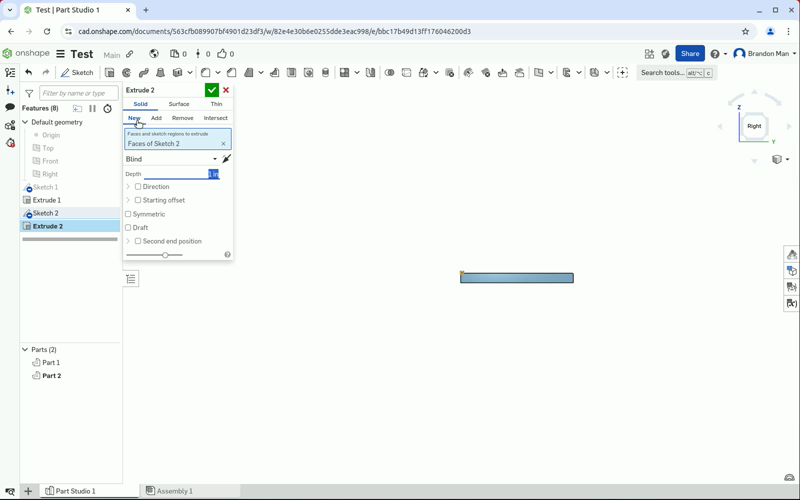
text(1.204)
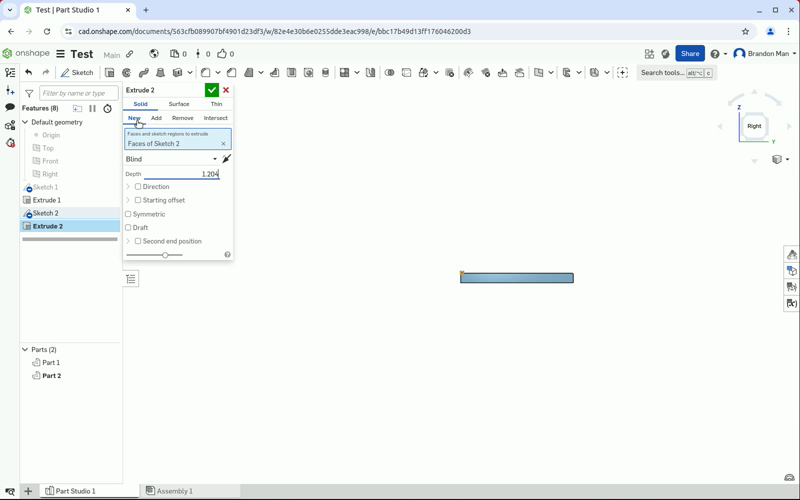
key(enter)
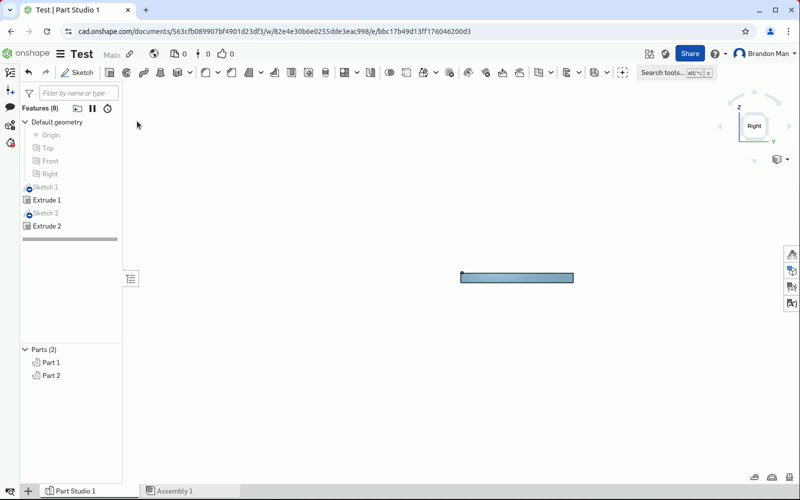
key(shift+h)
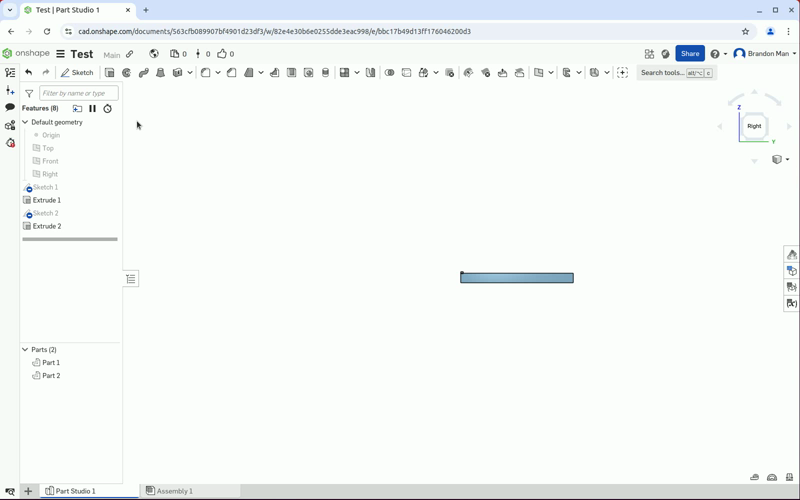
key(shift+h)
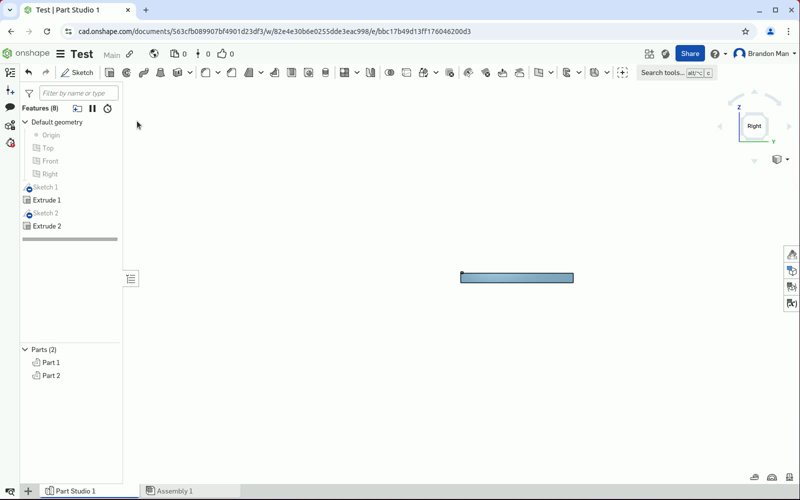
mouse_move(73, 189)
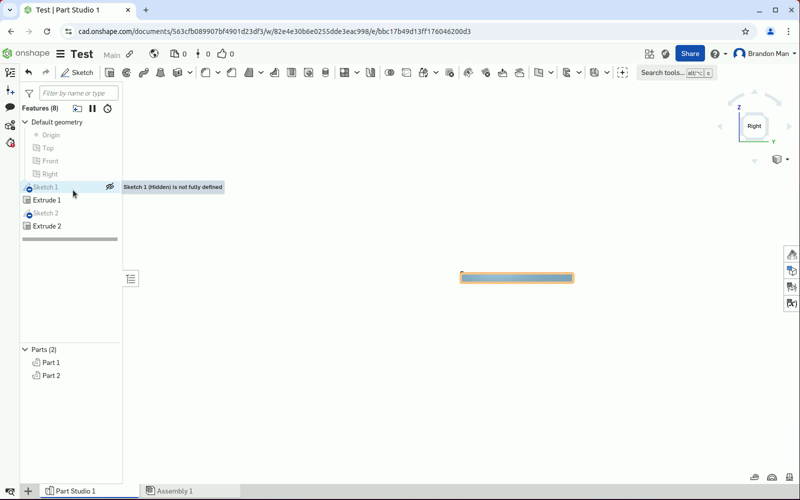
click(73, 189)
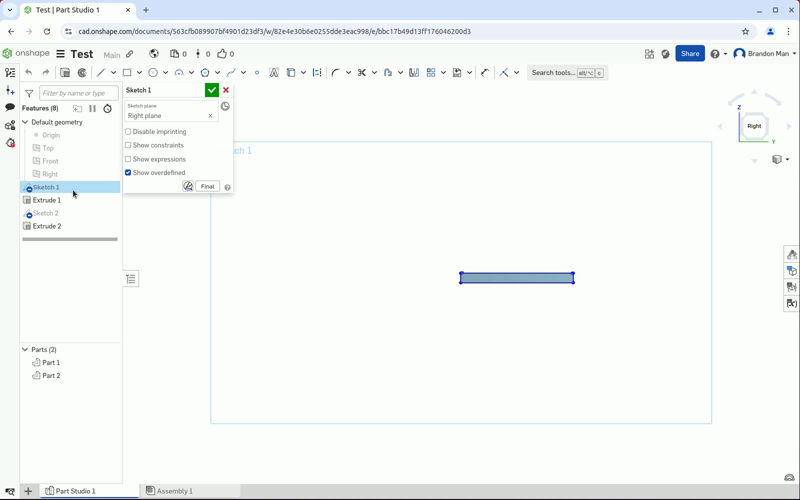
mouse_move(229, 92)
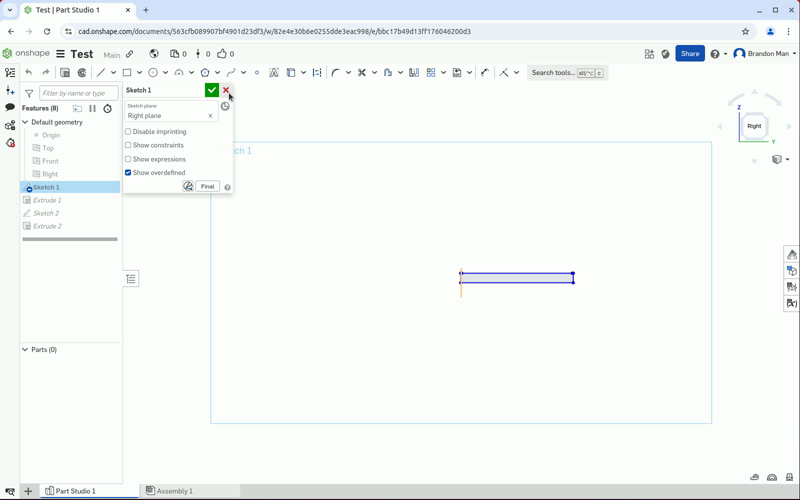
click(229, 92)
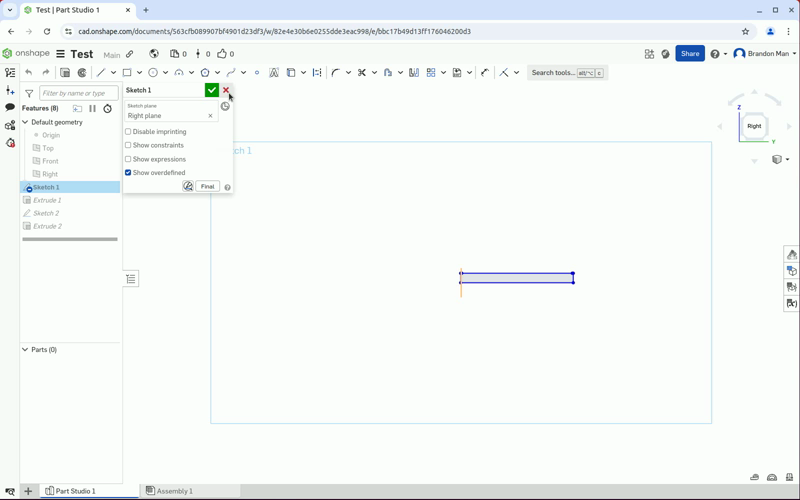
key(shift+s)
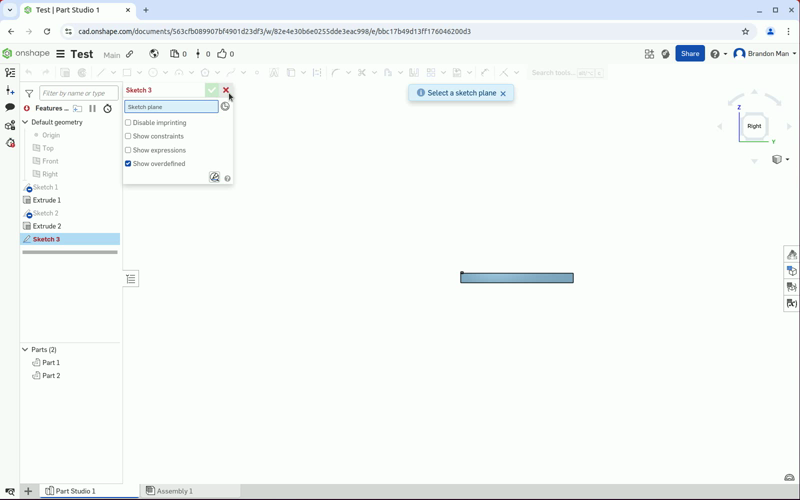
mouse_move(73, 176)
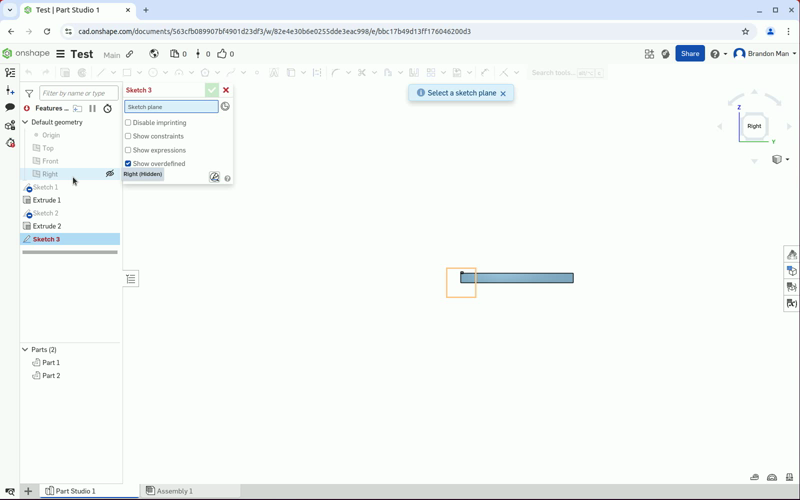
click(73, 176)
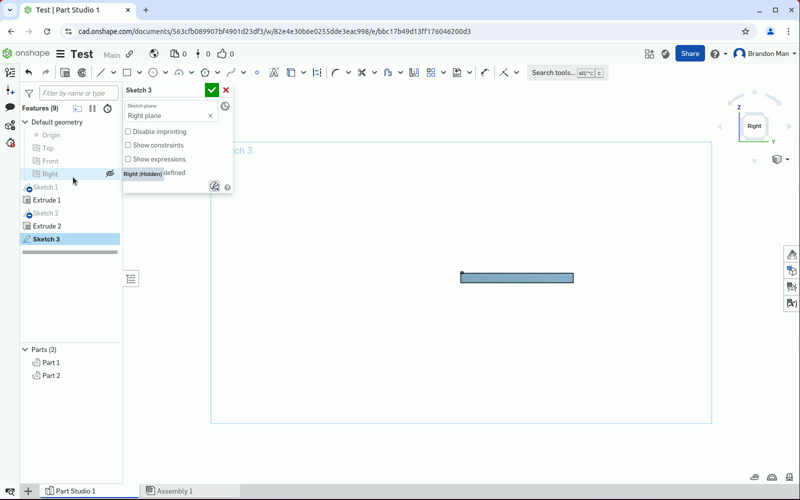
mouse_move(73, 352)
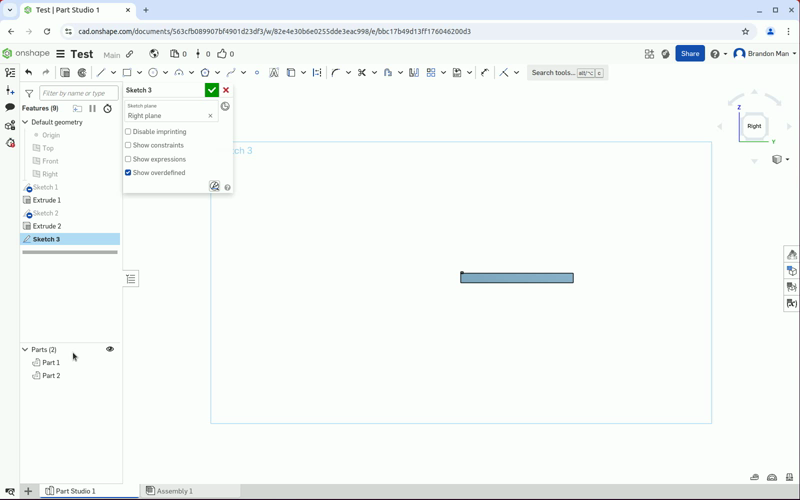
key(y)
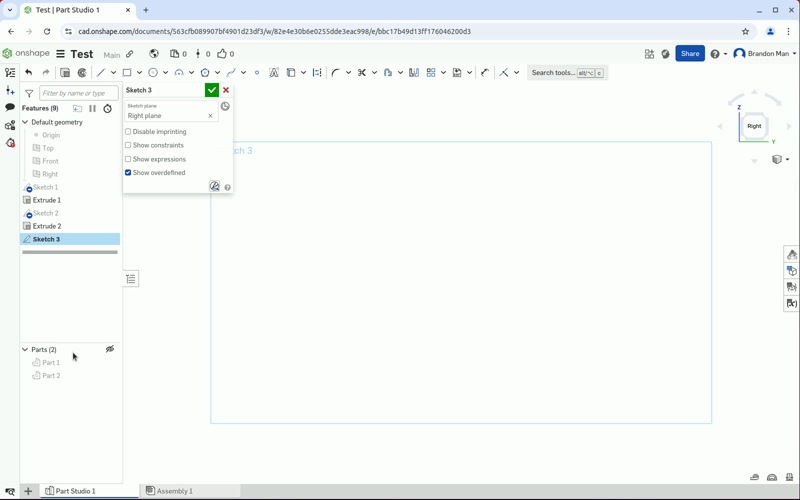
key(l)
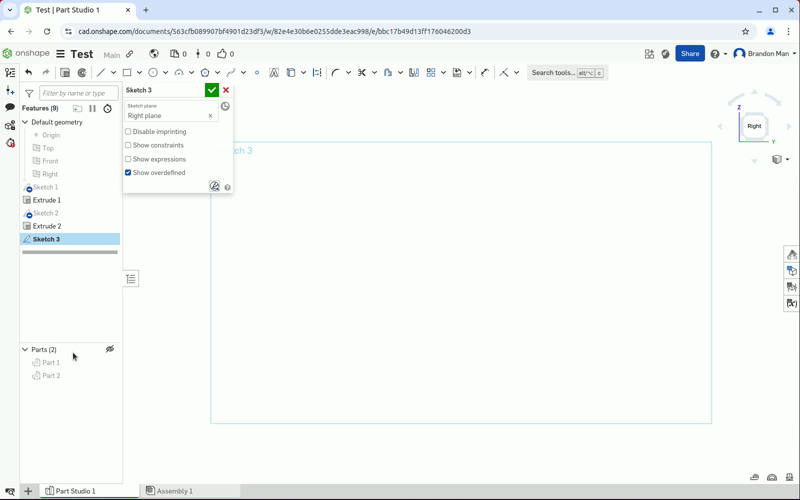
key_down(shift)
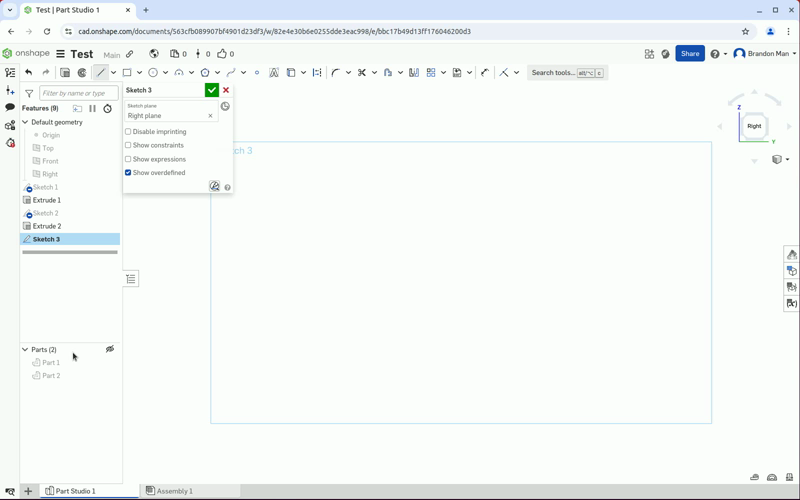
mouse_move(572, 273)
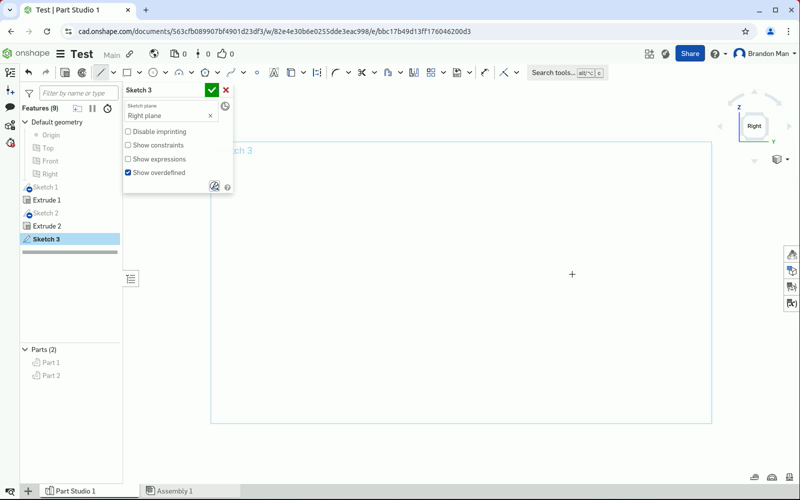
click(572, 273)
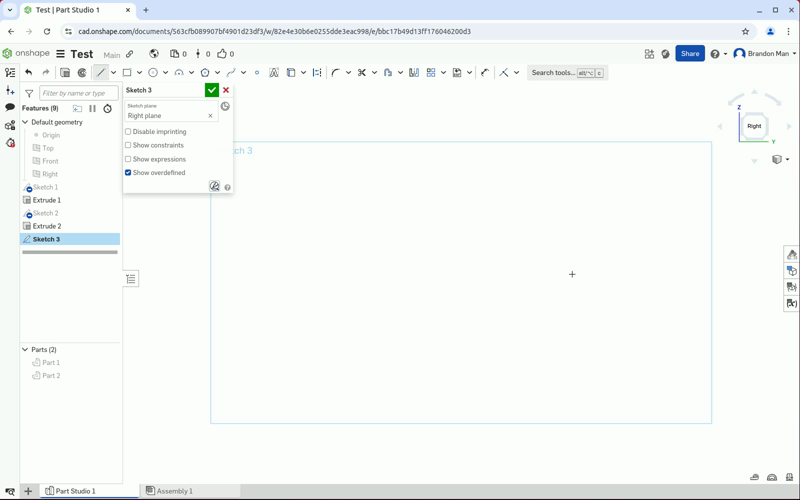
key_up(shift)
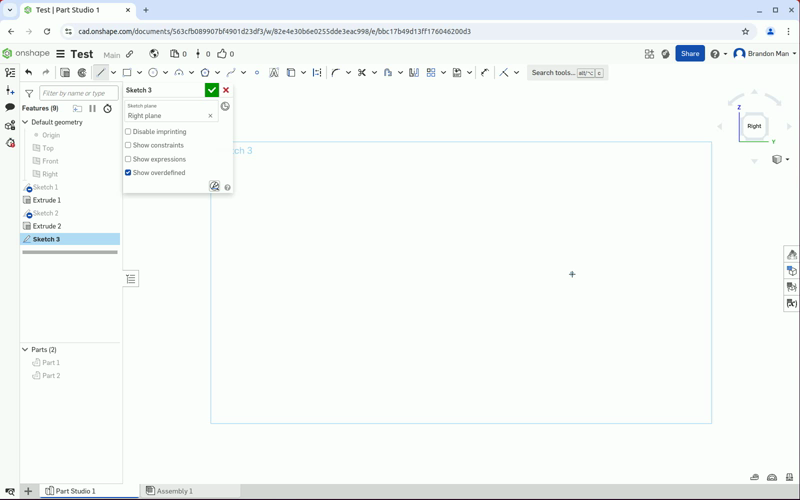
key_down(shift)
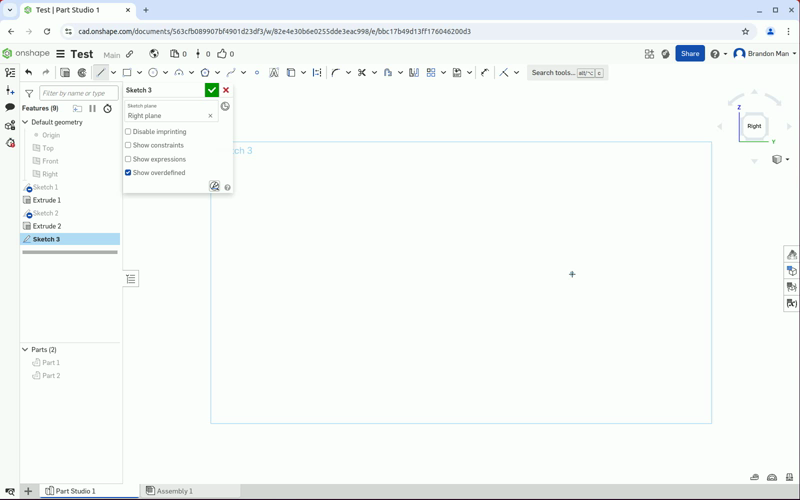
mouse_move(589, 273)
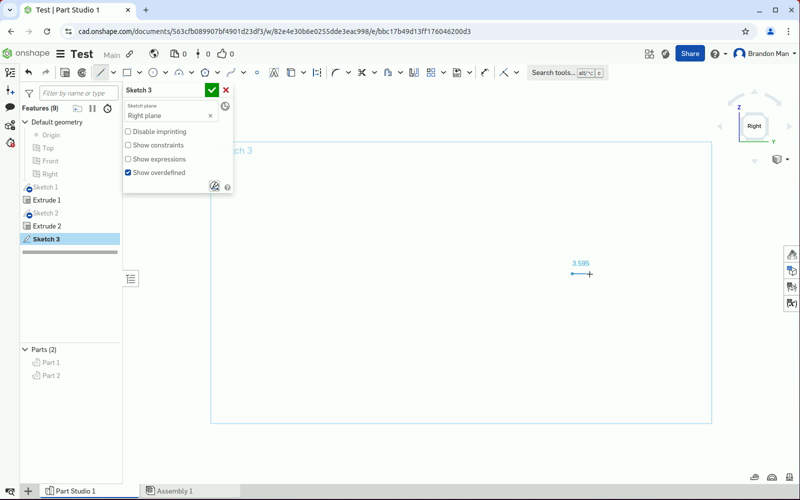
mouse_move(574, 273)
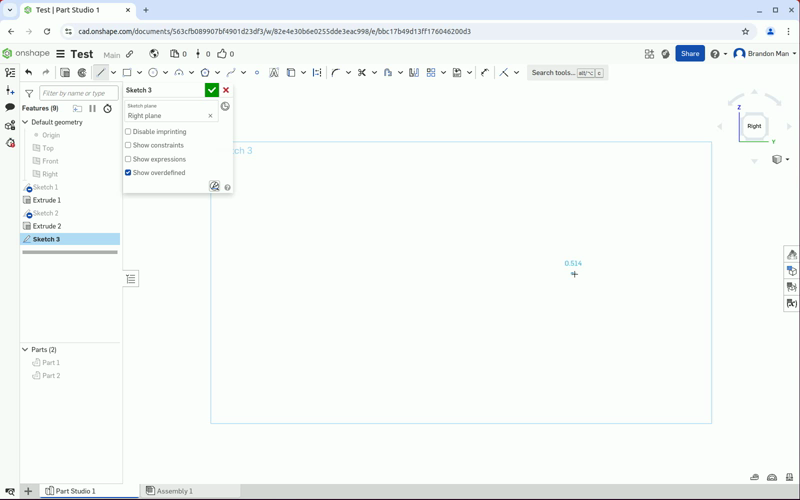
scroll(6)
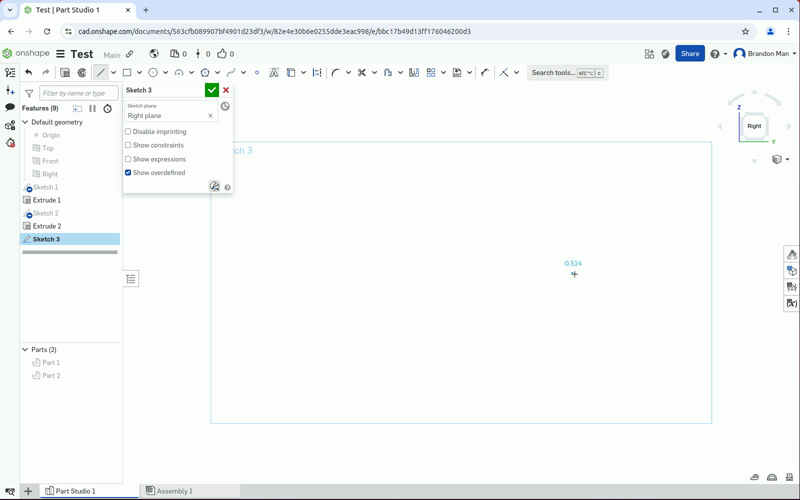
scroll(6)
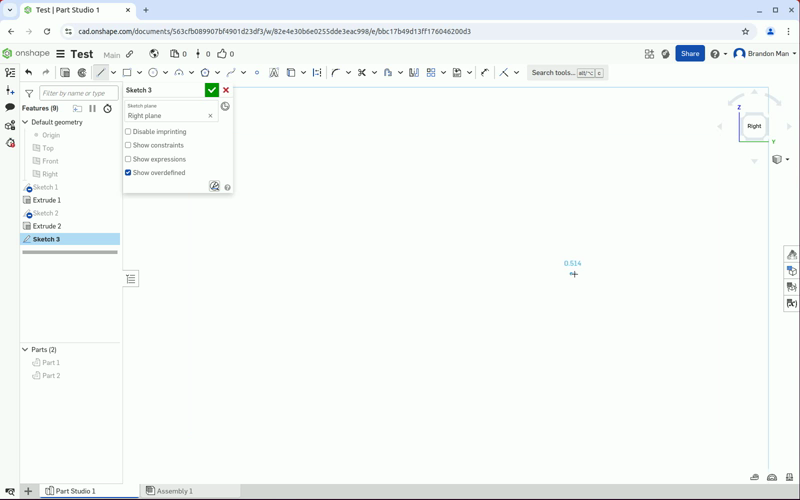
scroll(6)
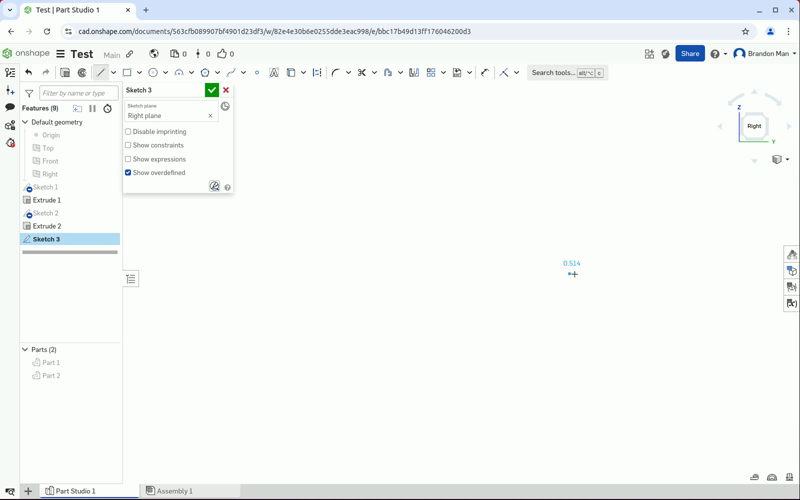
scroll(6)
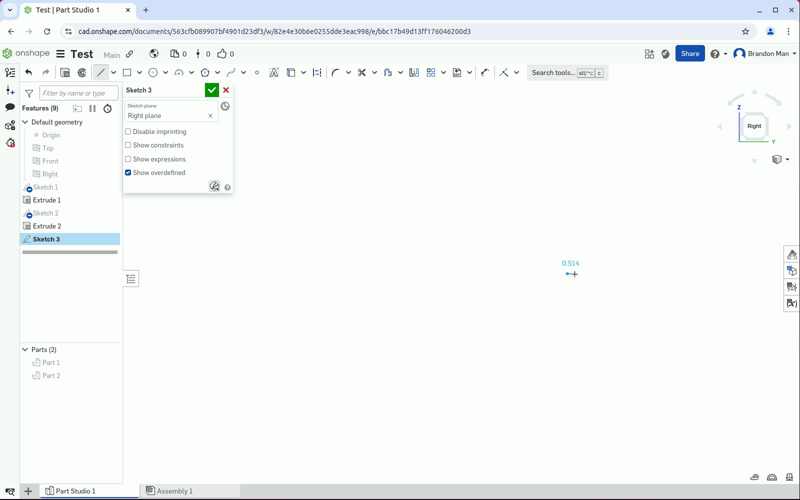
scroll(6)
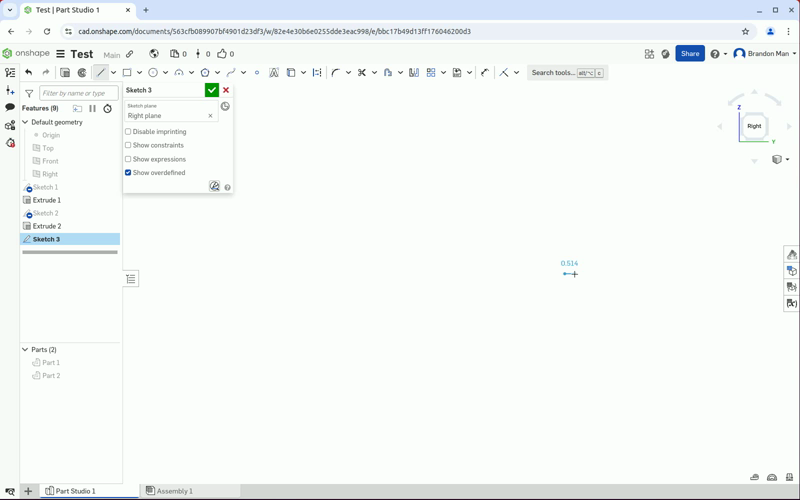
scroll(6)
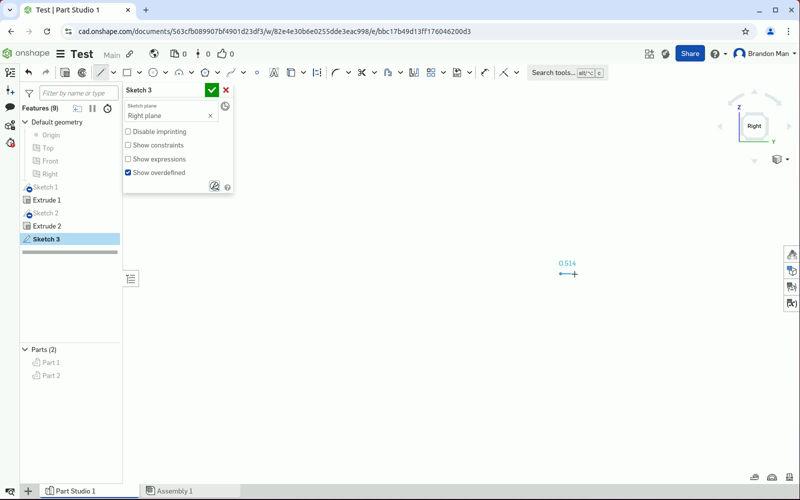
scroll(6)
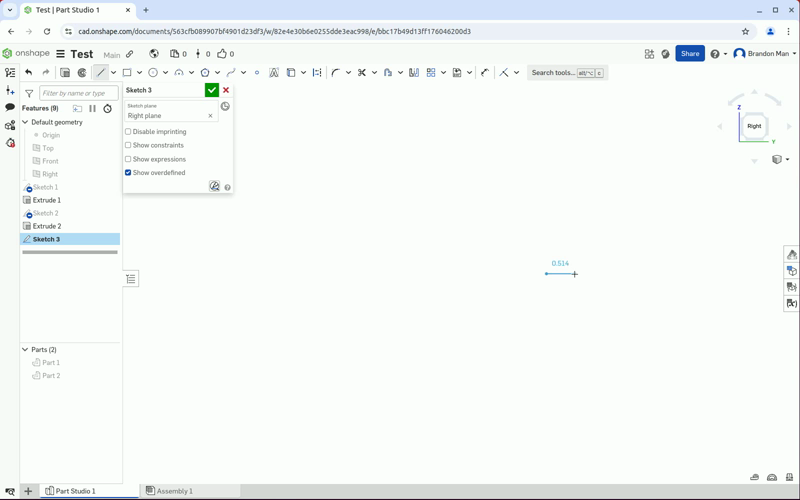
click(574, 273)
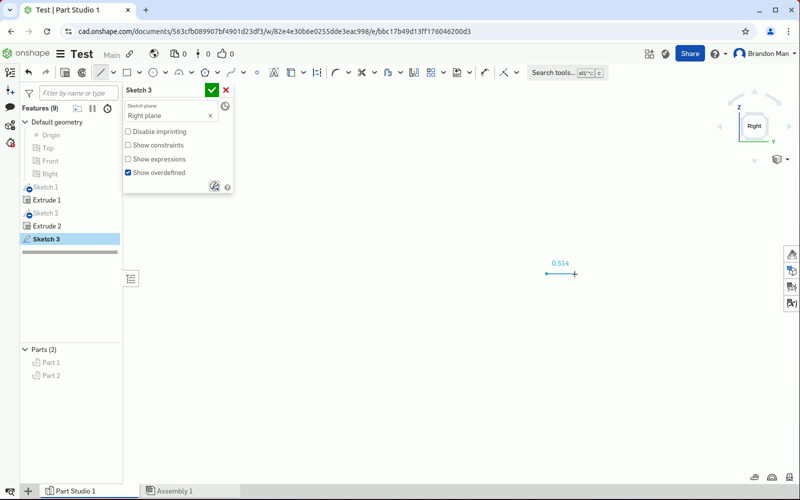
scroll(-6)
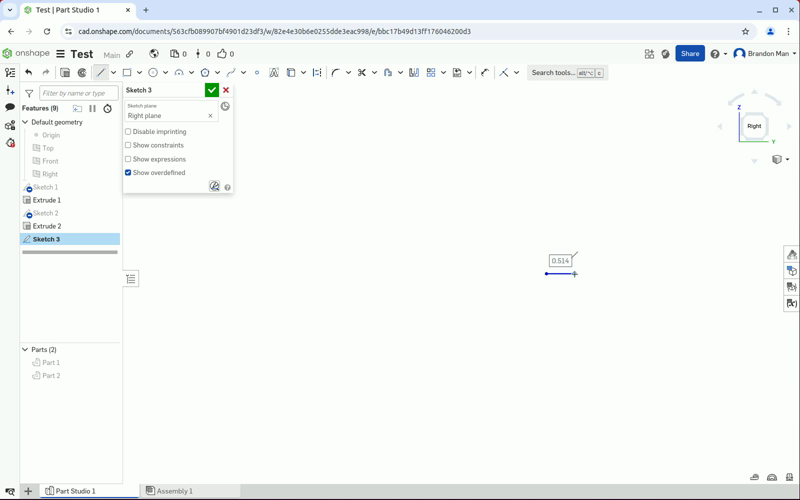
scroll(-6)
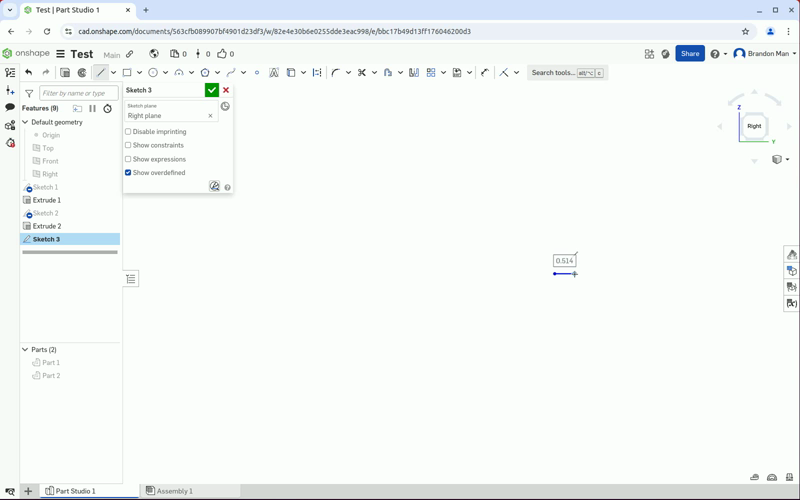
scroll(-6)
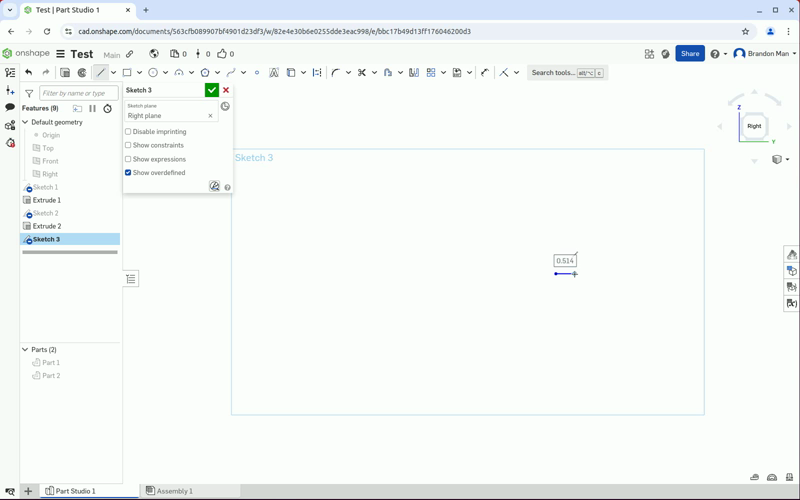
scroll(-6)
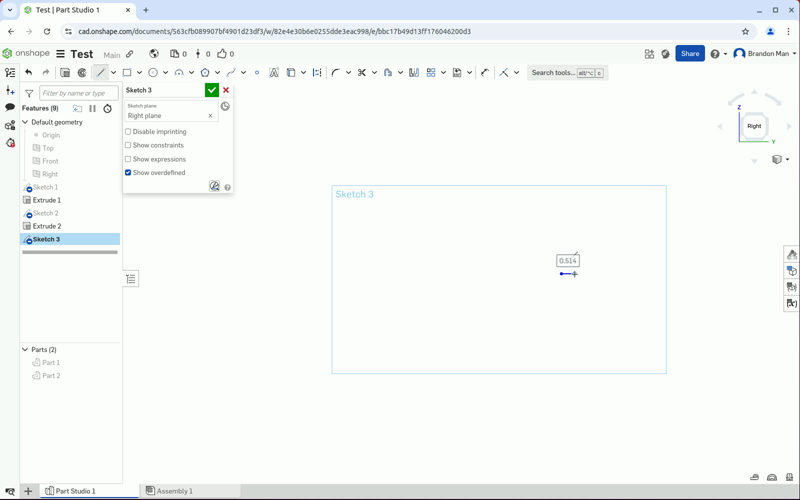
scroll(-6)
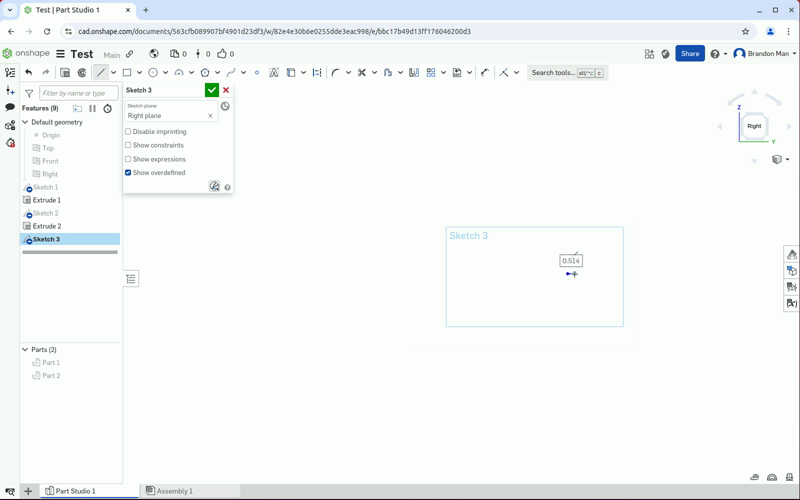
scroll(-6)
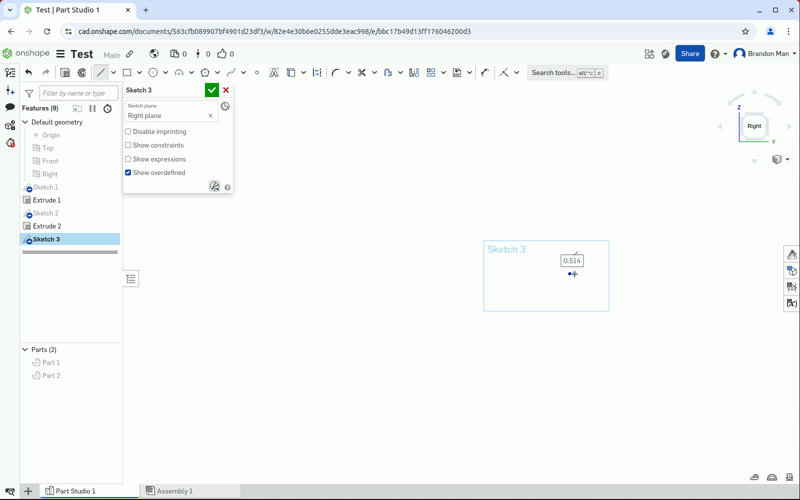
scroll(-6)
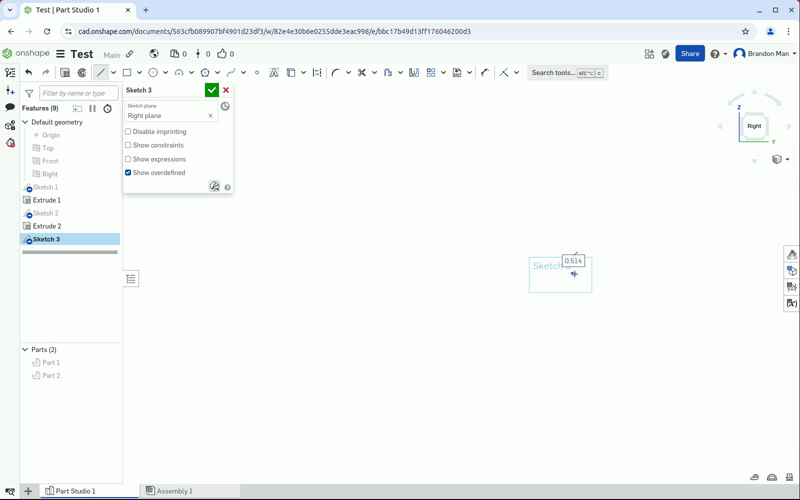
key_up(shift)
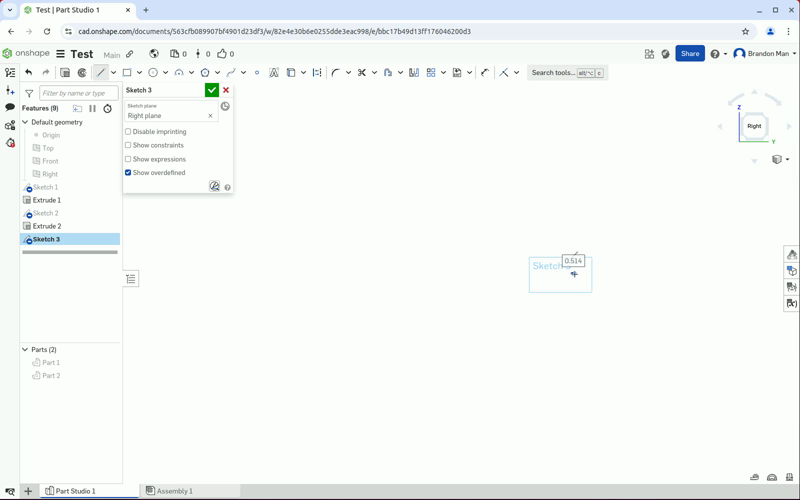
key_down(shift)
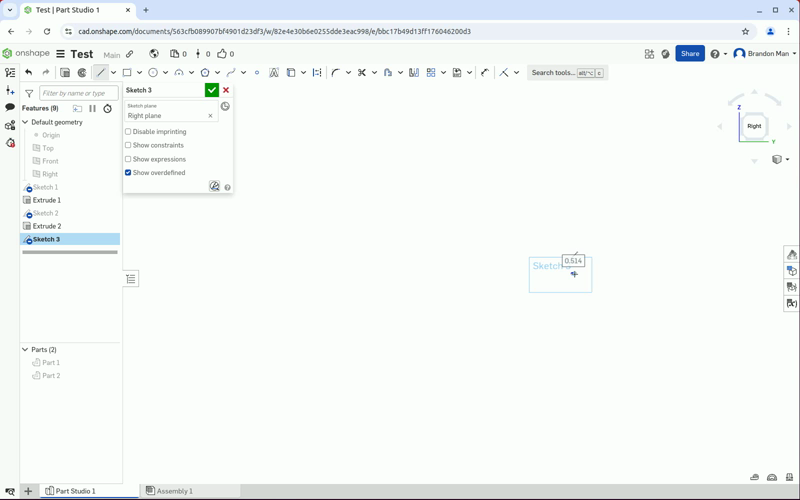
mouse_move(589, 273)
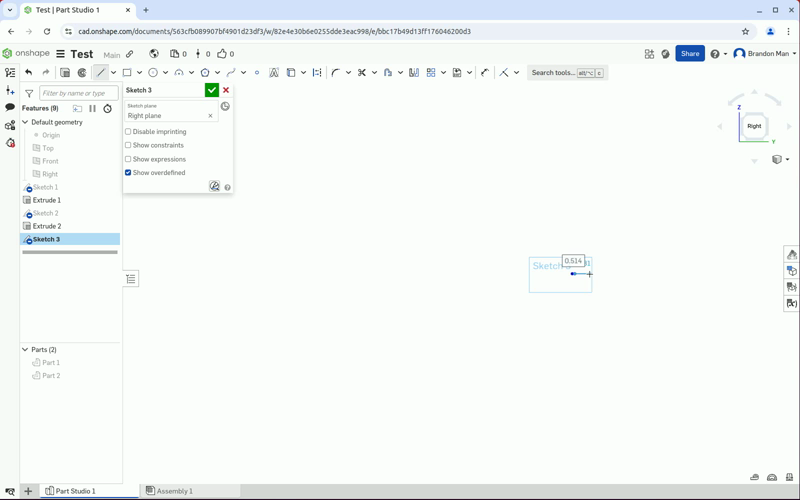
mouse_move(574, 271)
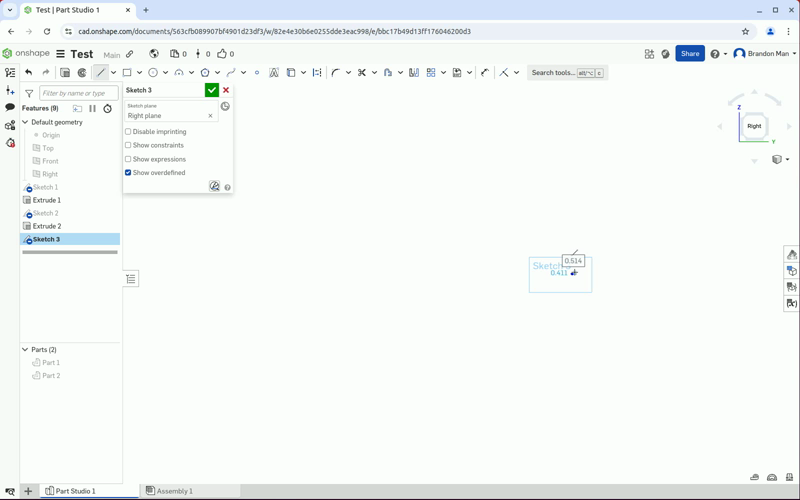
scroll(6)
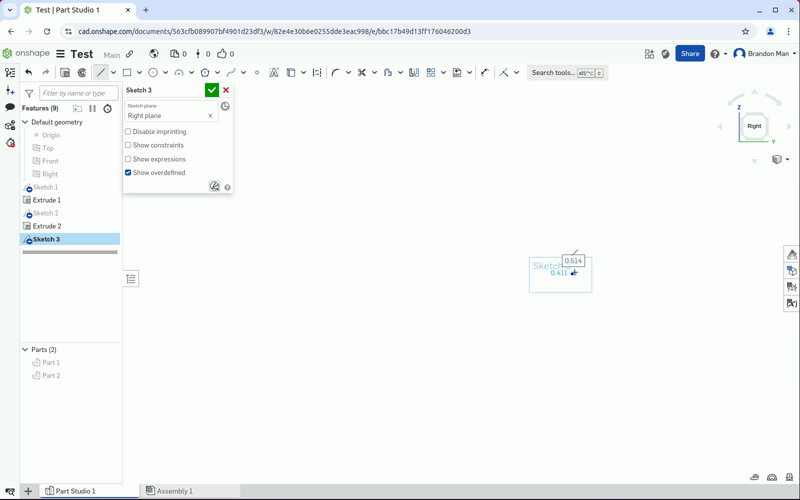
scroll(6)
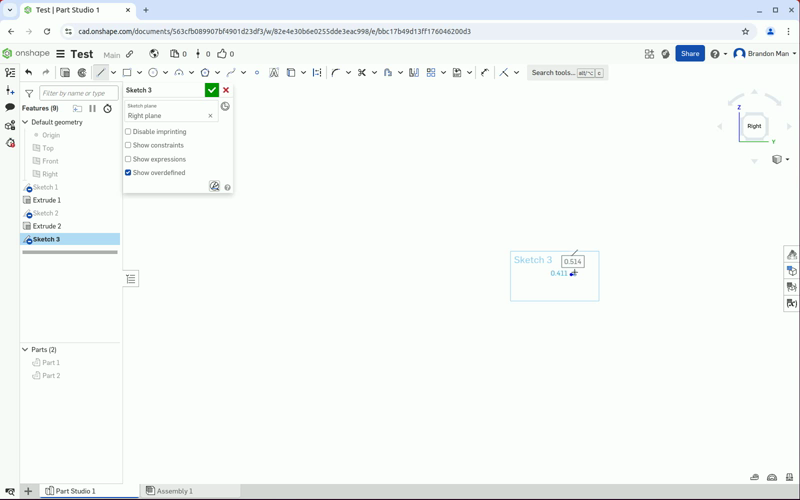
scroll(6)
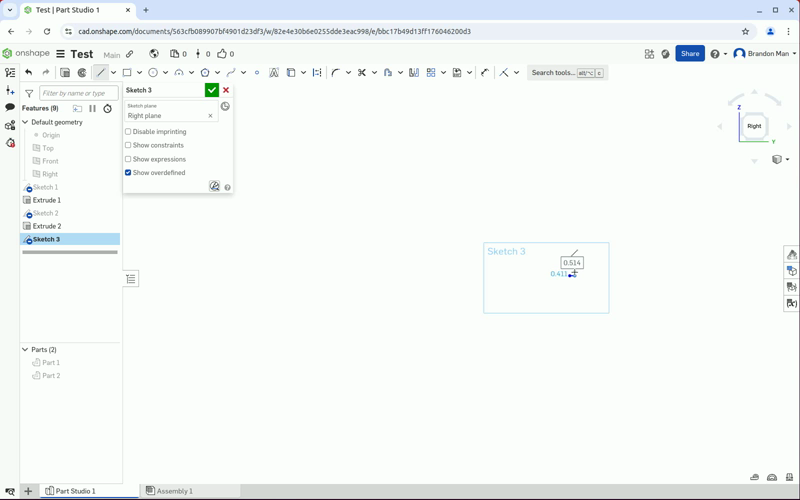
scroll(6)
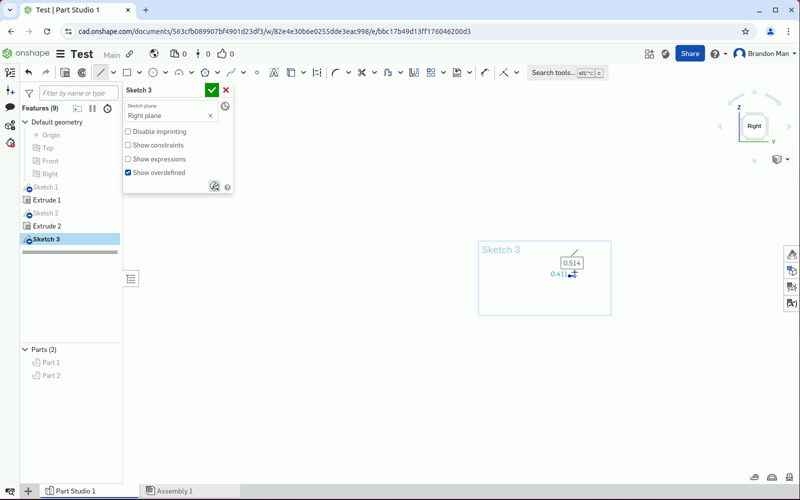
scroll(6)
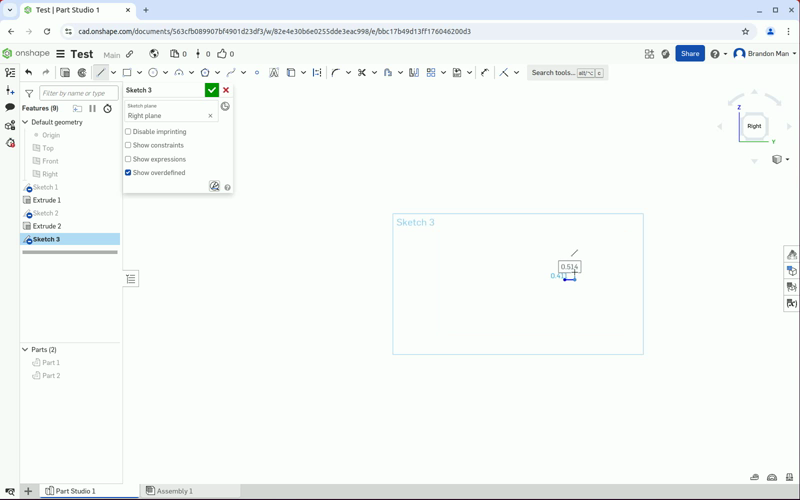
scroll(6)
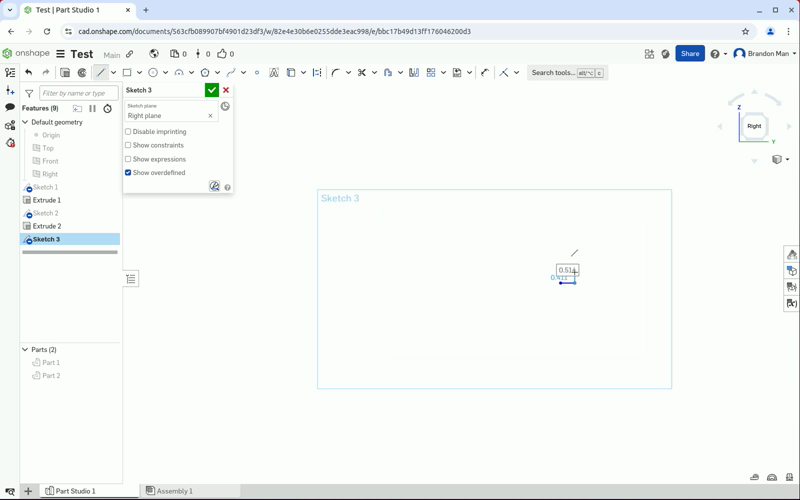
scroll(6)
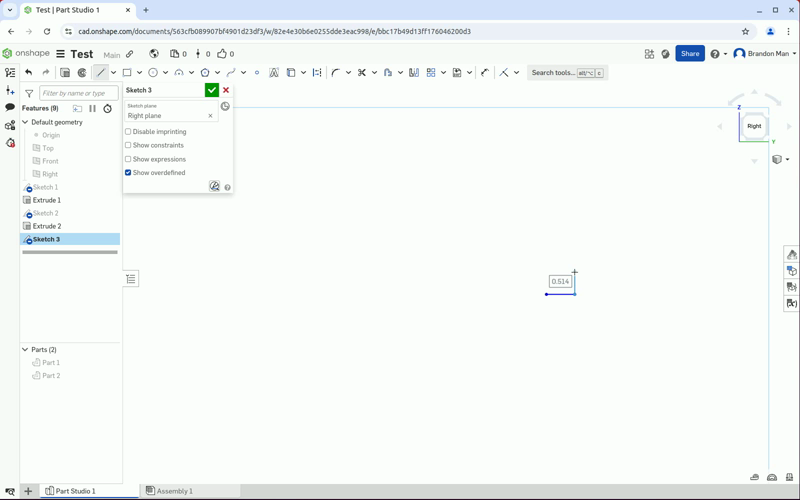
click(574, 271)
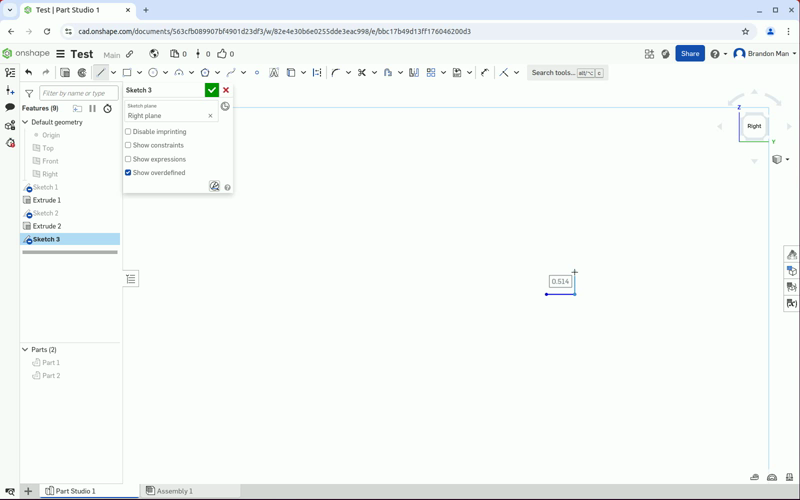
scroll(-6)
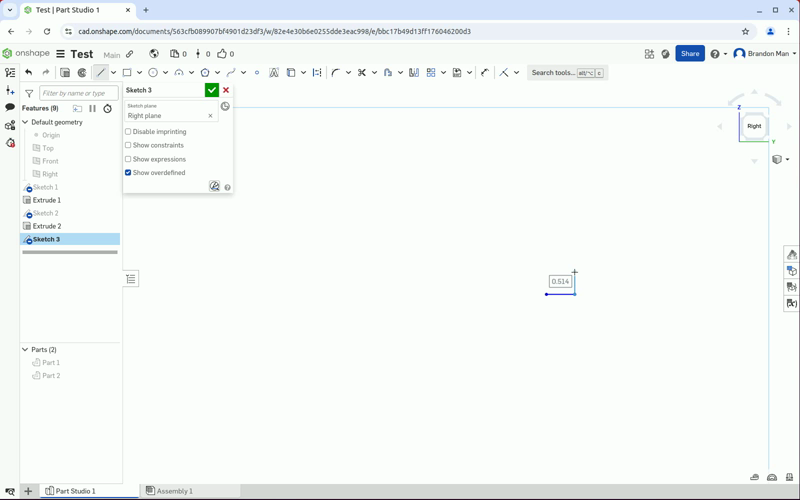
scroll(-6)
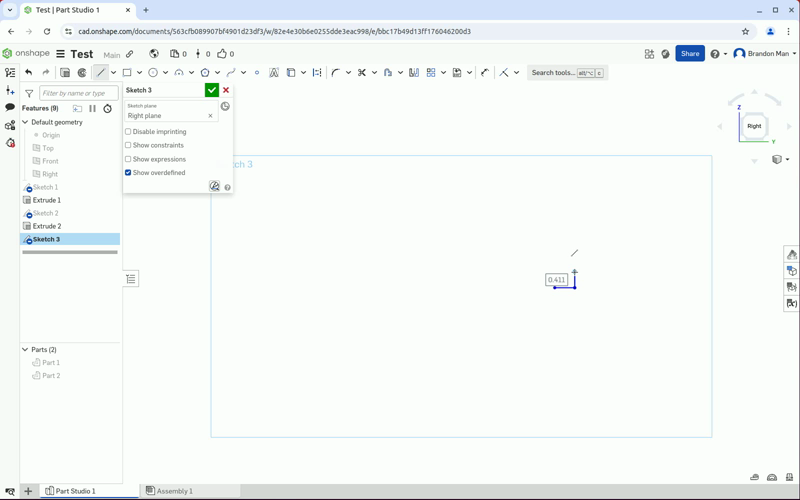
scroll(-6)
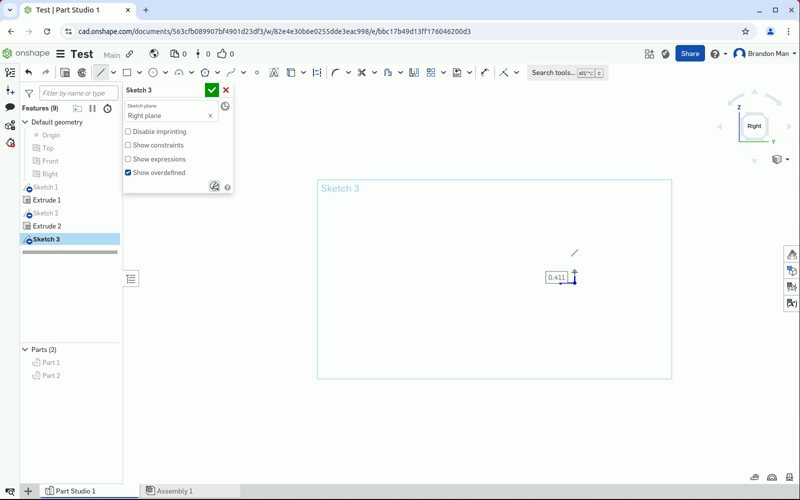
scroll(-6)
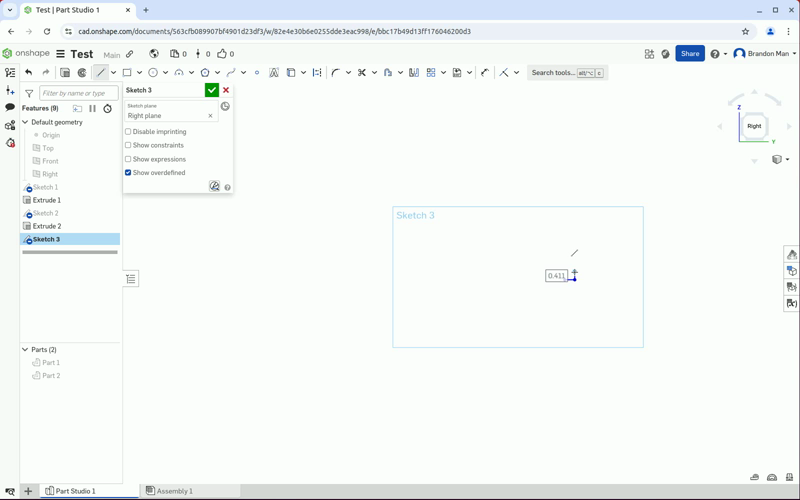
scroll(-6)
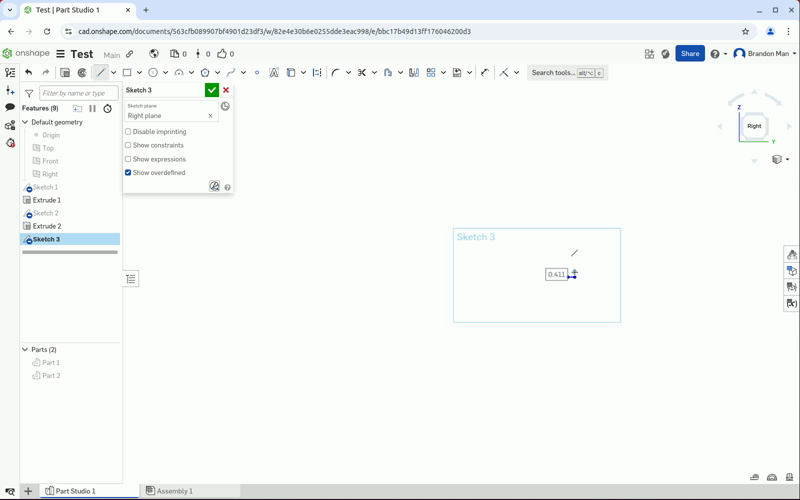
scroll(-6)
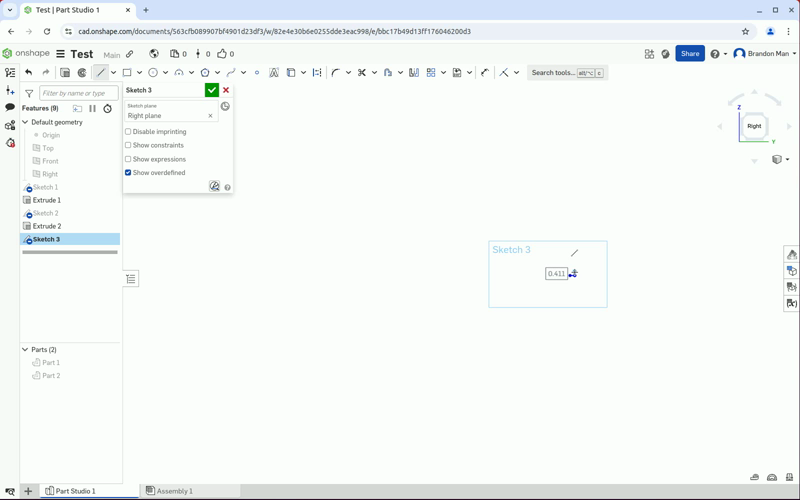
scroll(-6)
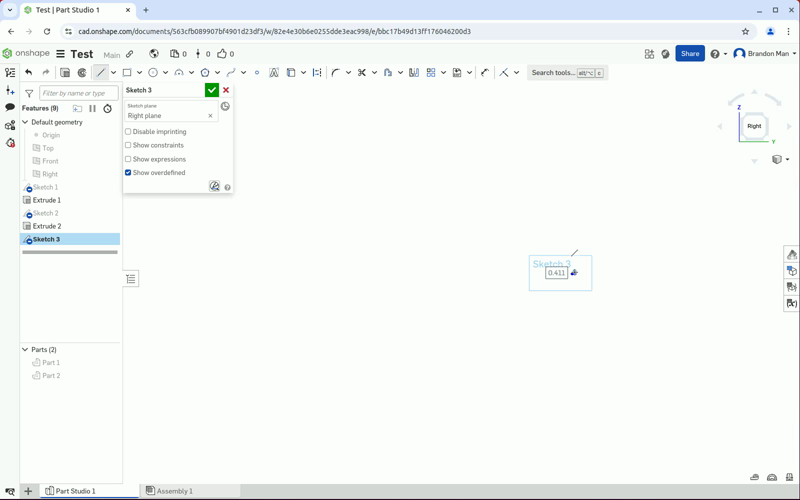
key_up(shift)
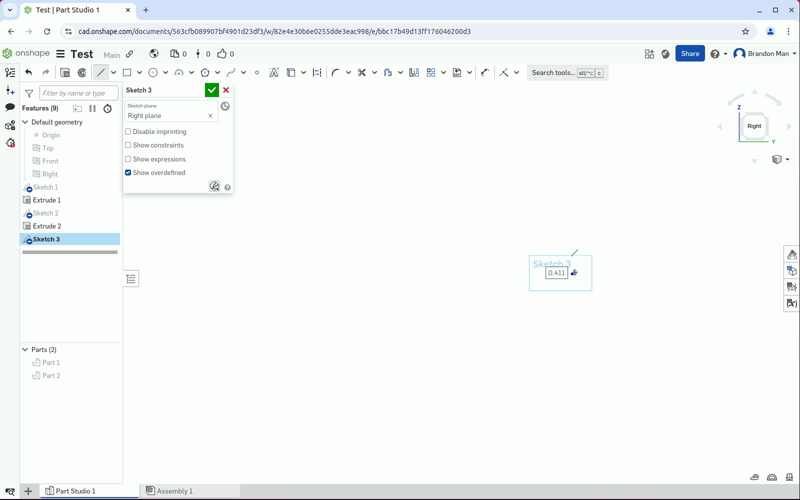
key_down(shift)
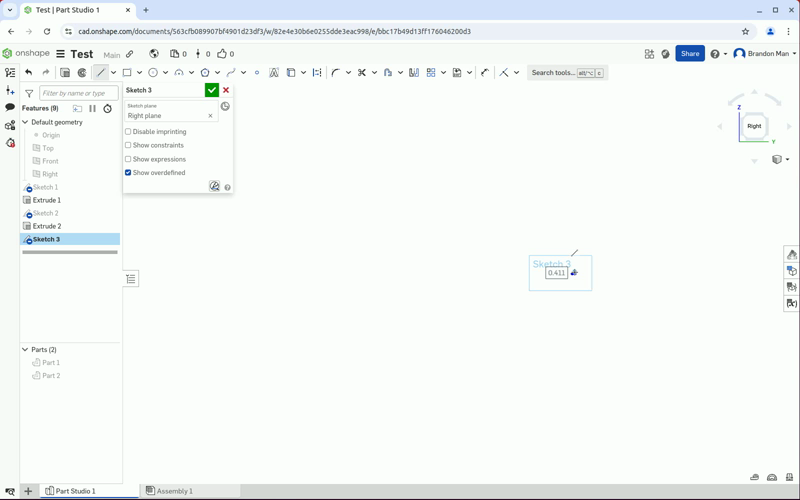
mouse_move(589, 271)
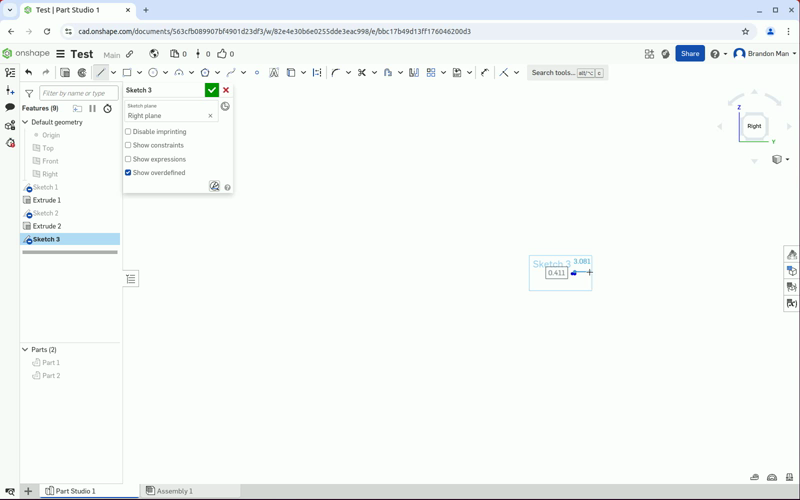
mouse_move(572, 271)
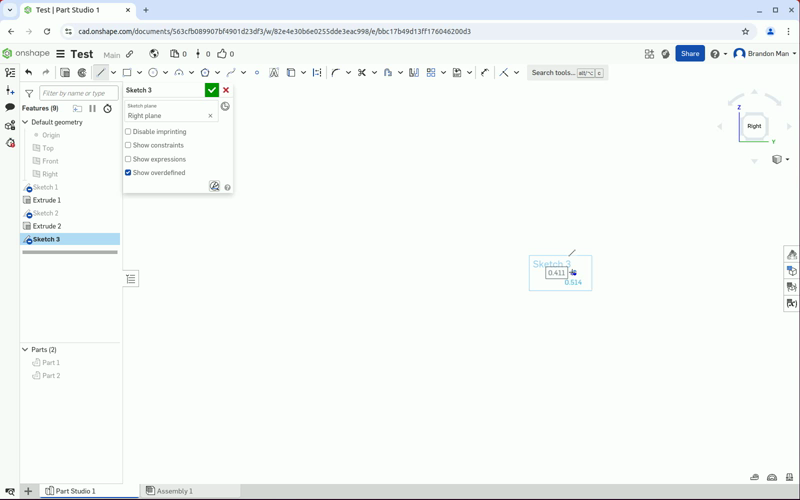
scroll(6)
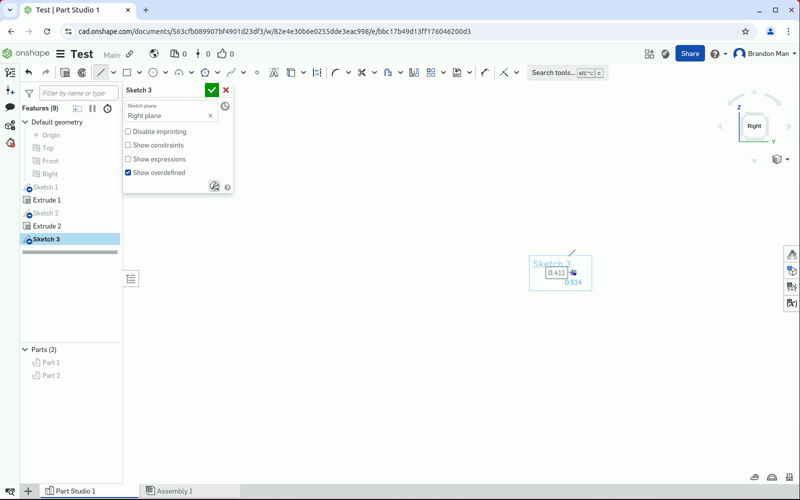
scroll(6)
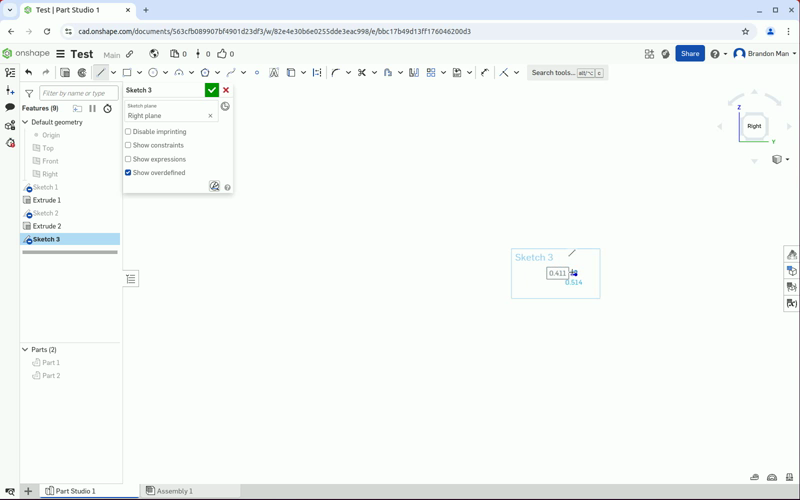
scroll(6)
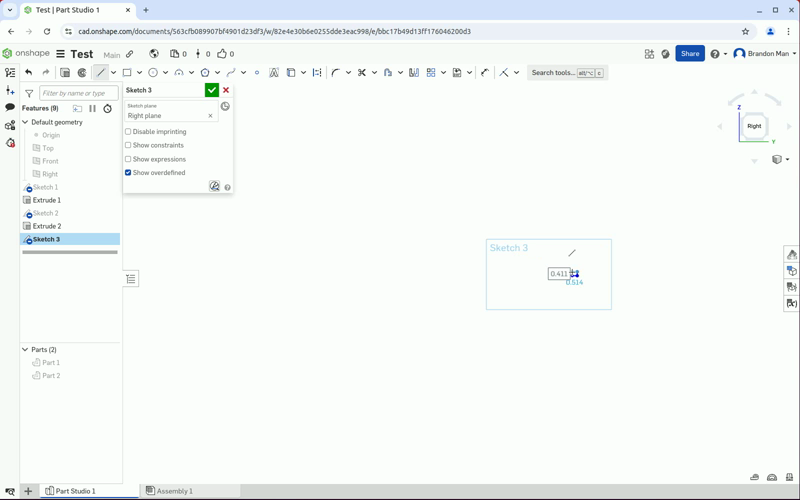
scroll(6)
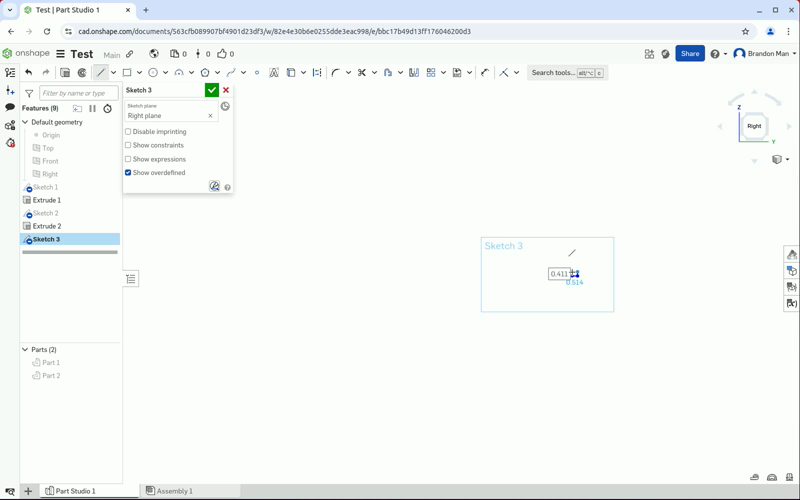
scroll(6)
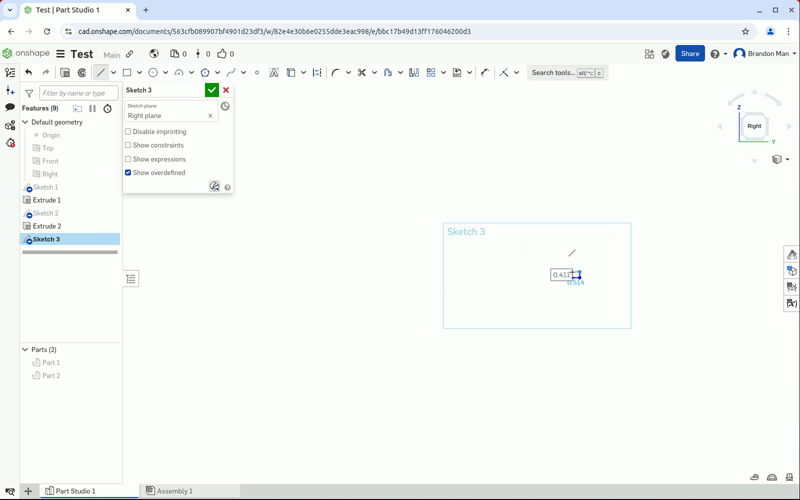
scroll(6)
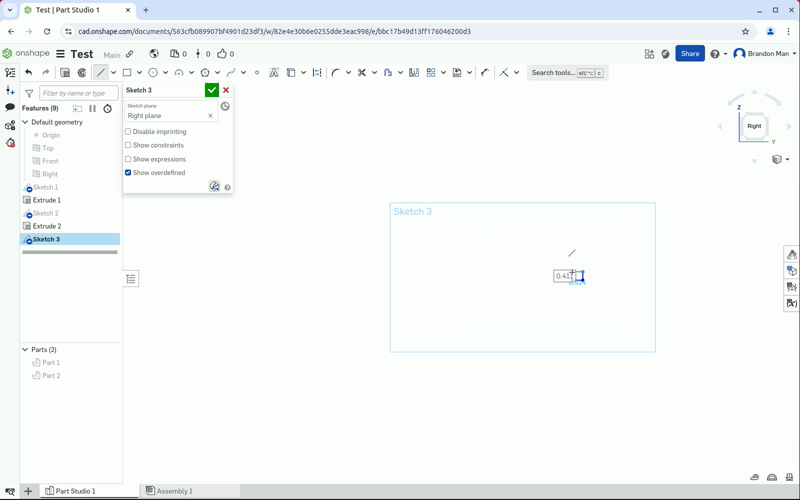
scroll(6)
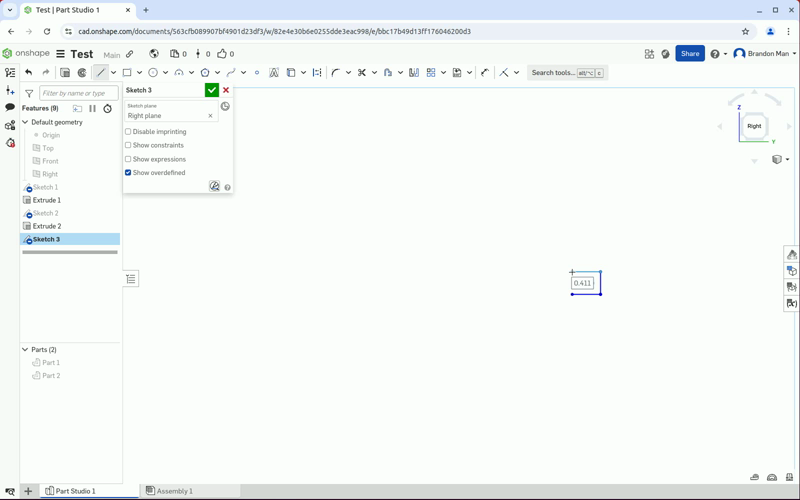
click(572, 271)
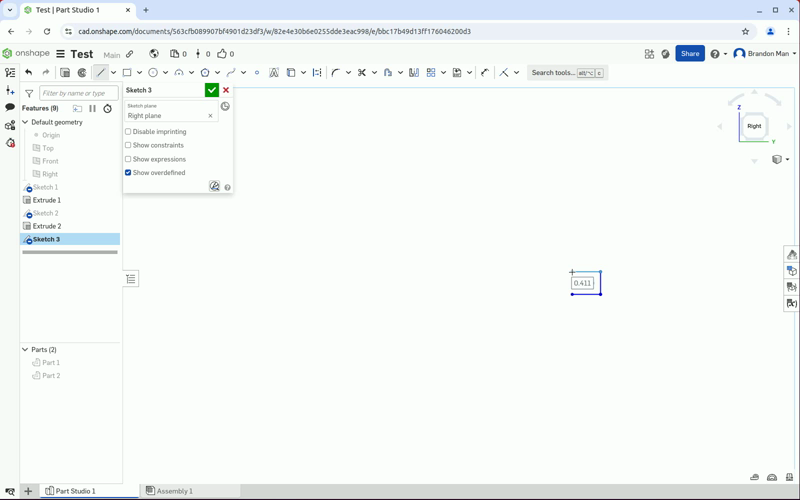
scroll(-6)
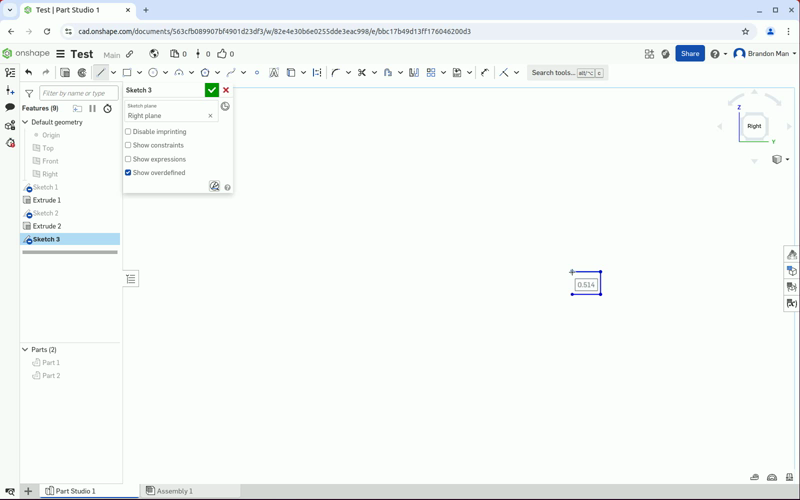
scroll(-6)
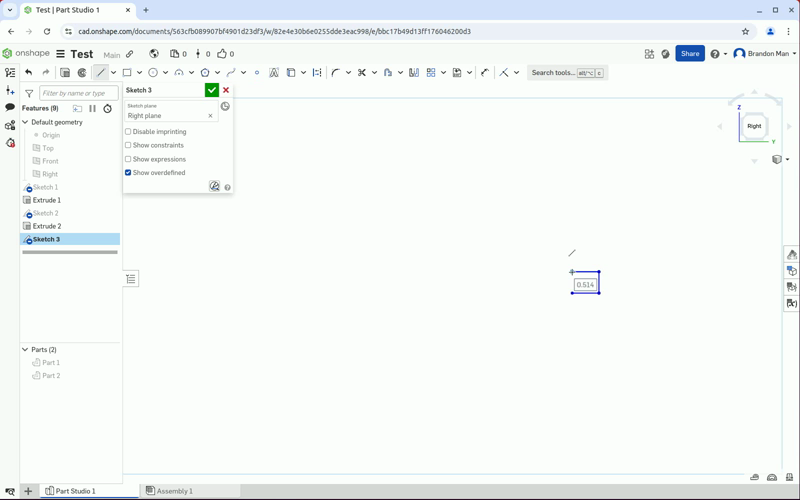
scroll(-6)
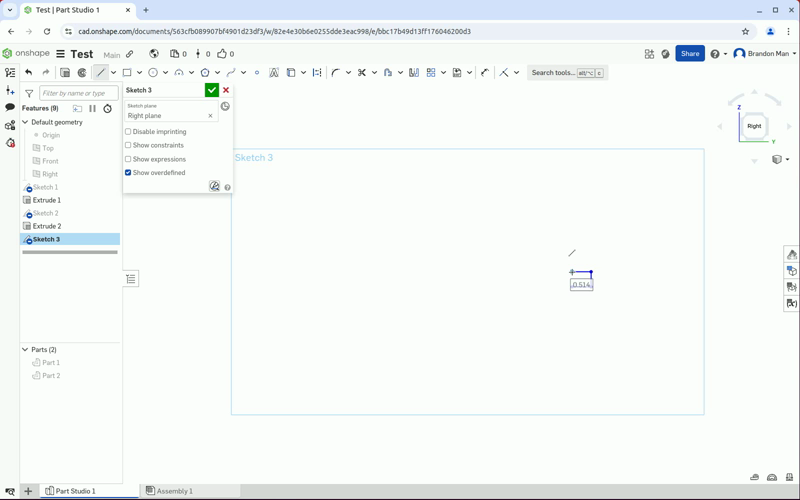
scroll(-6)
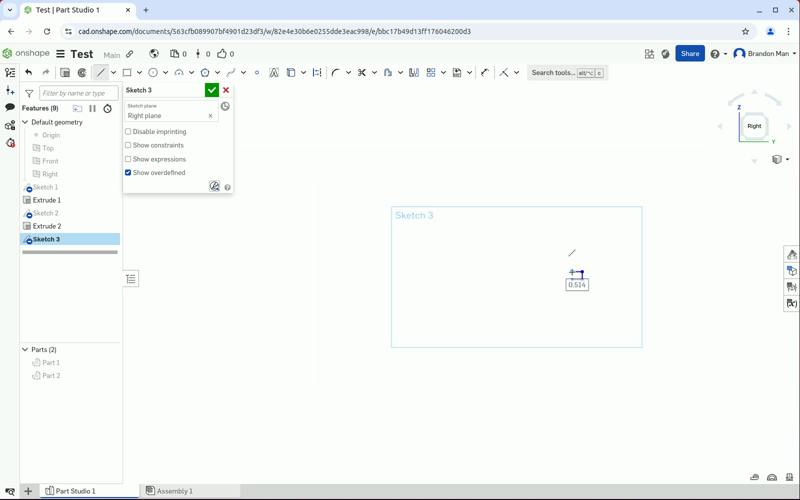
scroll(-6)
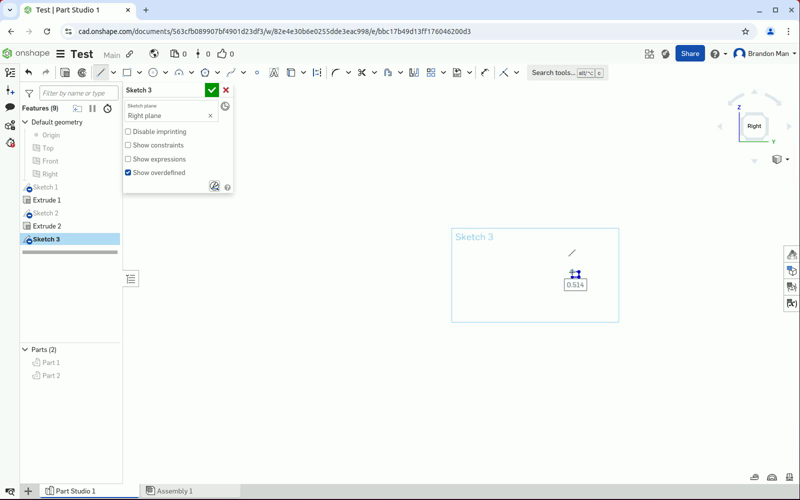
scroll(-6)
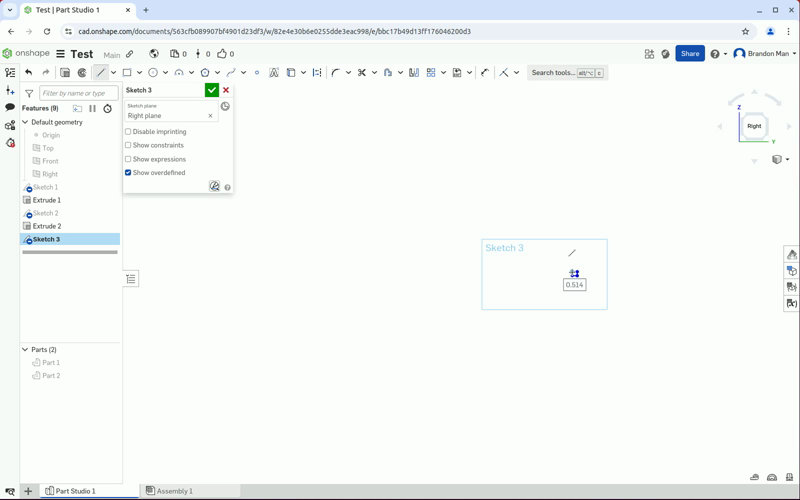
scroll(-6)
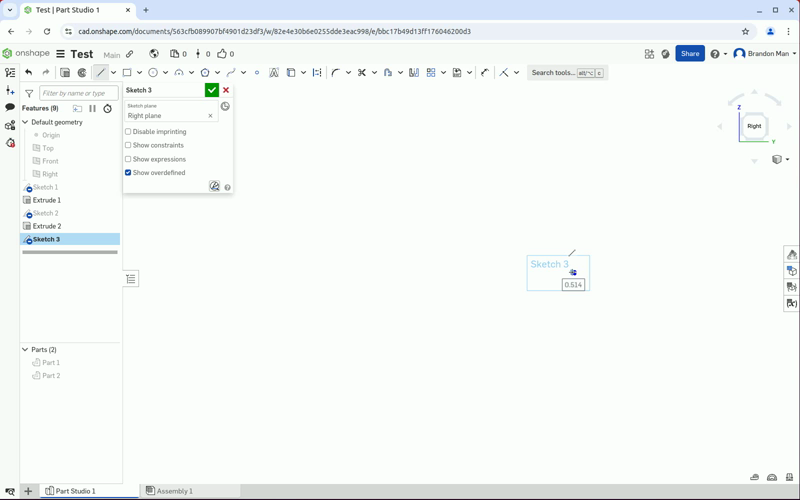
key_up(shift)
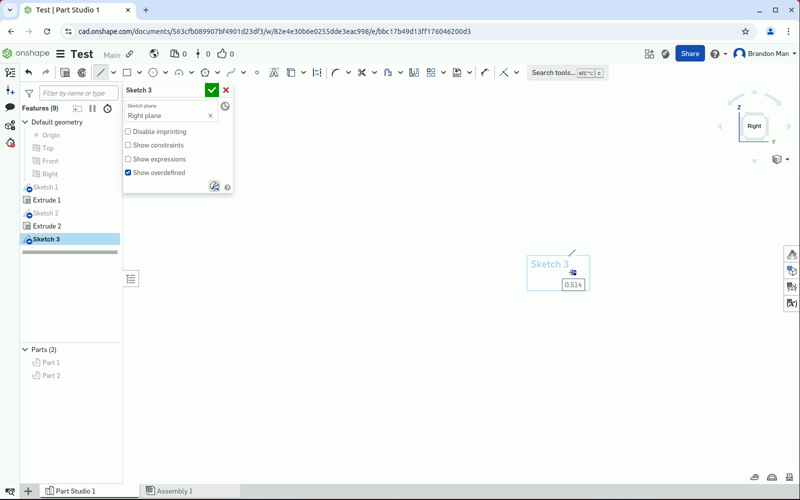
mouse_move(589, 271)
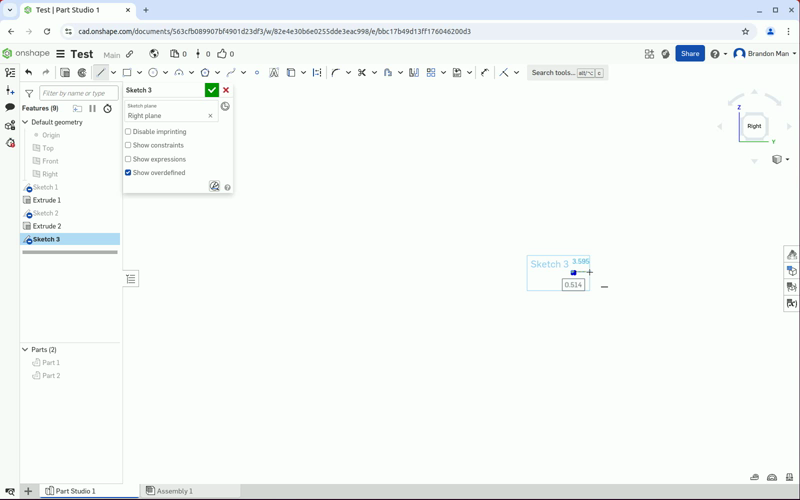
key_down(shift)
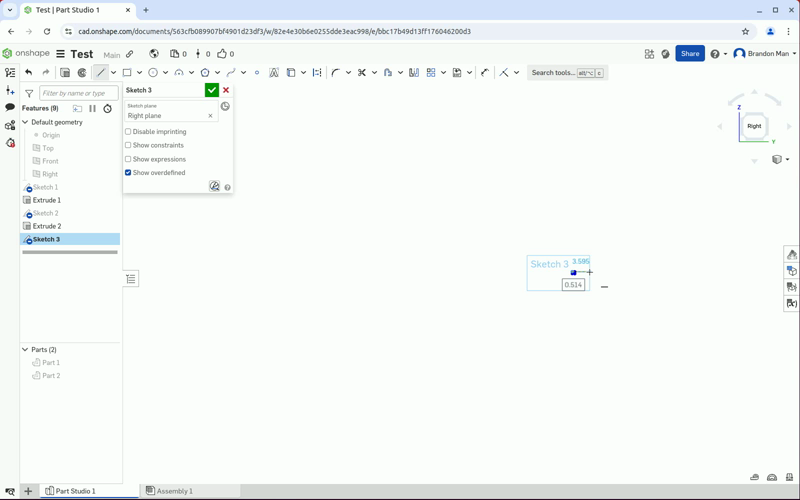
mouse_move(572, 273)
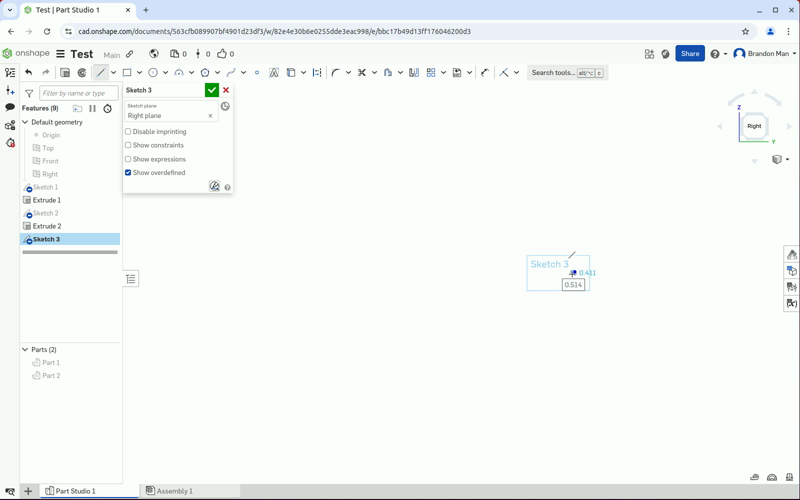
scroll(6)
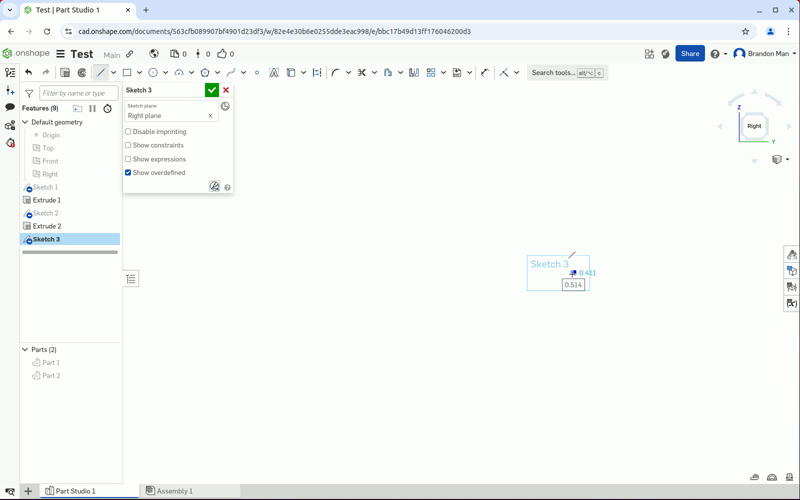
scroll(6)
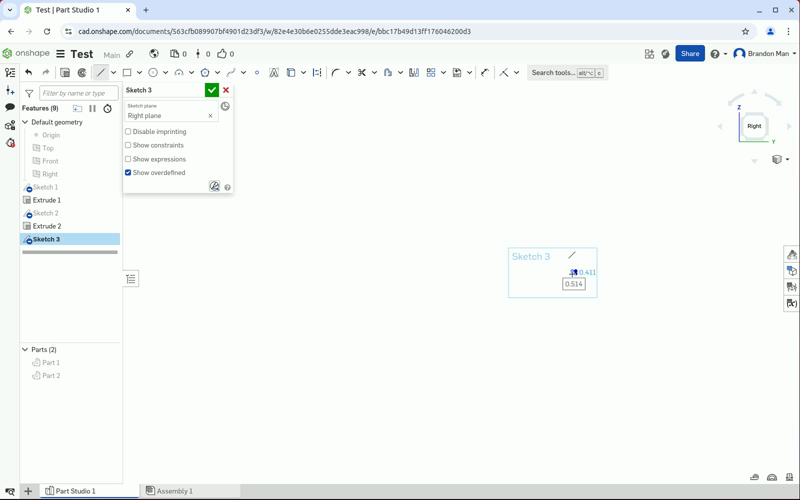
scroll(6)
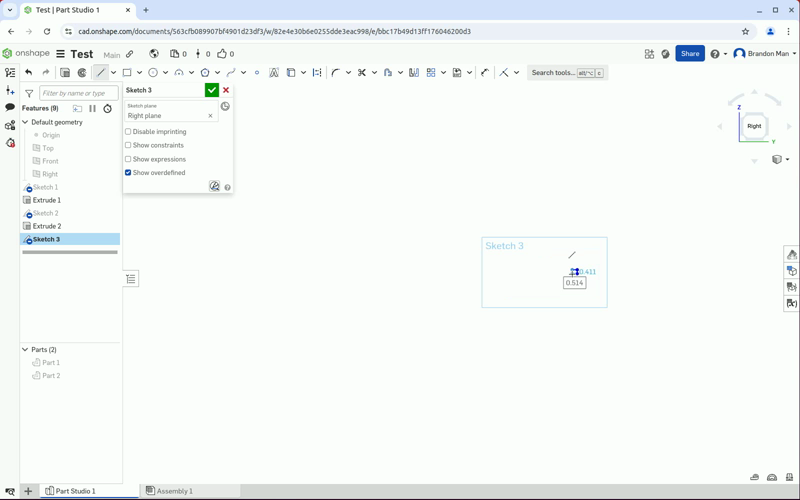
scroll(6)
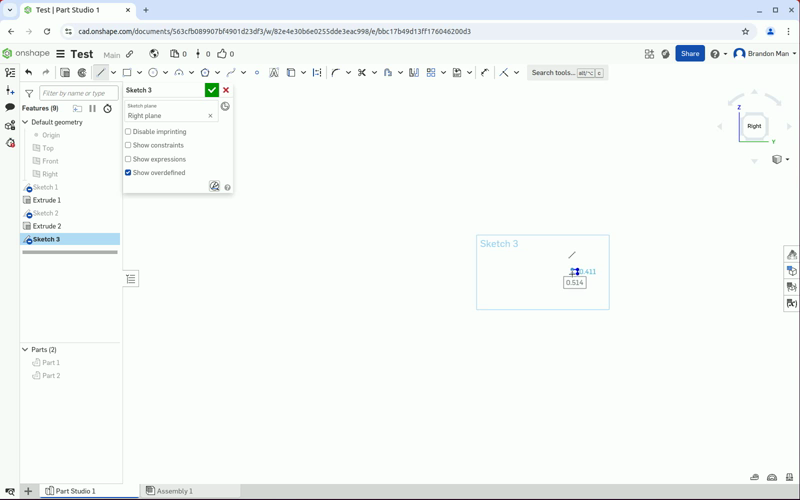
scroll(6)
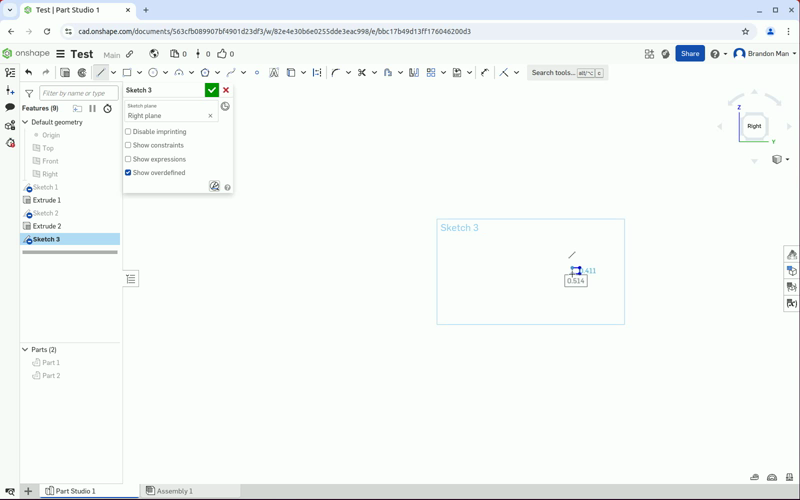
scroll(6)
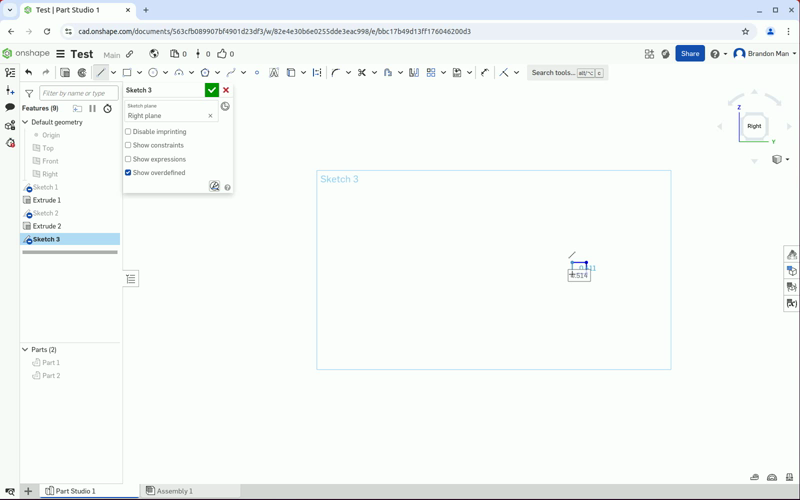
scroll(6)
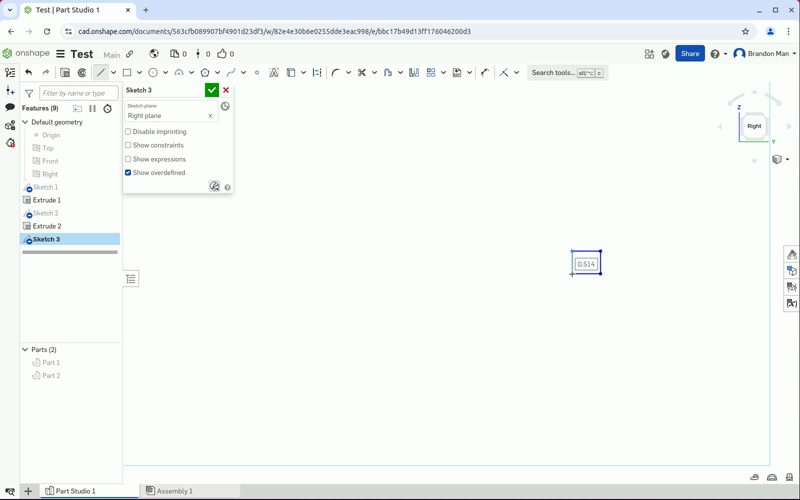
key_up(shift)
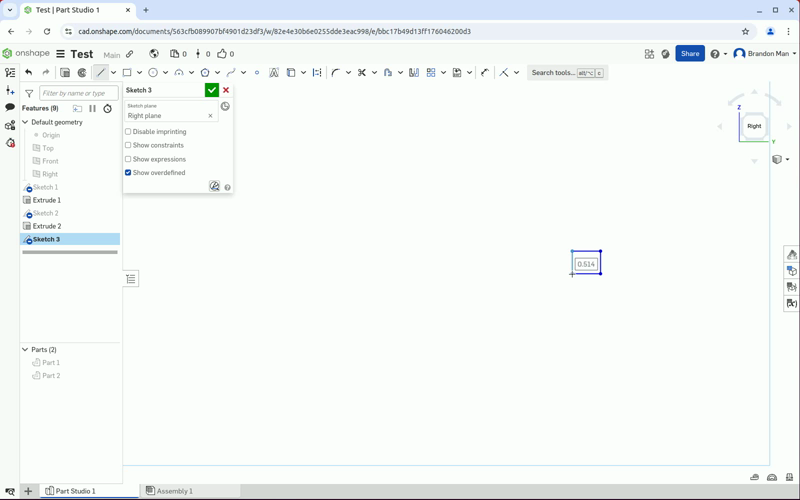
click(572, 273)
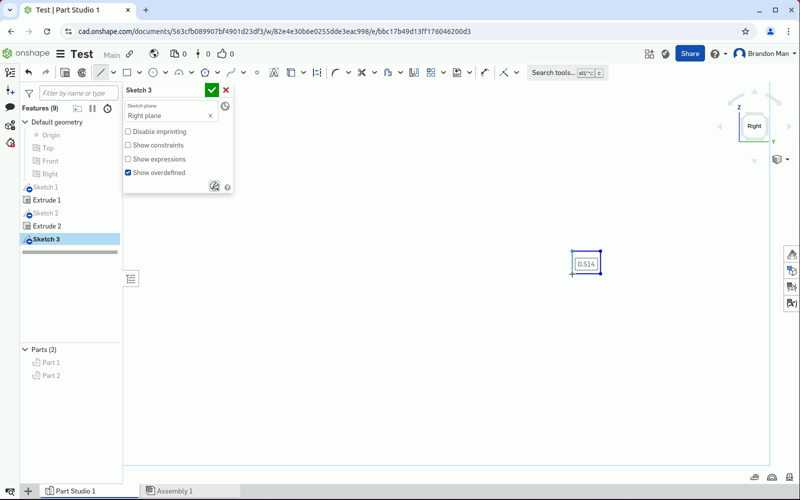
scroll(-6)
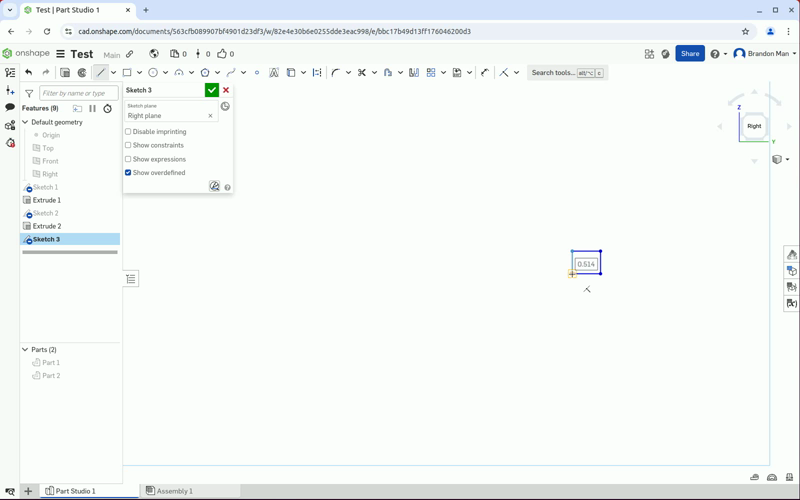
scroll(-6)
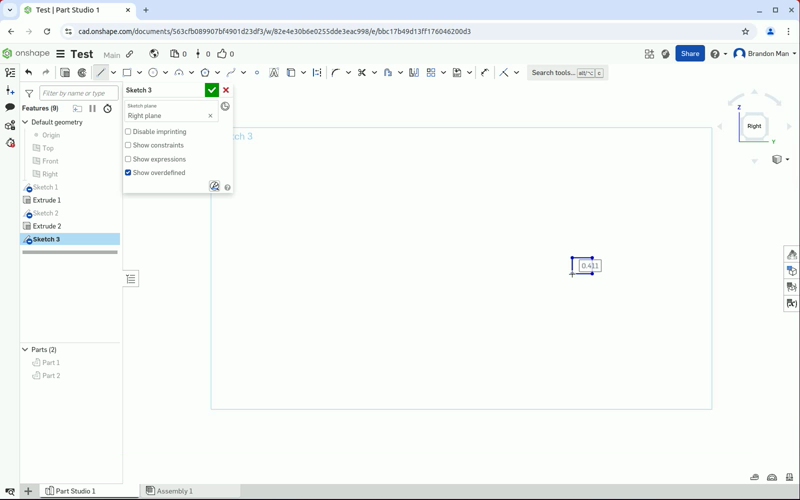
scroll(-6)
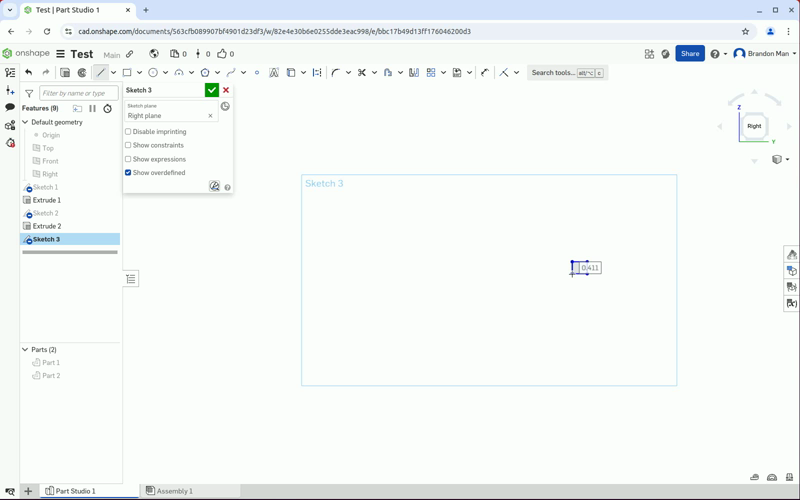
scroll(-6)
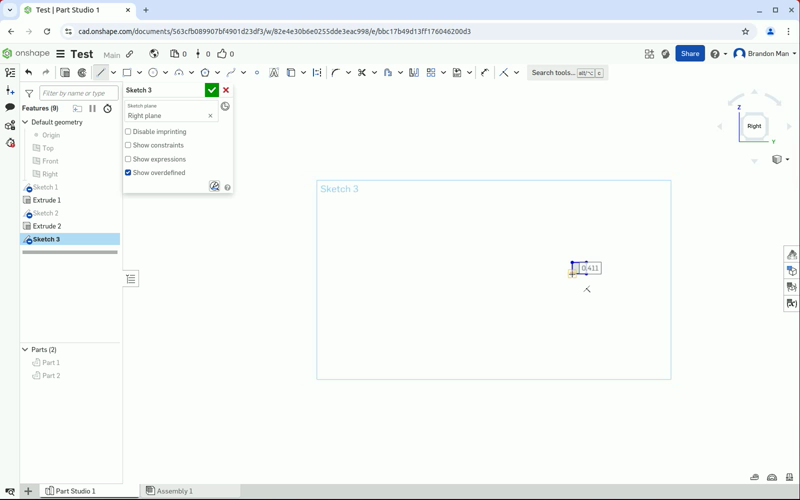
scroll(-6)
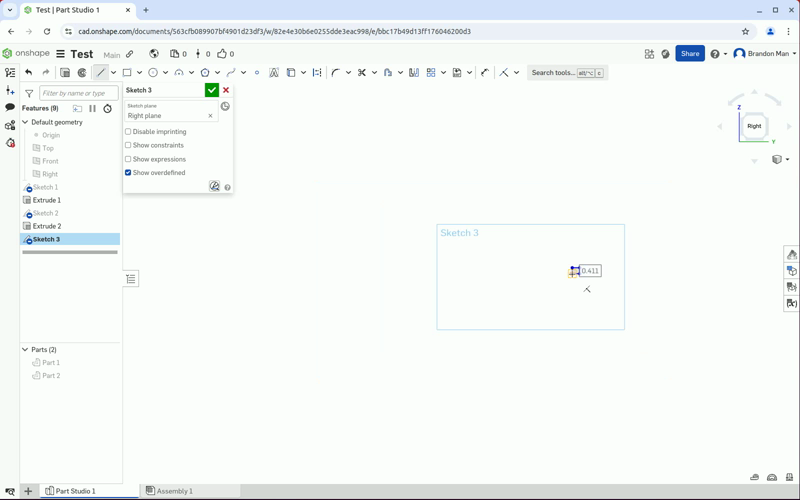
scroll(-6)
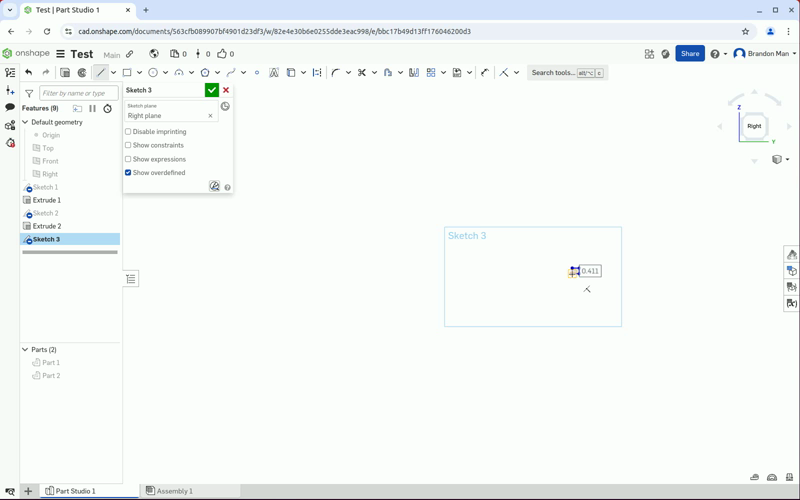
scroll(-6)
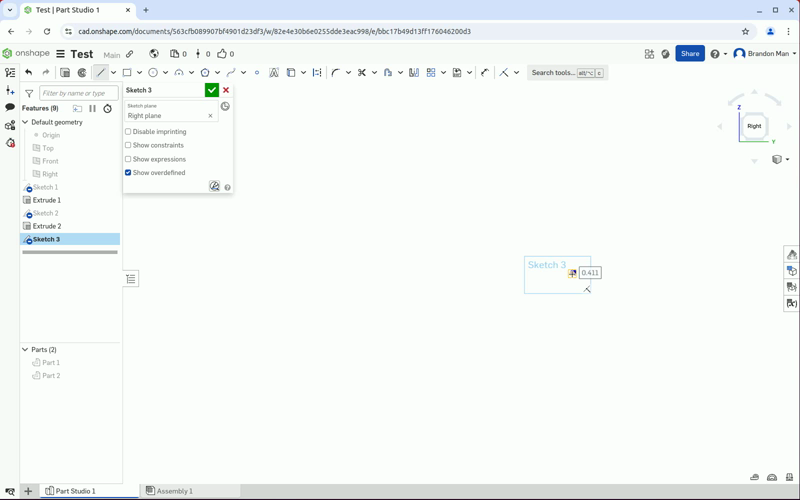
key(esc)
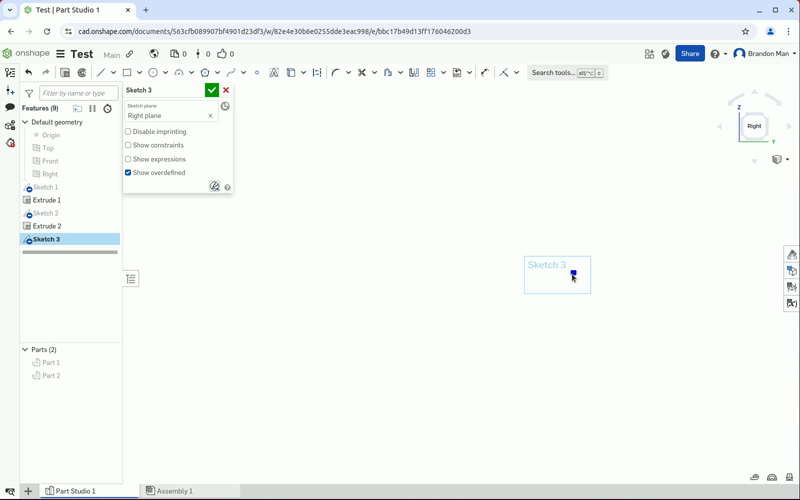
mouse_move(573, 272)
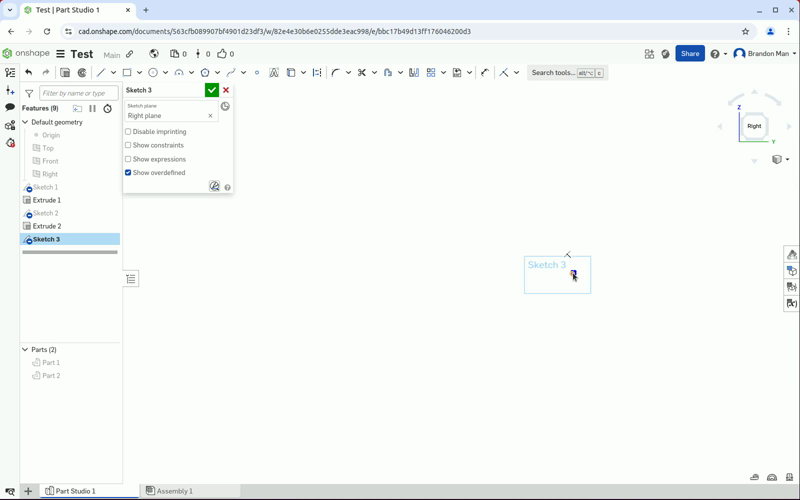
scroll(6)
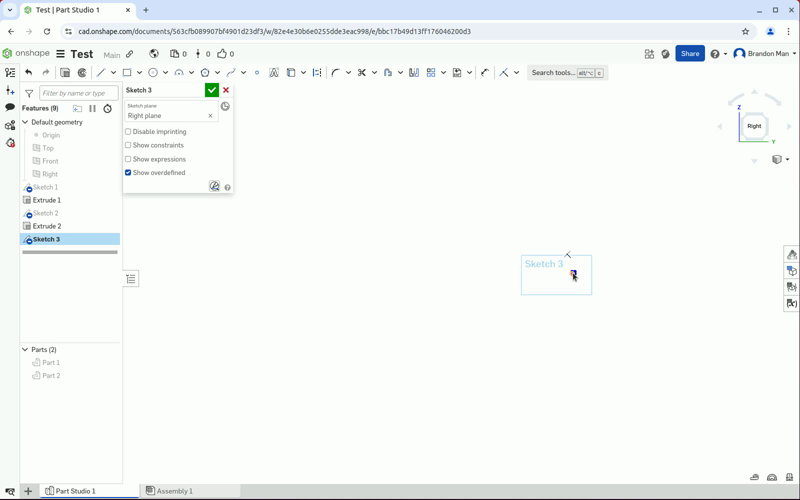
scroll(6)
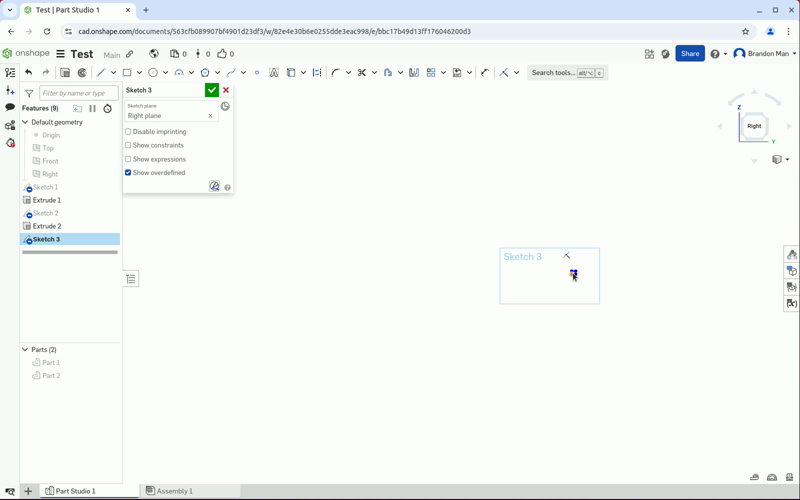
scroll(6)
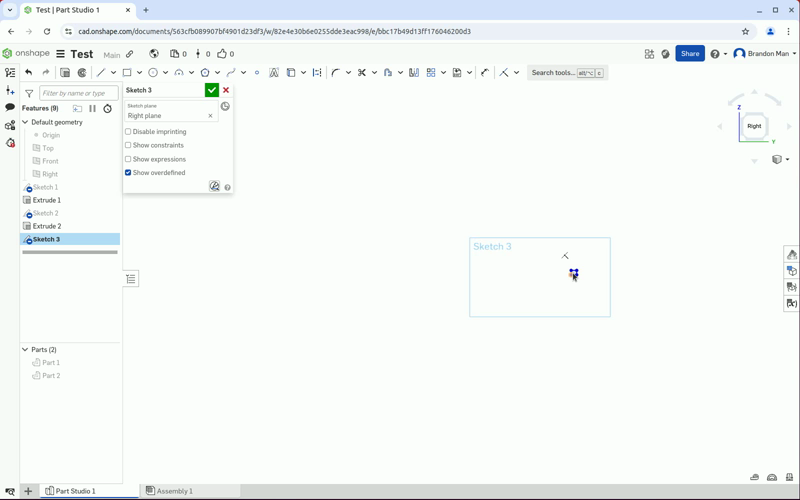
scroll(6)
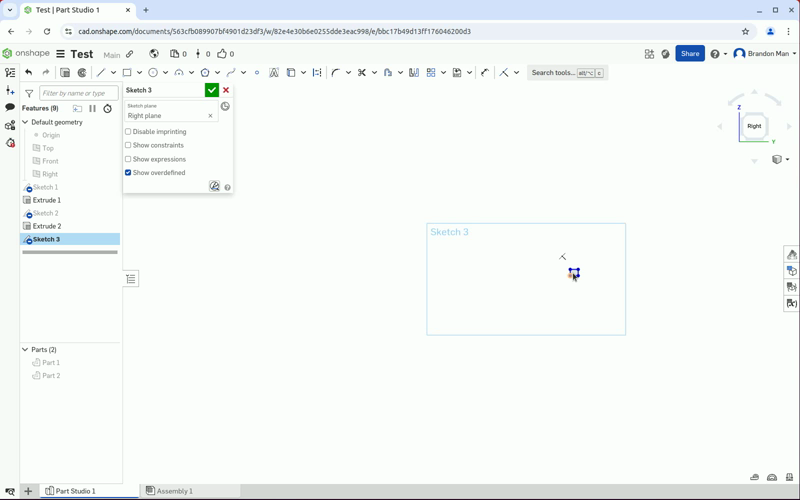
scroll(6)
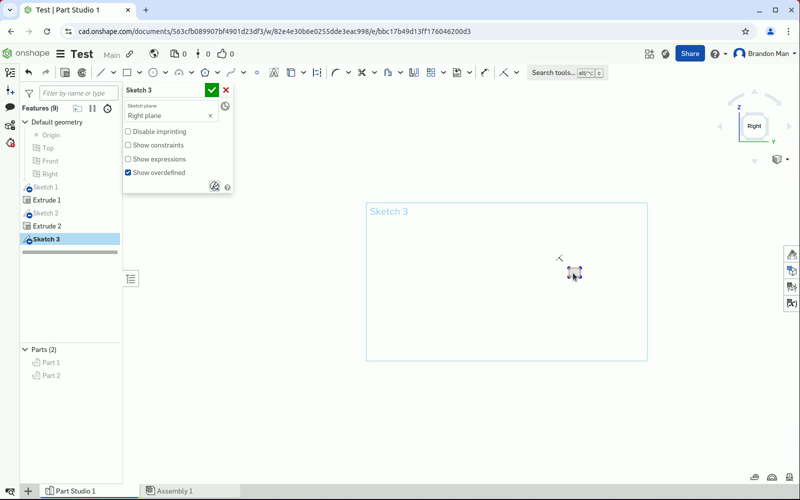
scroll(6)
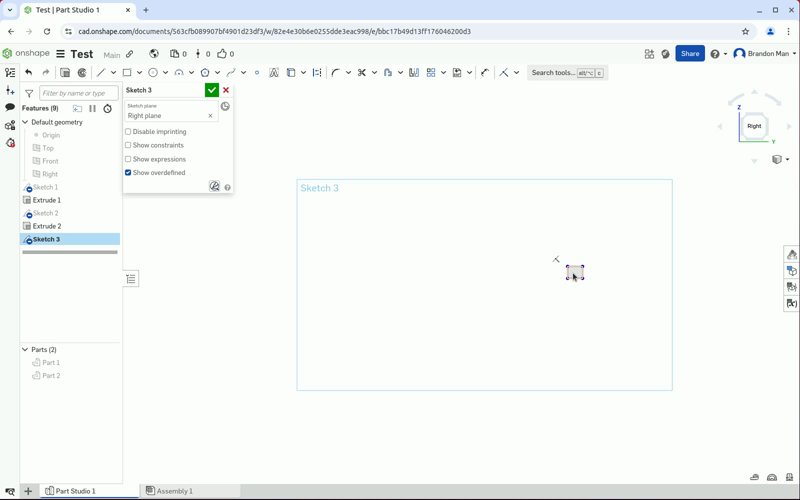
scroll(6)
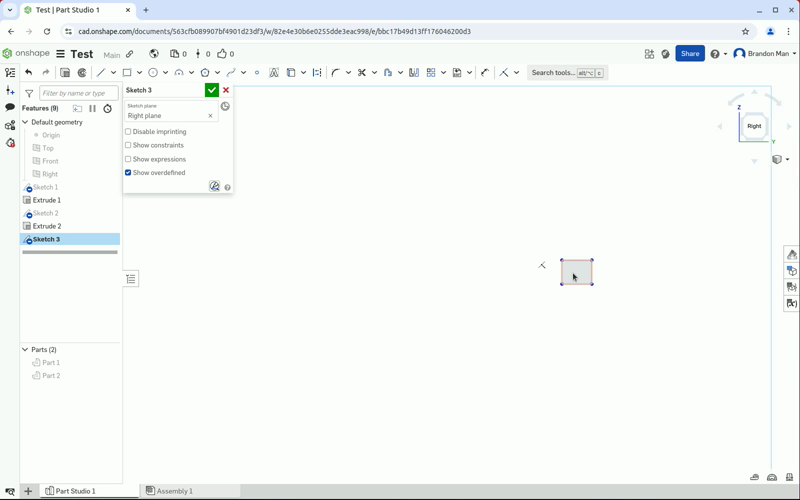
click(573, 272)
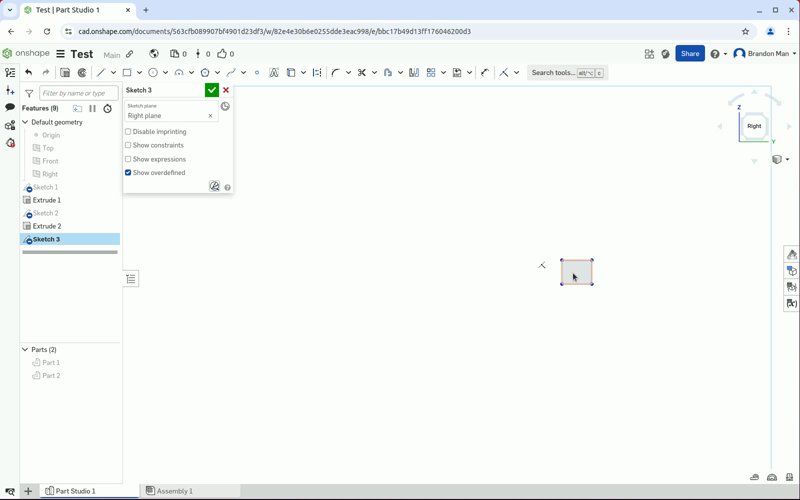
scroll(-6)
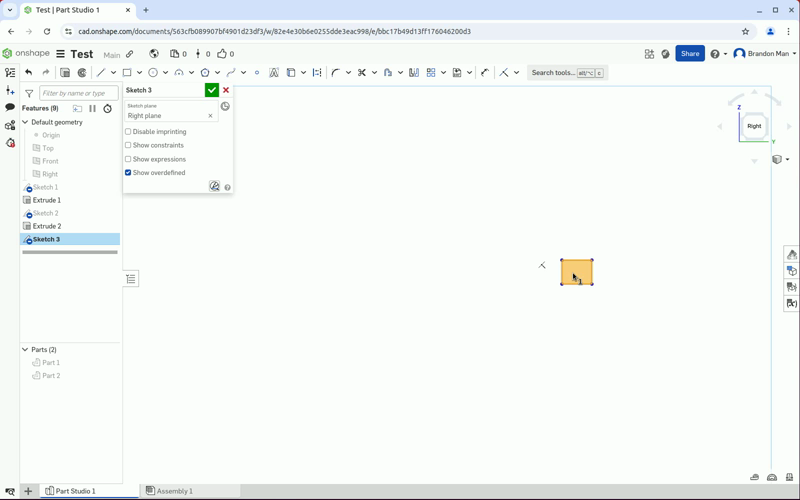
scroll(-6)
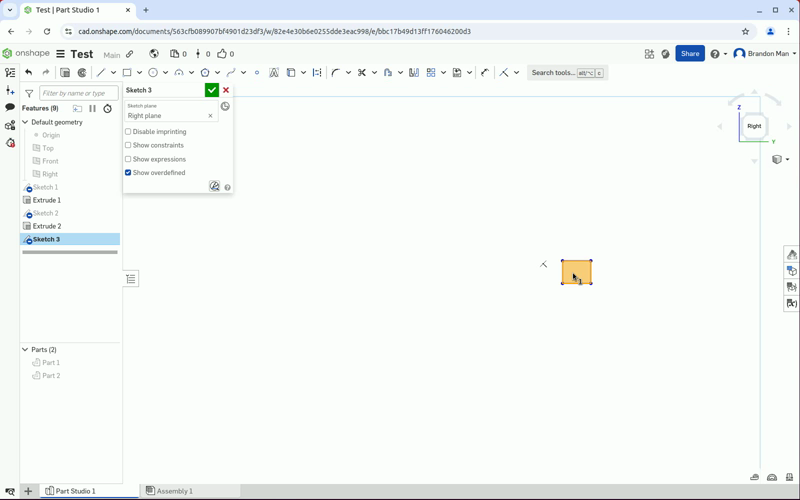
scroll(-6)
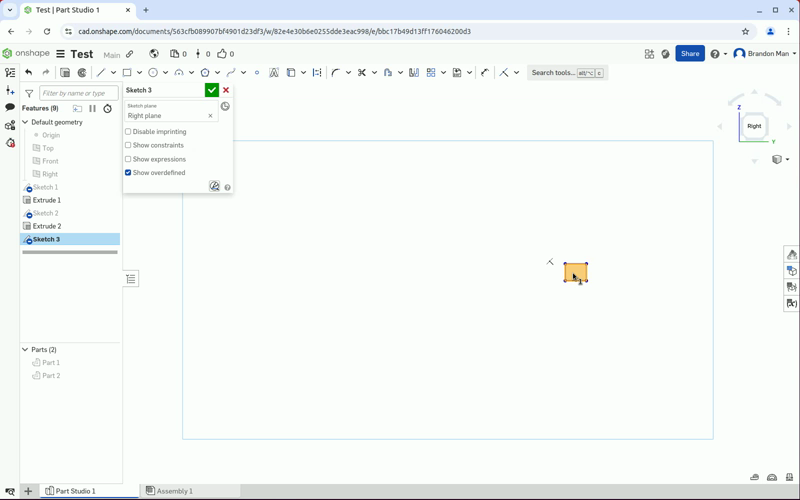
scroll(-6)
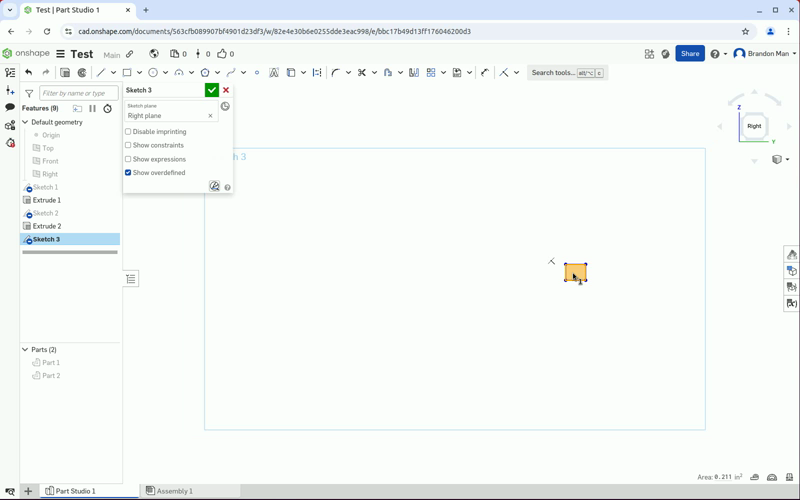
scroll(-6)
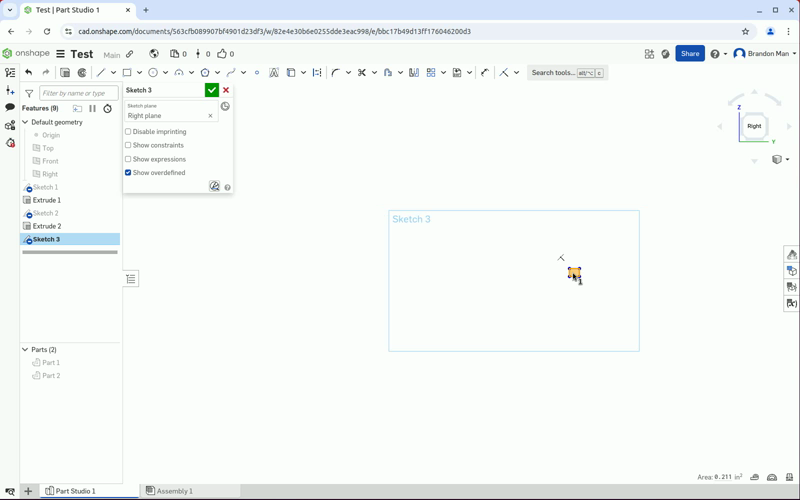
scroll(-6)
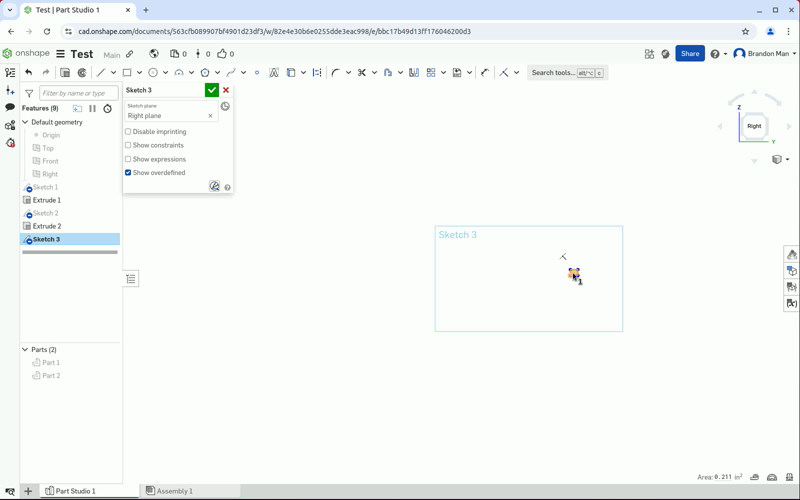
scroll(-6)
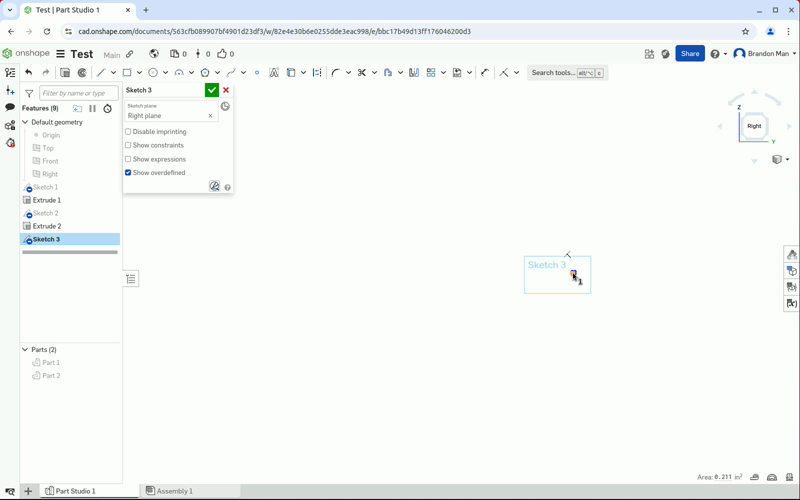
mouse_move(73, 352)
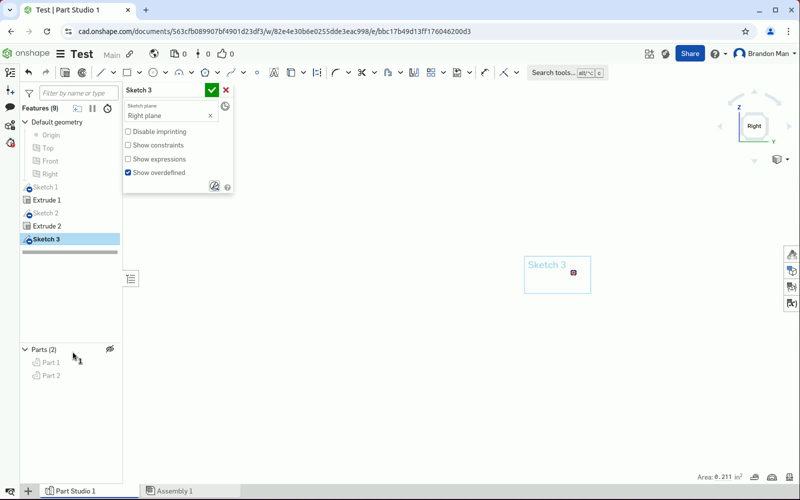
key(shift+y)
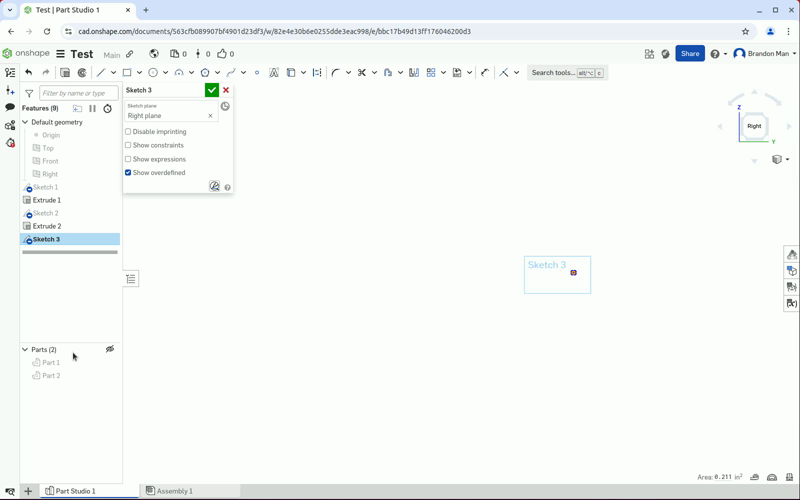
key(shift+e)
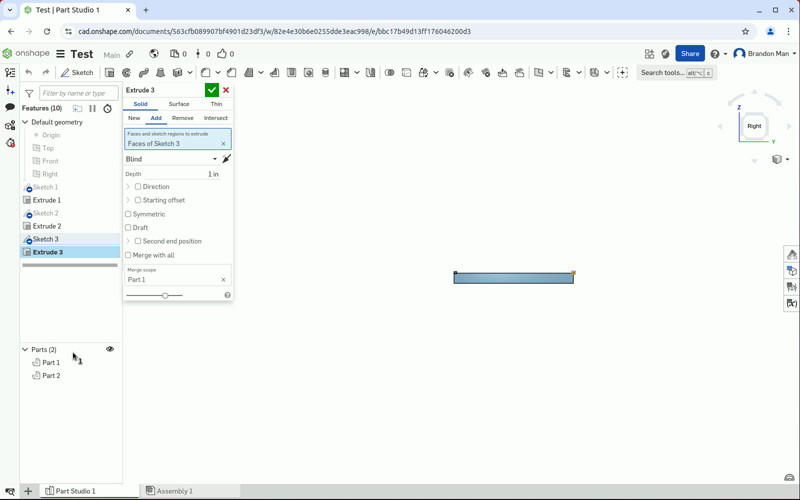
mouse_move(143, 106)
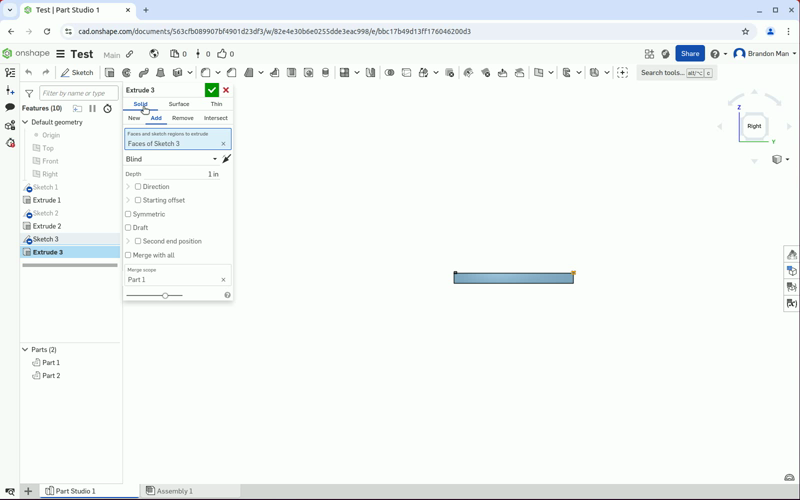
click(143, 106)
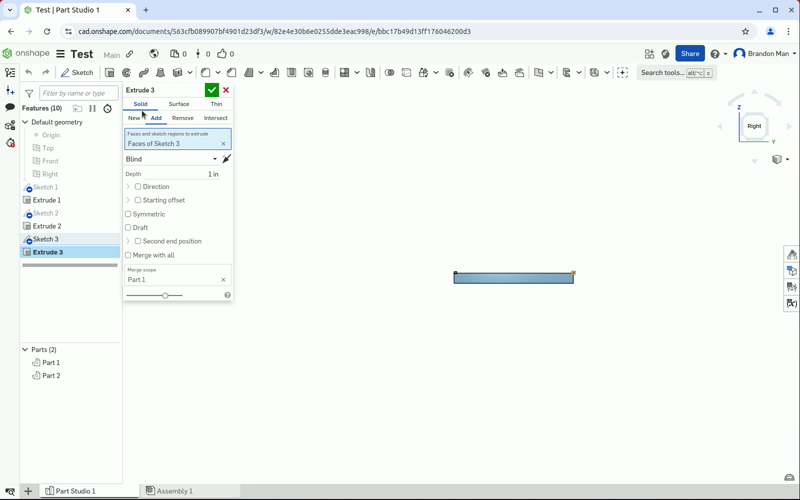
mouse_move(137, 120)
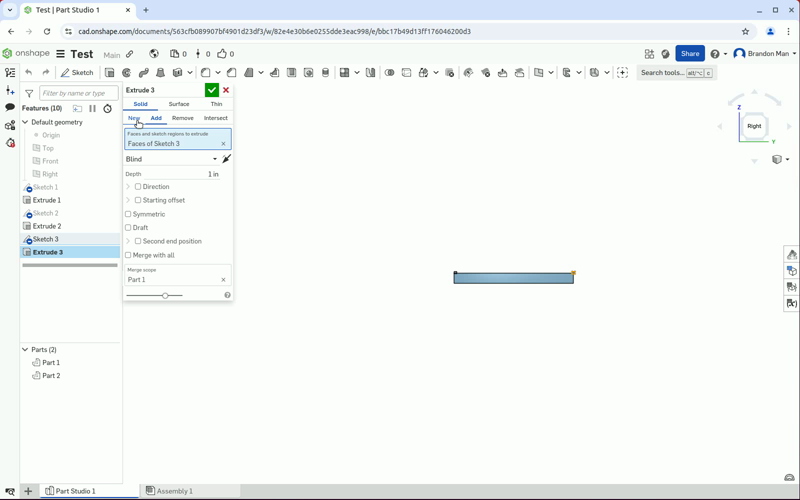
click(137, 120)
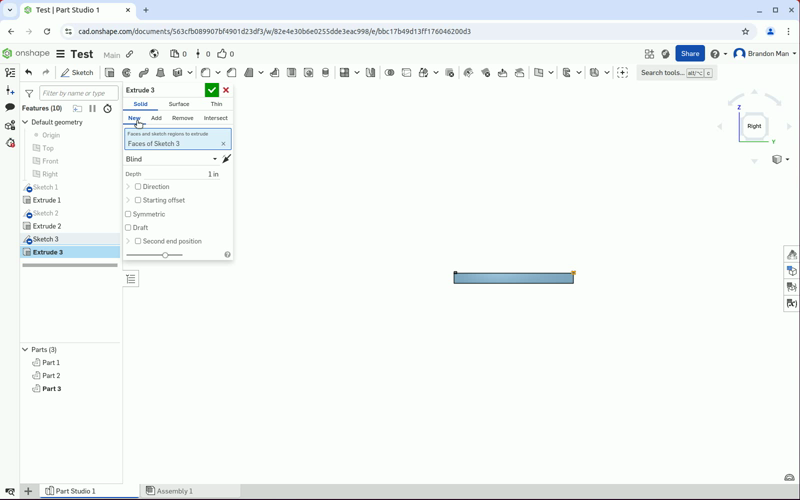
key(tab, 4)
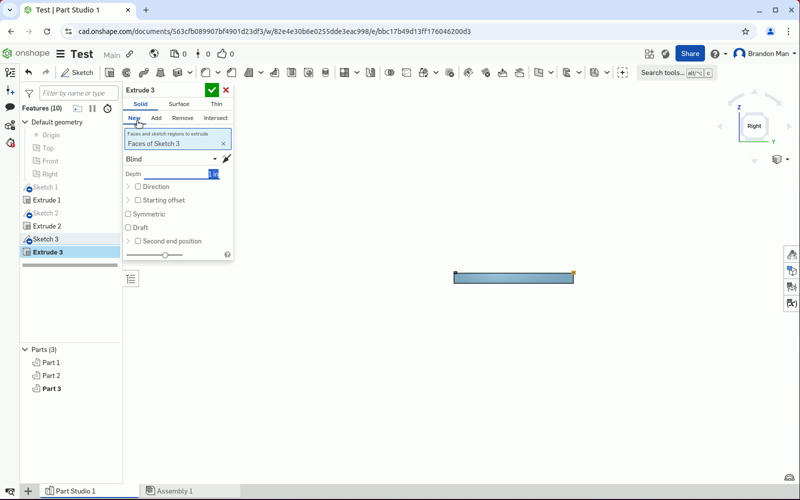
text(1.204)
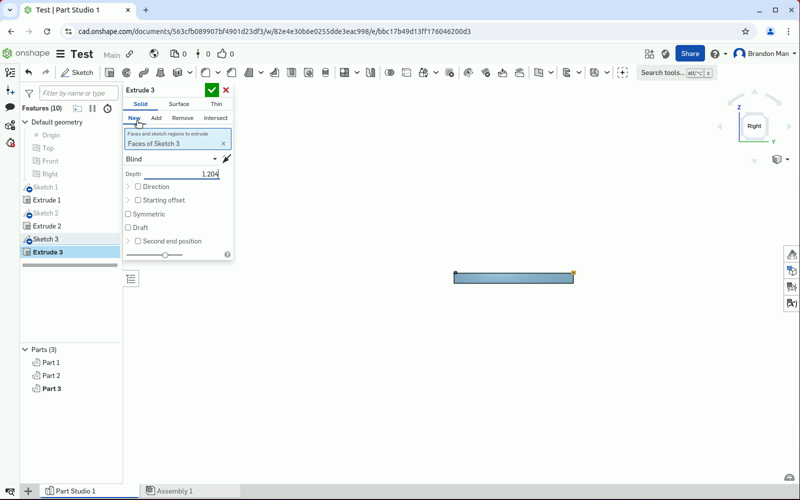
key(enter)
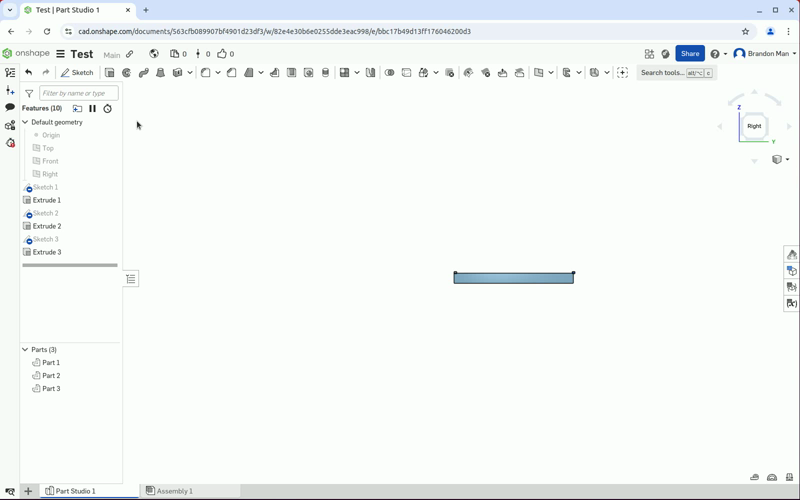
key(shift+h)
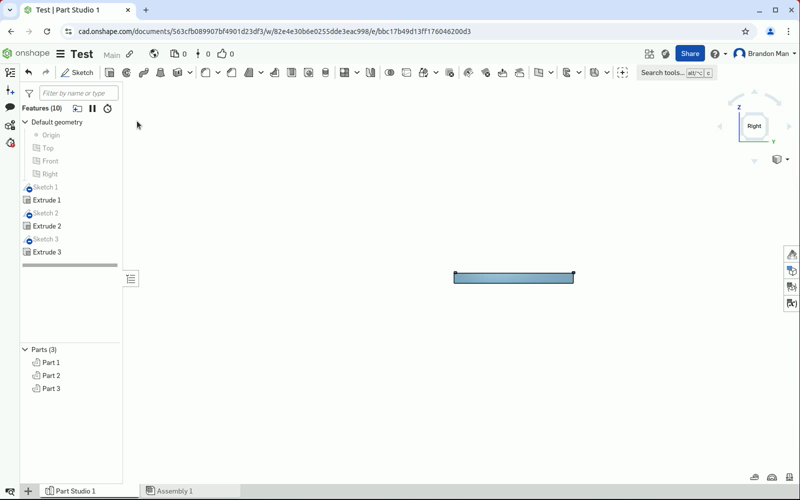
key(shift+h)
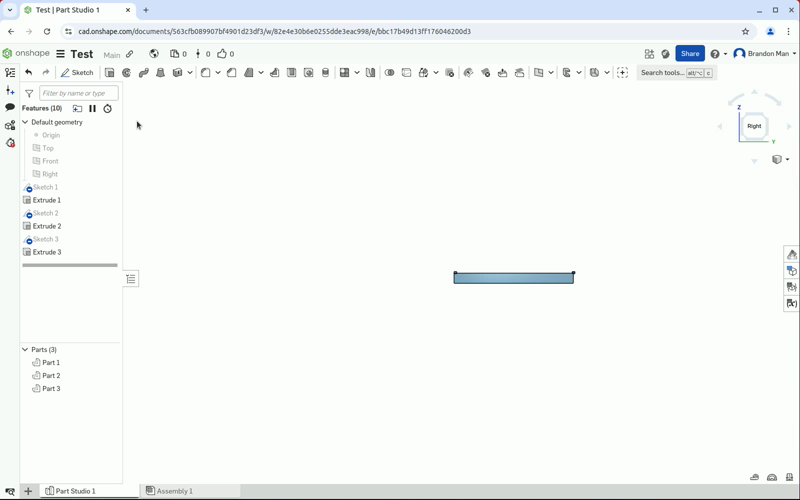
mouse_move(73, 189)
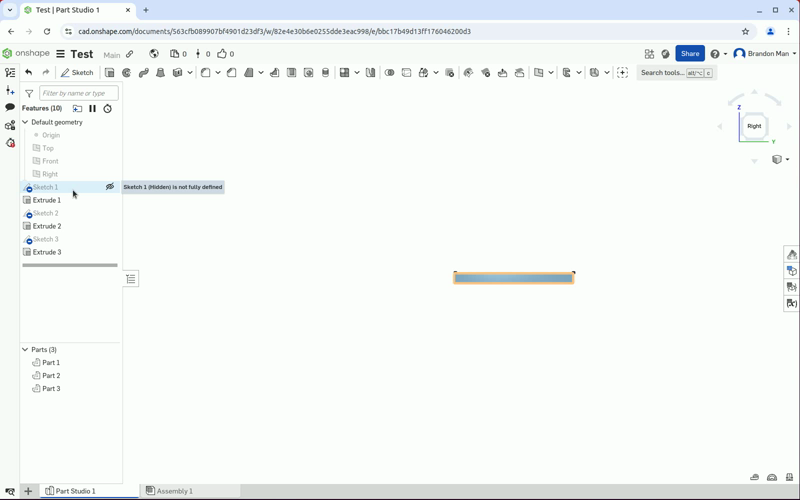
click(73, 189)
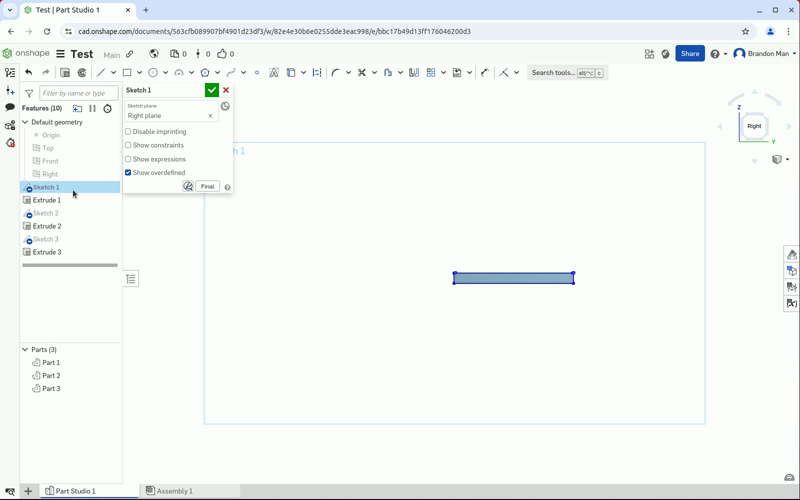
mouse_move(229, 92)
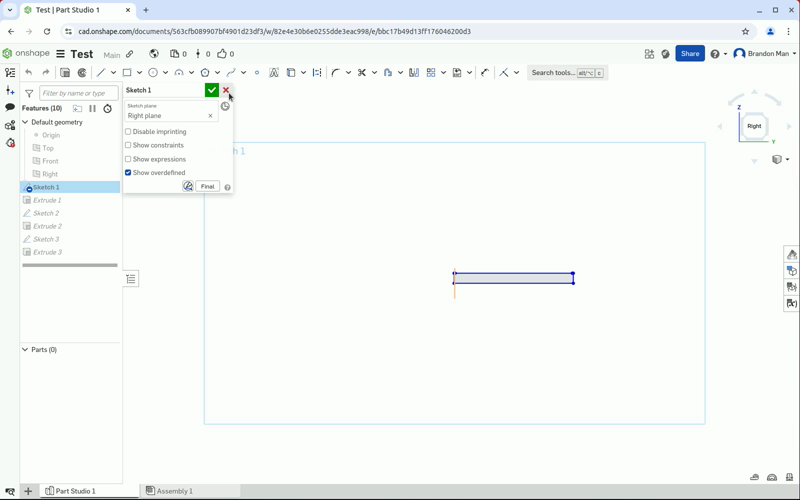
click(229, 92)
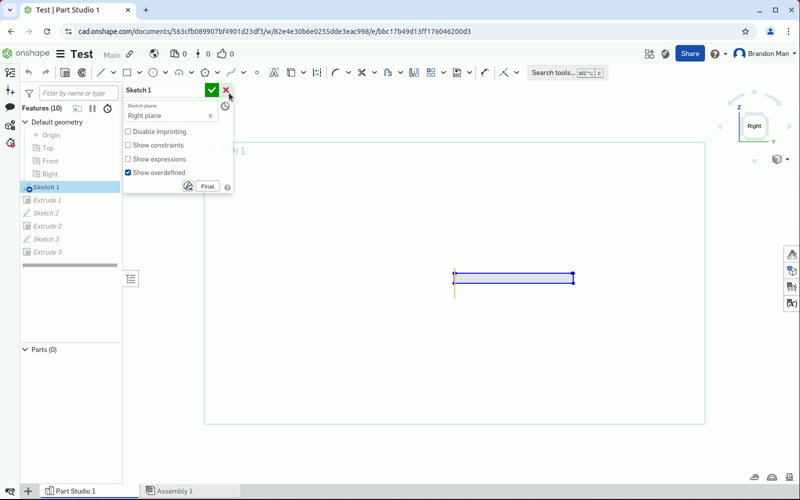
key(shift+s)
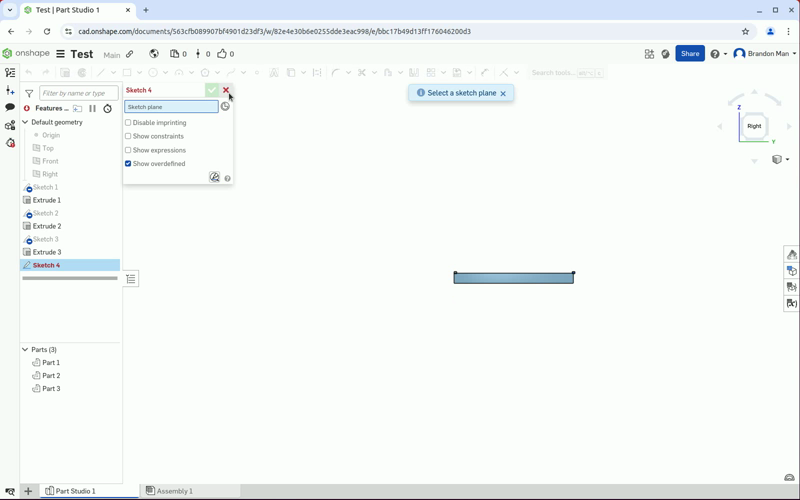
mouse_move(73, 176)
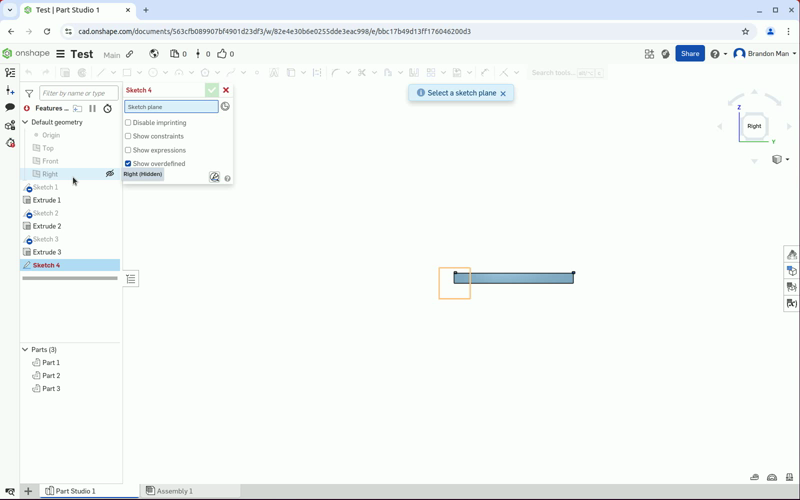
click(73, 176)
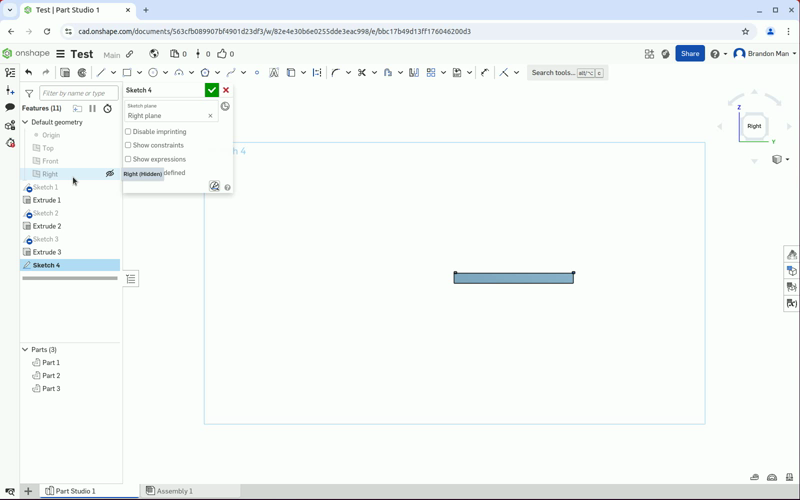
mouse_move(73, 352)
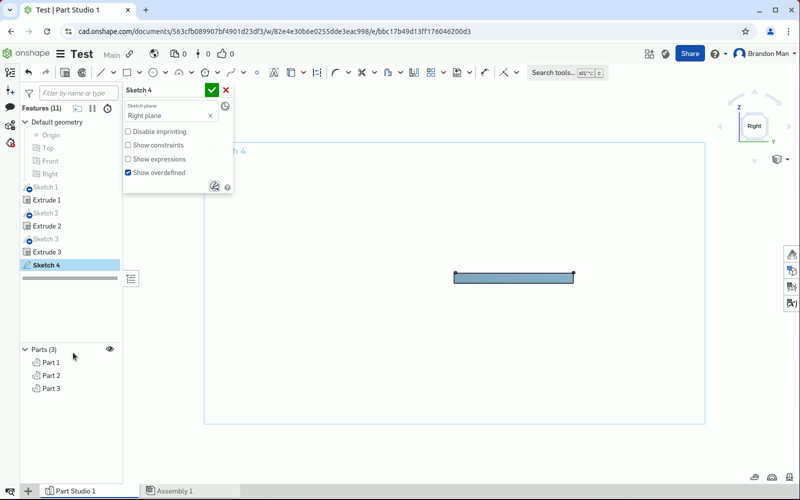
key(y)
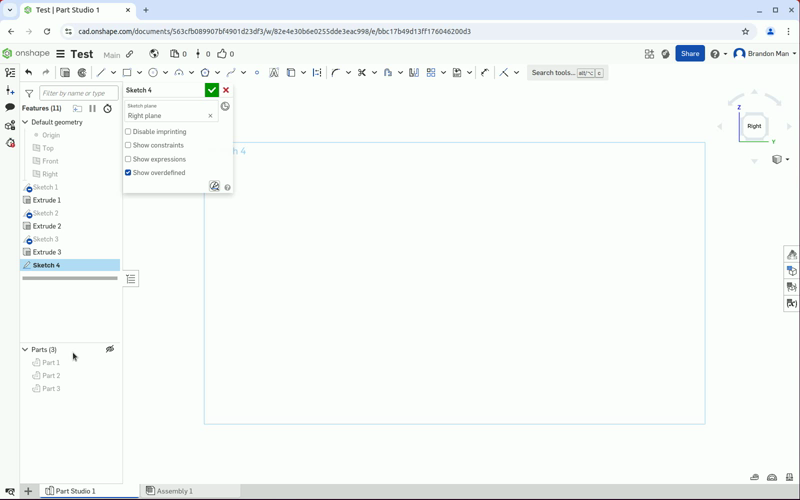
key(l)
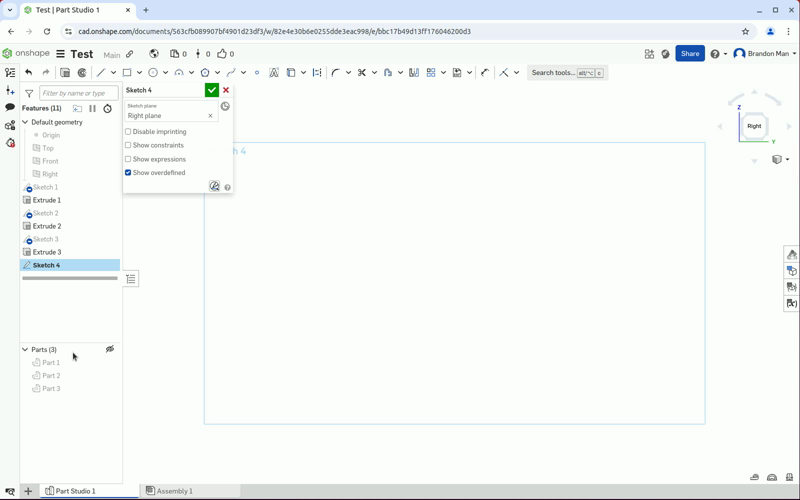
key_down(shift)
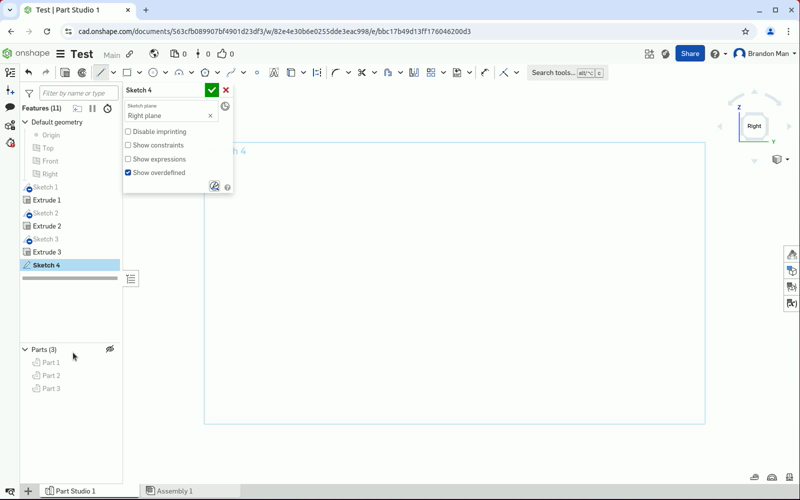
mouse_move(461, 273)
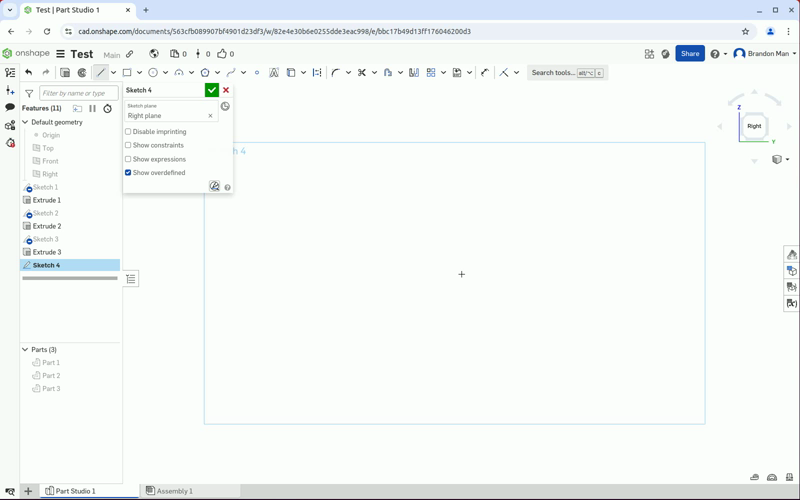
click(461, 273)
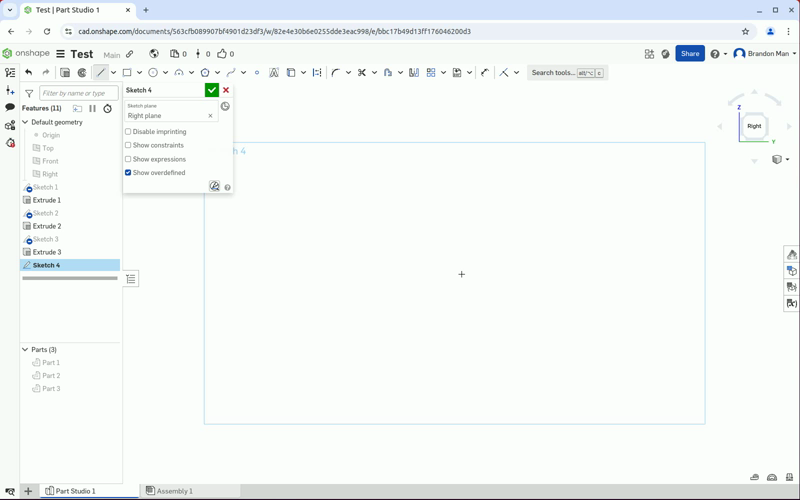
key_up(shift)
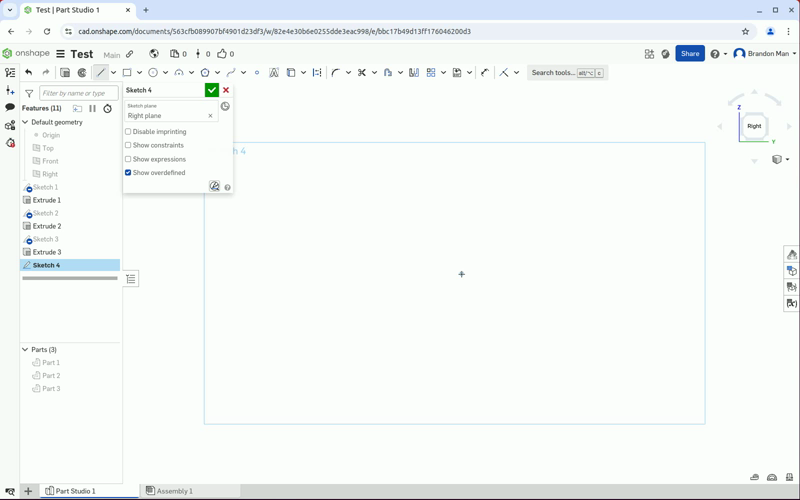
key_down(shift)
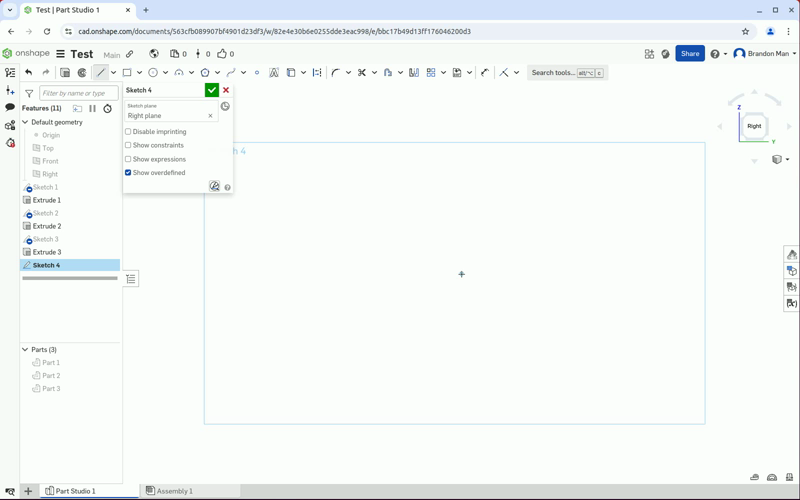
mouse_move(570, 273)
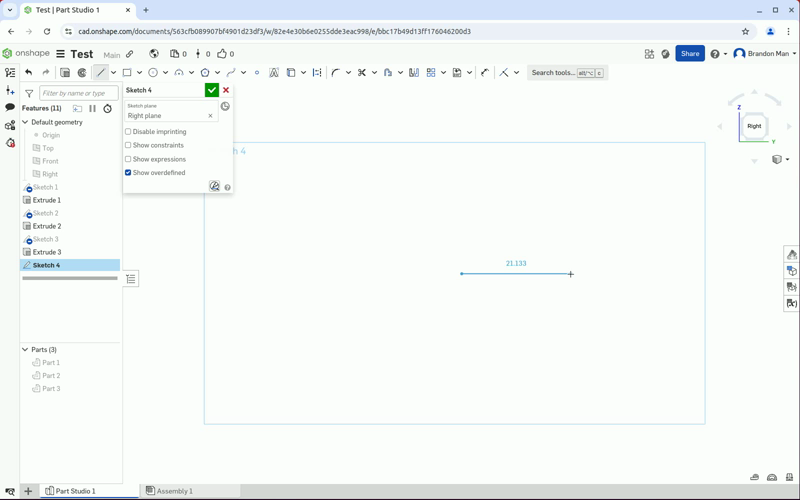
click(570, 273)
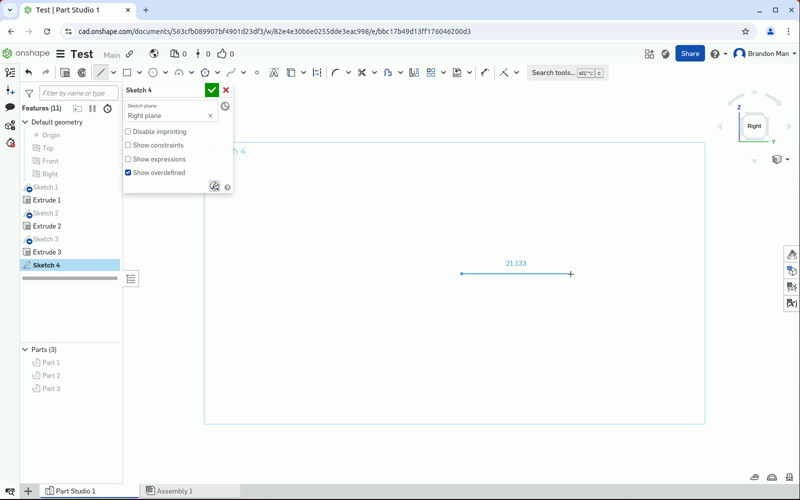
key_up(shift)
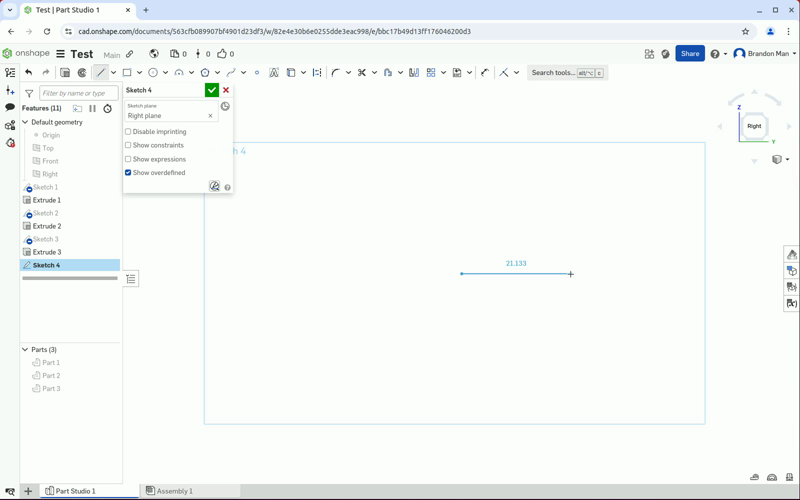
key_down(shift)
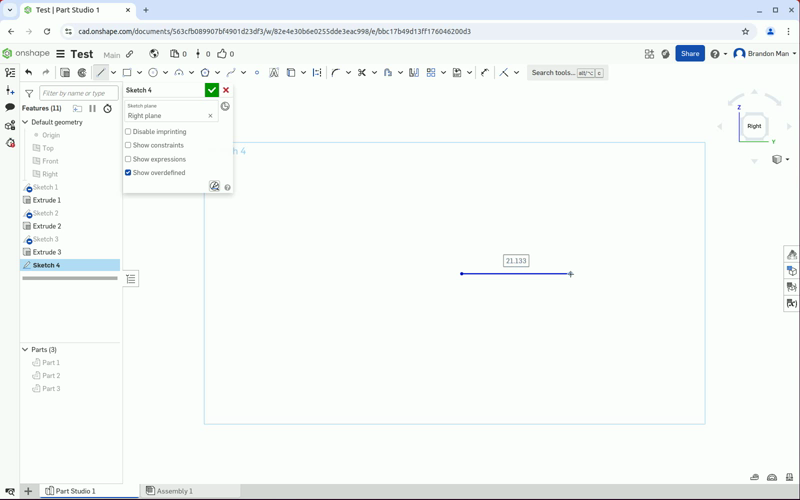
mouse_move(589, 273)
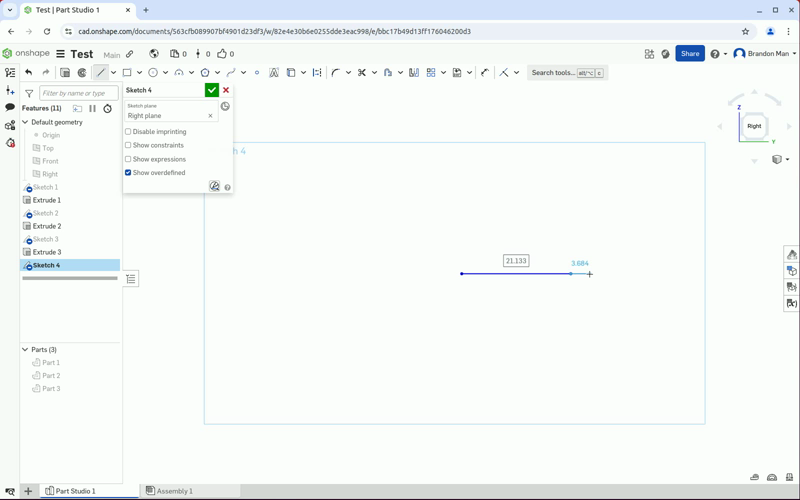
mouse_move(570, 272)
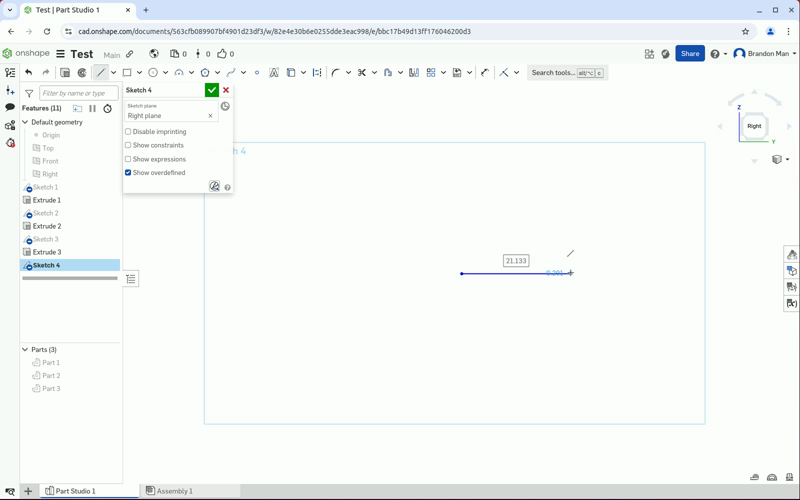
scroll(6)
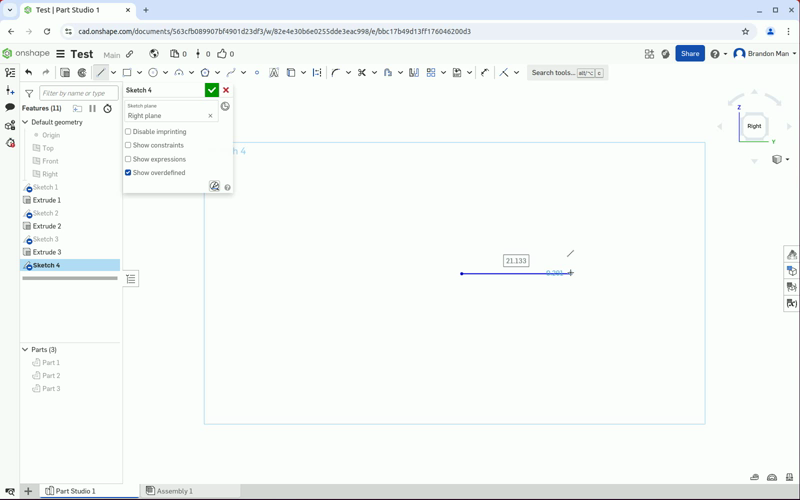
scroll(6)
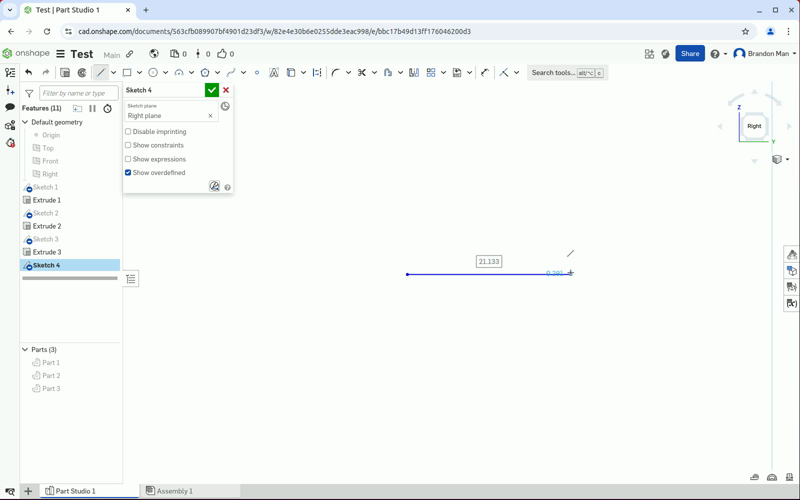
scroll(6)
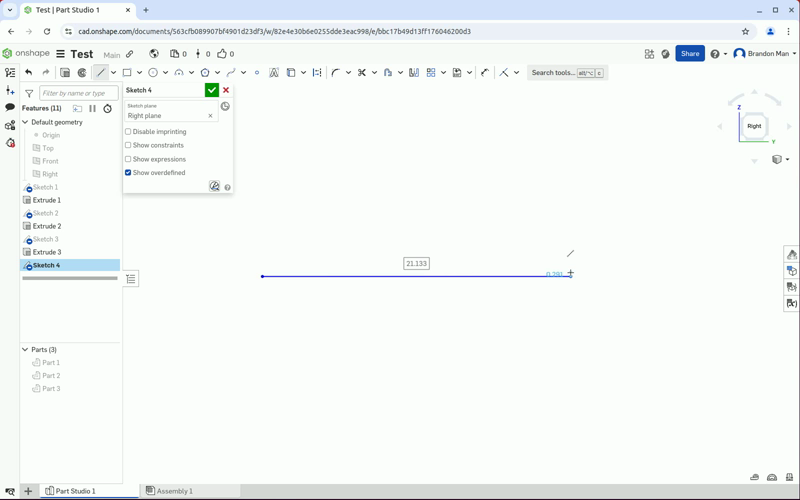
scroll(6)
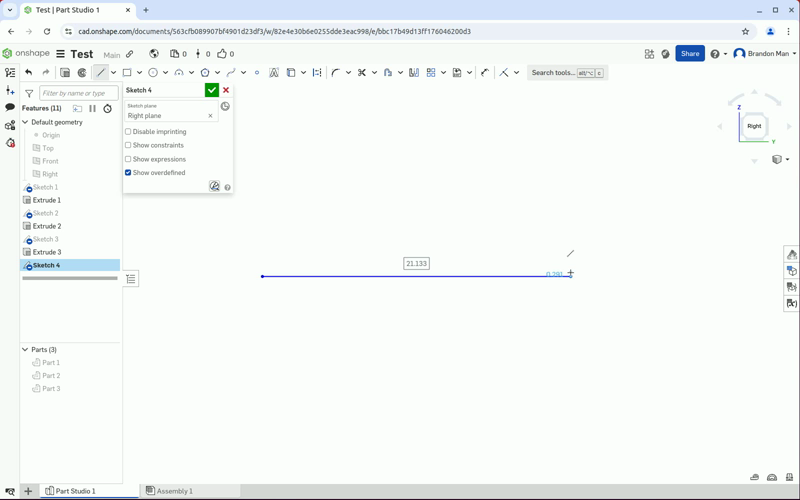
scroll(6)
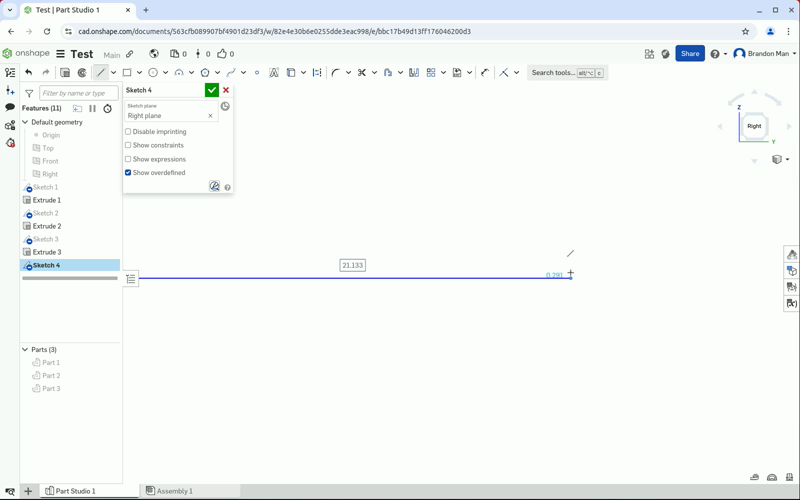
scroll(6)
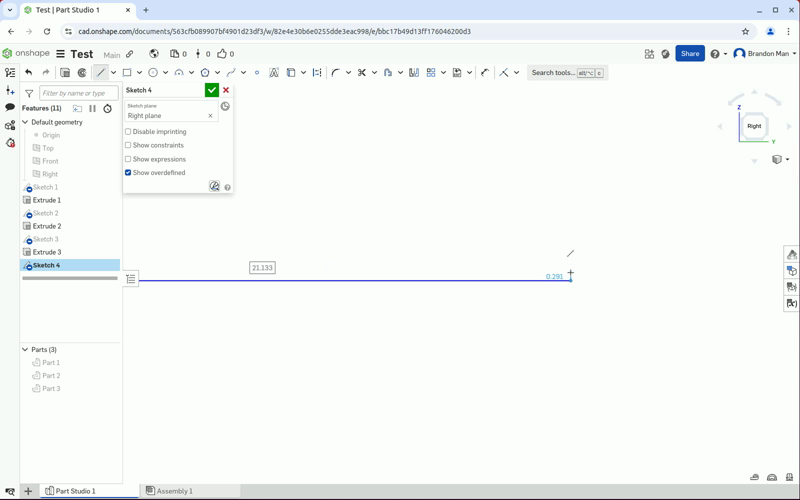
scroll(6)
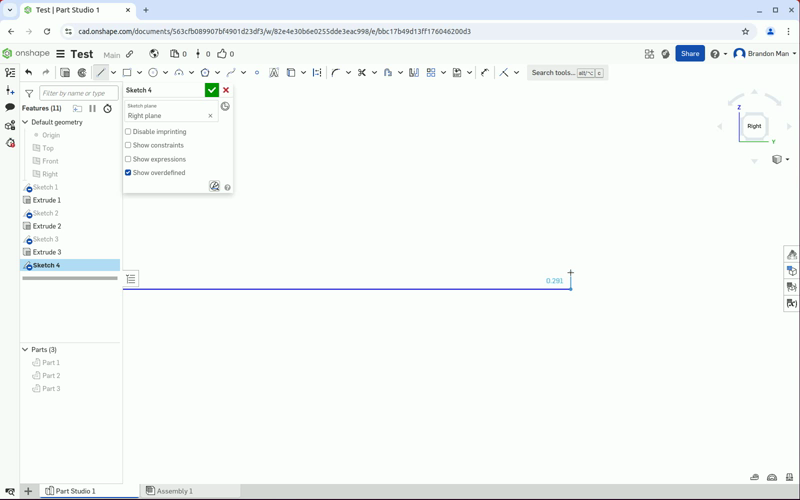
click(570, 272)
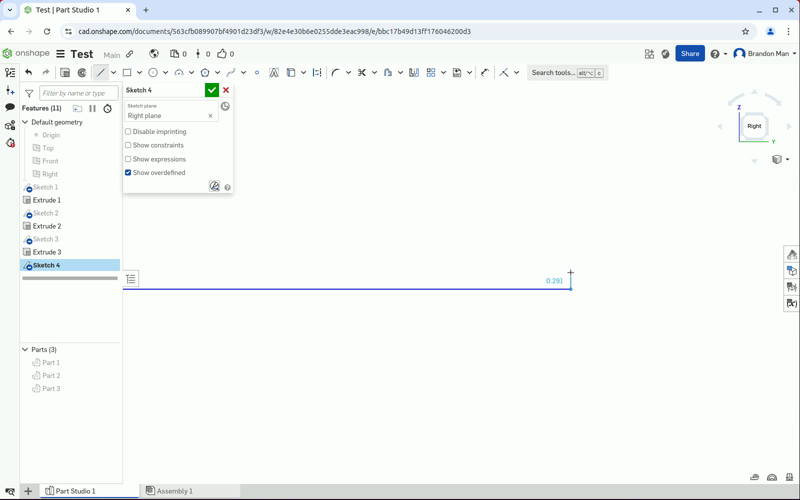
scroll(-6)
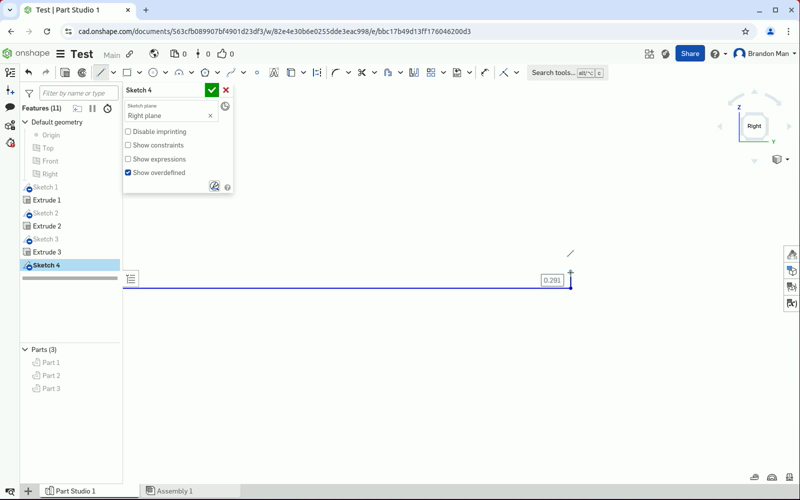
scroll(-6)
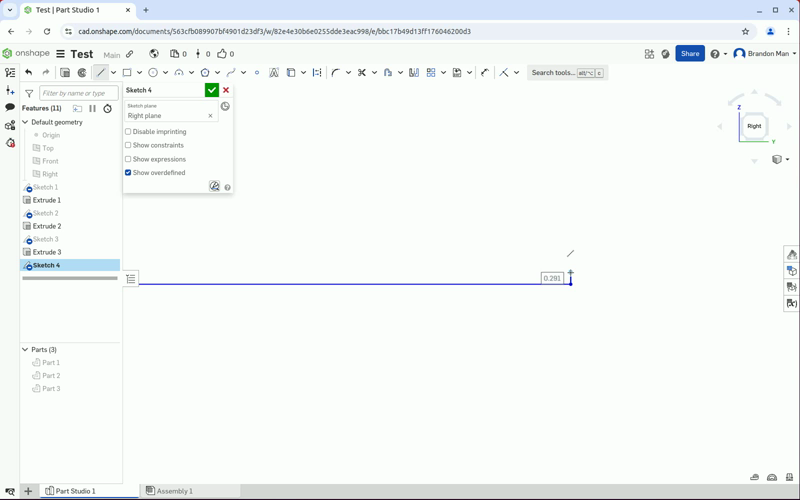
scroll(-6)
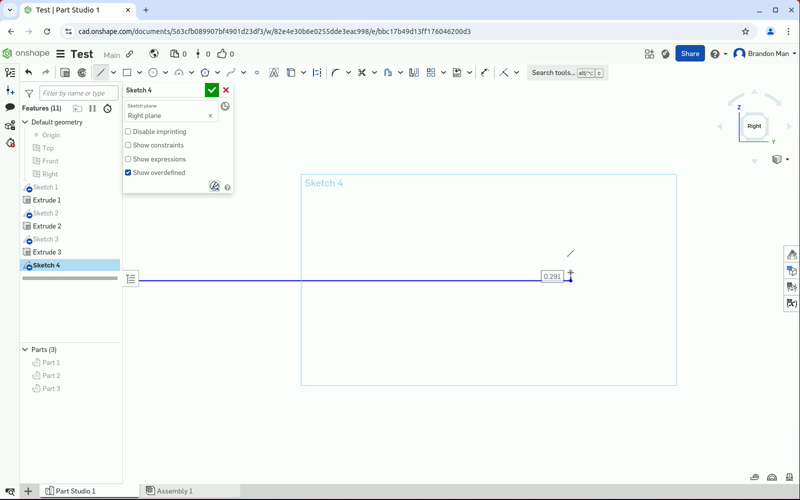
scroll(-6)
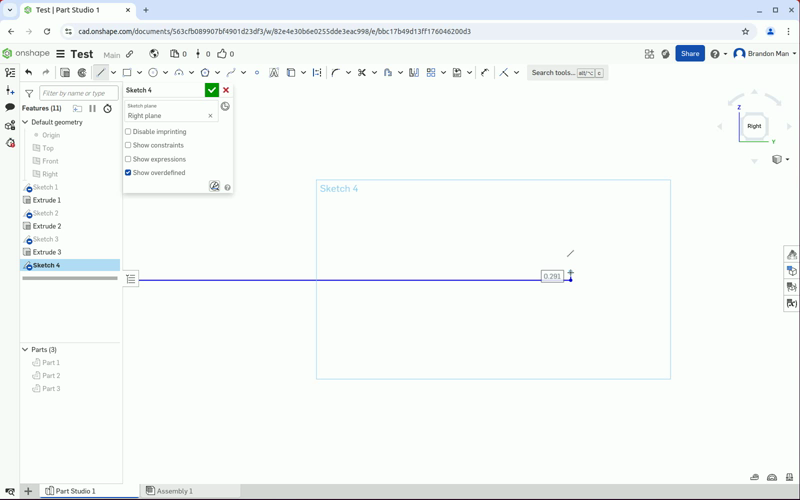
scroll(-6)
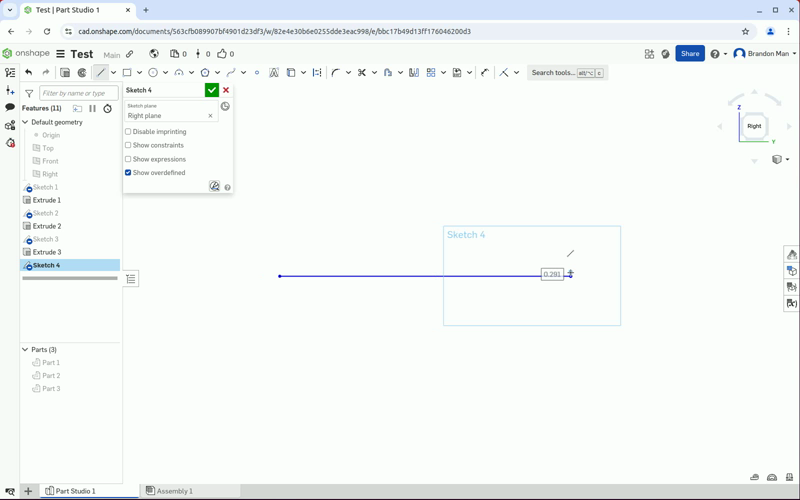
scroll(-6)
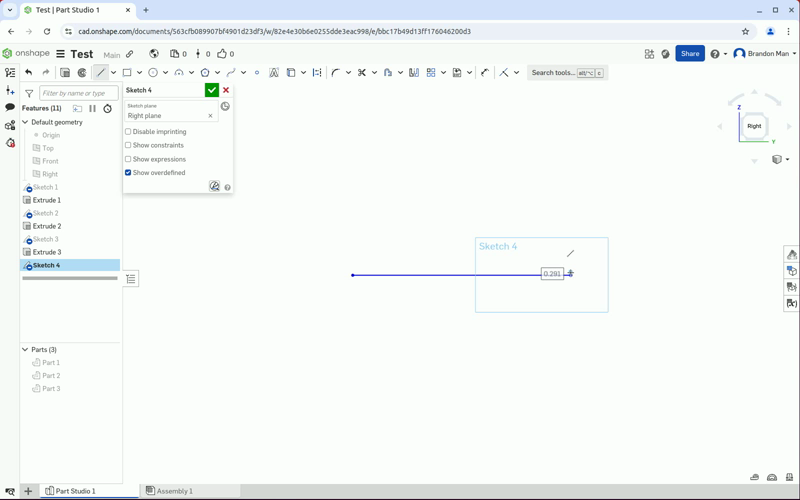
scroll(-6)
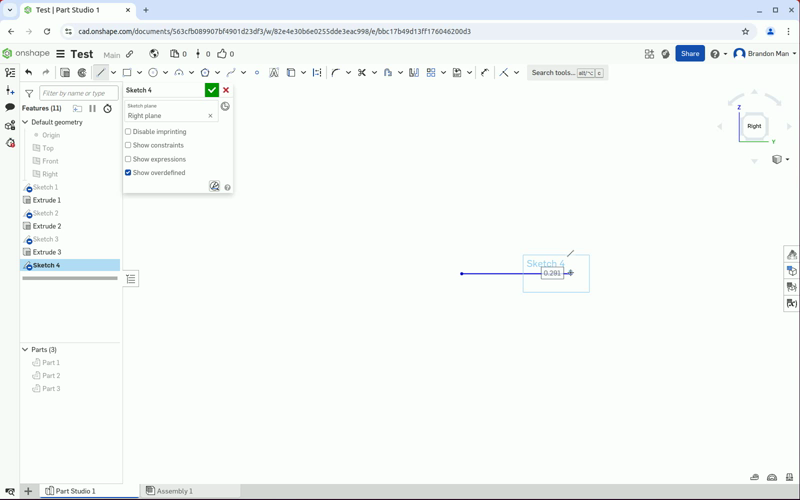
key_up(shift)
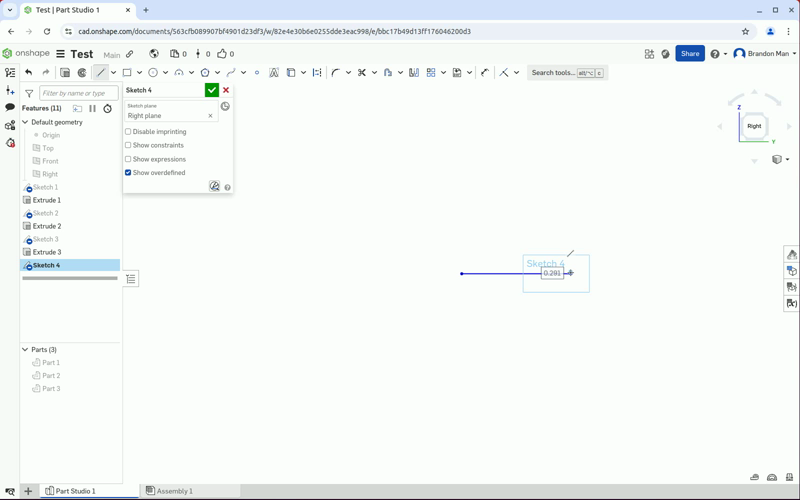
key_down(shift)
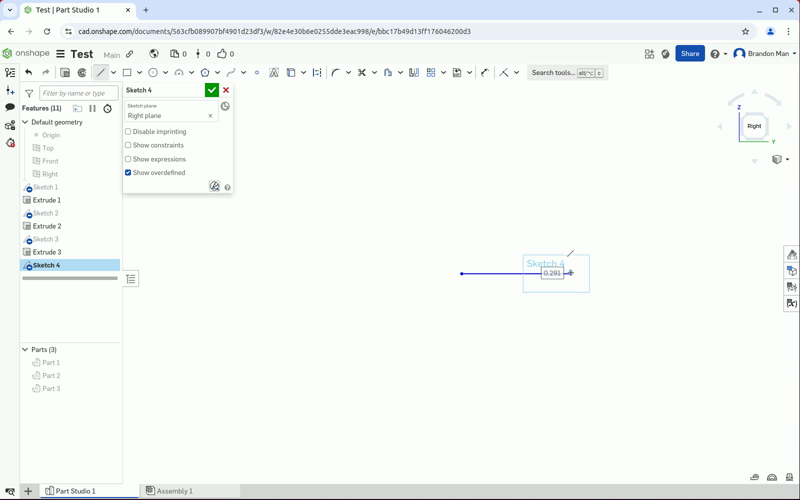
mouse_move(461, 272)
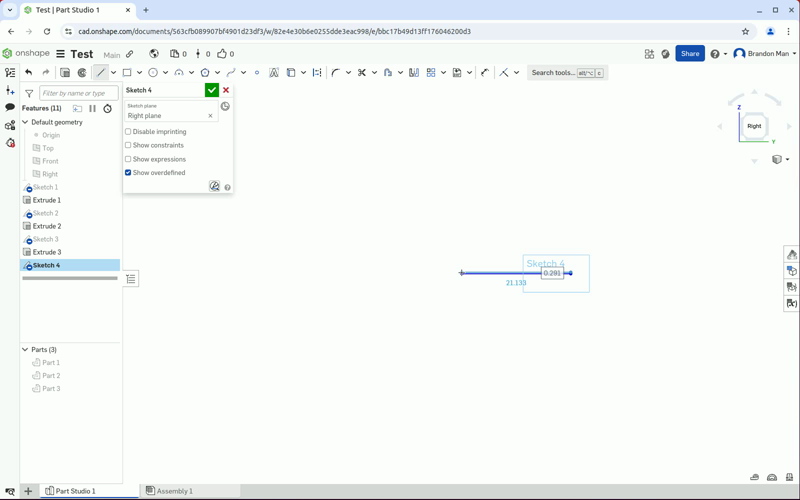
scroll(6)
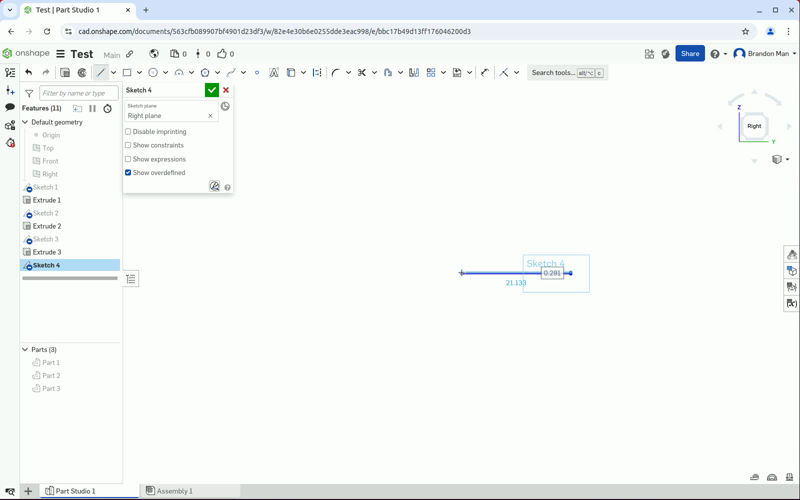
scroll(6)
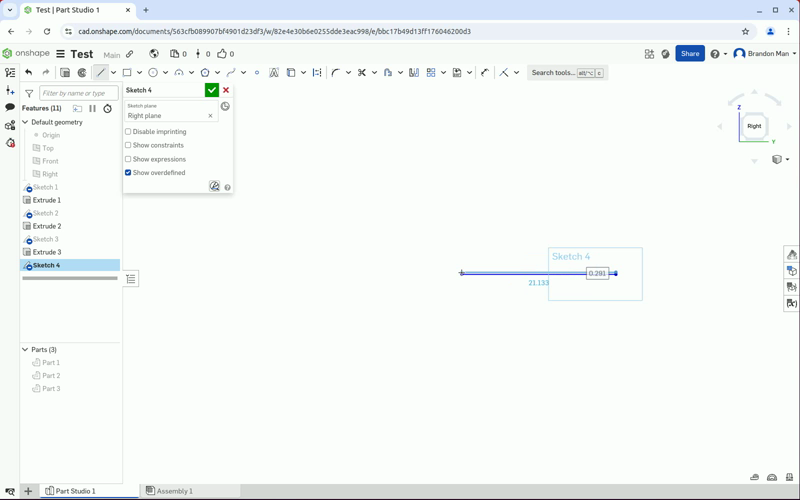
scroll(6)
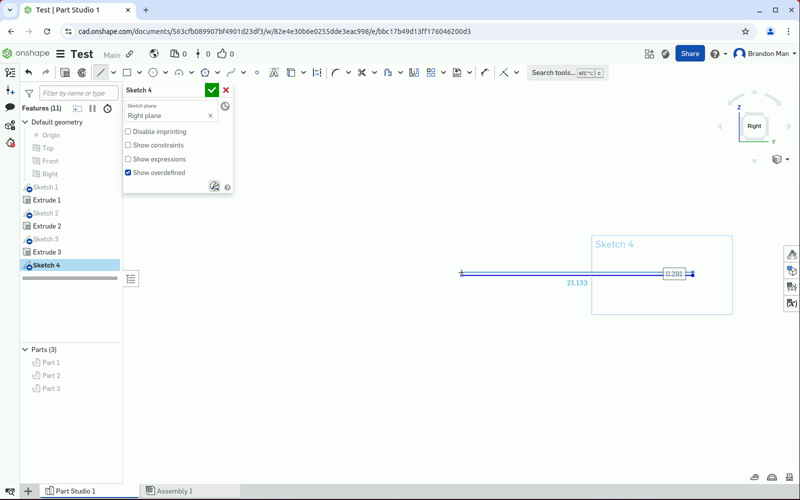
scroll(6)
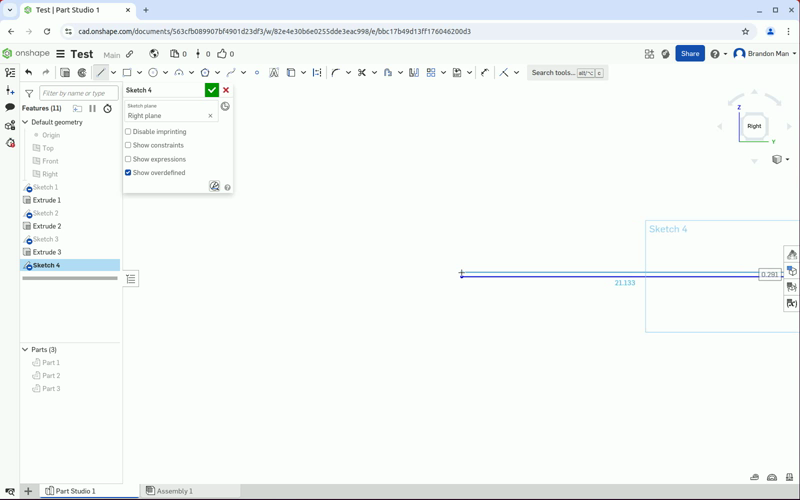
scroll(6)
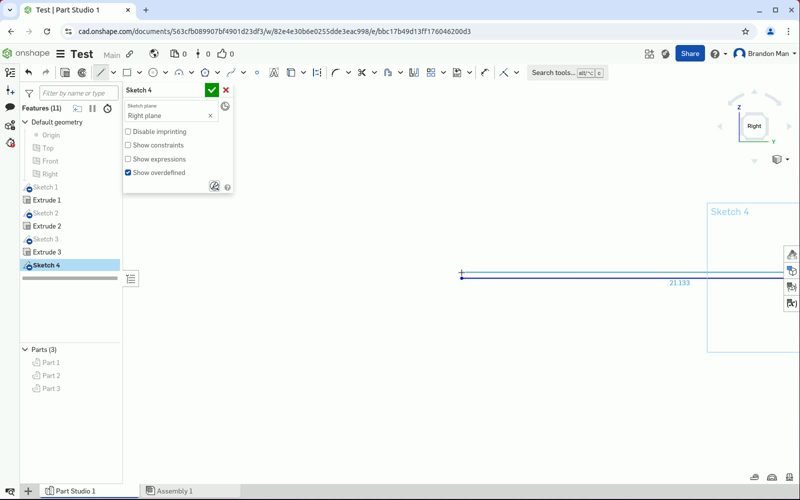
scroll(6)
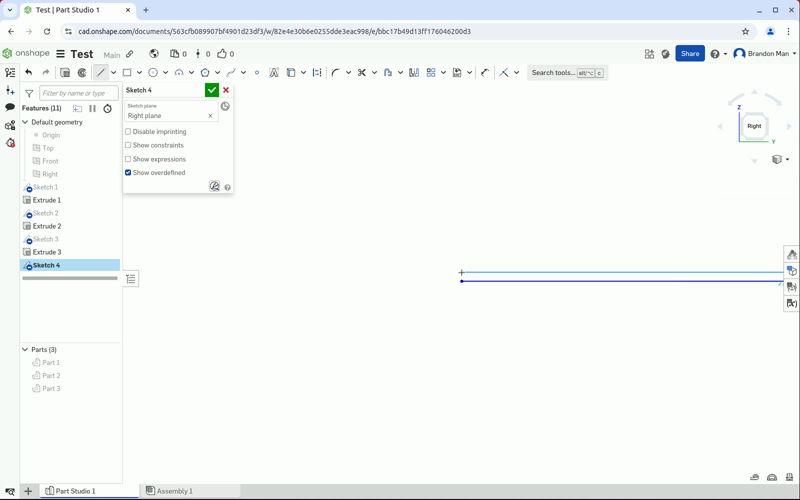
scroll(6)
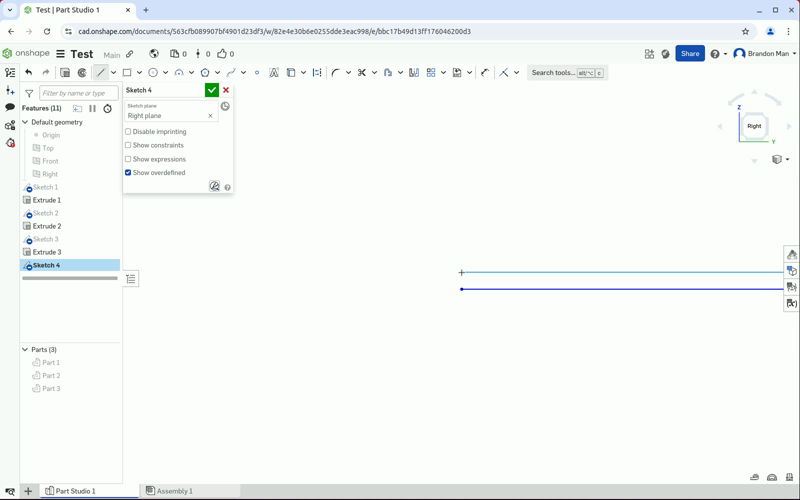
click(461, 272)
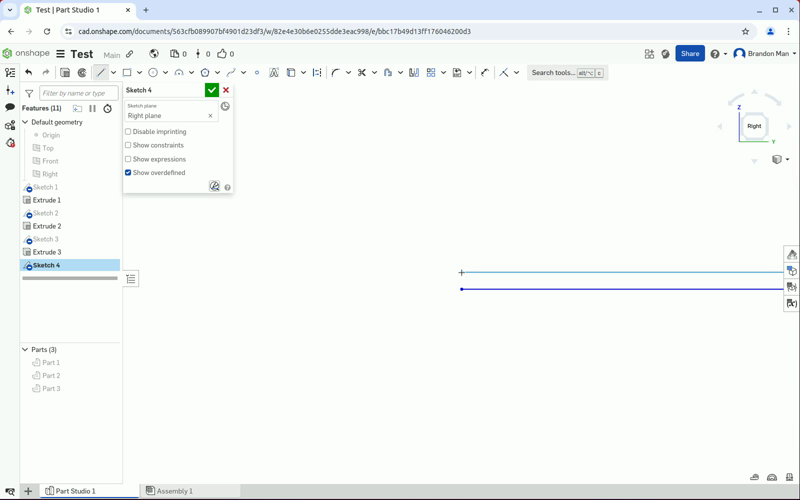
scroll(-6)
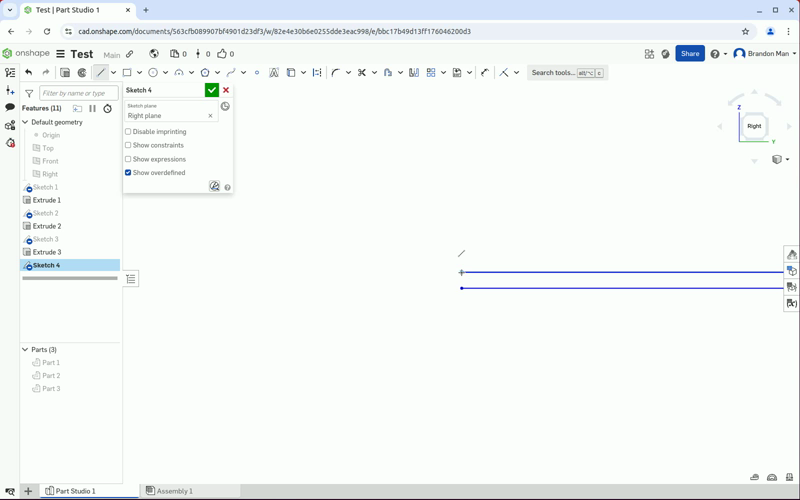
scroll(-6)
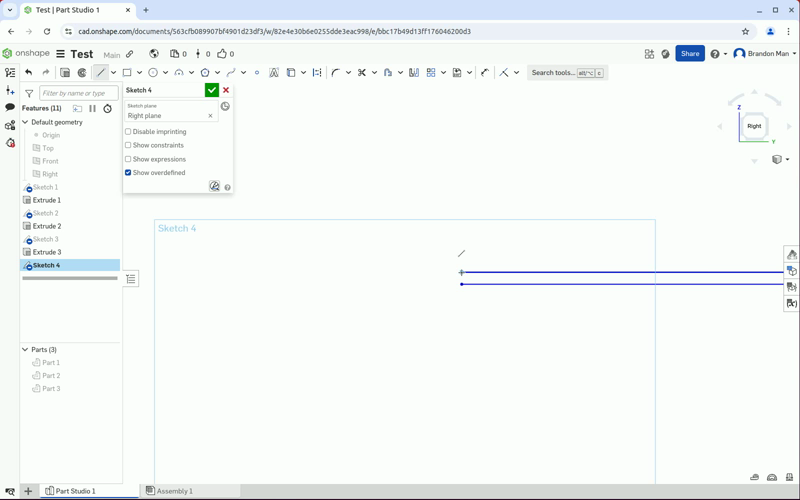
scroll(-6)
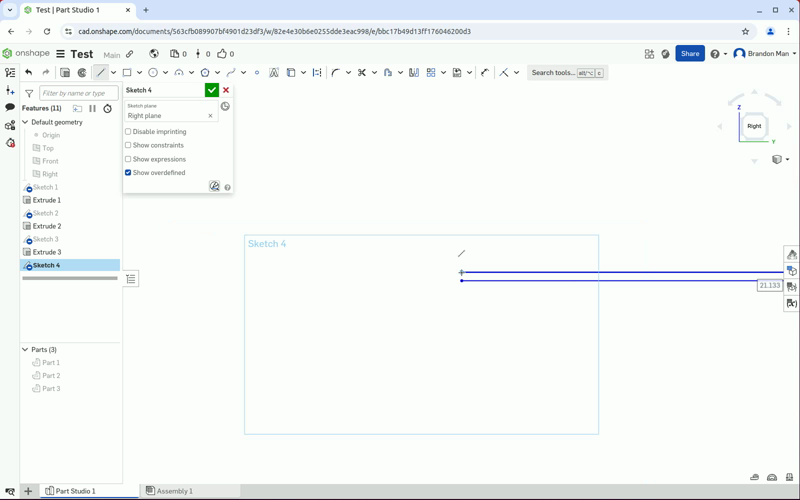
scroll(-6)
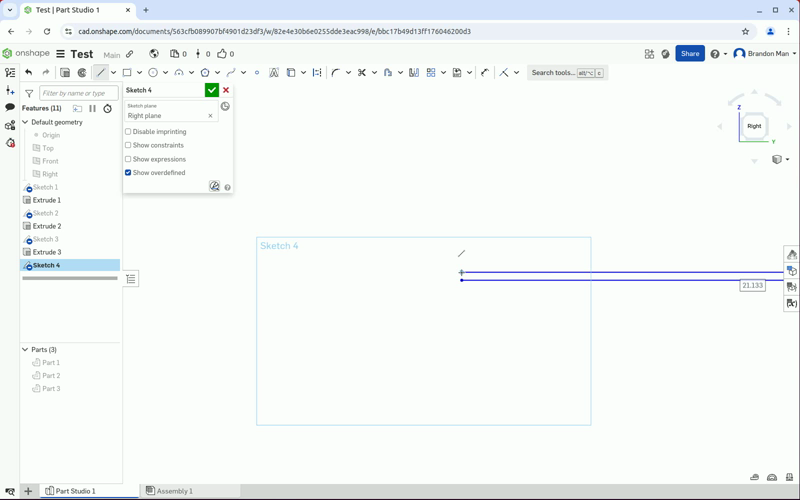
scroll(-6)
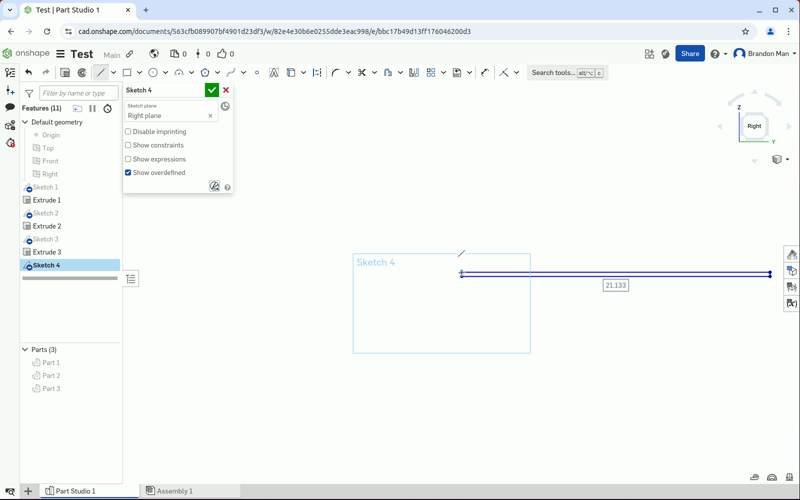
scroll(-6)
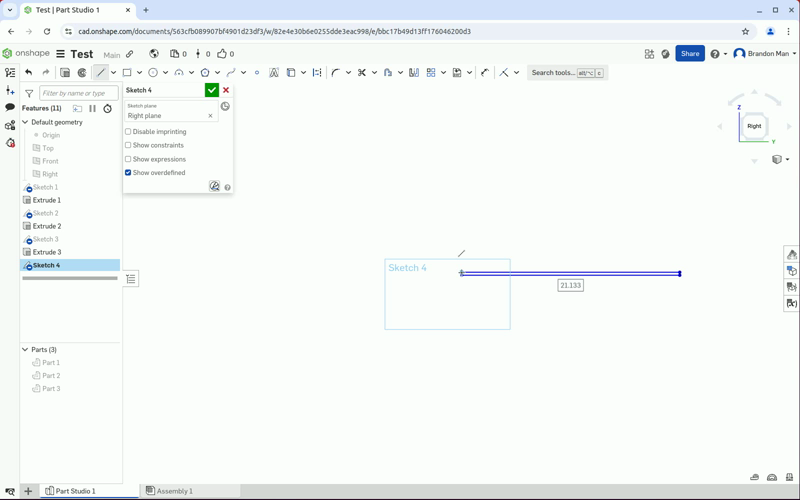
scroll(-6)
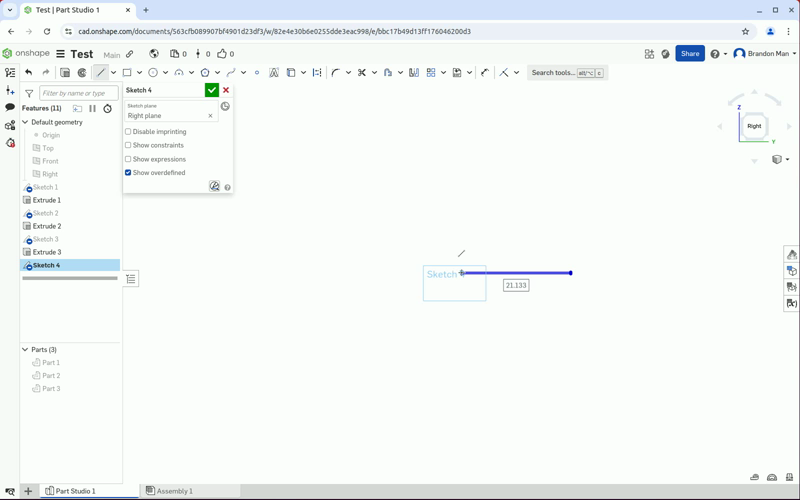
key_up(shift)
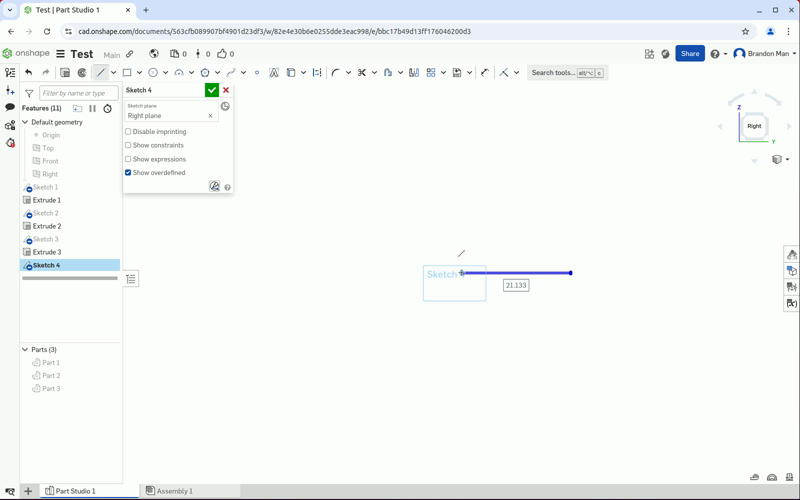
mouse_move(492, 272)
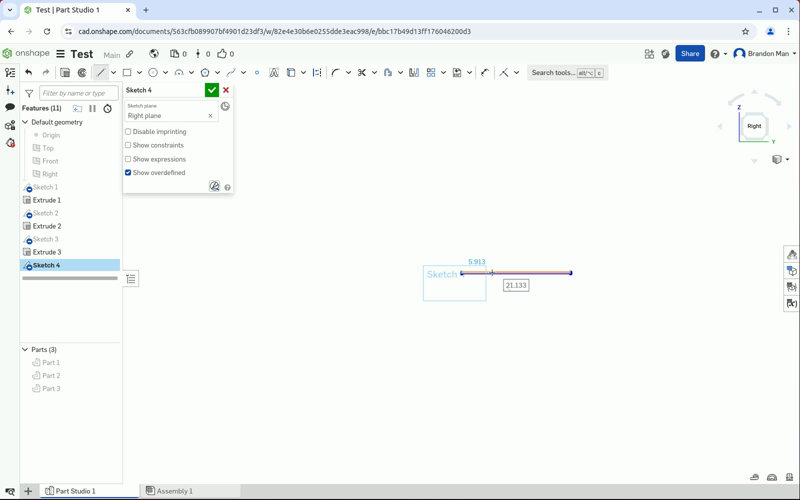
key_down(shift)
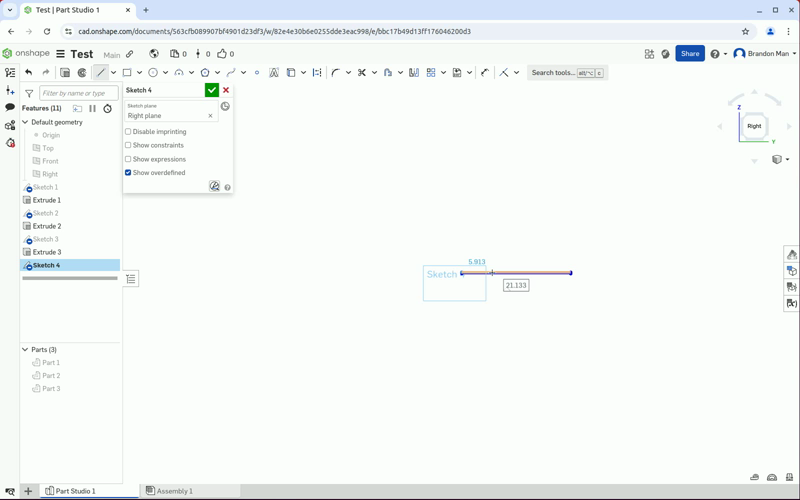
mouse_move(461, 273)
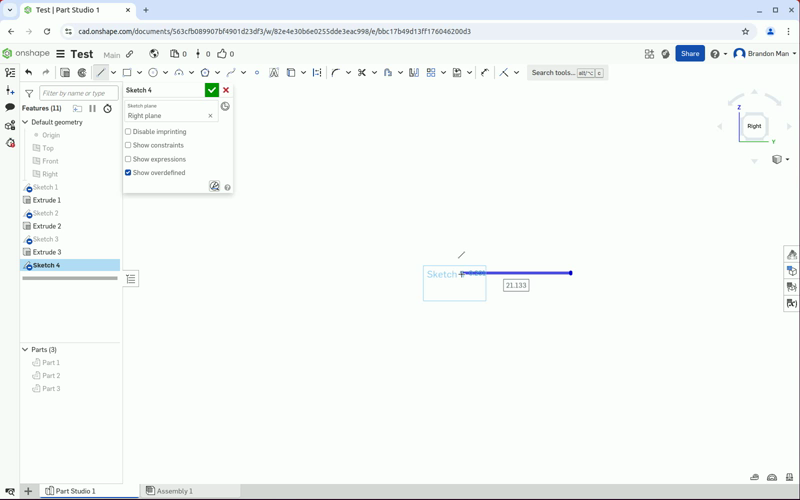
scroll(6)
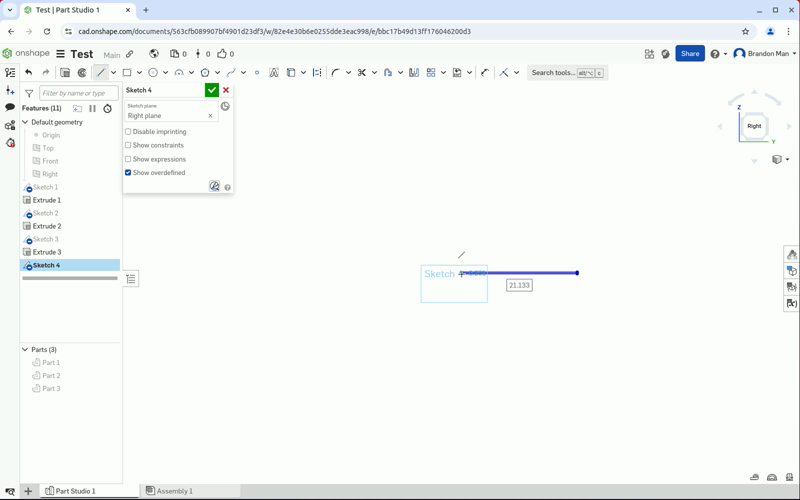
scroll(6)
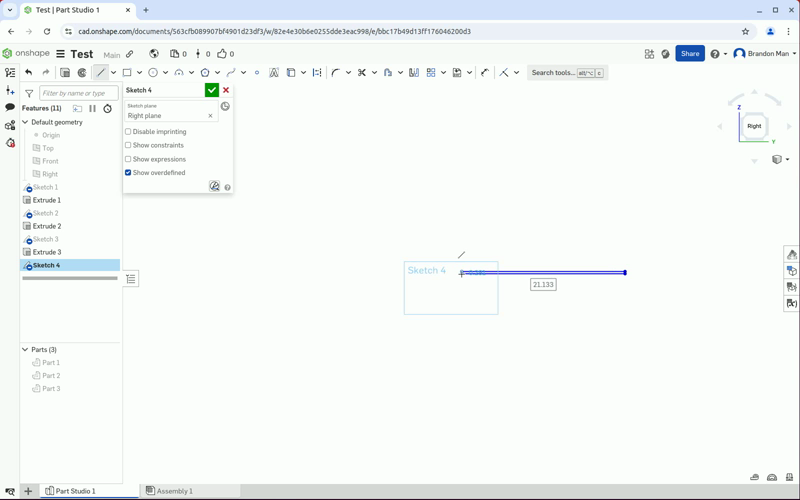
scroll(6)
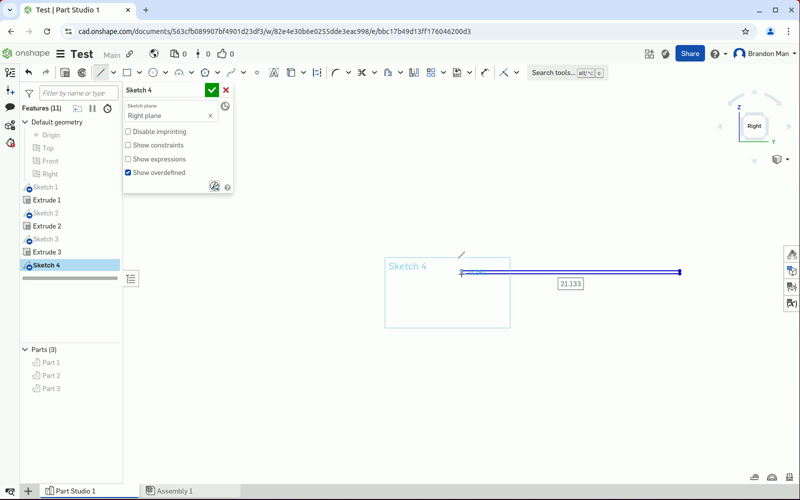
scroll(6)
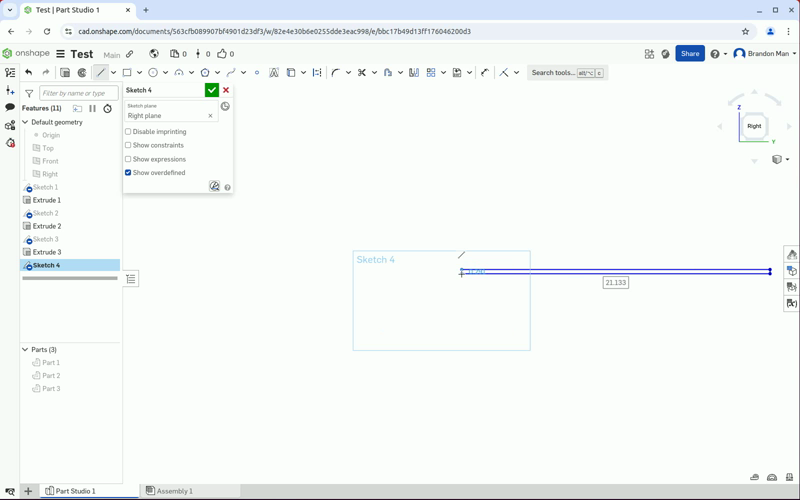
scroll(6)
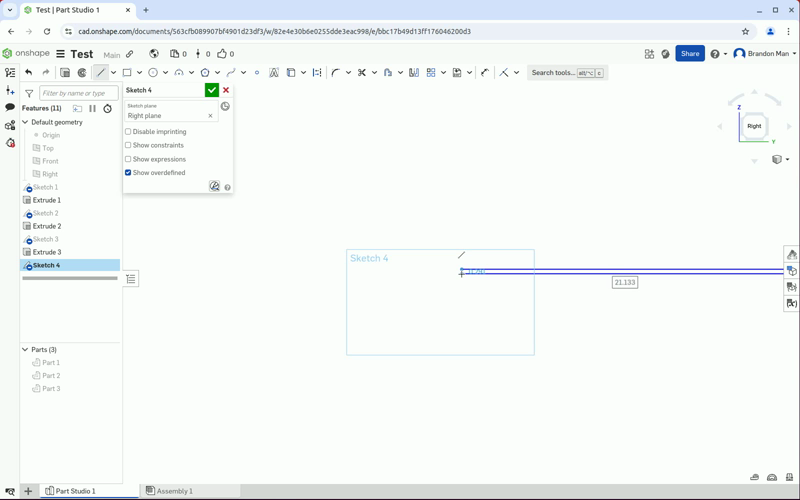
scroll(6)
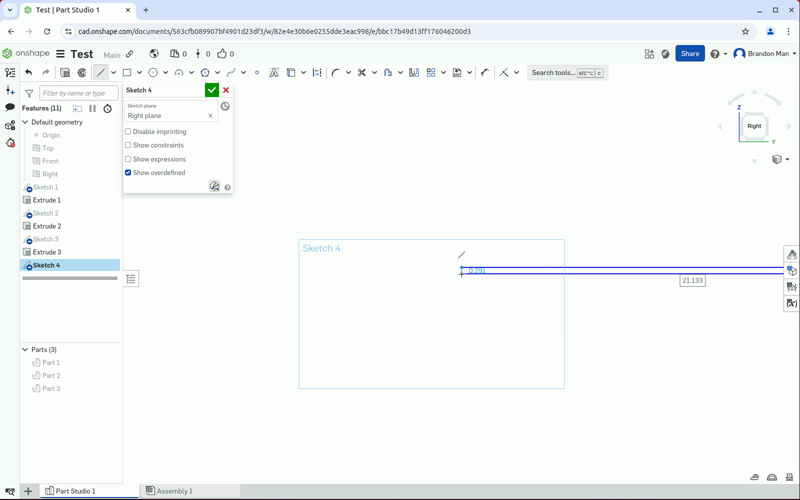
scroll(6)
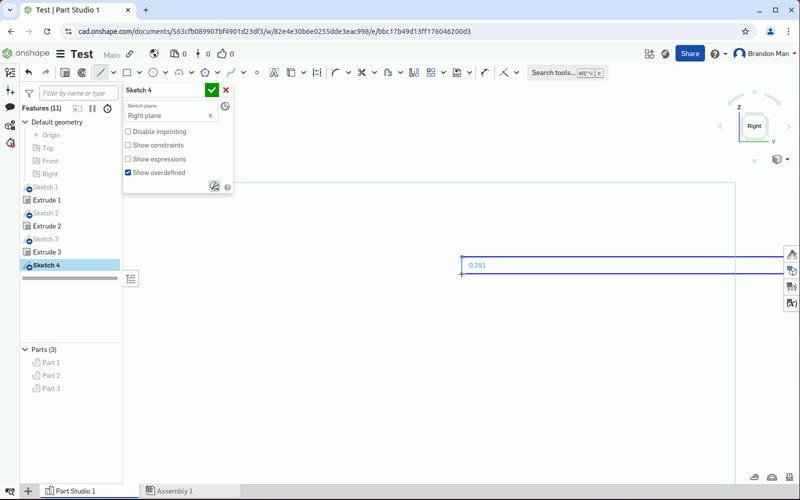
key_up(shift)
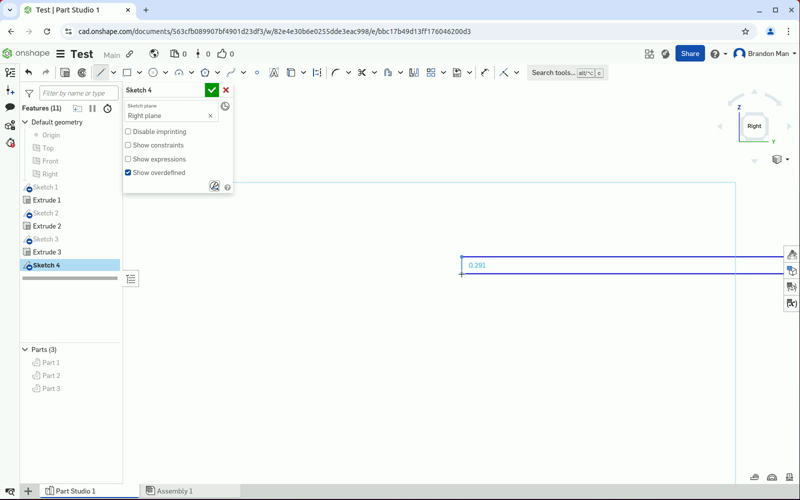
click(461, 273)
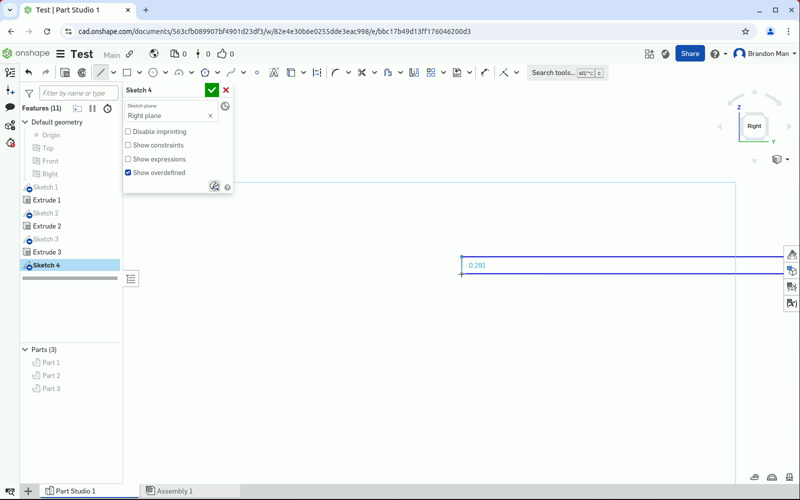
scroll(-6)
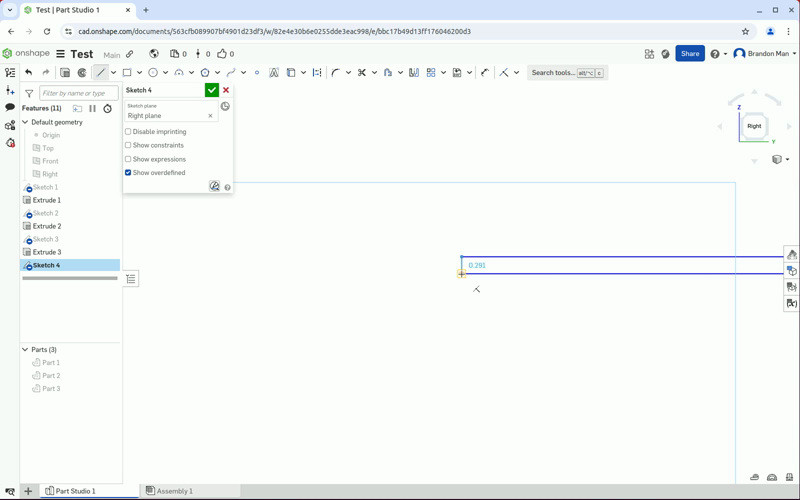
scroll(-6)
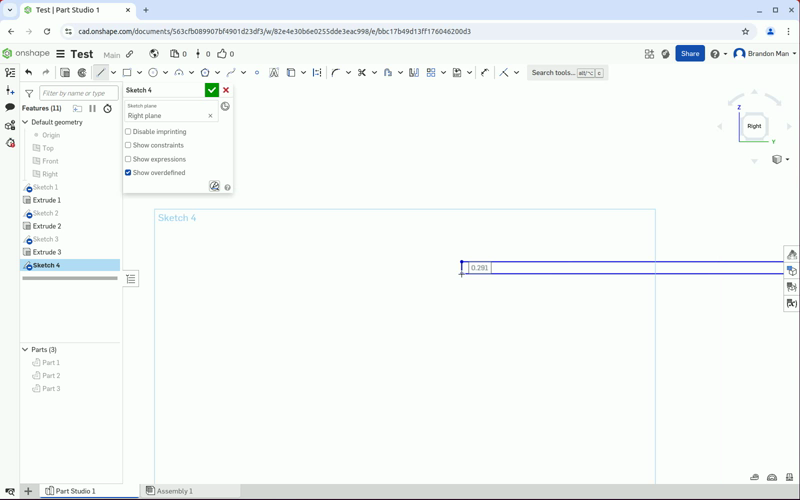
scroll(-6)
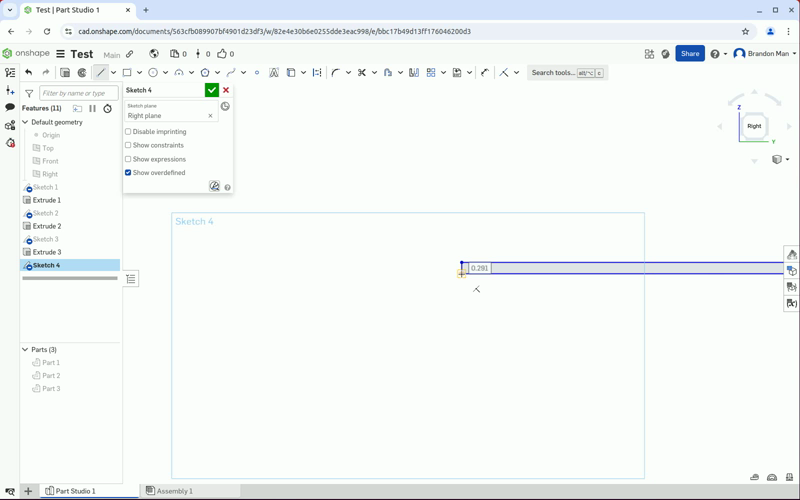
scroll(-6)
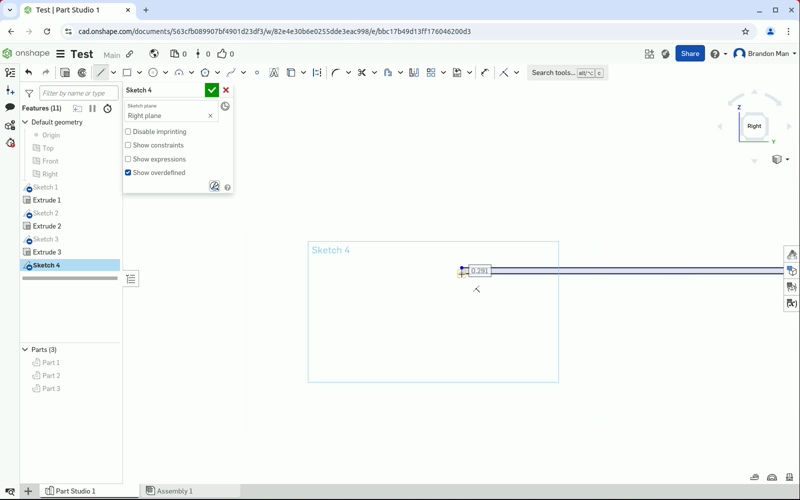
scroll(-6)
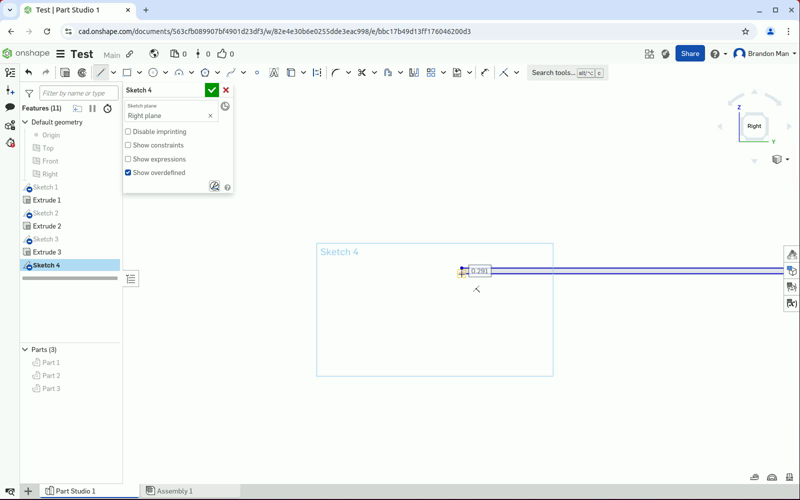
scroll(-6)
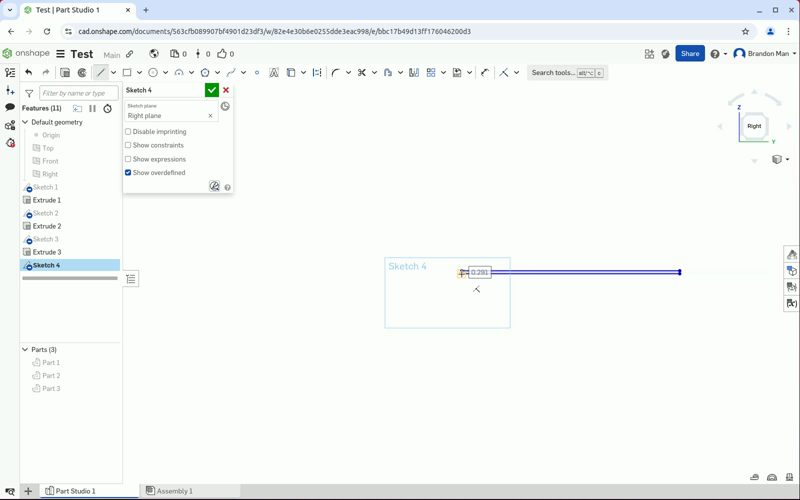
scroll(-6)
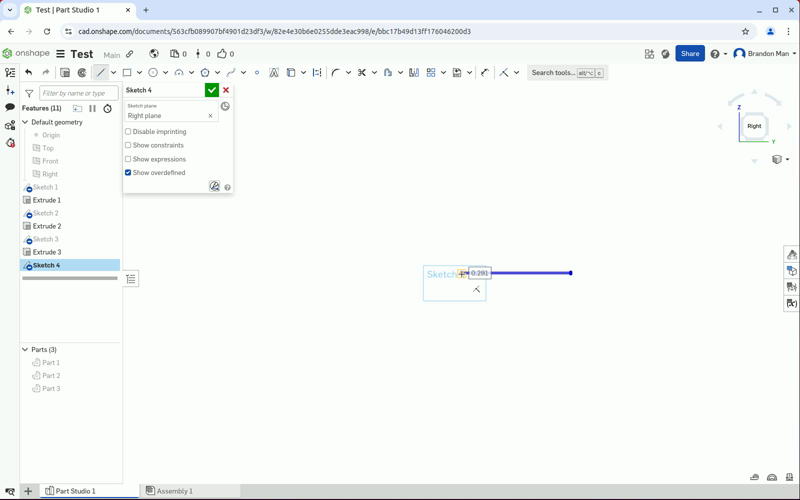
key(esc)
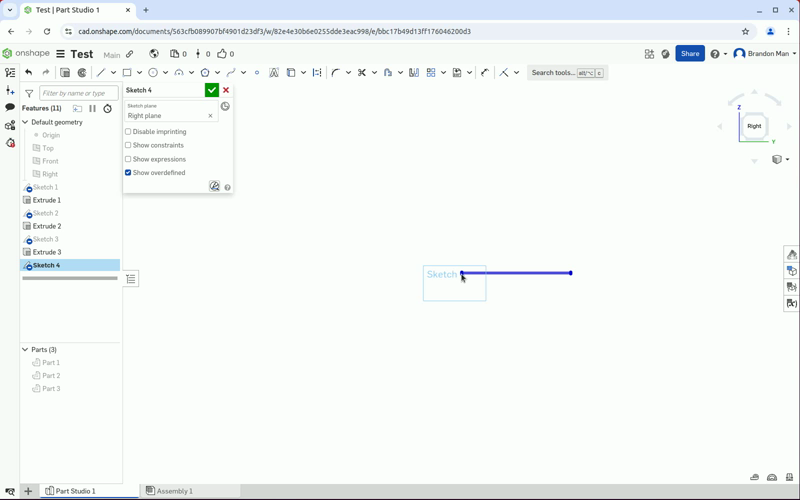
mouse_move(563, 272)
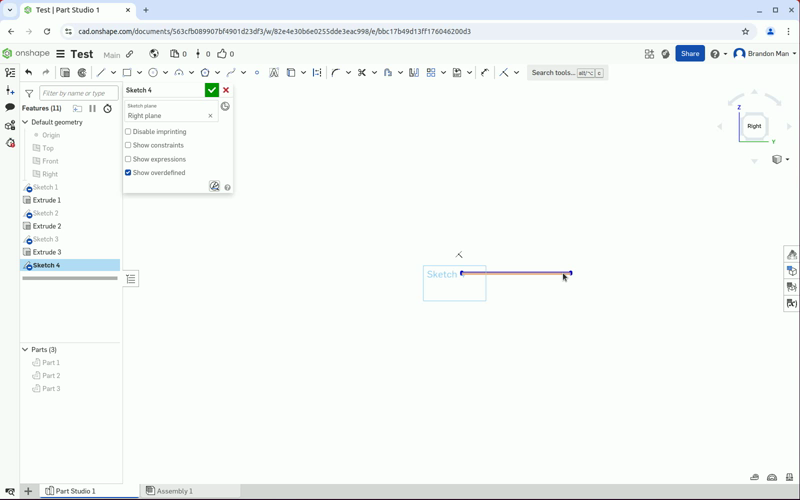
scroll(6)
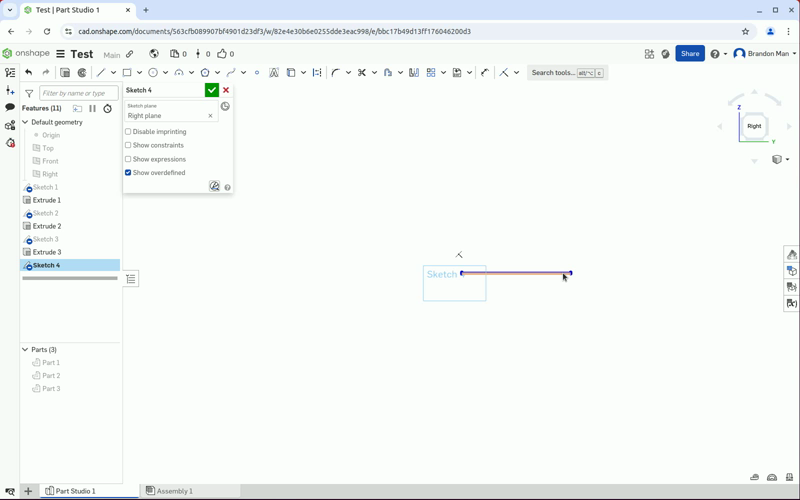
scroll(6)
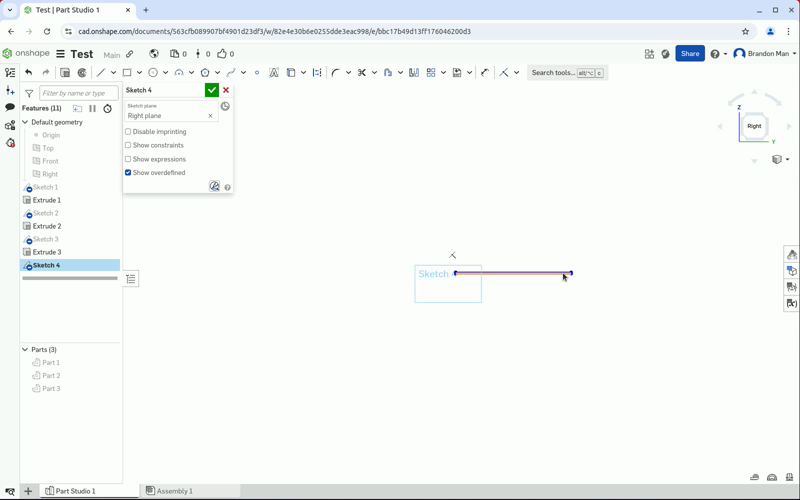
scroll(6)
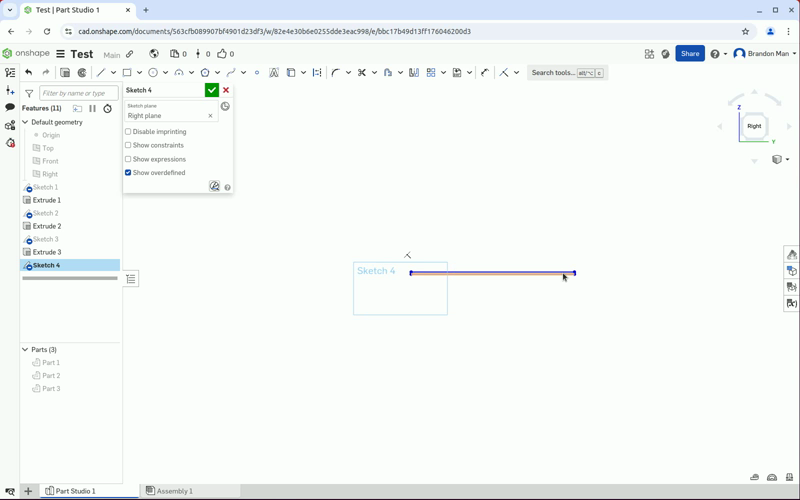
scroll(6)
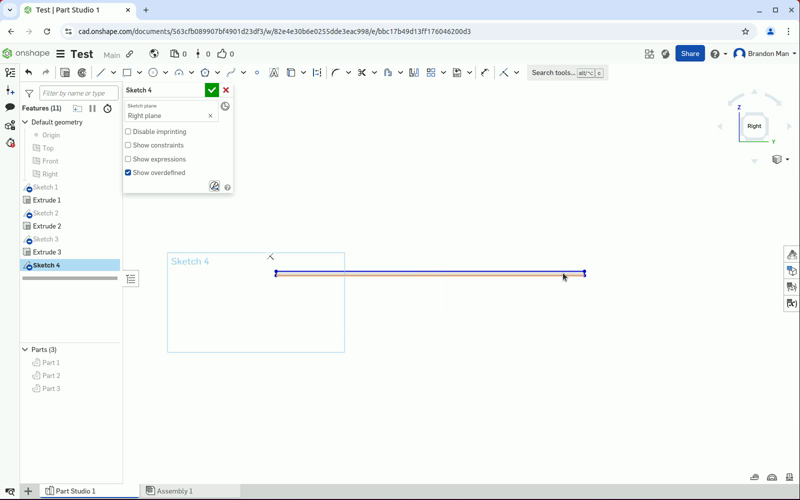
scroll(6)
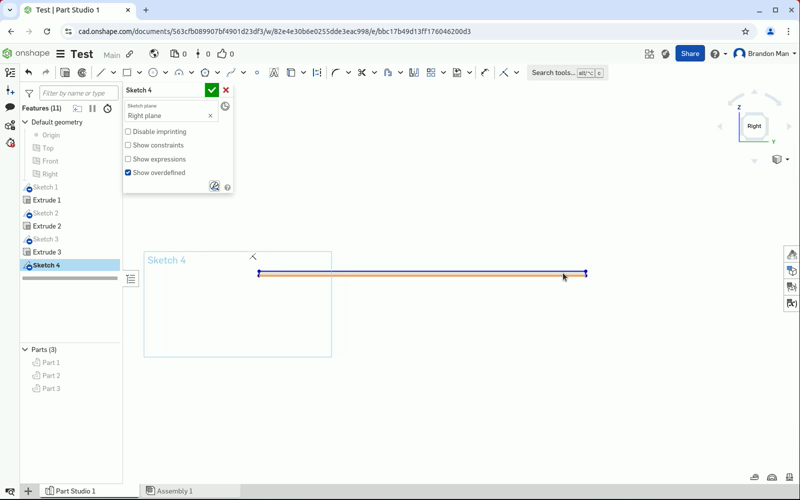
scroll(6)
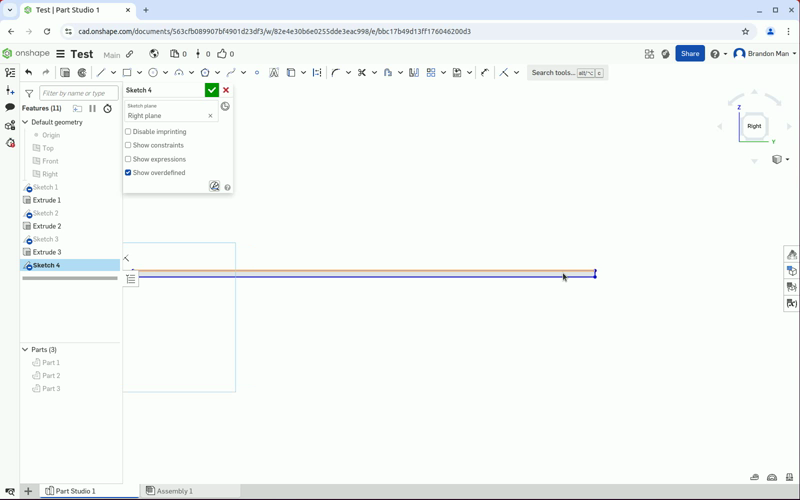
scroll(6)
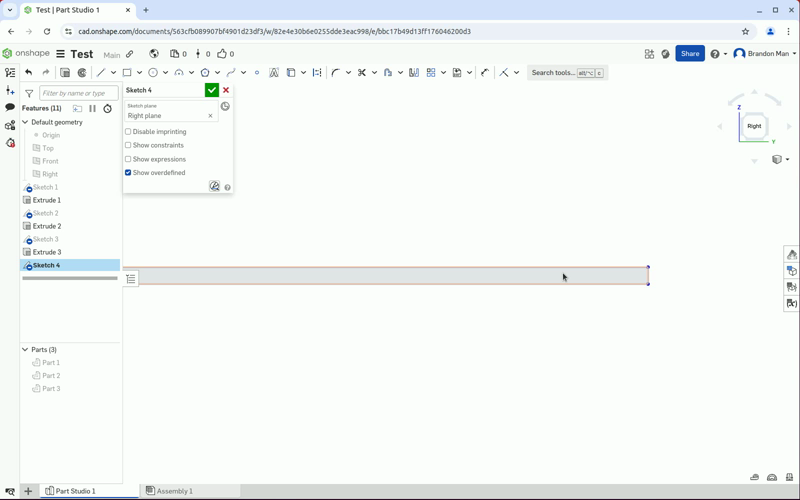
click(563, 272)
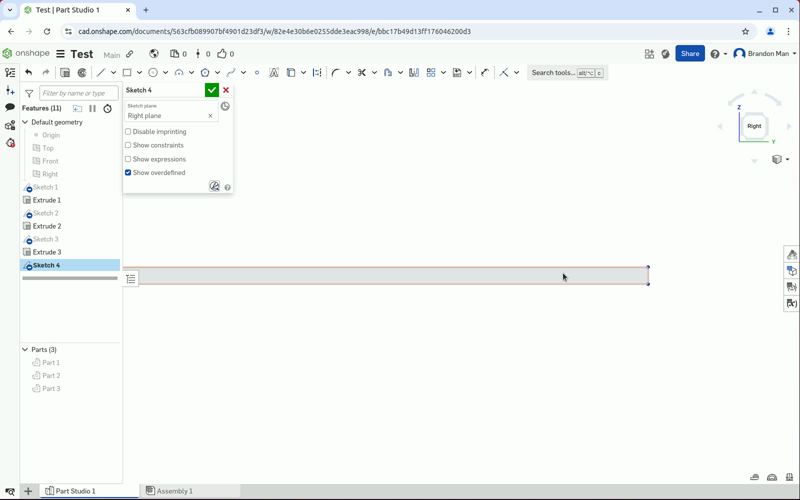
scroll(-6)
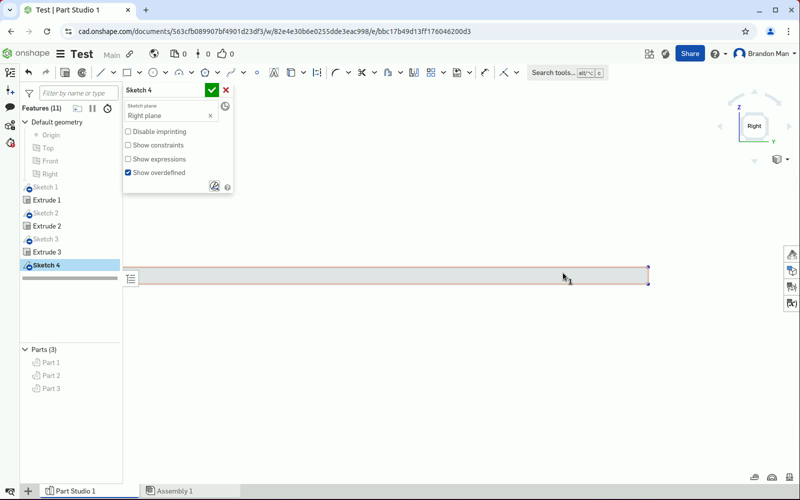
scroll(-6)
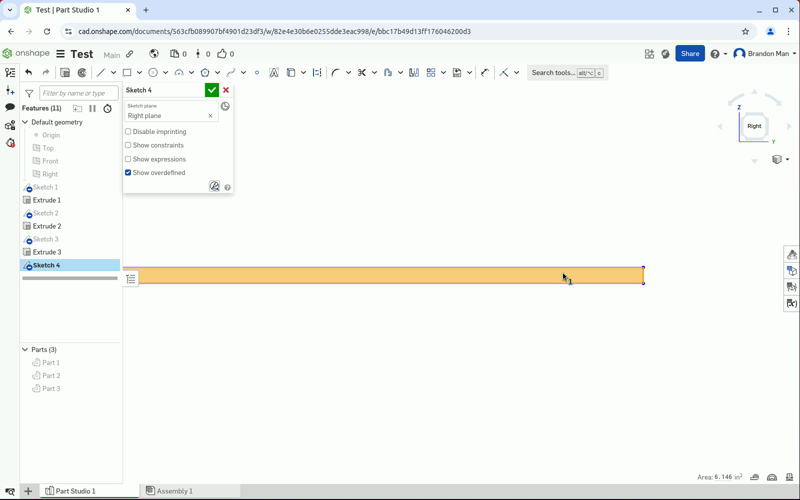
scroll(-6)
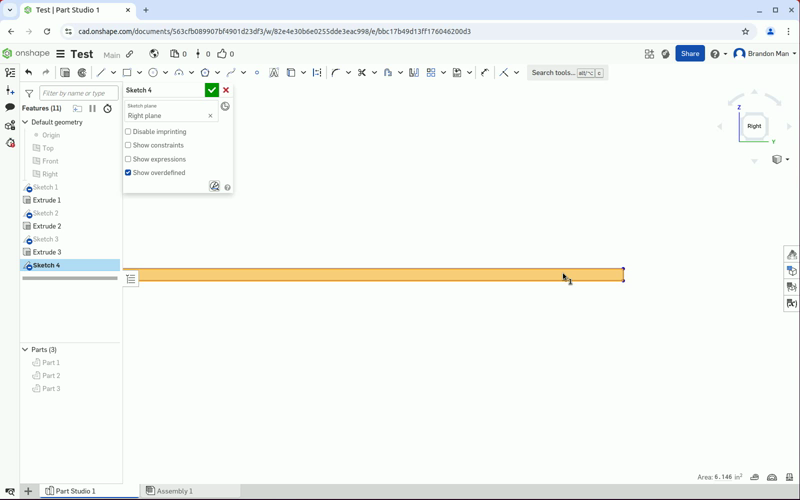
scroll(-6)
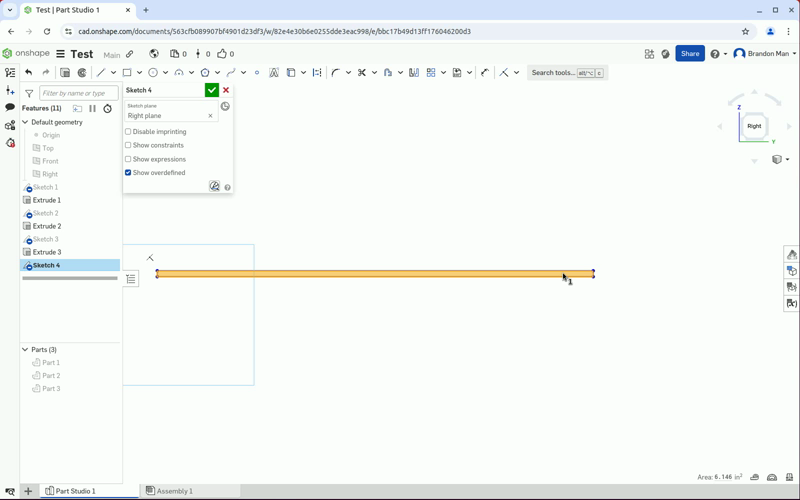
scroll(-6)
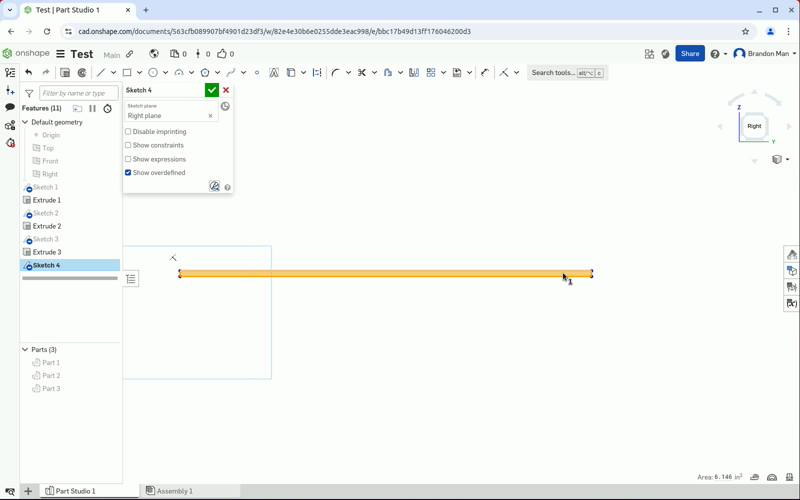
scroll(-6)
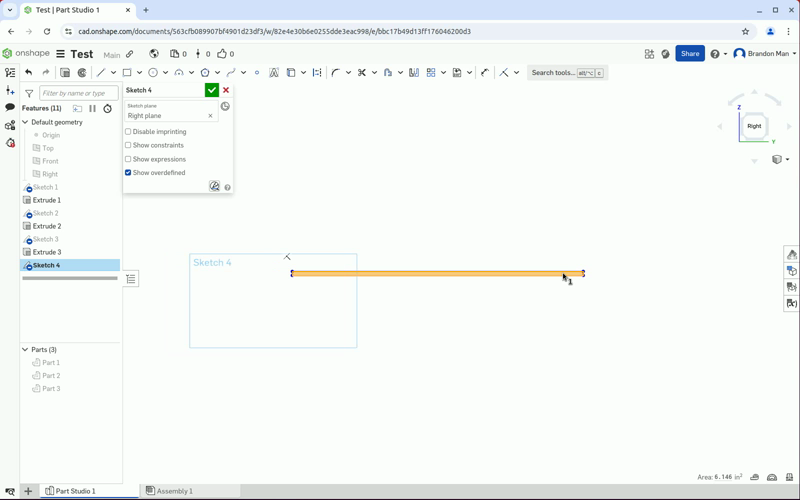
scroll(-6)
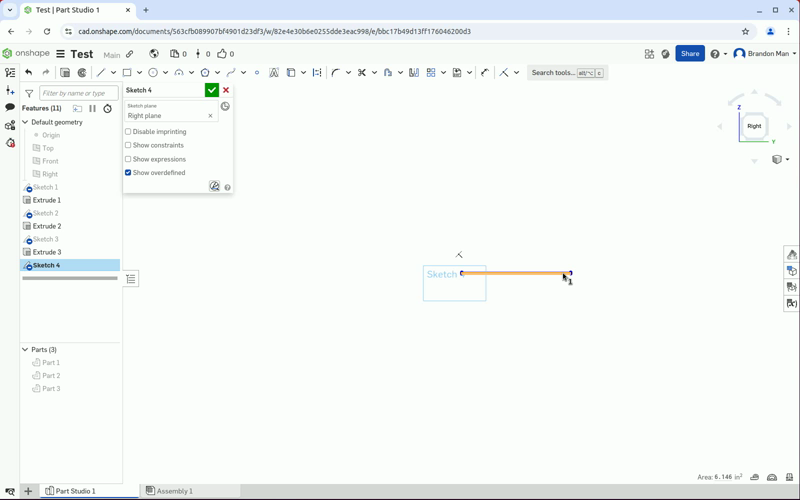
mouse_move(73, 352)
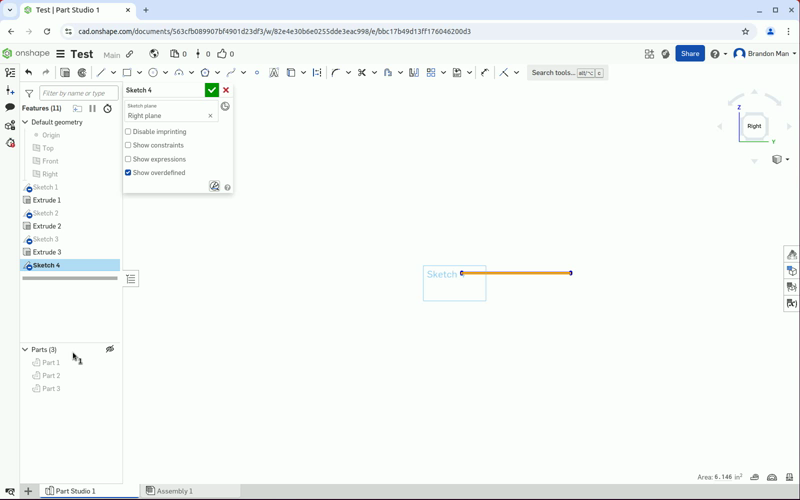
key(shift+y)
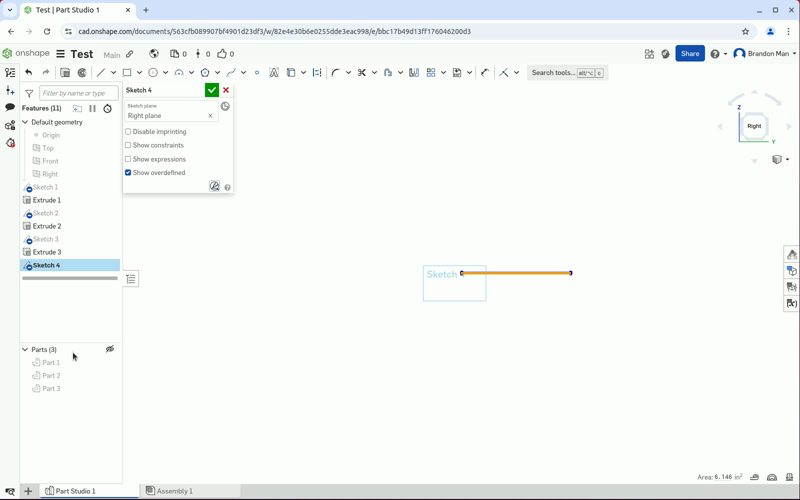
key(shift+e)
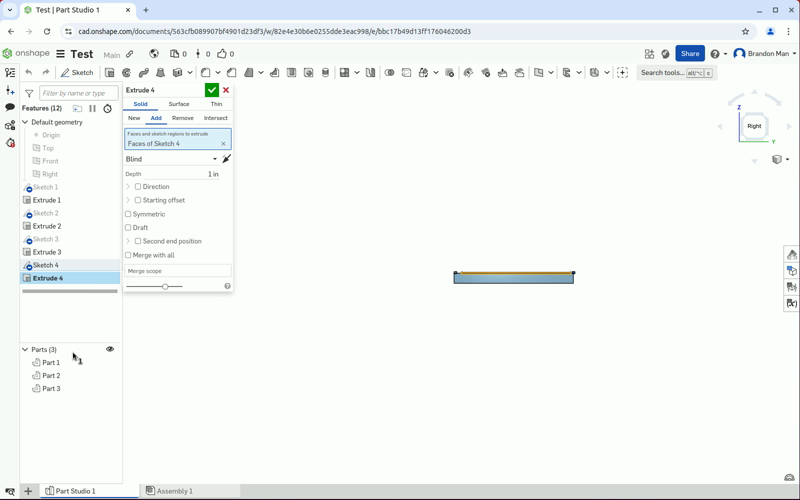
mouse_move(143, 106)
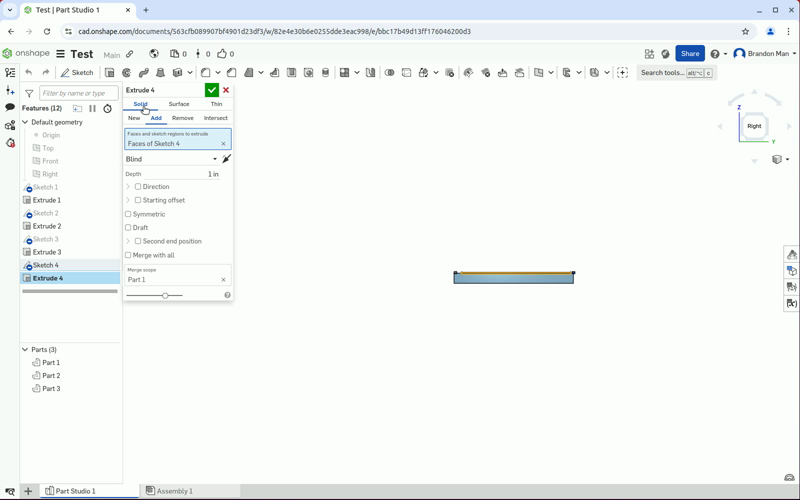
click(143, 106)
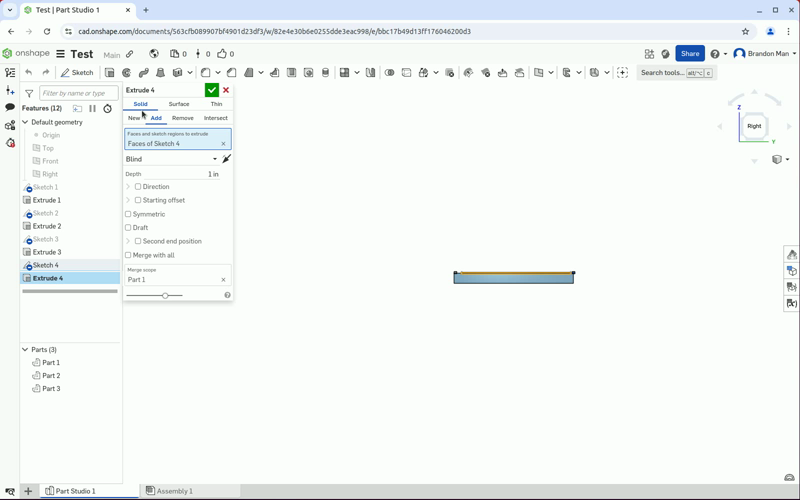
mouse_move(137, 120)
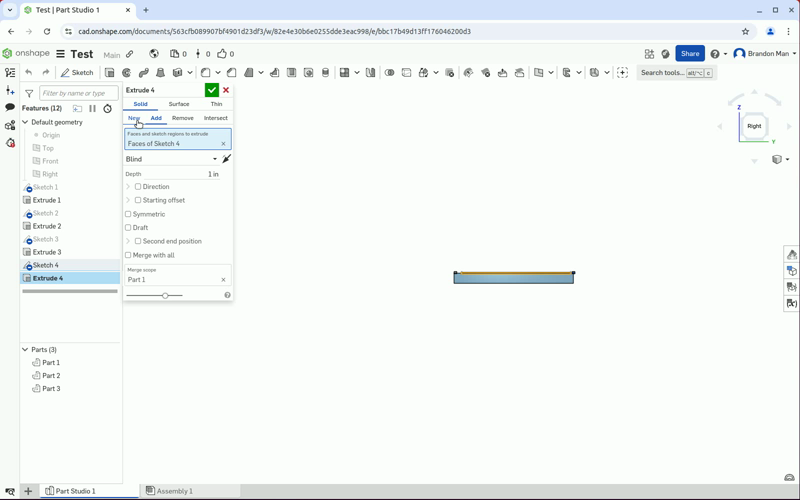
click(137, 120)
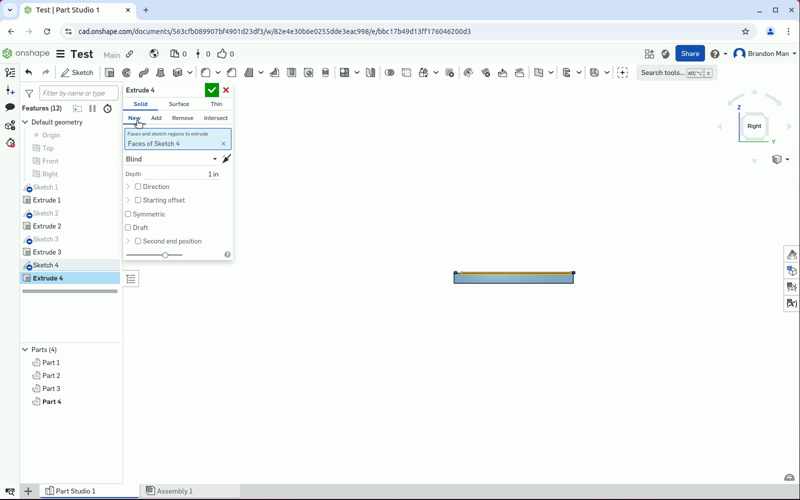
key(tab, 4)
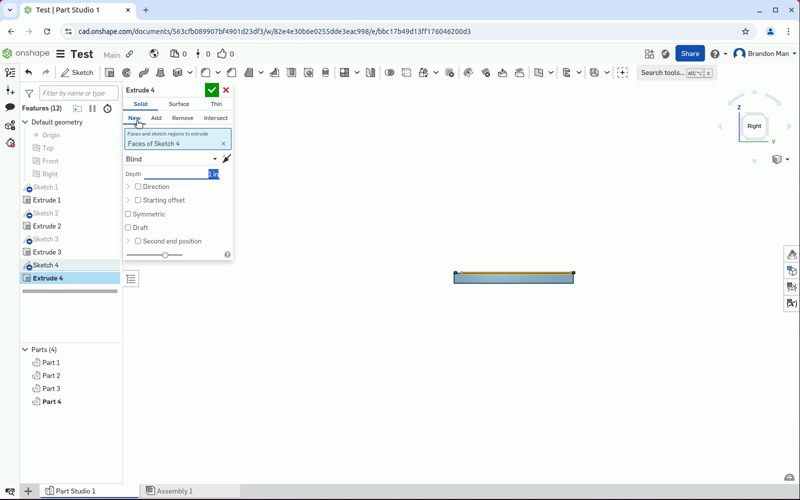
text(0.963)
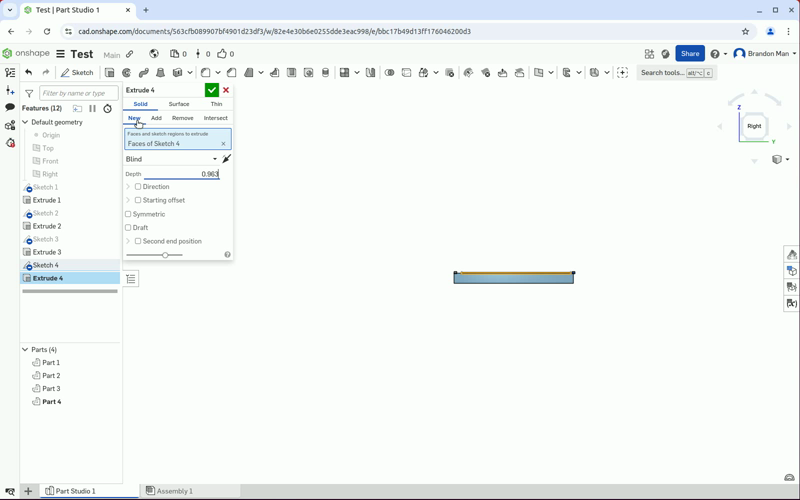
key(enter)
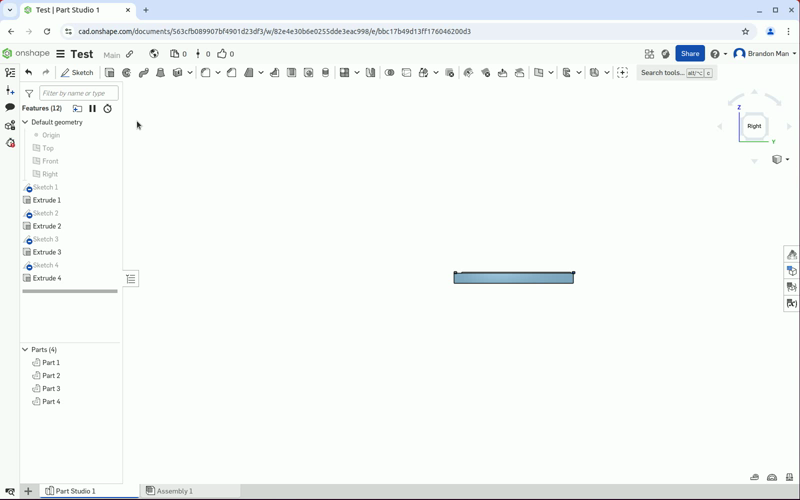
key(shift+h)
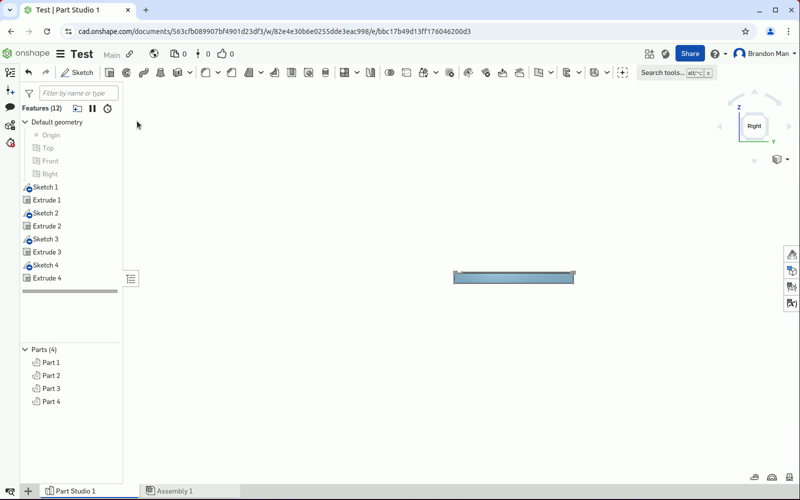
key(shift+h)
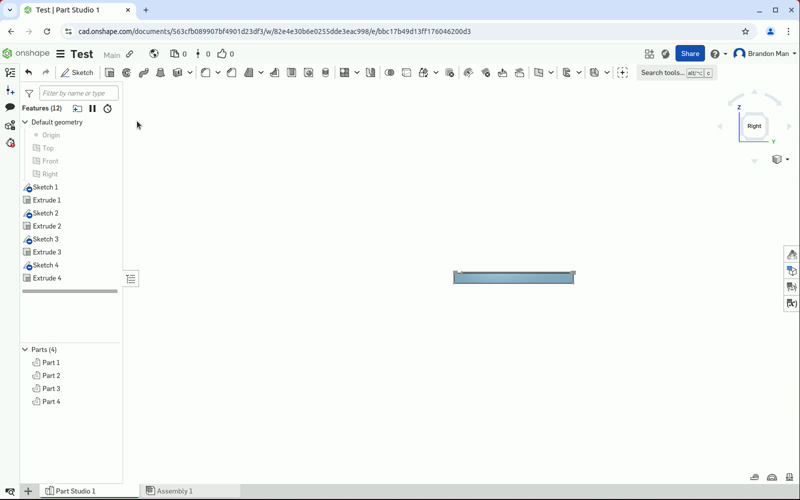
key(shift+7)
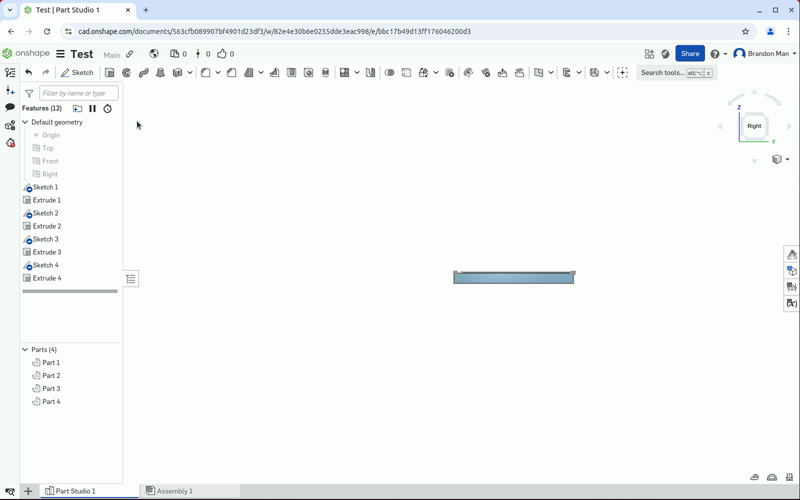
key(right, 2)
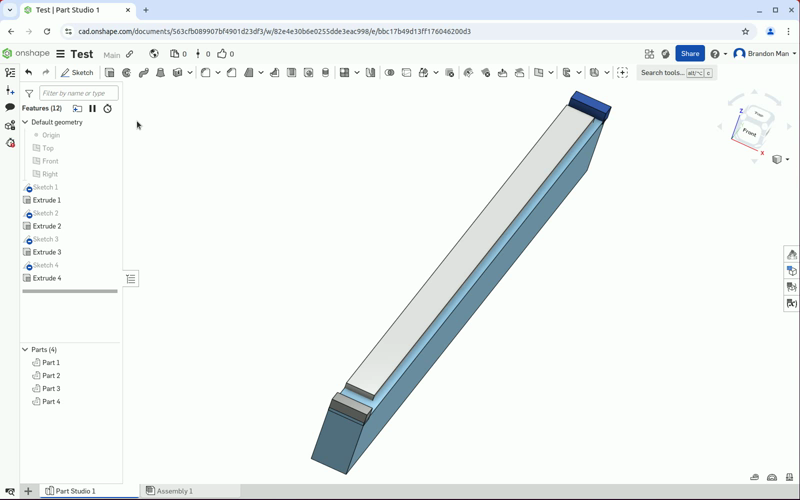
key(down, 2)
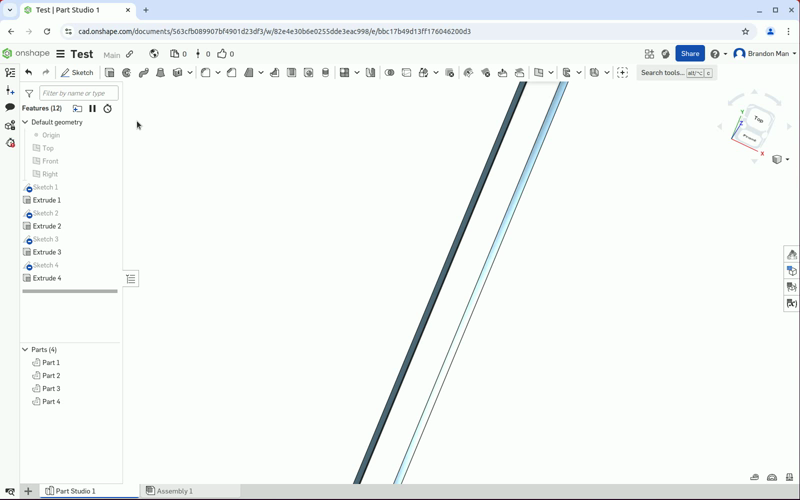
key(up, 2)
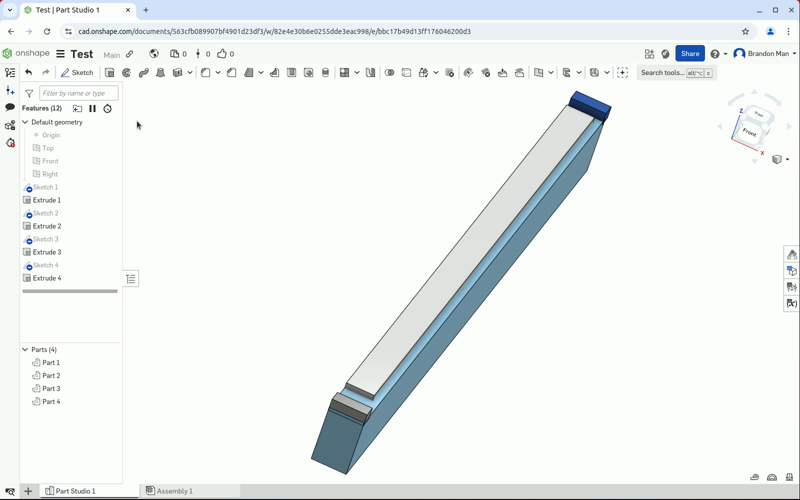
key(left, 2)
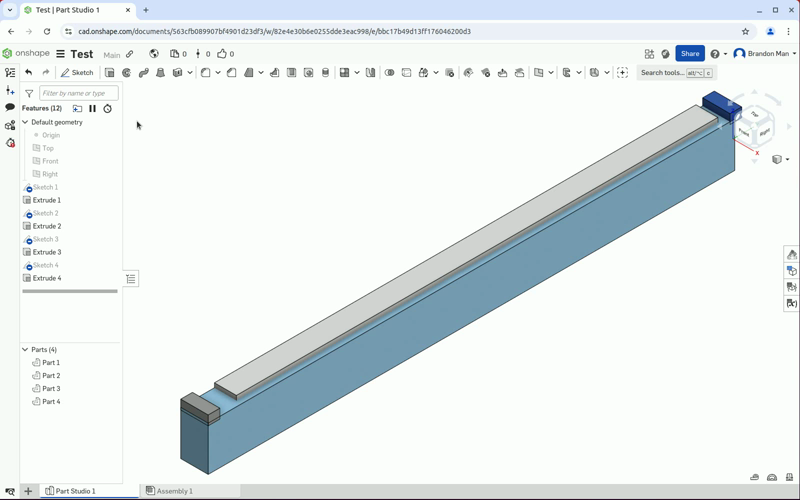
mouse_move(73, 189)
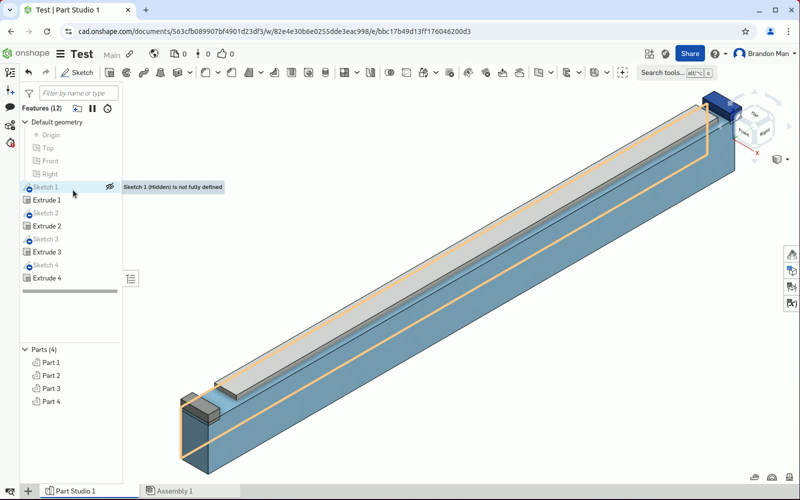
click(73, 189)